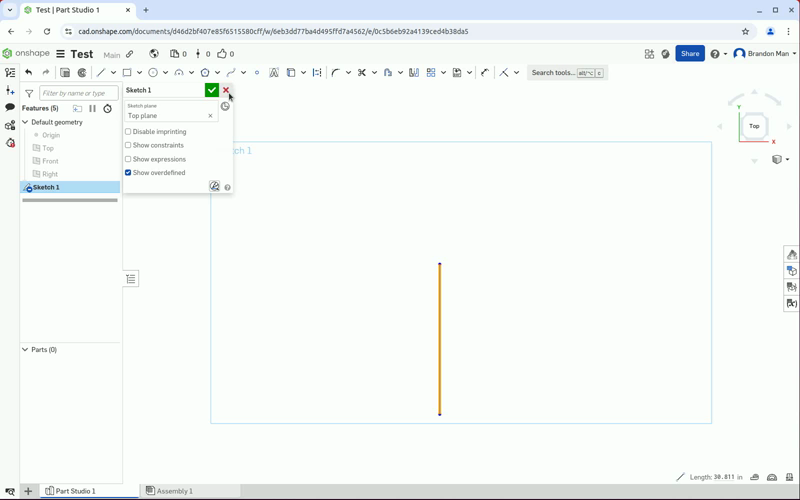
key(shift+h)
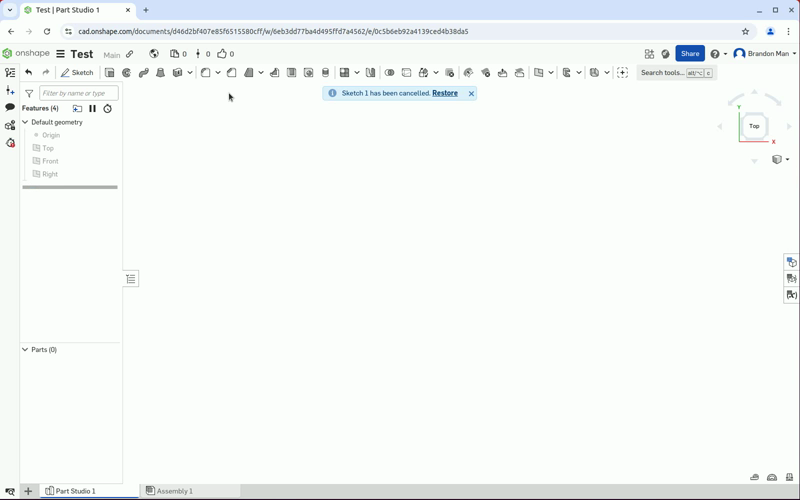
mouse_move(73, 352)
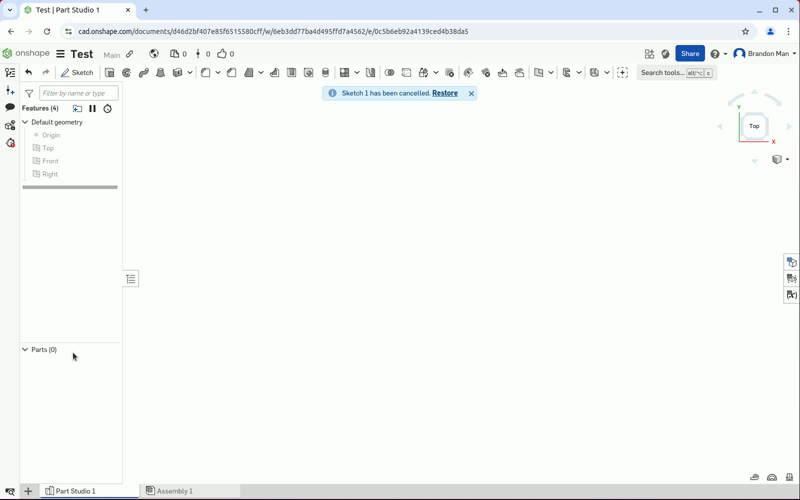
key(y)
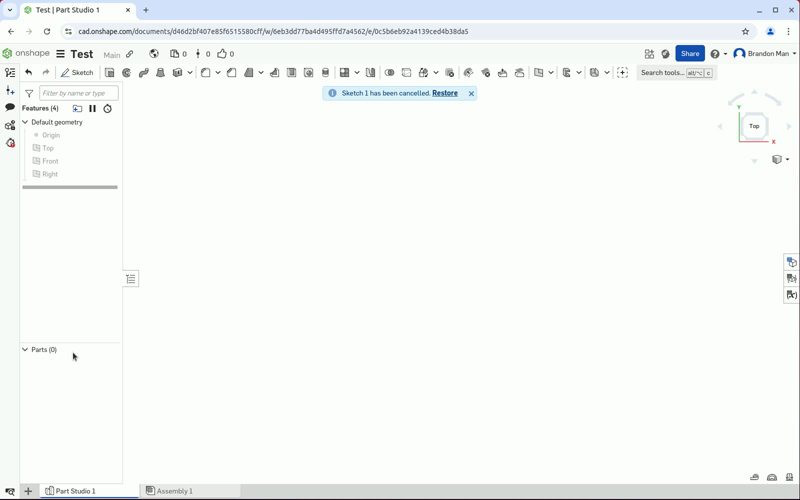
key(shift+p)
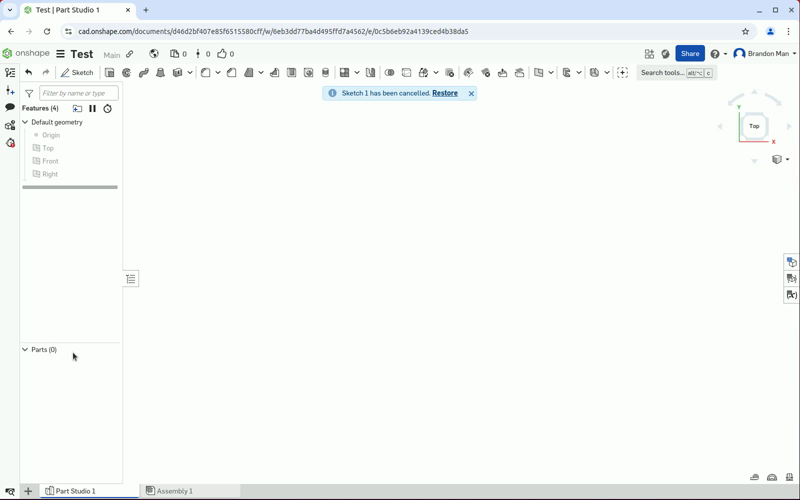
key(space)
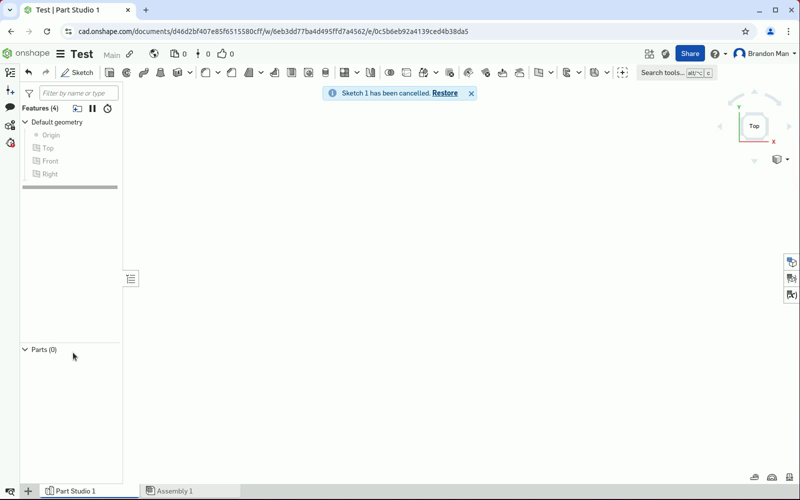
key_down(shift)
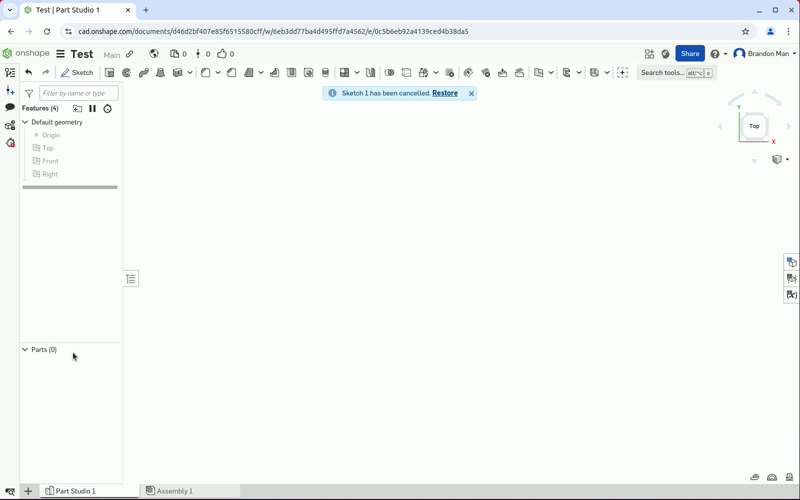
key(up)
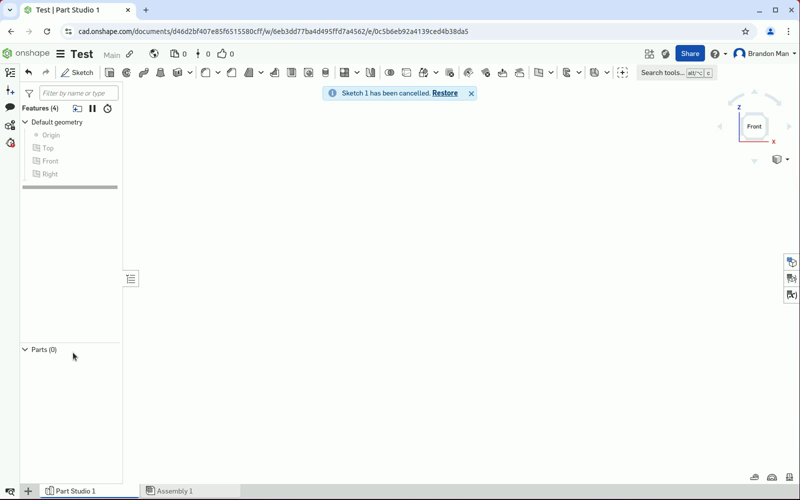
key_up(shift)
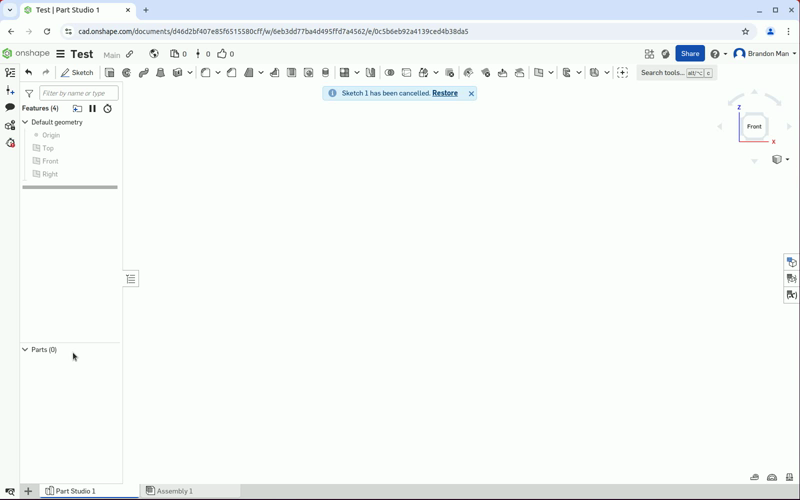
mouse_move(73, 352)
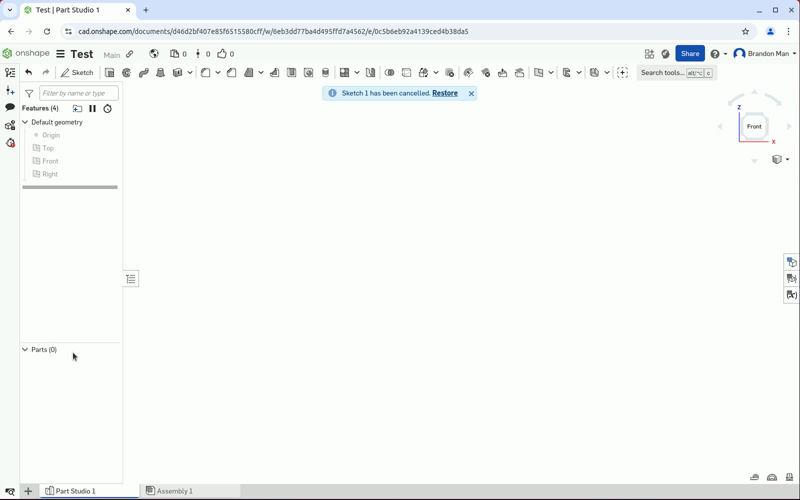
key(shift+y)
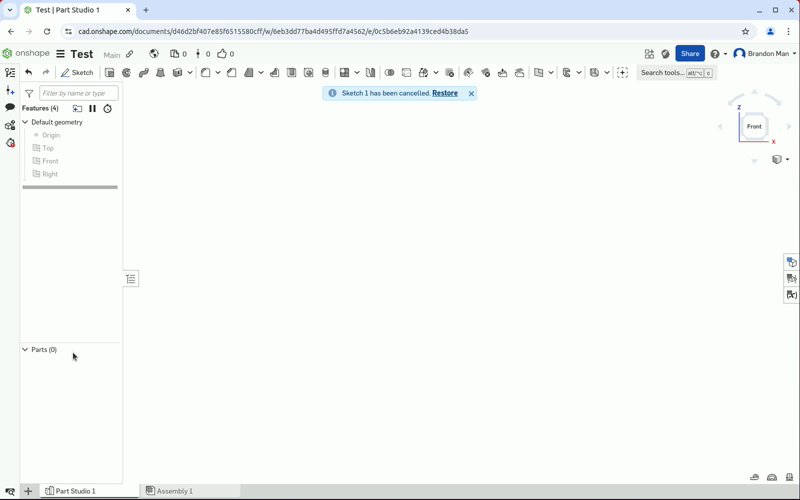
key(shift+s)
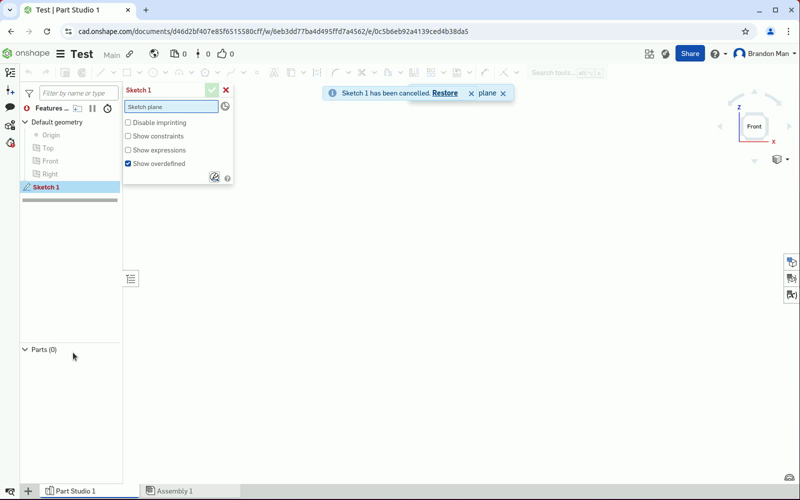
mouse_move(73, 163)
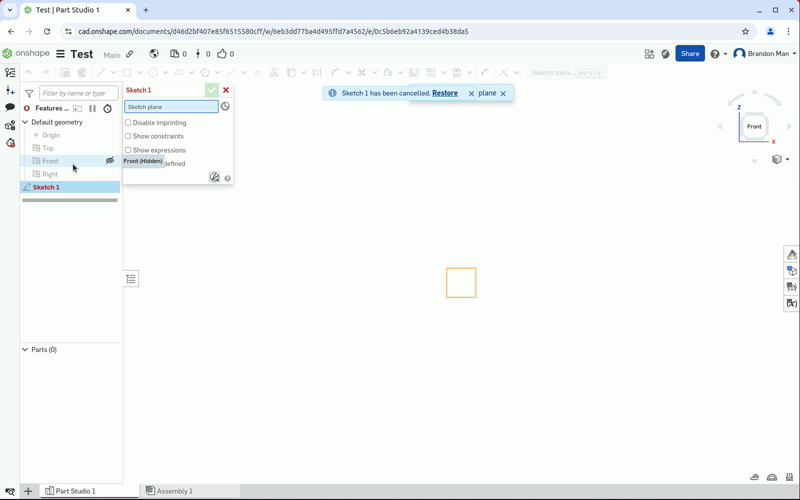
click(73, 163)
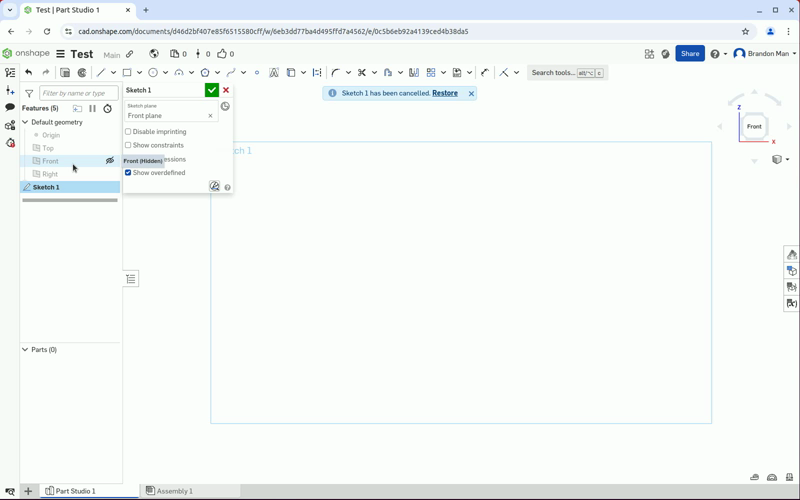
mouse_move(73, 352)
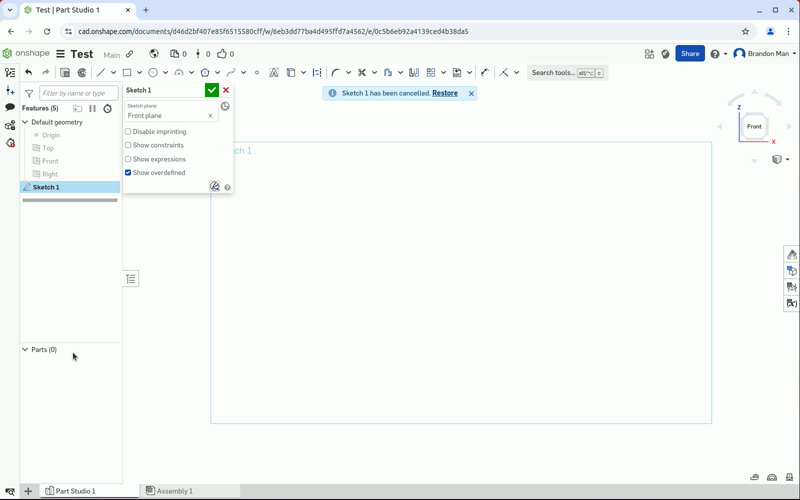
key(y)
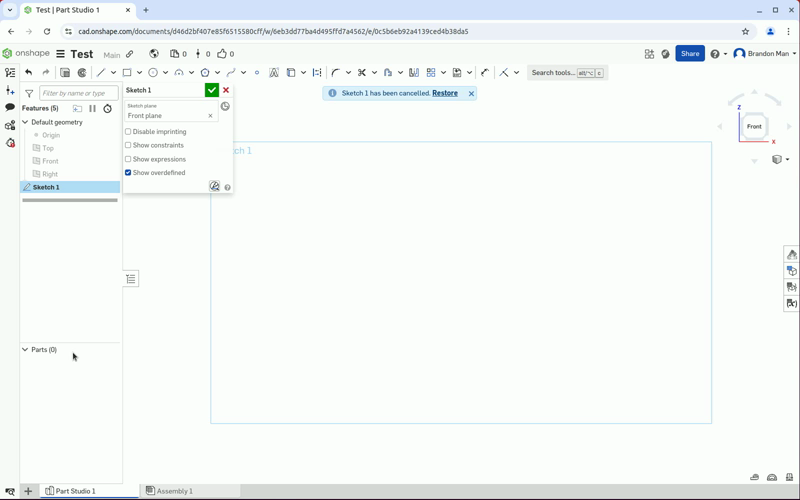
key(l)
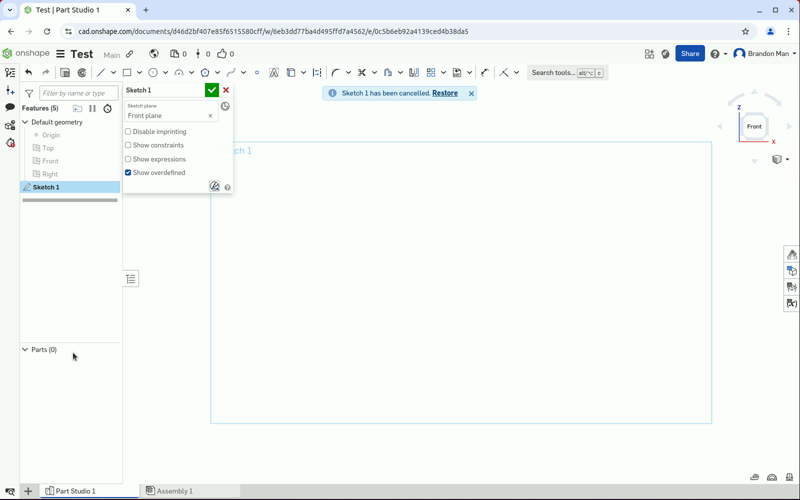
key_down(shift)
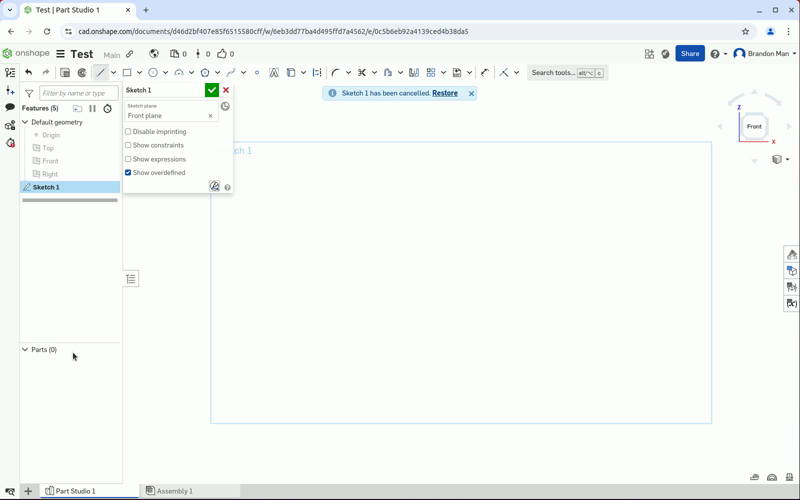
mouse_move(398, 254)
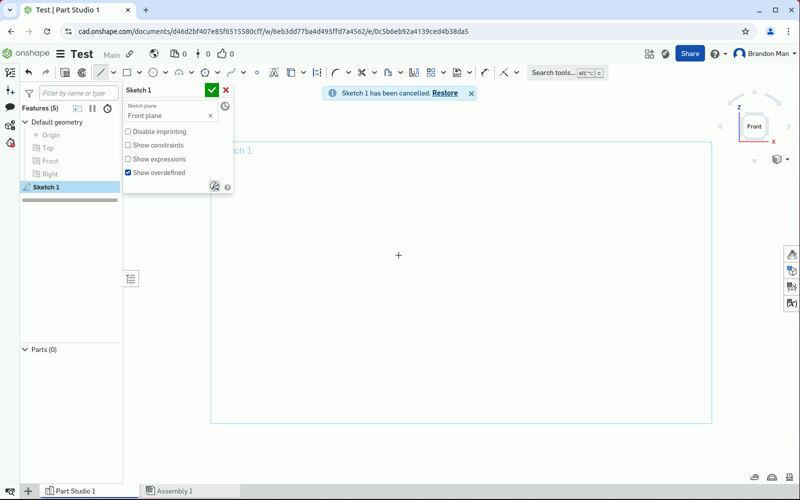
click(398, 254)
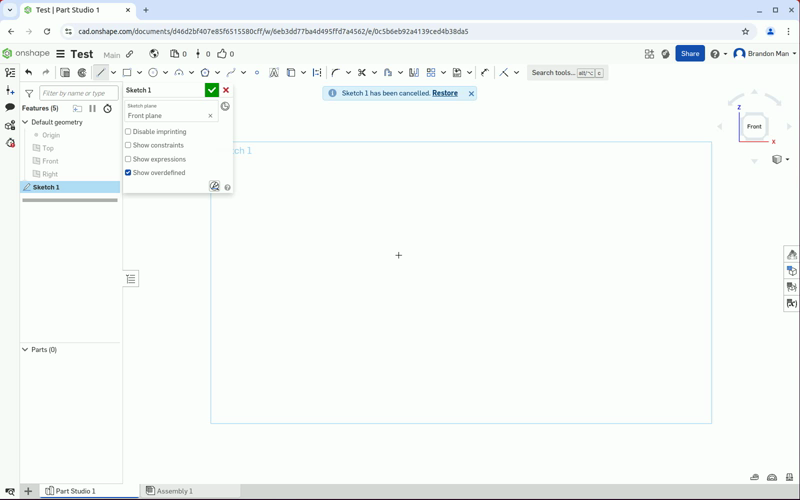
key_up(shift)
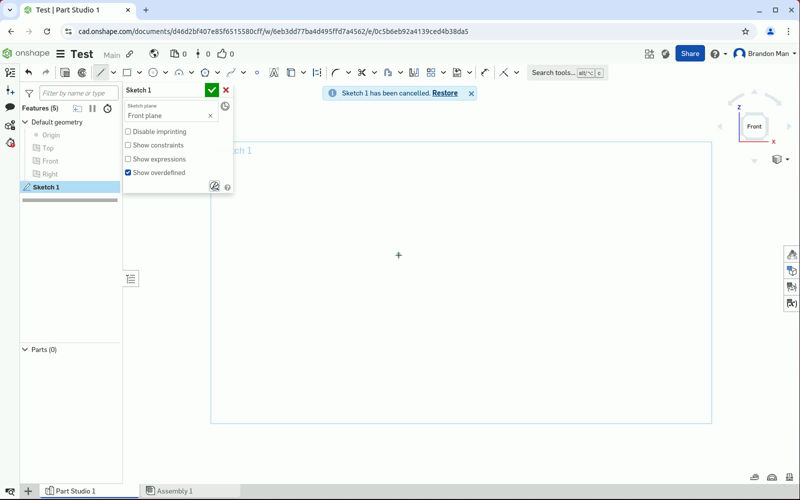
key_down(shift)
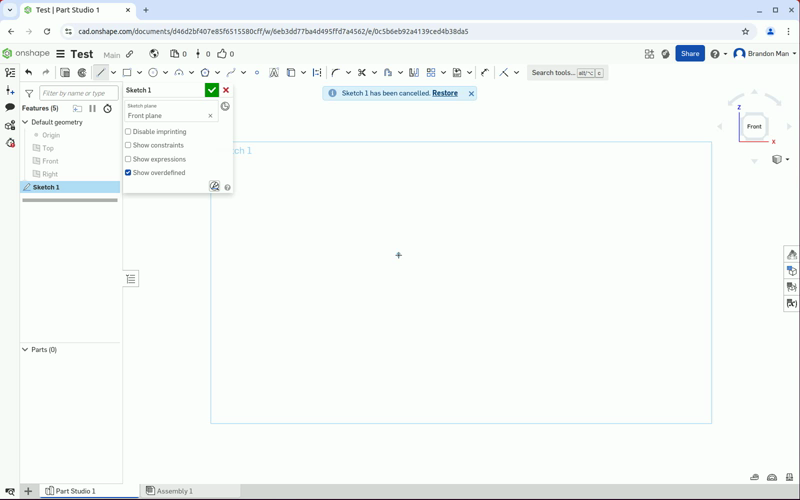
mouse_move(522, 254)
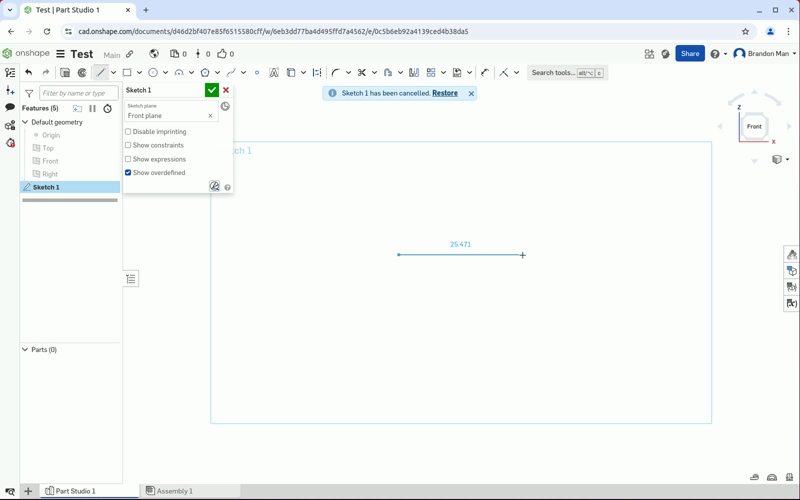
click(522, 254)
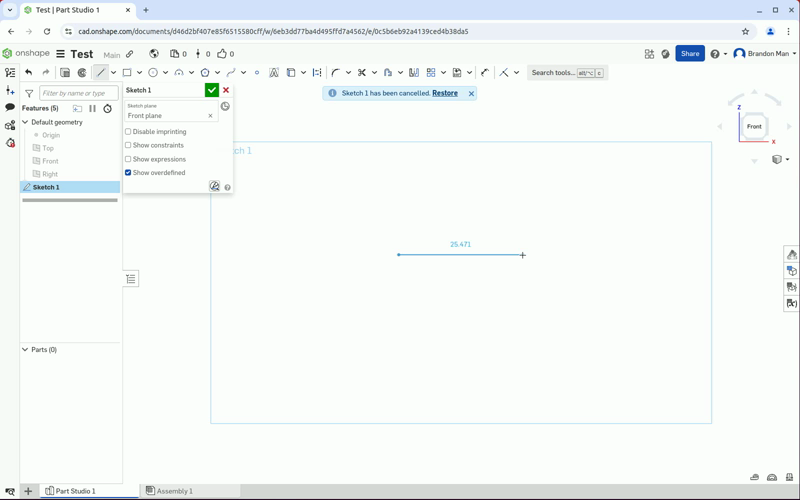
key_up(shift)
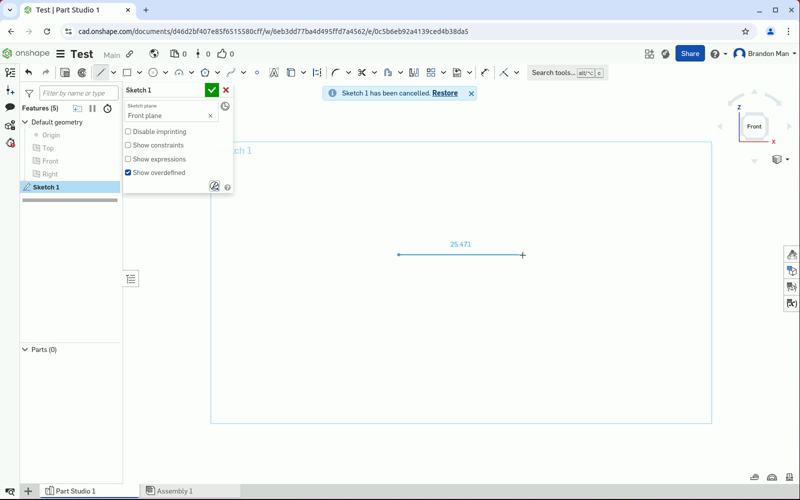
key_down(shift)
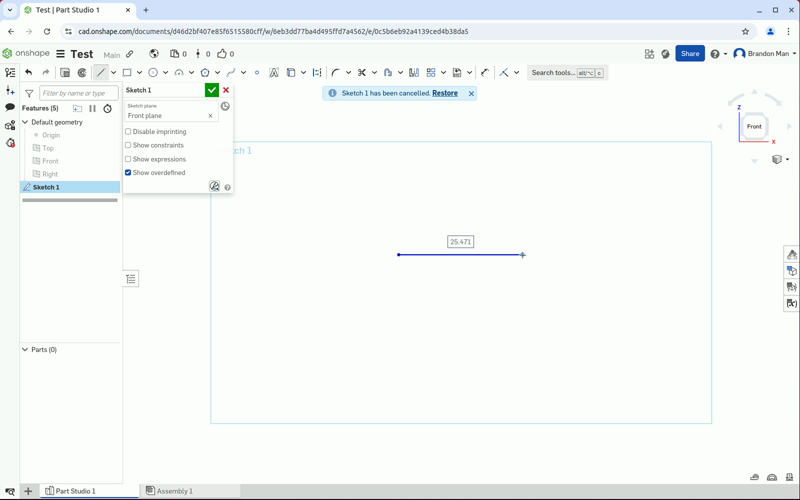
mouse_move(552, 254)
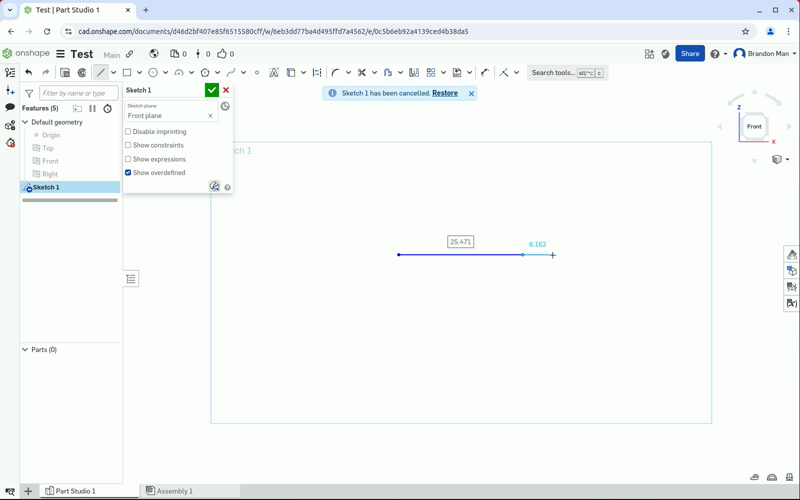
mouse_move(522, 235)
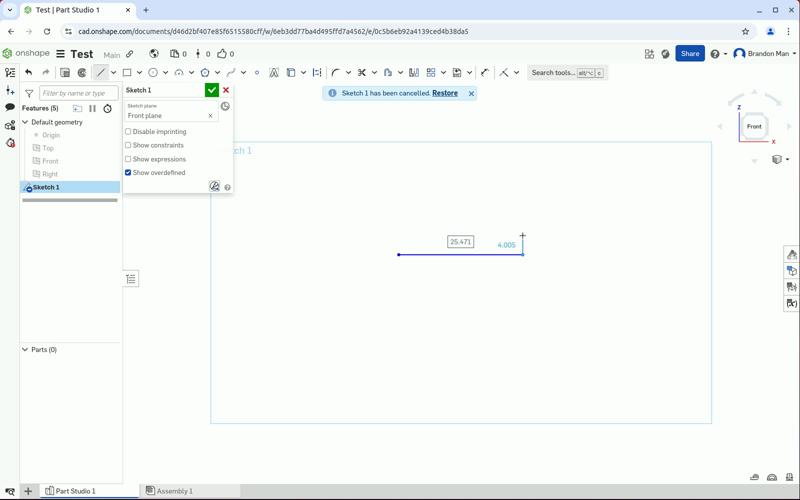
click(522, 235)
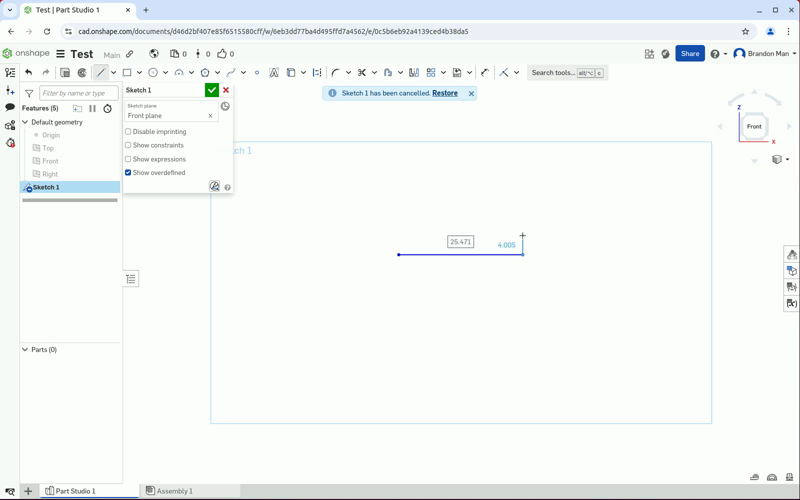
key_up(shift)
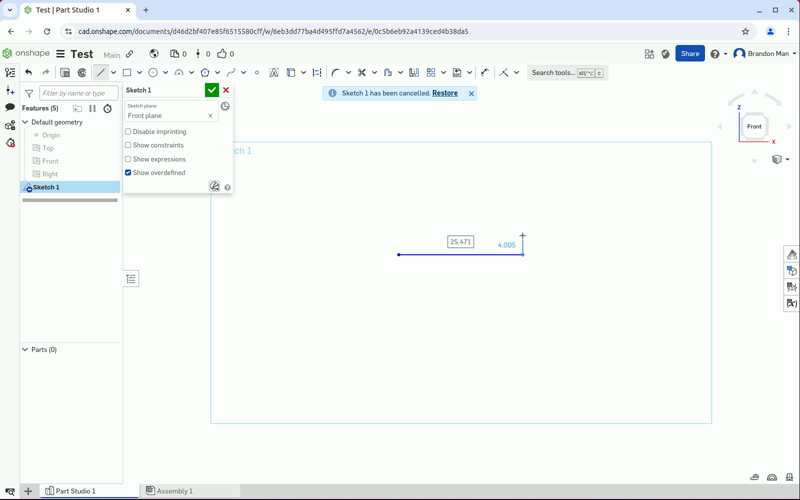
key_down(shift)
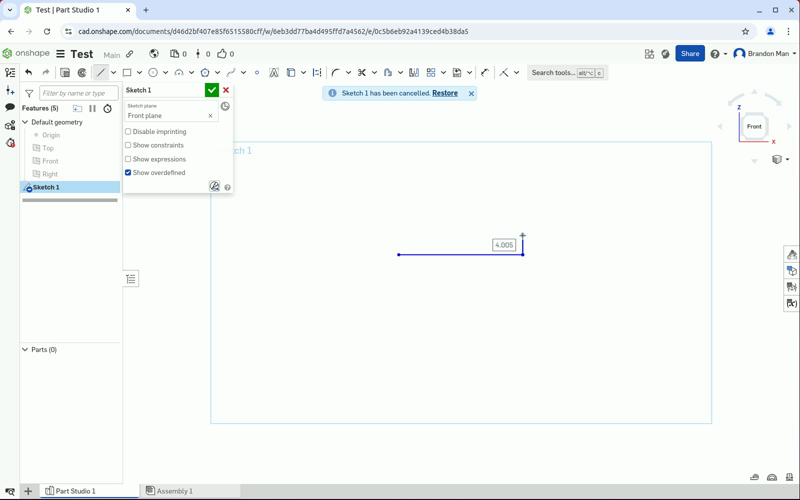
mouse_move(552, 235)
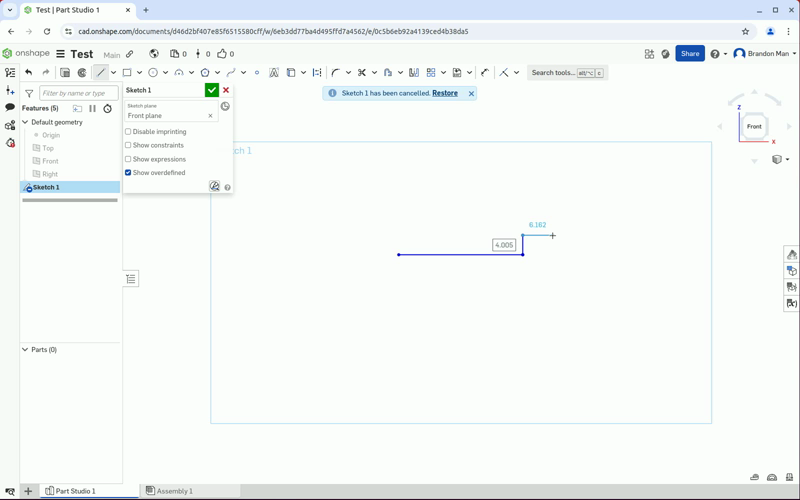
mouse_move(522, 218)
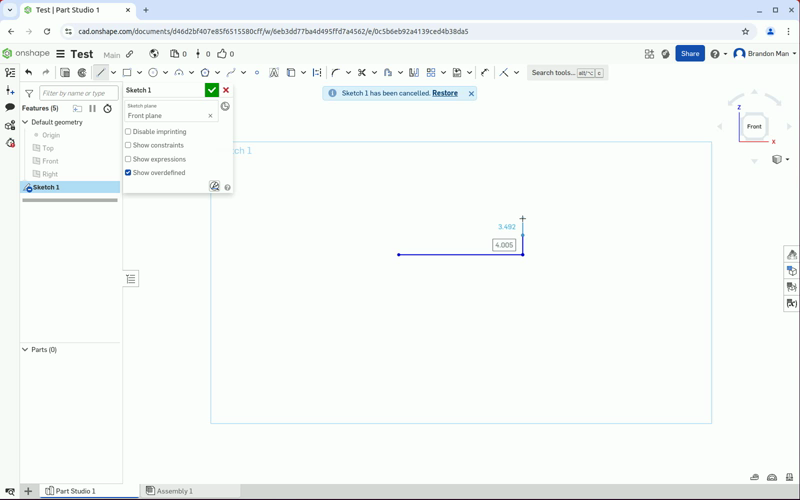
click(522, 218)
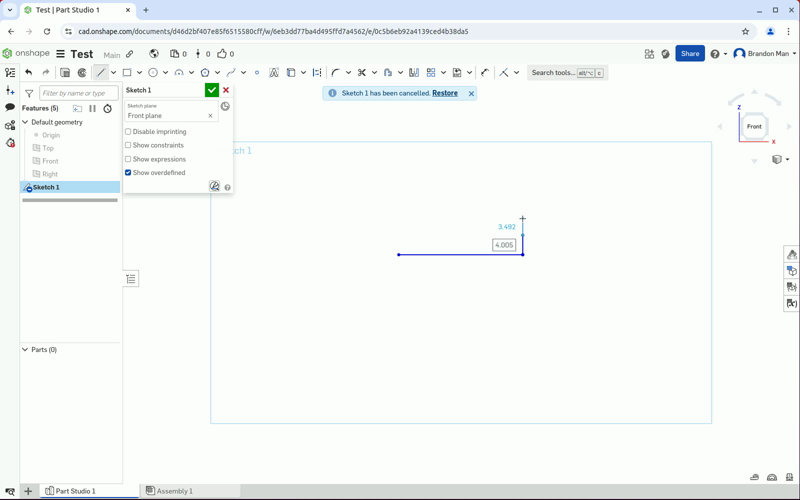
key_up(shift)
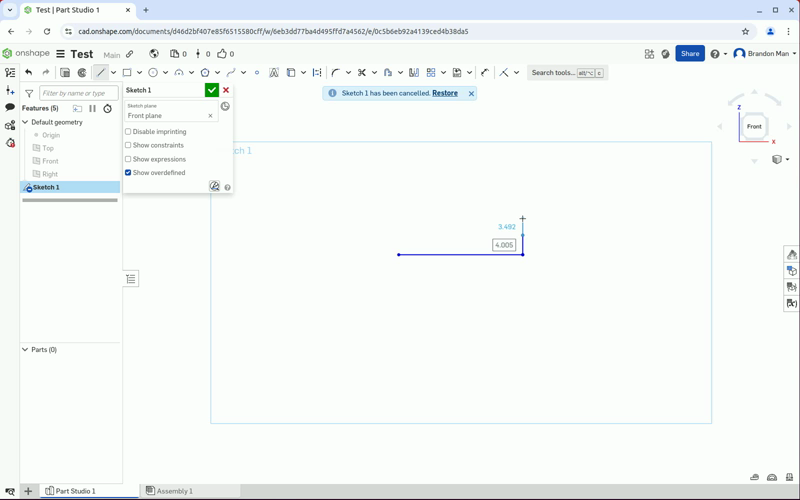
key_down(shift)
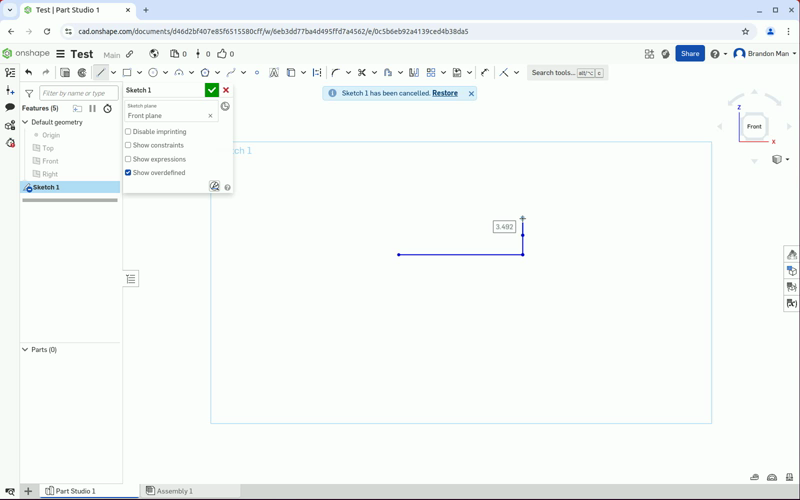
mouse_move(552, 218)
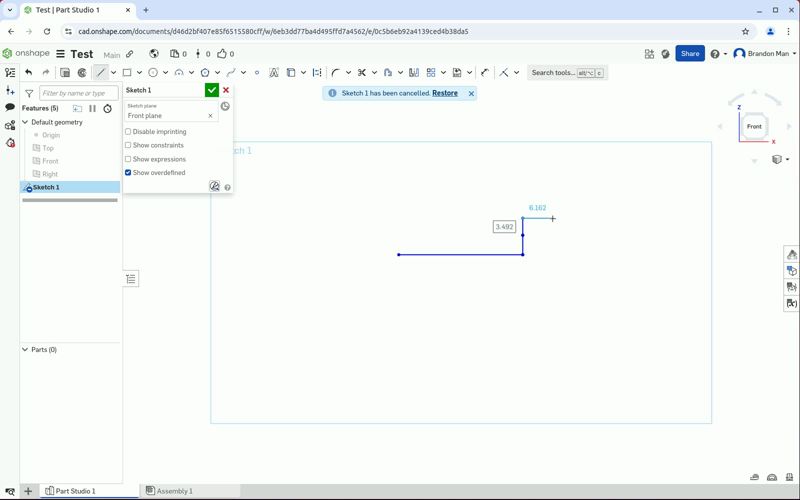
mouse_move(494, 218)
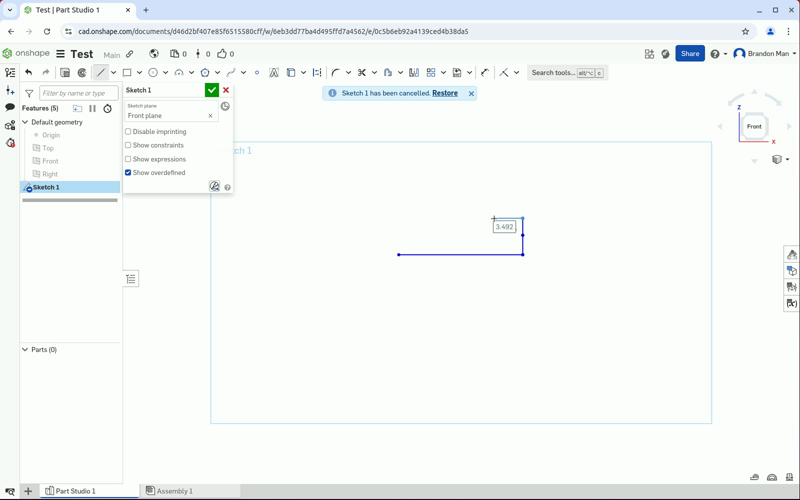
click(494, 218)
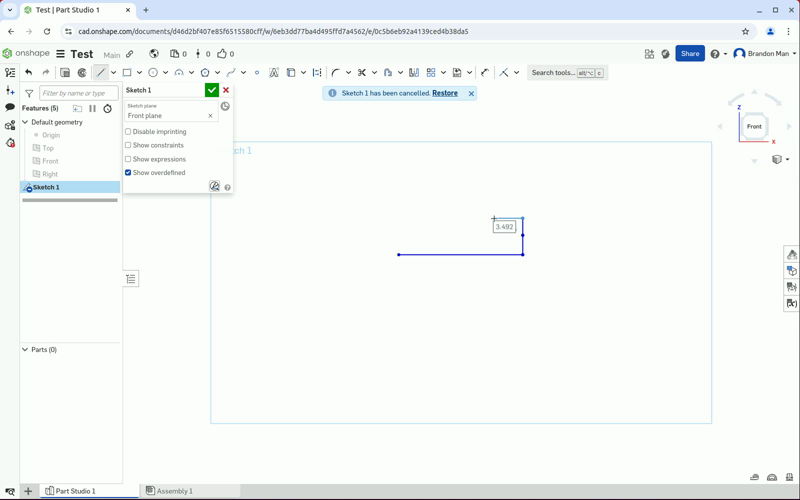
key_up(shift)
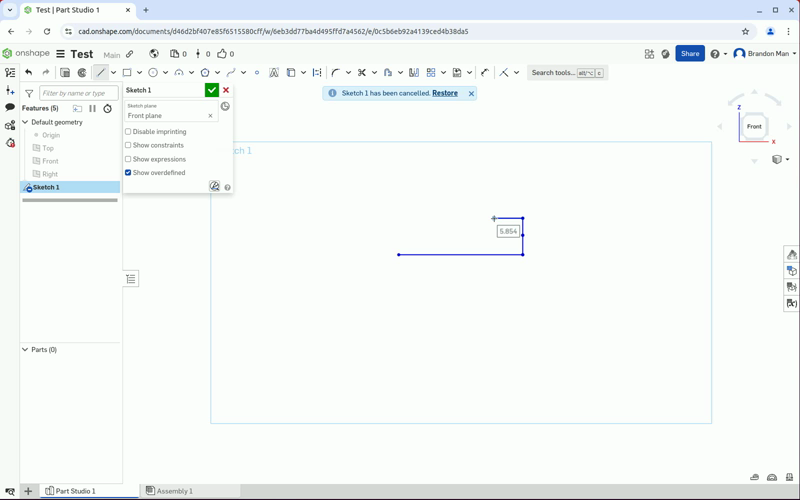
key_down(shift)
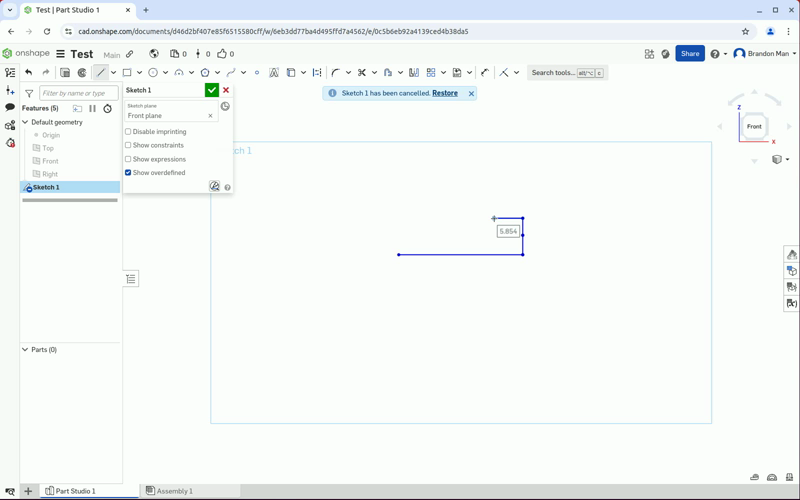
mouse_move(524, 218)
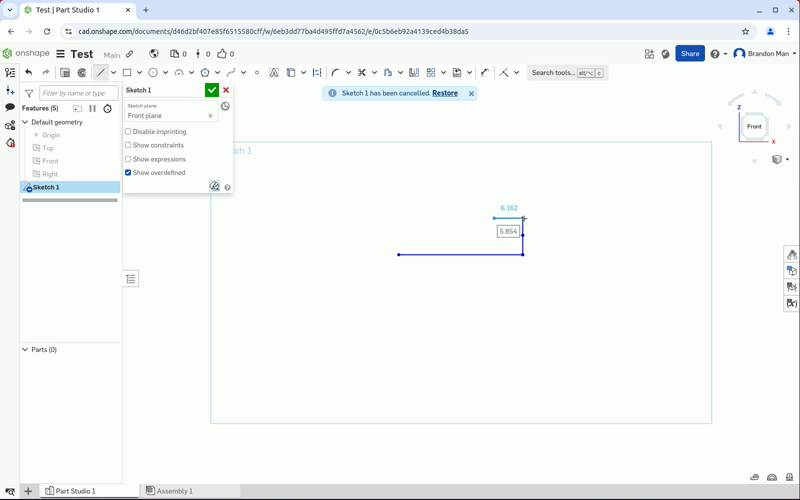
mouse_move(494, 235)
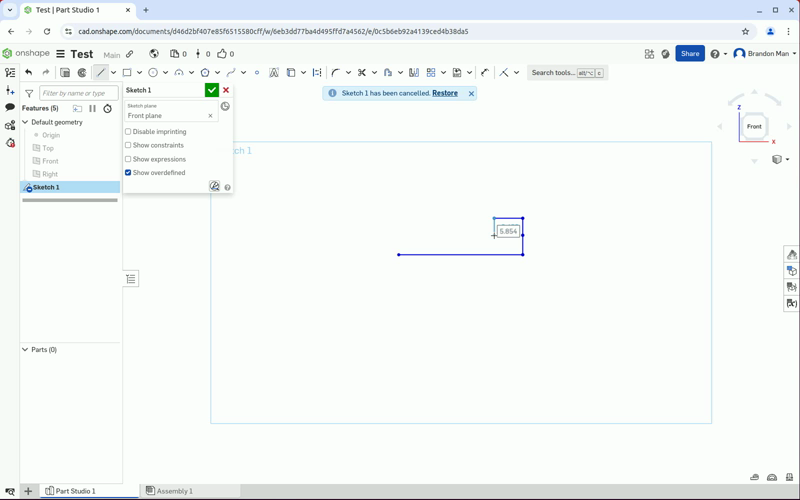
click(494, 235)
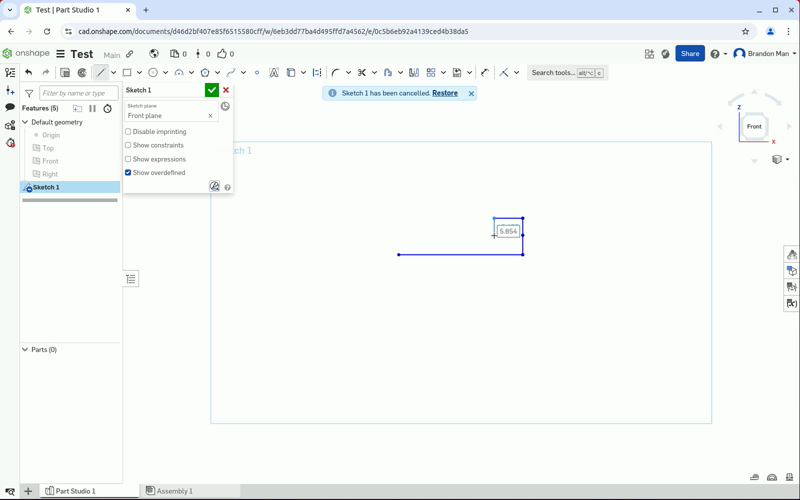
key_up(shift)
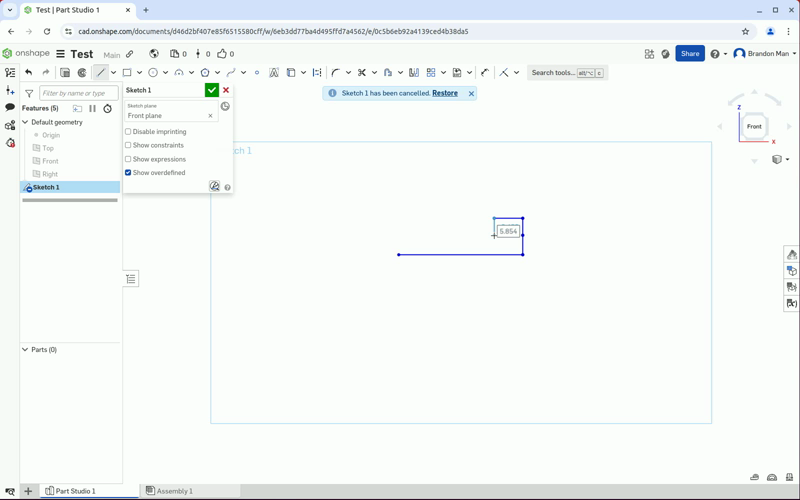
key_down(shift)
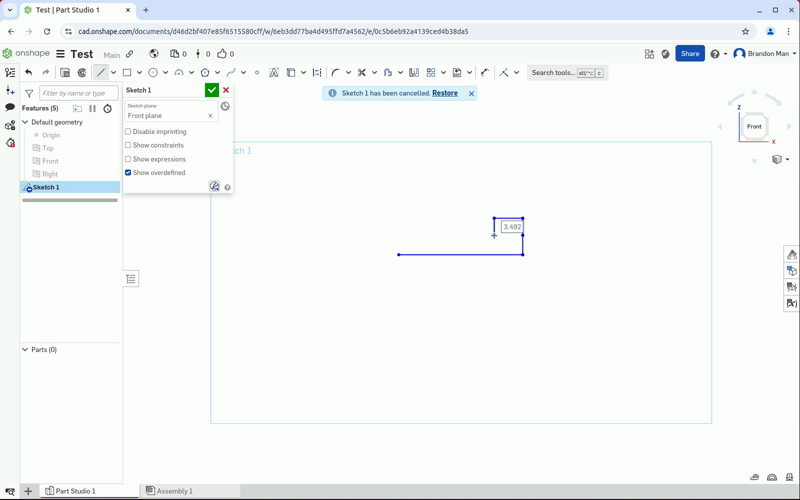
mouse_move(427, 235)
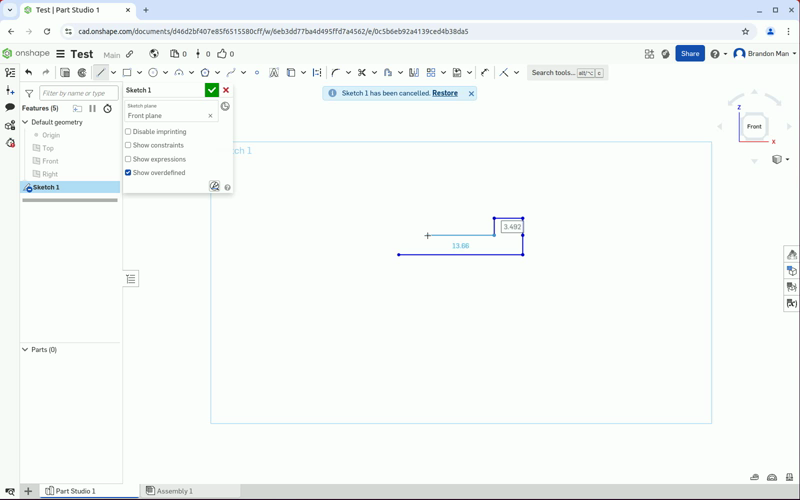
click(427, 235)
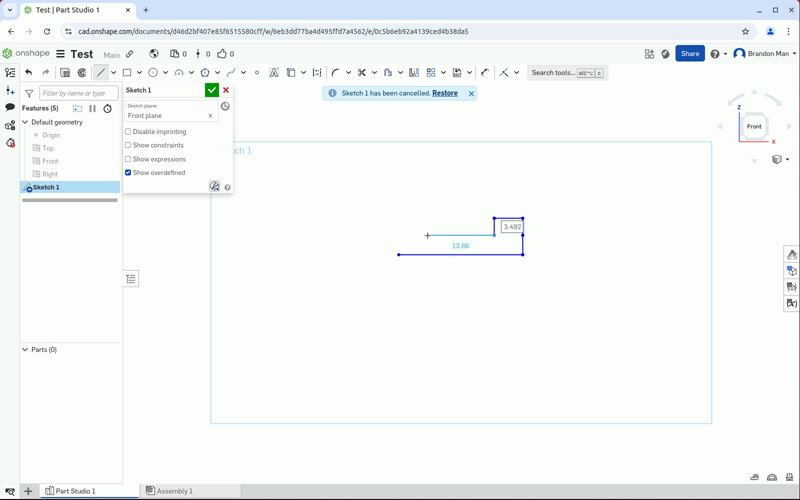
key_up(shift)
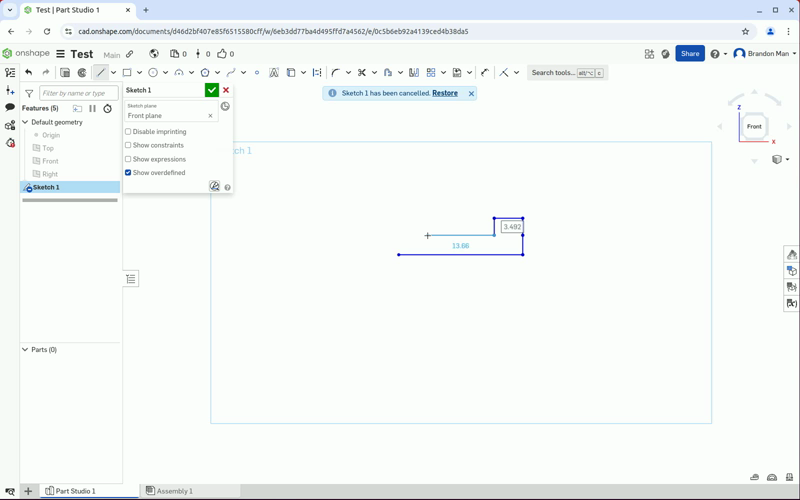
key_down(shift)
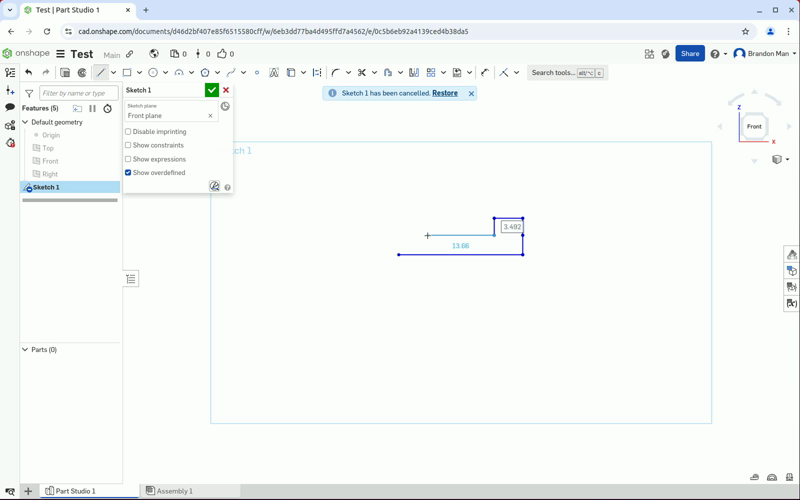
mouse_move(457, 235)
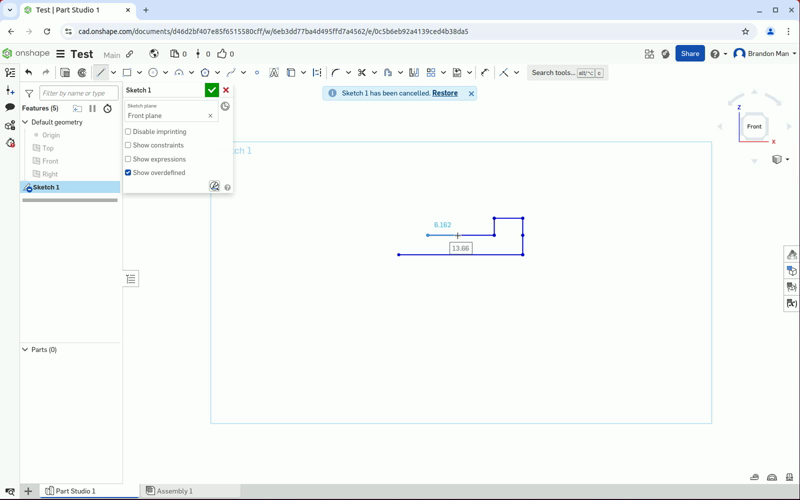
mouse_move(427, 218)
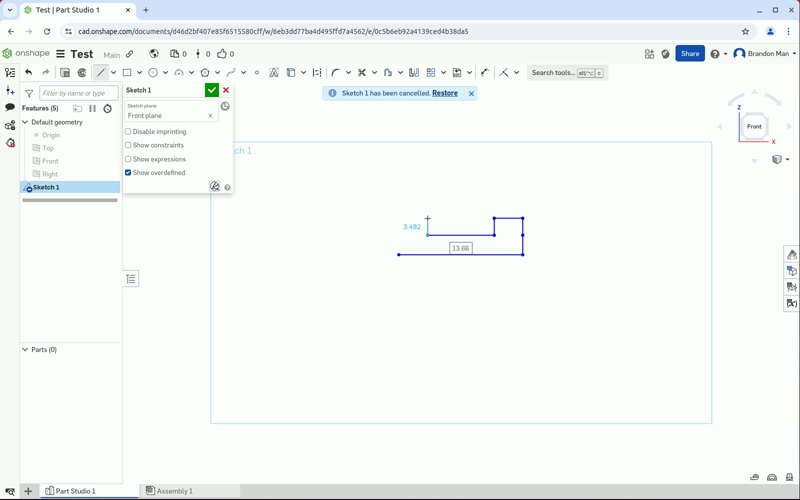
click(427, 218)
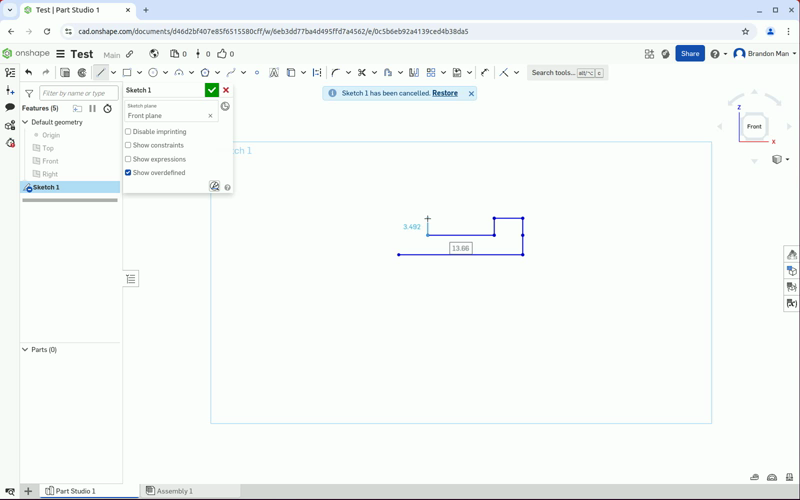
key_up(shift)
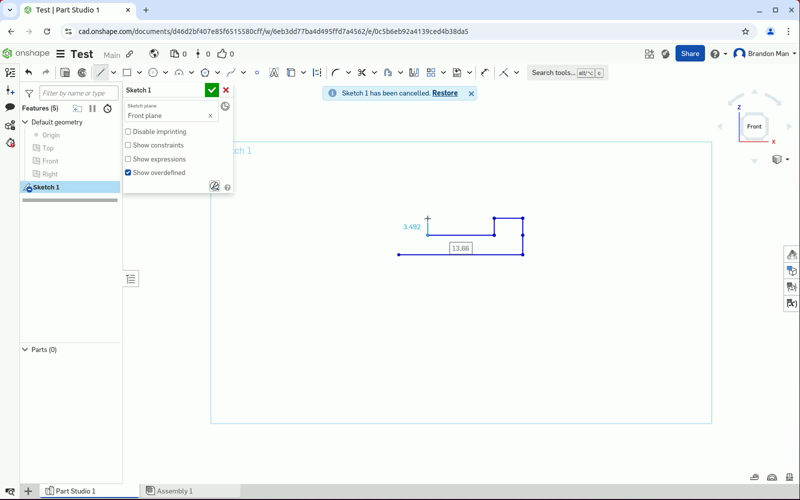
key_down(shift)
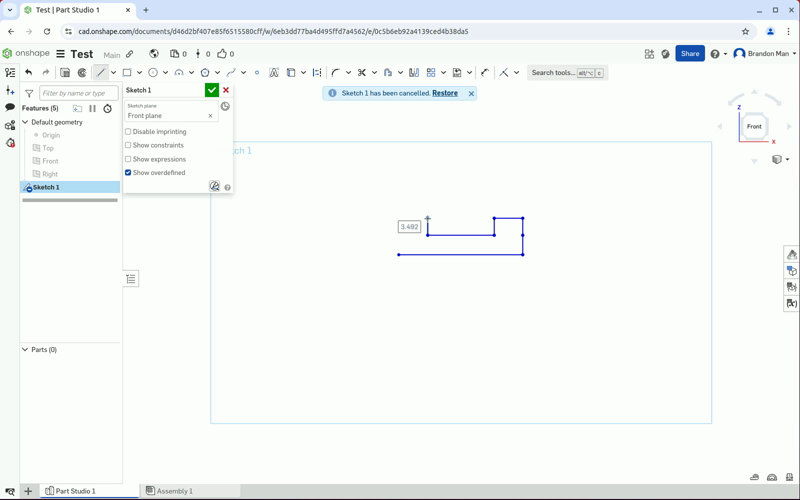
mouse_move(457, 218)
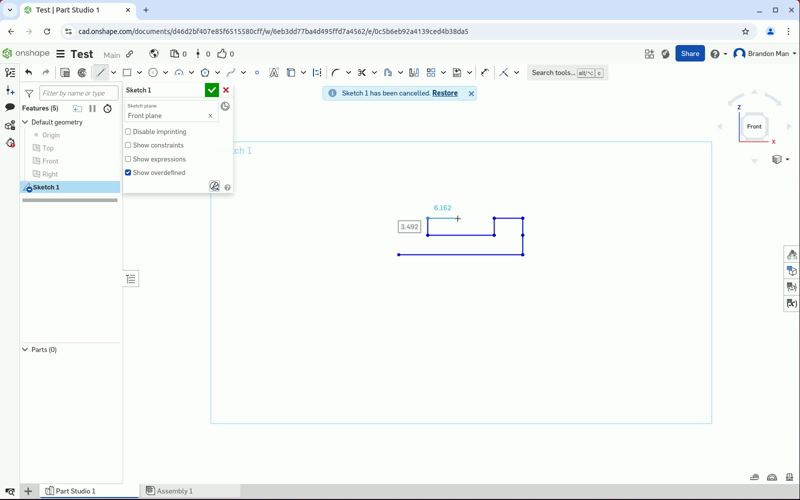
mouse_move(398, 218)
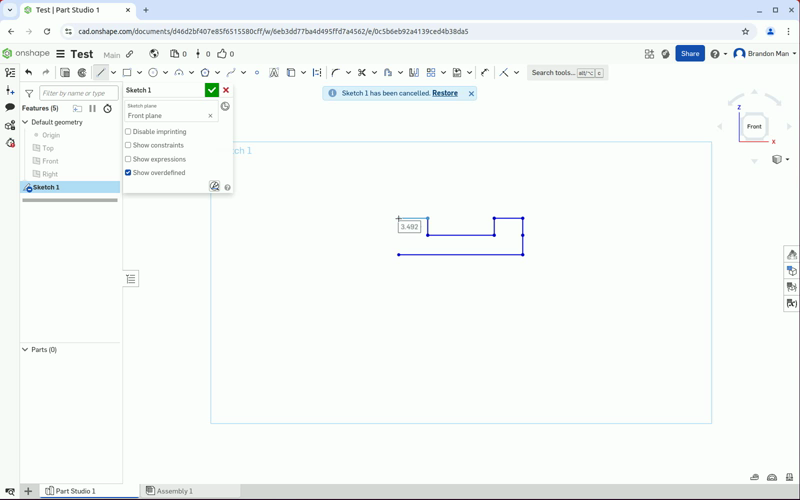
click(398, 218)
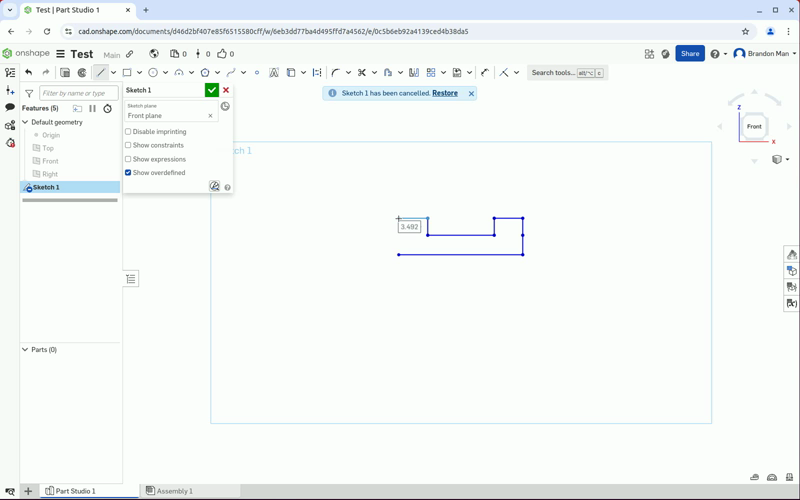
key_up(shift)
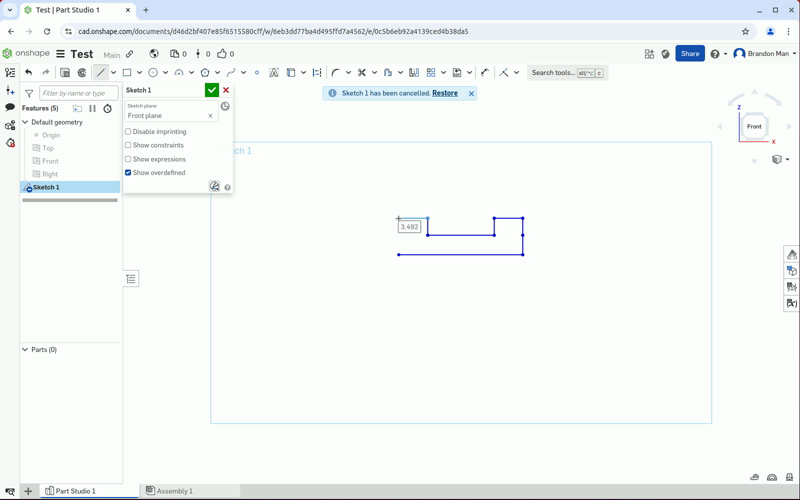
key_down(shift)
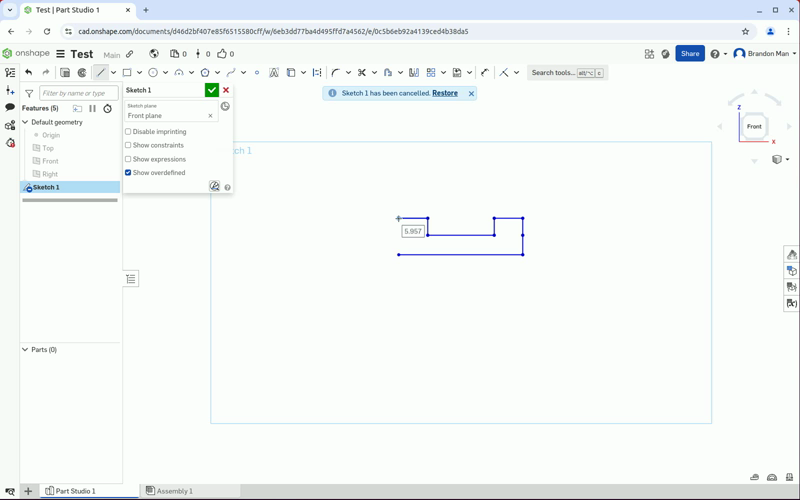
mouse_move(428, 218)
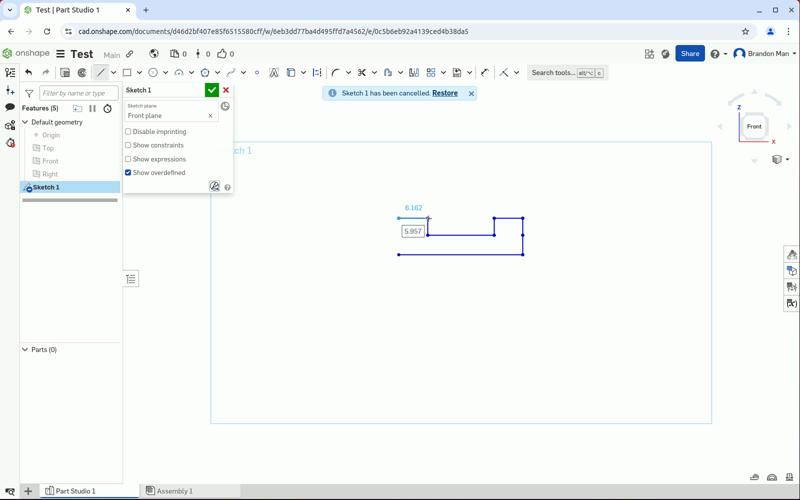
mouse_move(398, 235)
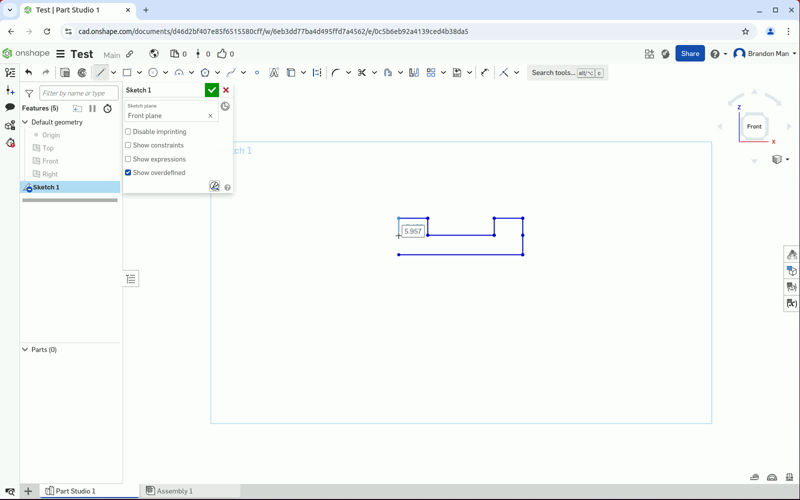
click(398, 235)
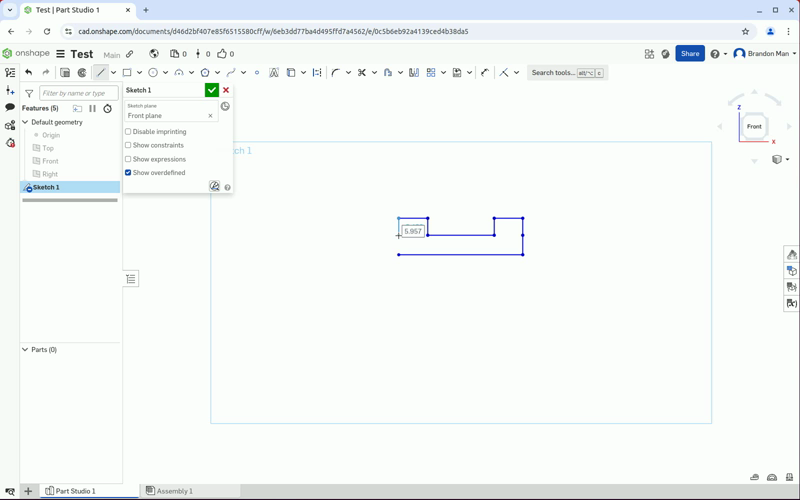
key_up(shift)
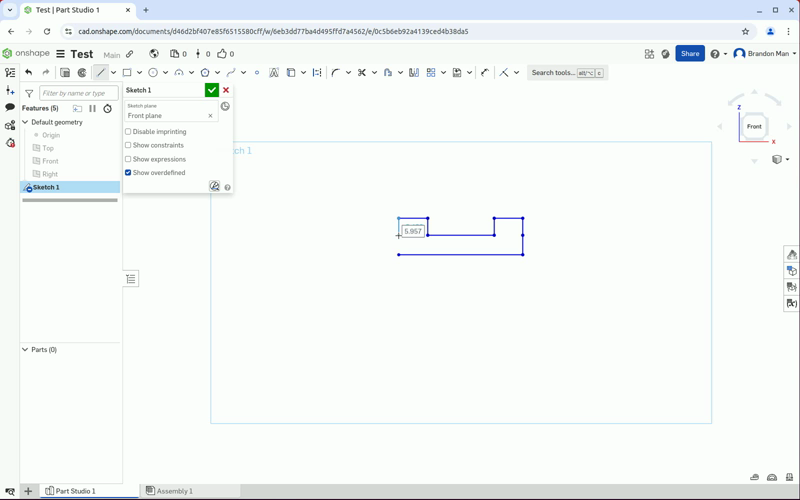
mouse_move(428, 235)
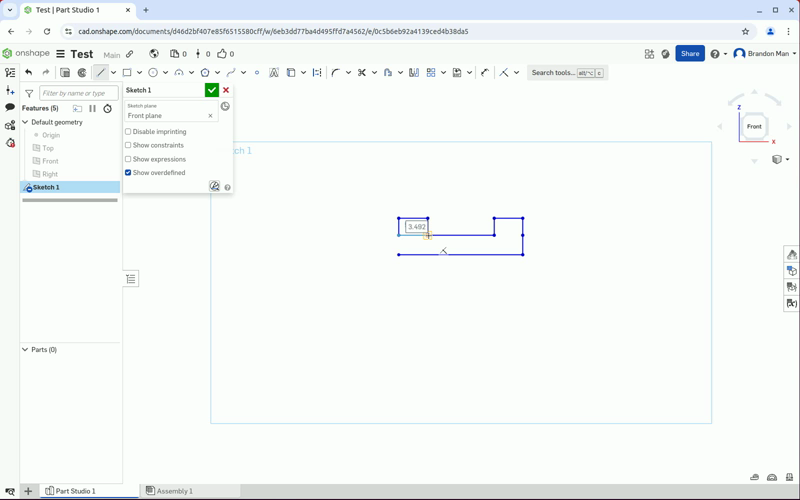
key_down(shift)
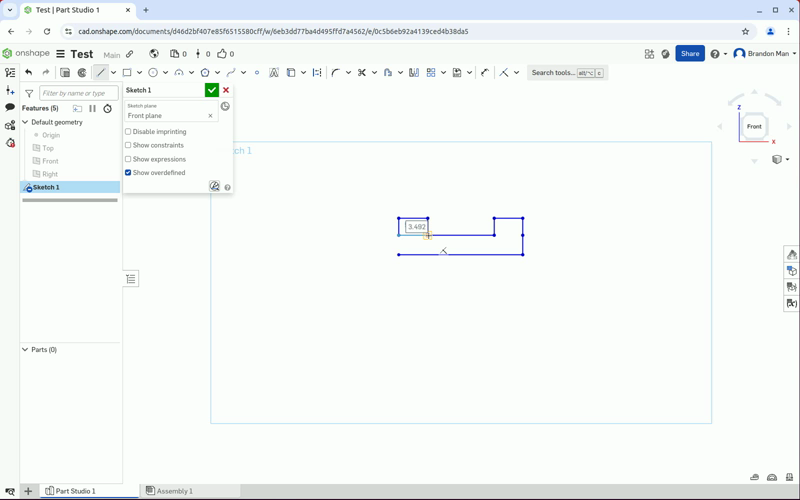
mouse_move(398, 254)
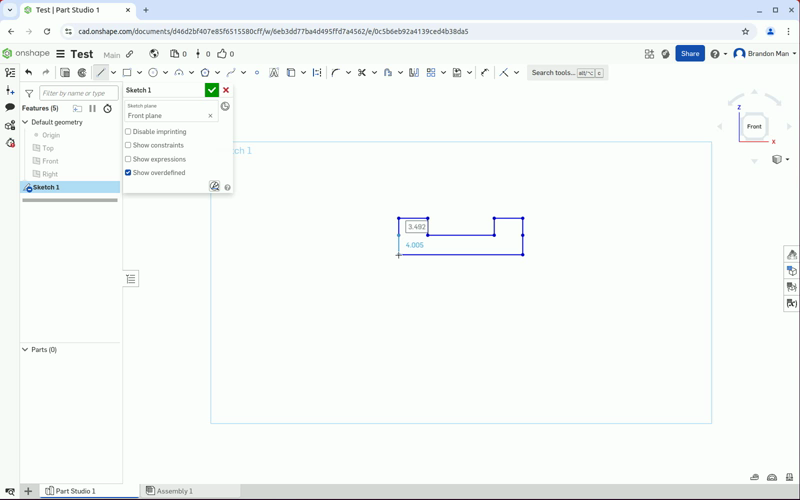
key_up(shift)
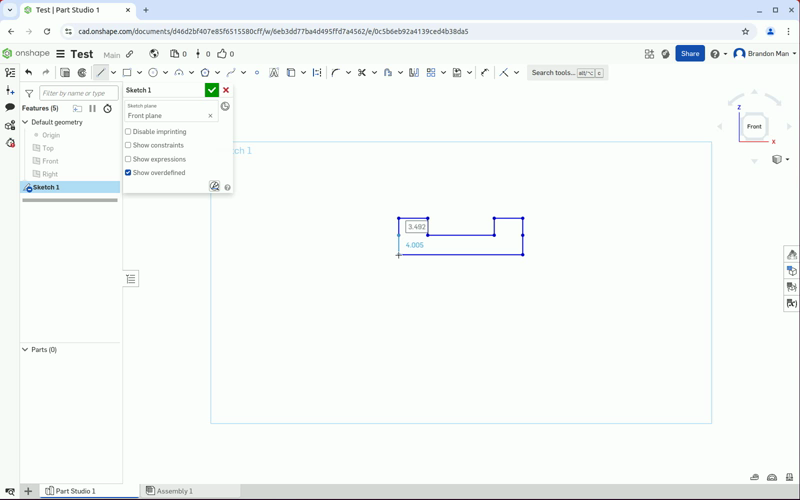
click(398, 254)
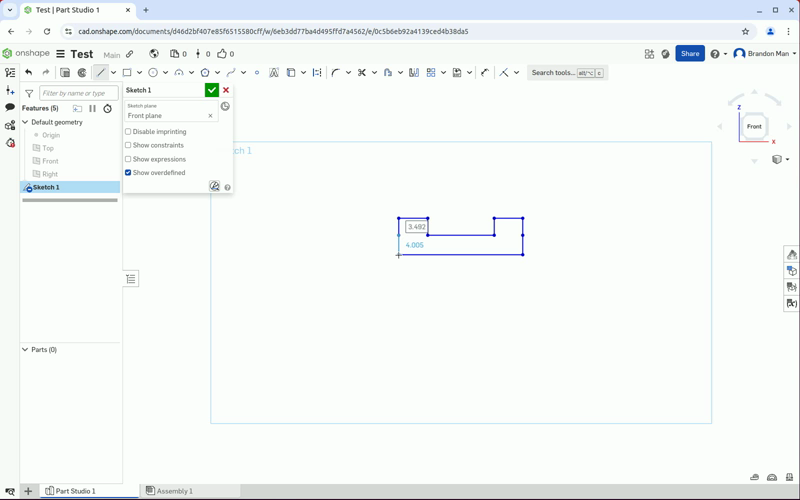
key(esc)
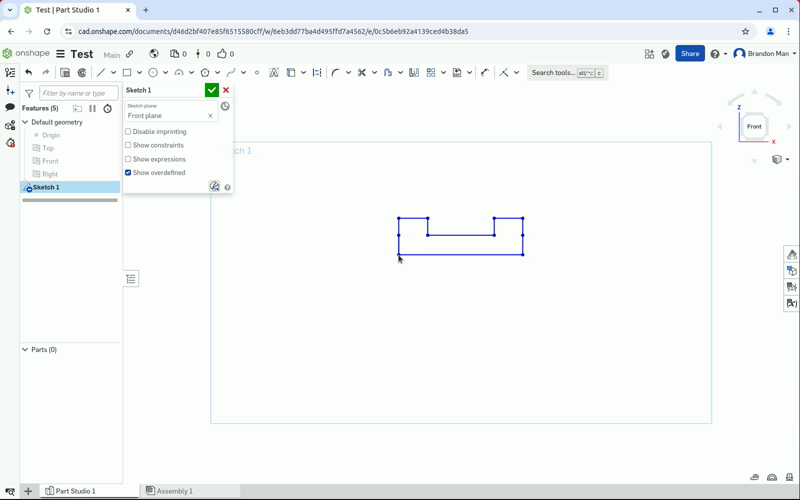
mouse_move(477, 245)
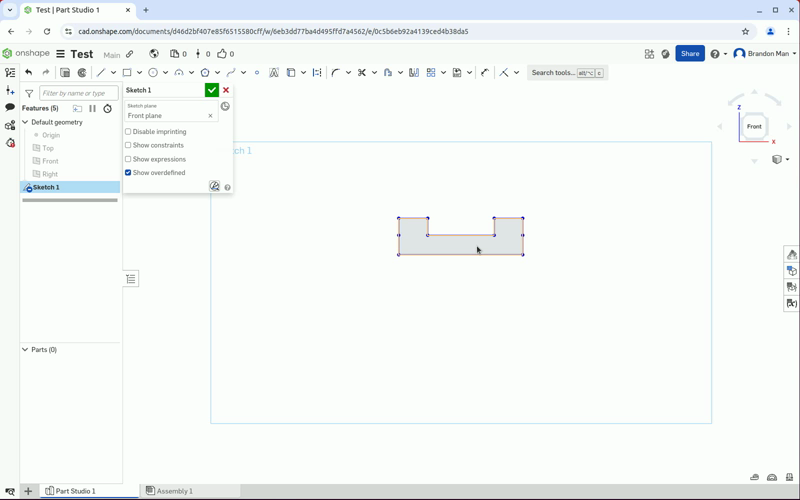
click(477, 245)
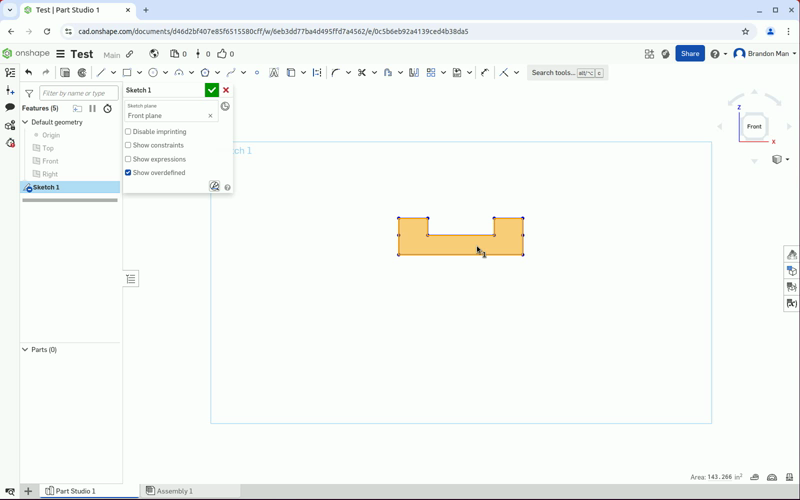
mouse_move(73, 352)
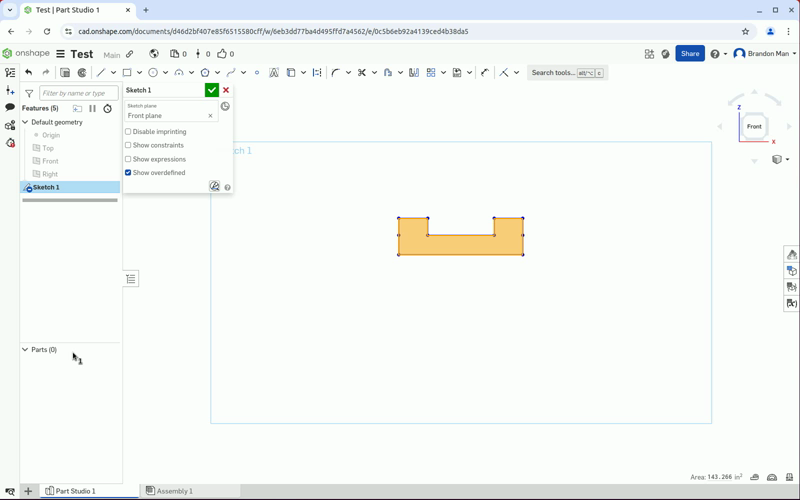
key(shift+y)
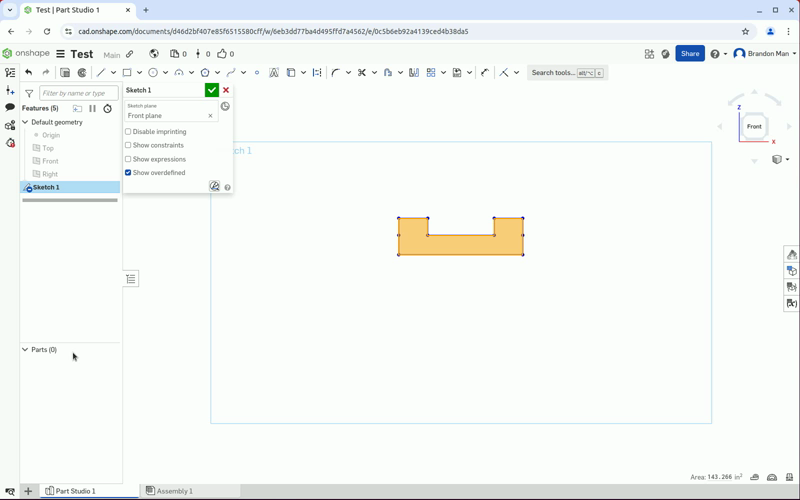
key(shift+e)
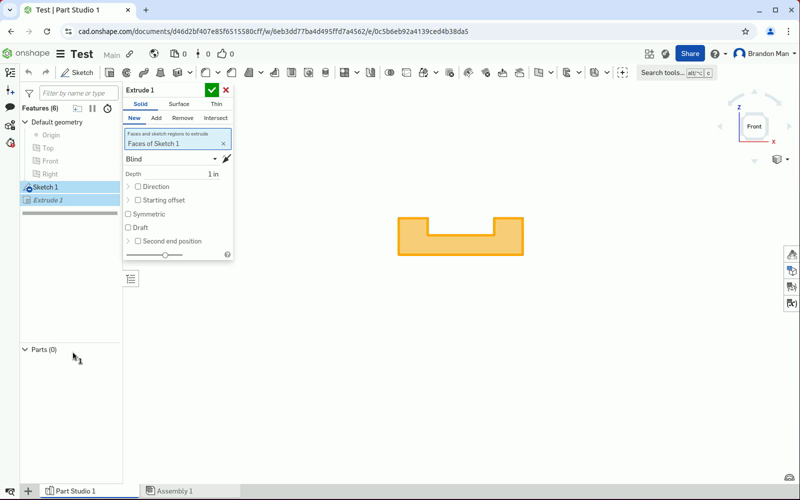
mouse_move(143, 106)
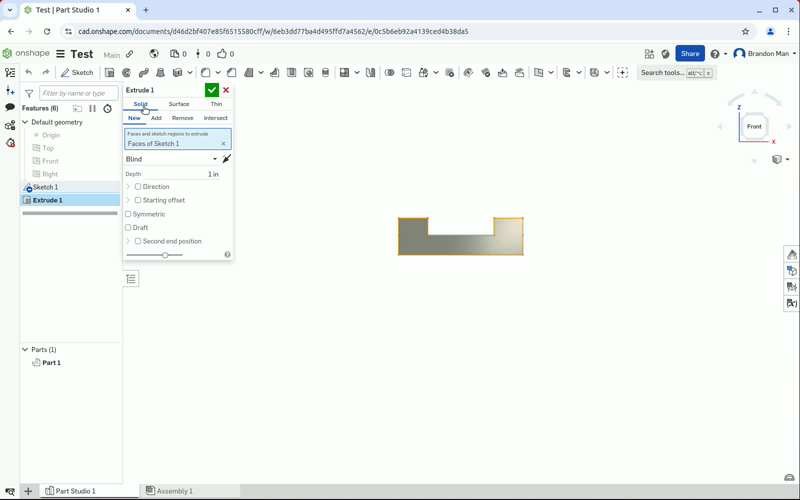
click(143, 106)
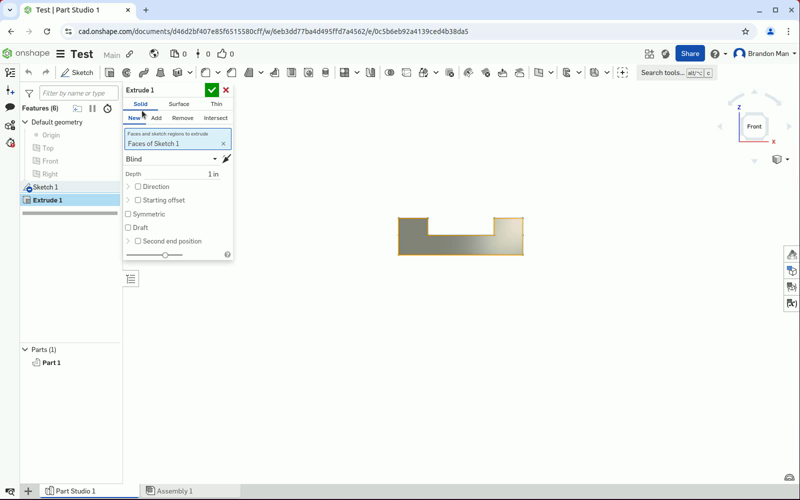
mouse_move(137, 120)
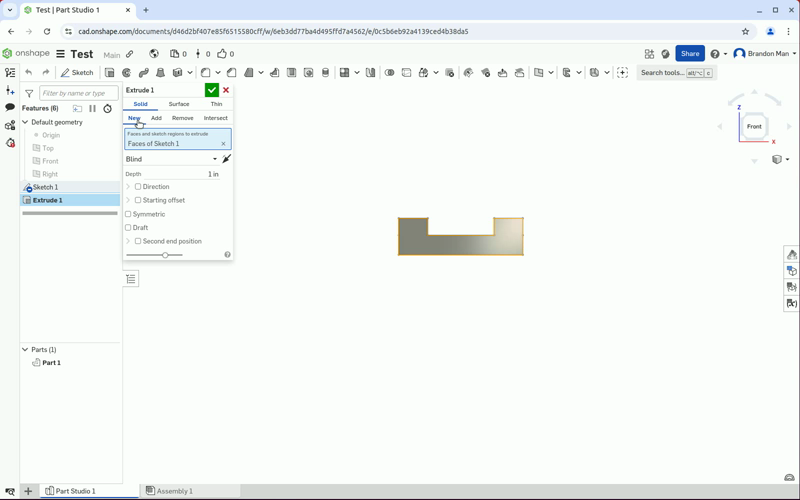
click(137, 120)
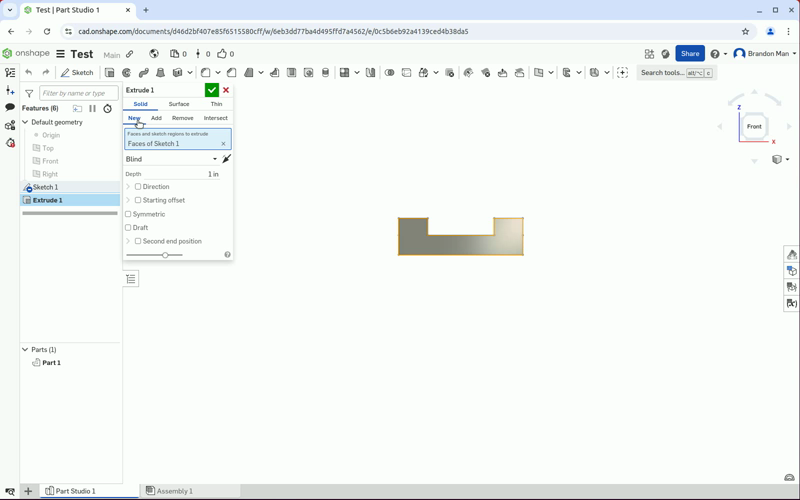
key(tab, 4)
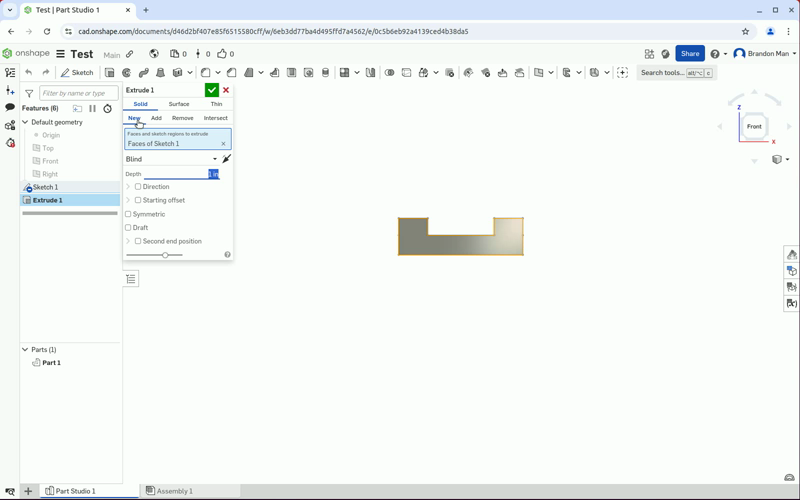
text(27.922)
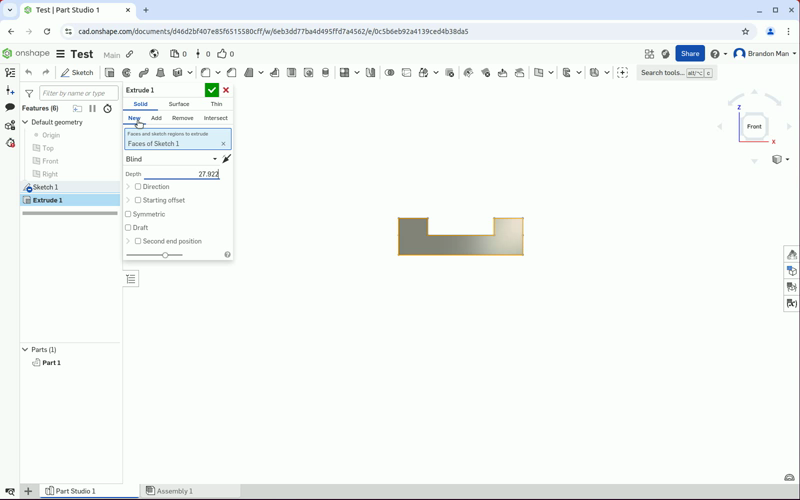
key(tab, 3)
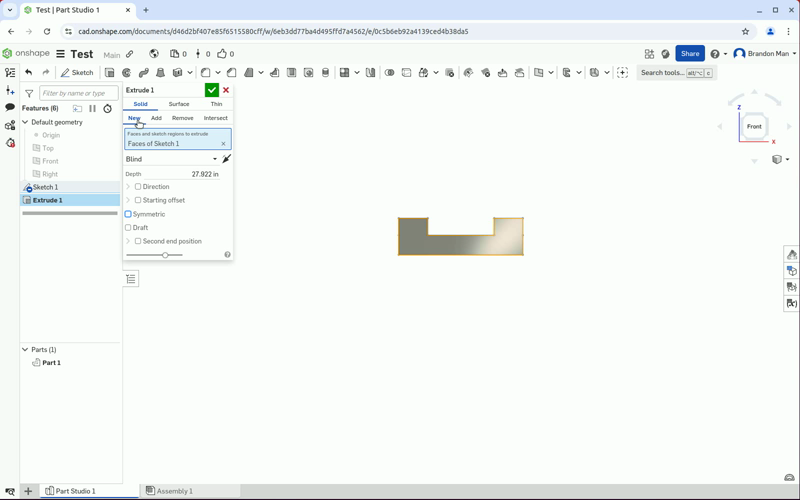
key(space)
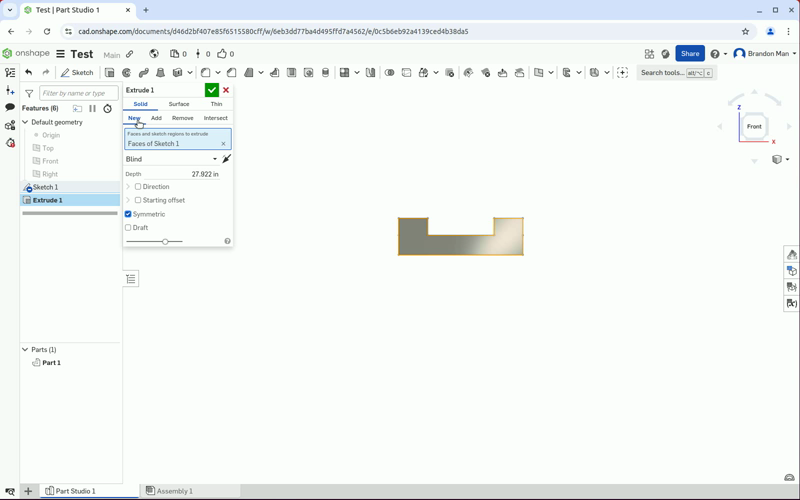
key(enter)
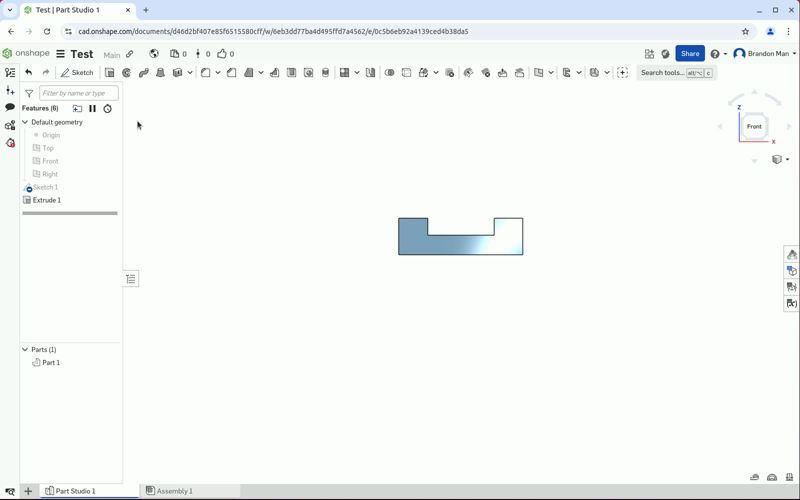
key(shift+h)
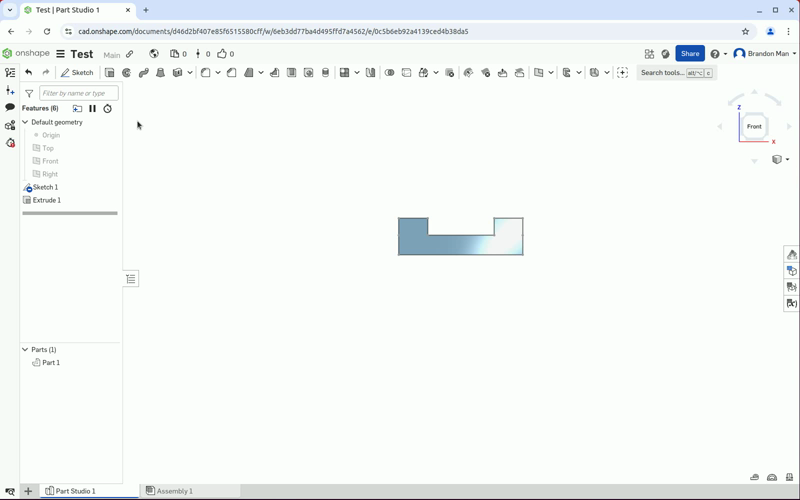
key(shift+h)
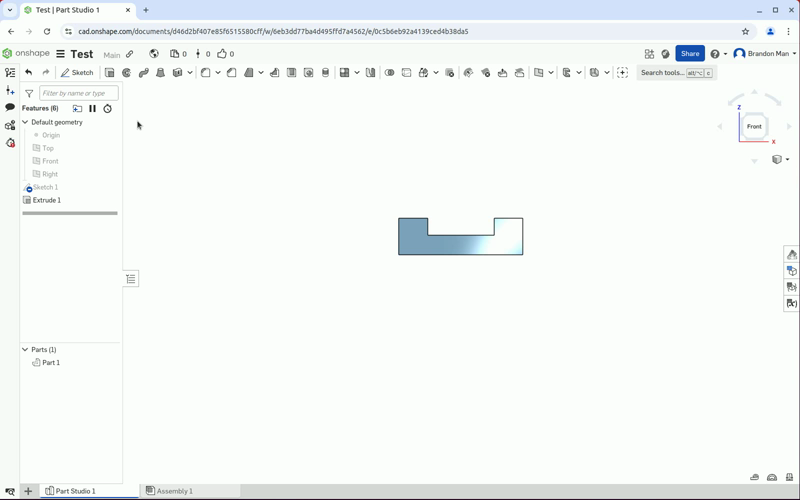
mouse_move(73, 189)
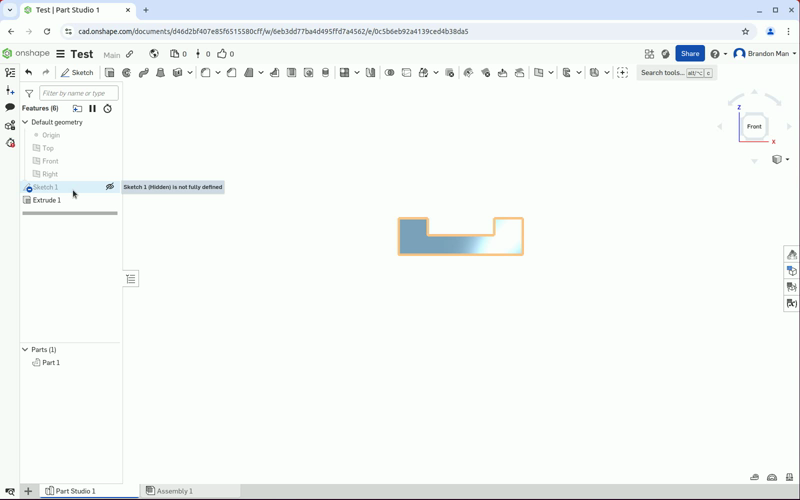
click(73, 189)
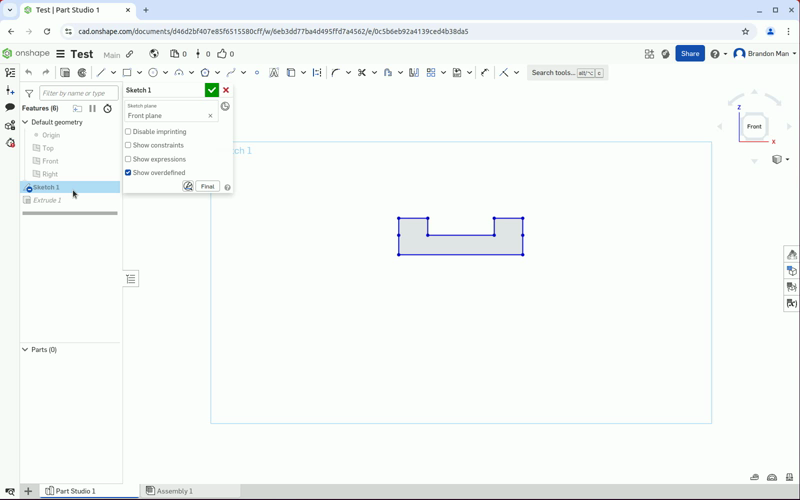
mouse_move(229, 92)
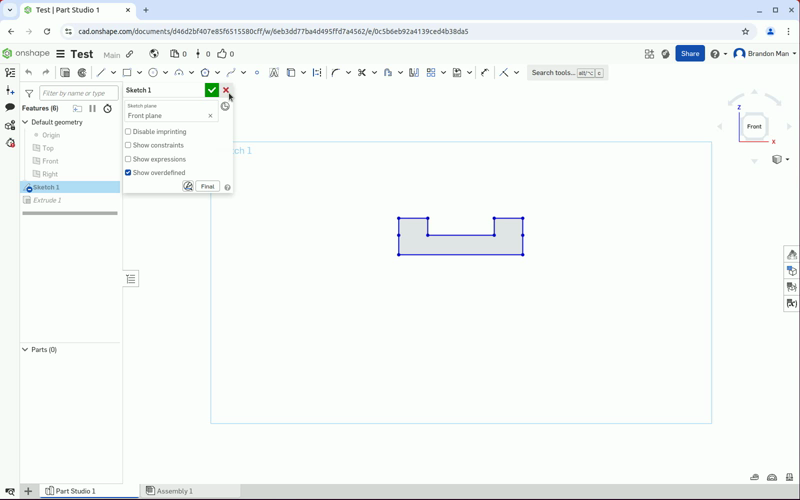
click(229, 92)
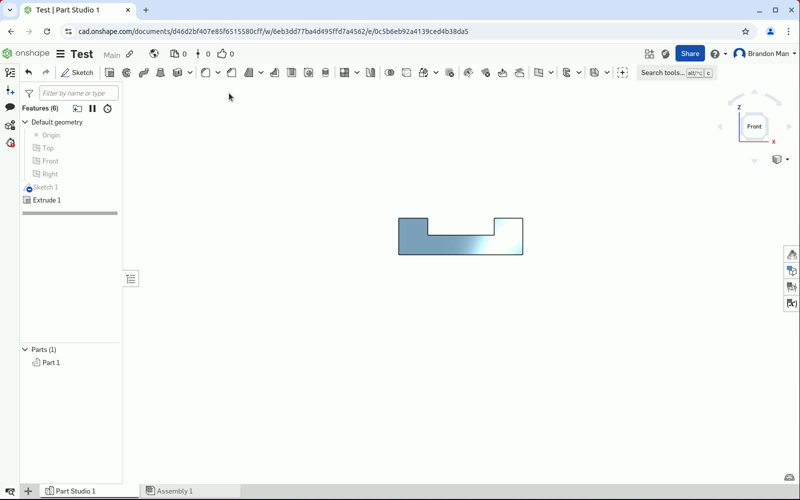
mouse_move(73, 352)
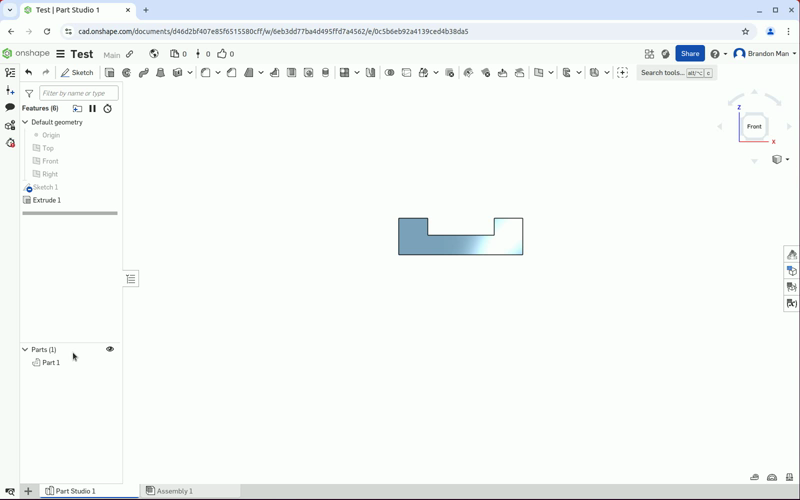
key(y)
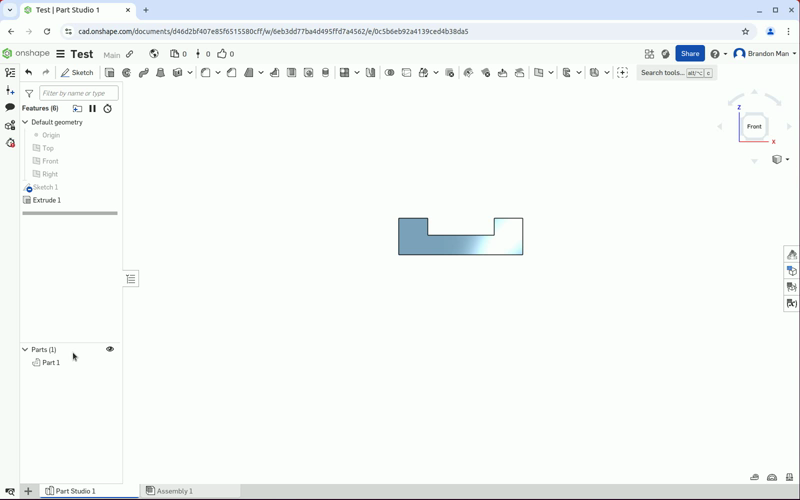
key(shift+p)
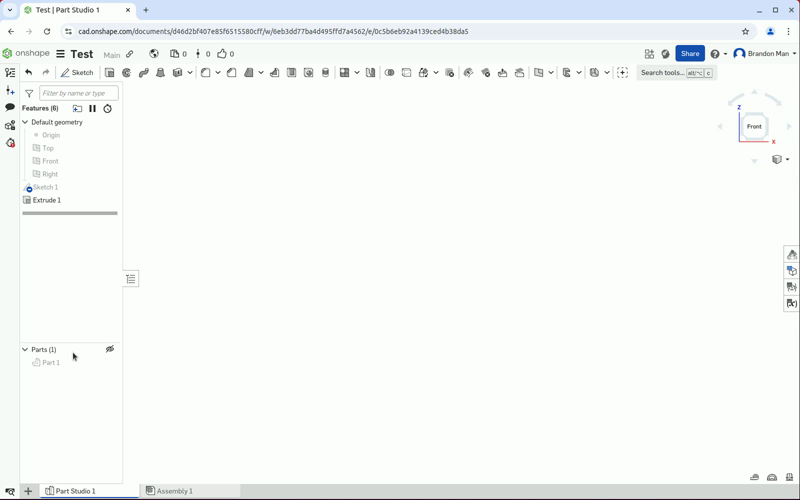
key(space)
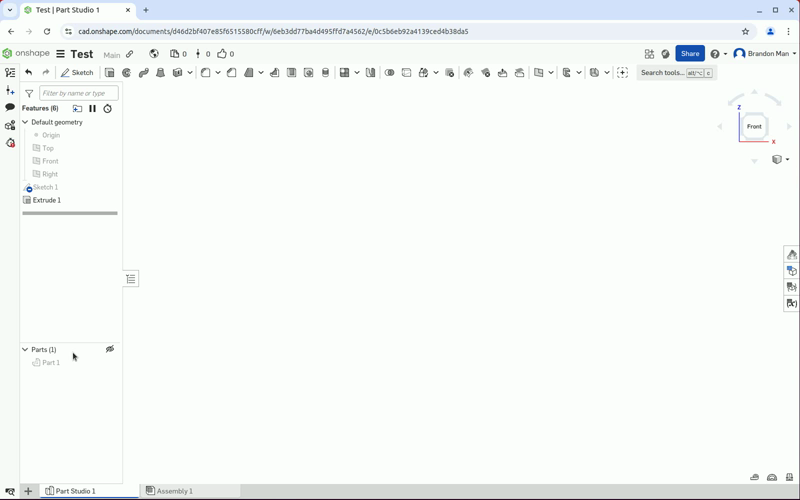
key_down(shift)
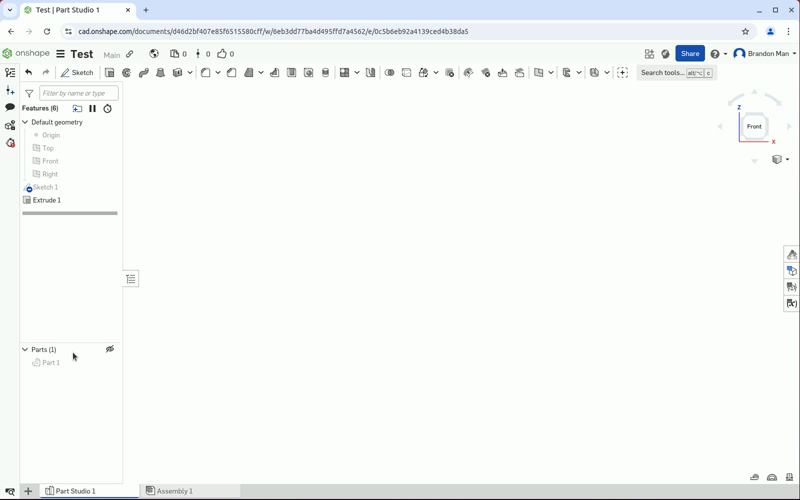
key(down)
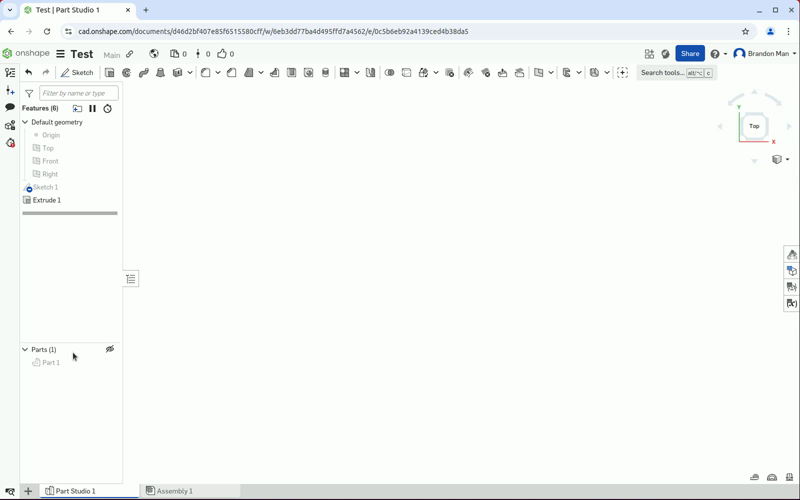
key_up(shift)
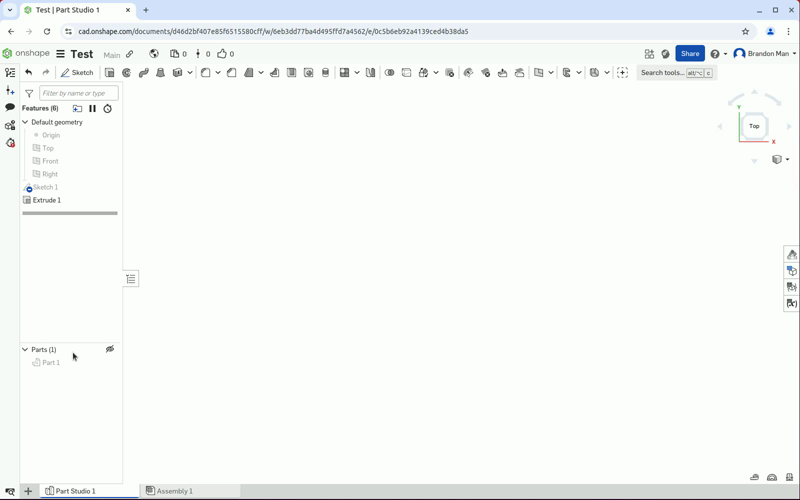
mouse_move(73, 352)
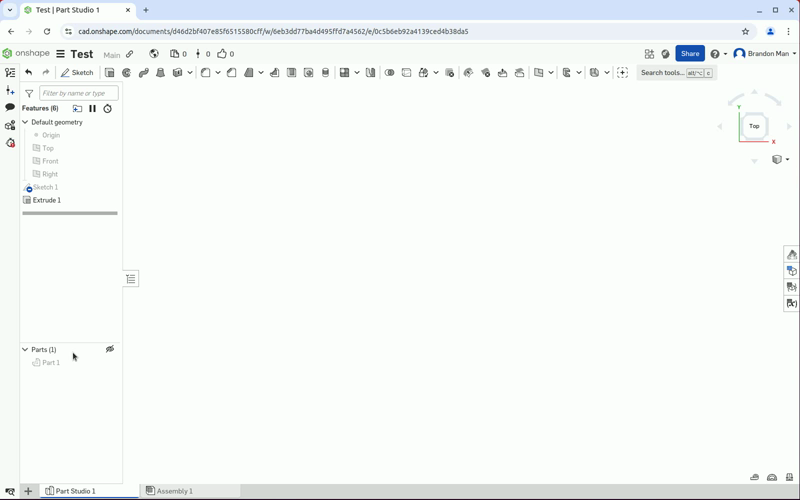
key(shift+y)
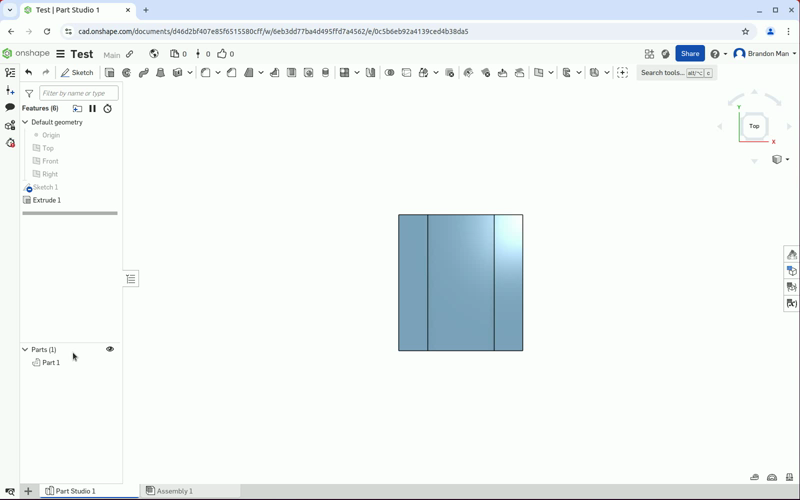
mouse_move(541, 75)
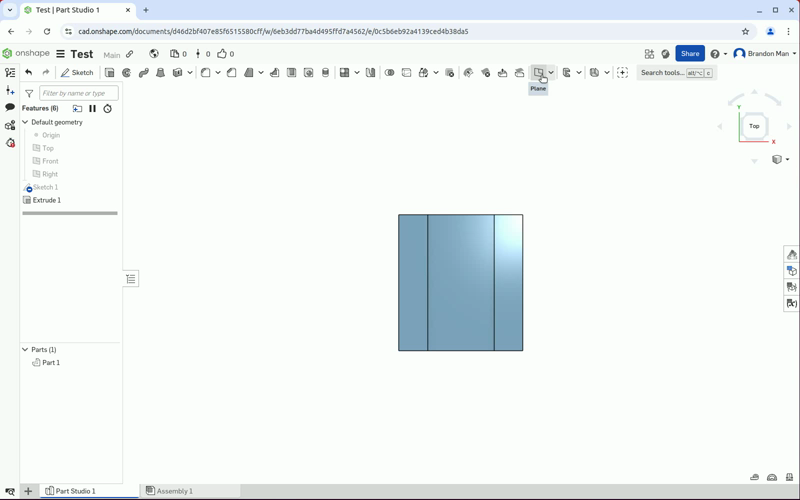
click(541, 75)
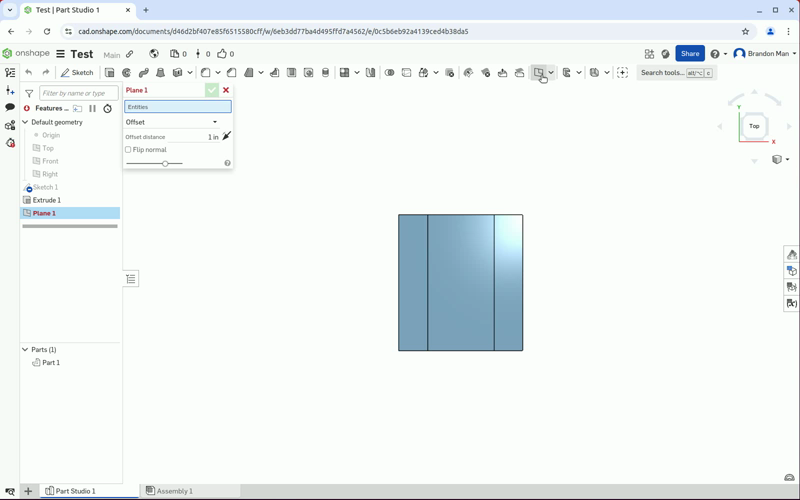
mouse_move(73, 150)
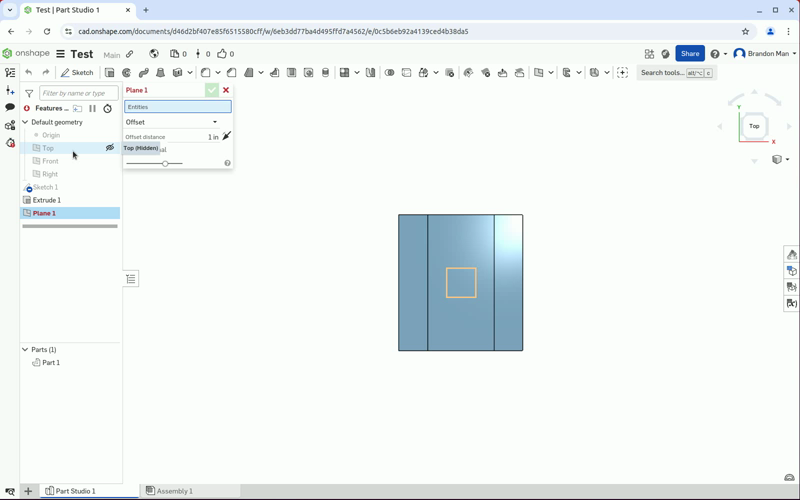
click(73, 150)
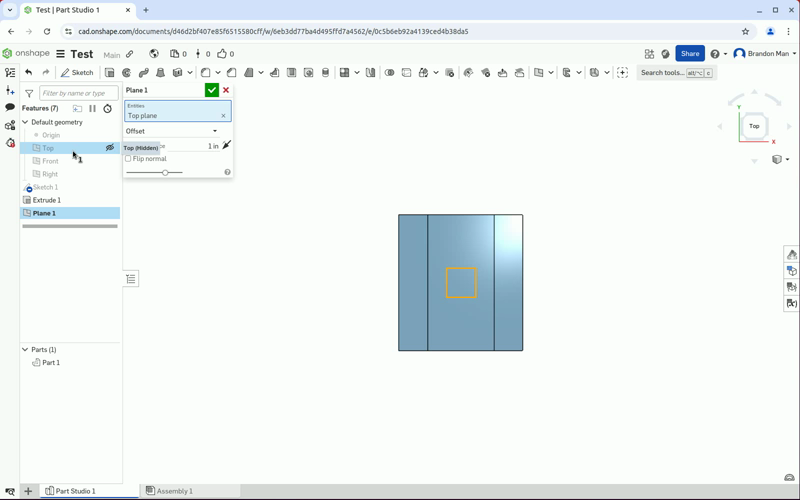
key(tab, 2)
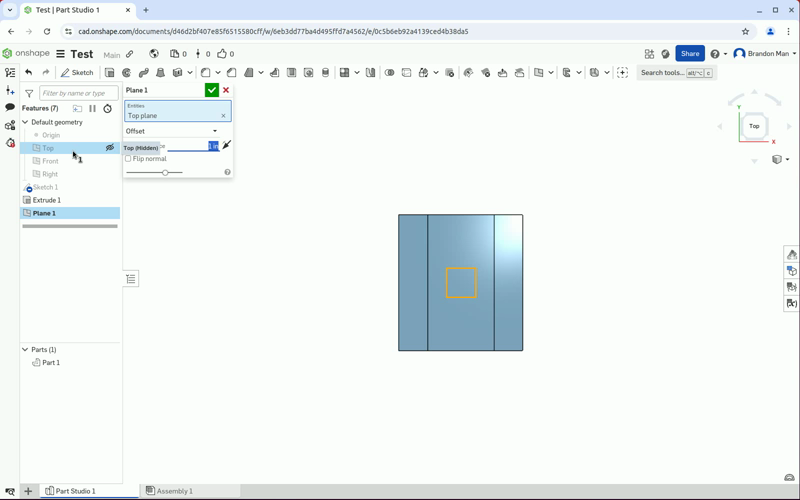
text(13.249)
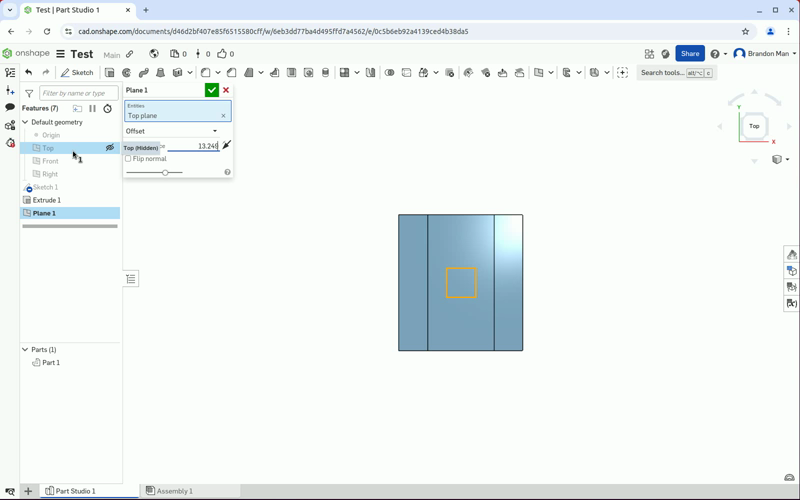
key(enter, 2)
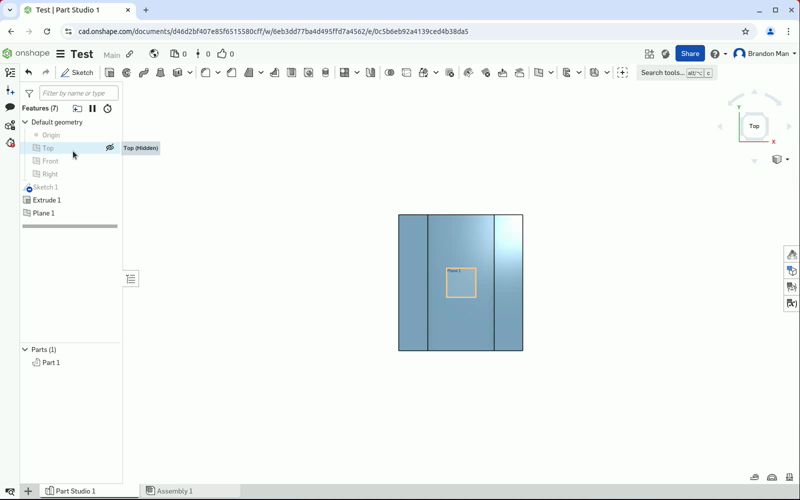
key(shift+s)
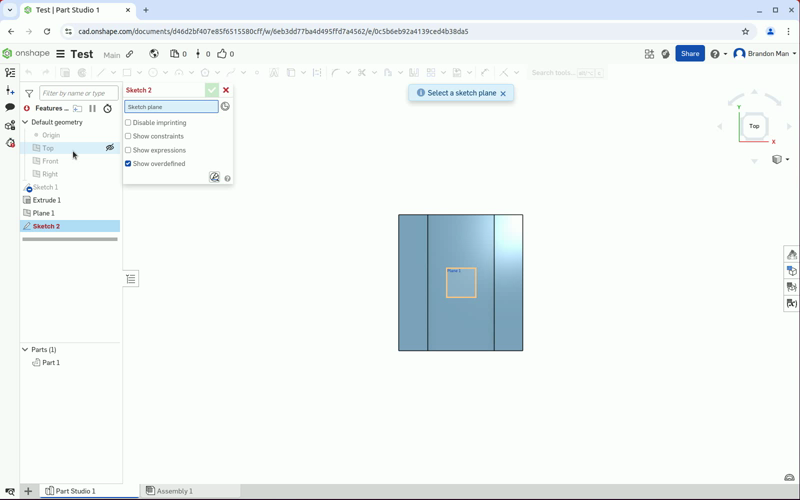
mouse_move(73, 215)
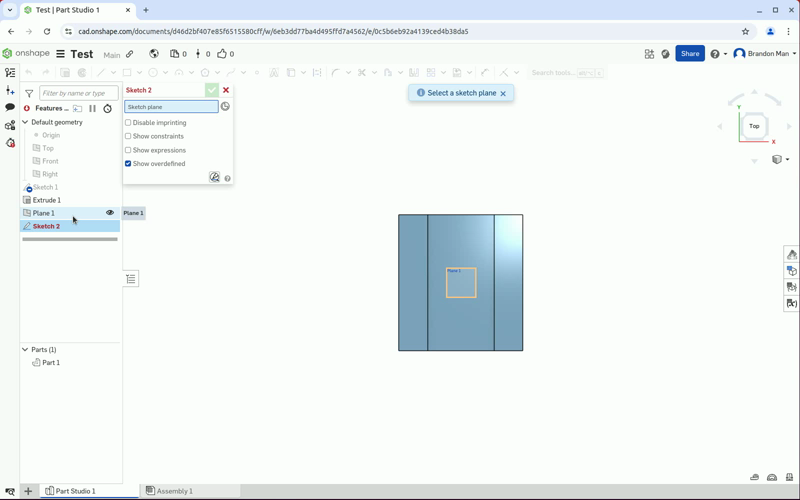
click(73, 215)
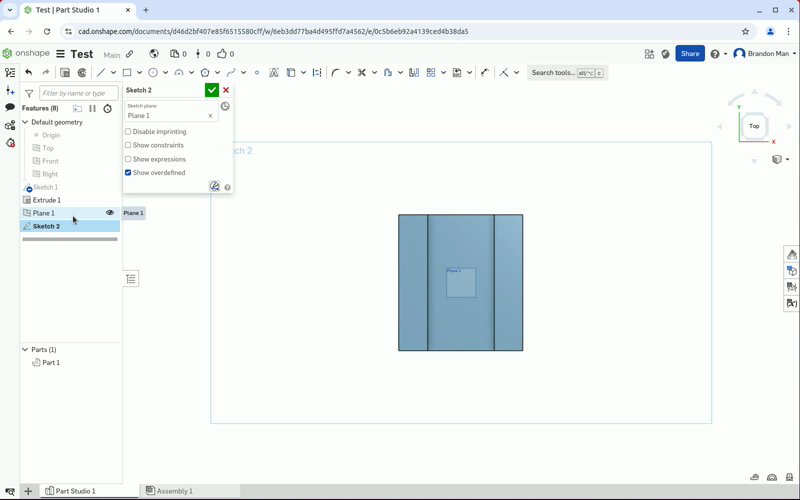
mouse_move(73, 352)
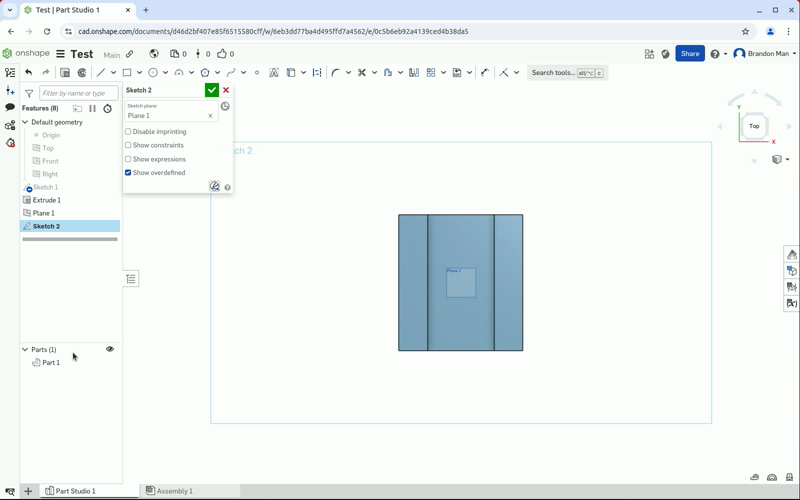
key(y)
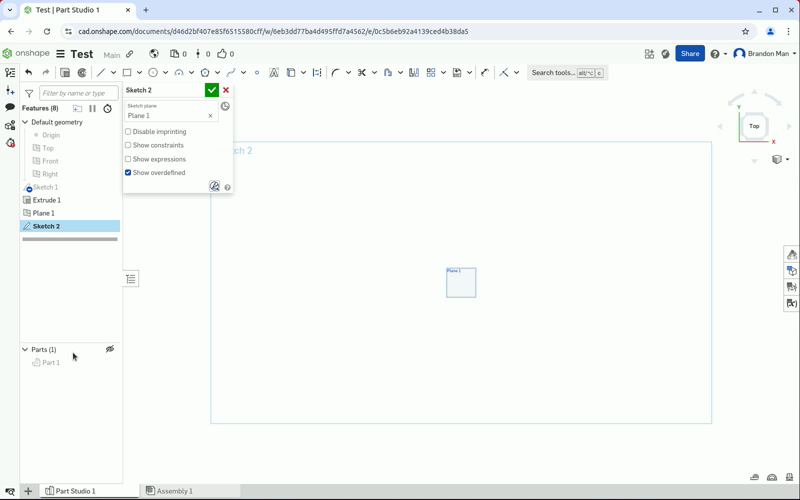
key(l)
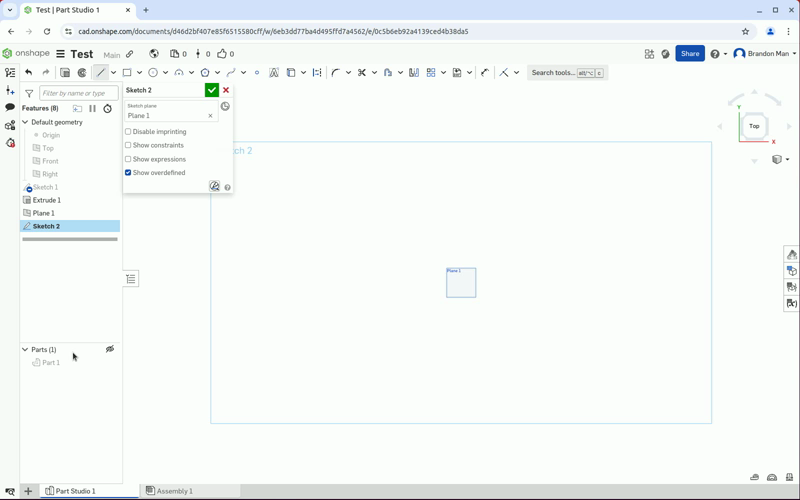
key_down(shift)
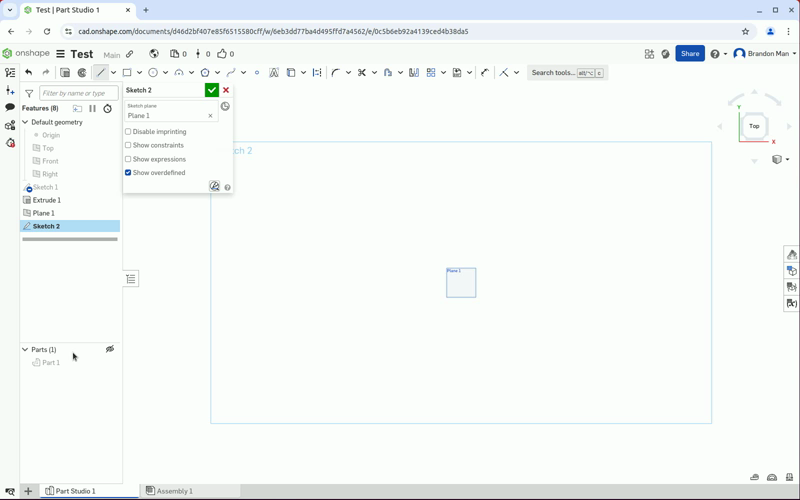
mouse_move(398, 243)
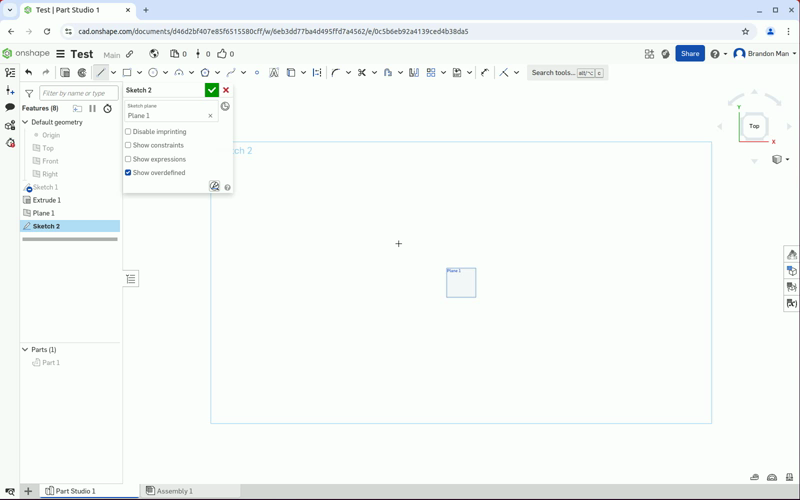
click(398, 243)
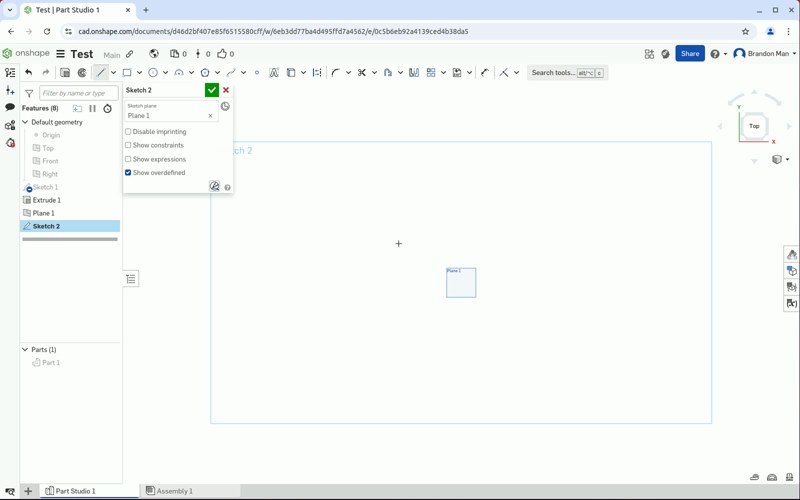
key_up(shift)
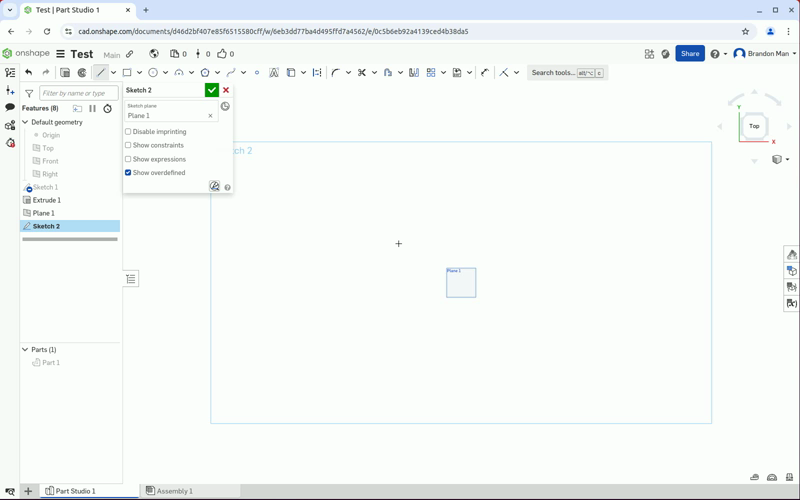
key_down(shift)
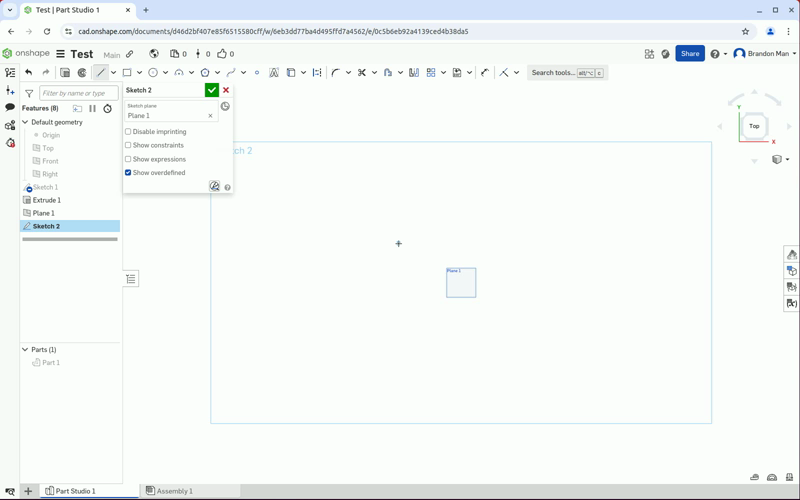
mouse_move(428, 243)
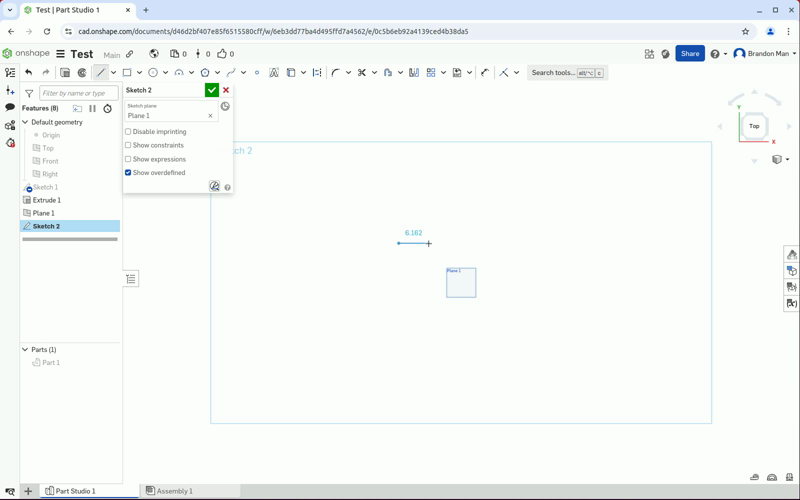
mouse_move(427, 243)
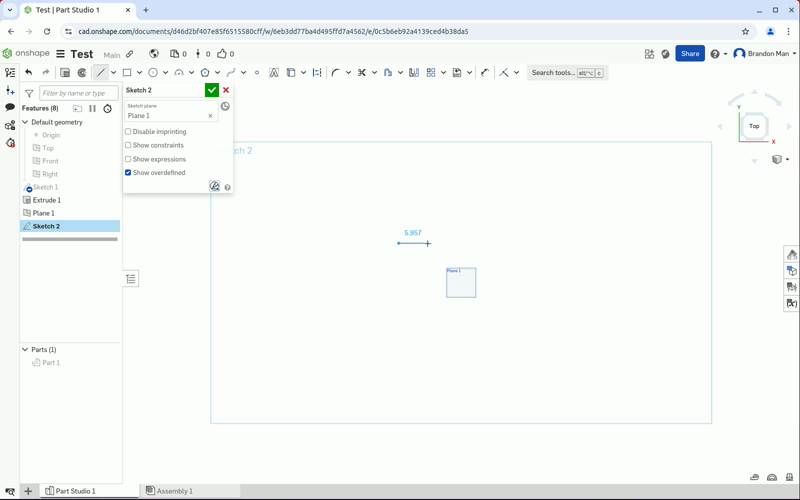
click(427, 243)
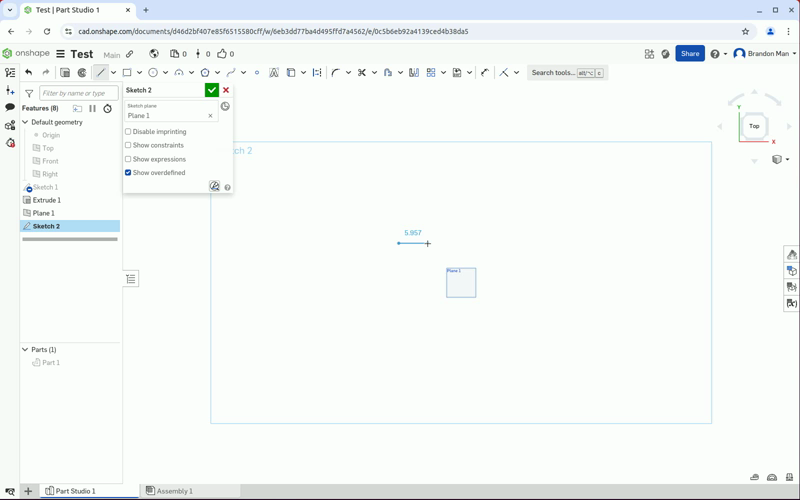
key_up(shift)
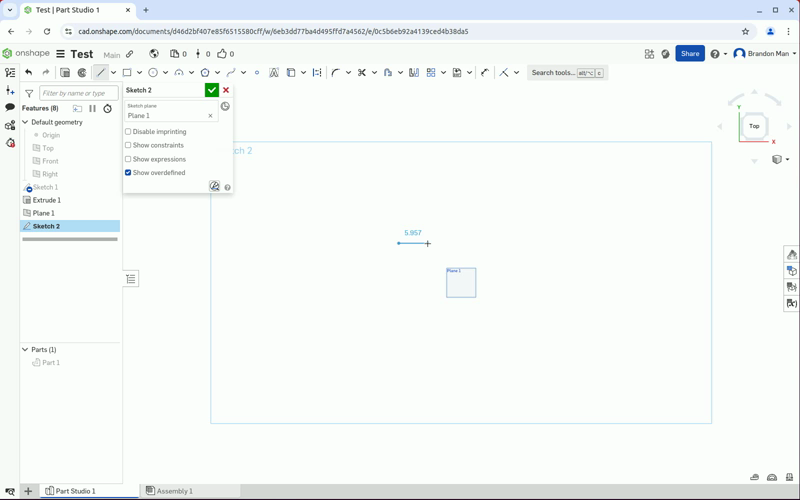
key_down(shift)
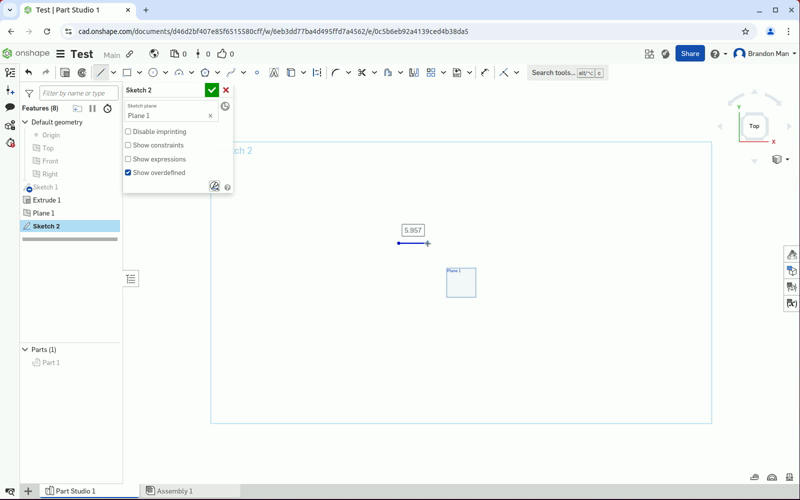
mouse_move(457, 243)
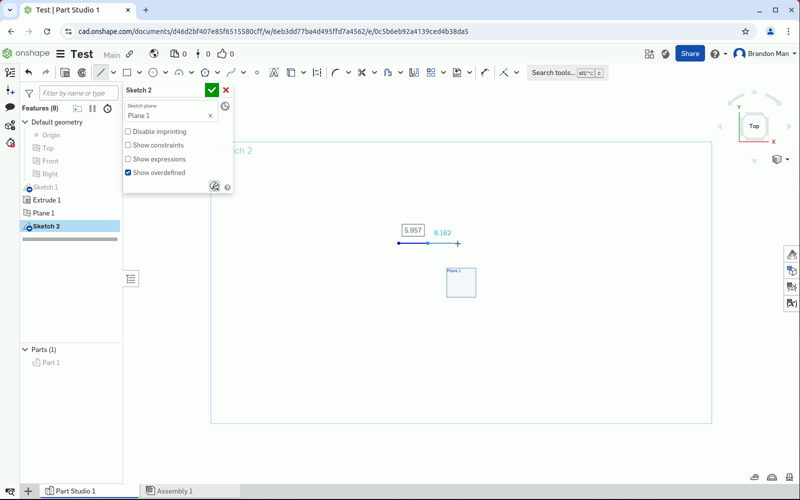
mouse_move(427, 213)
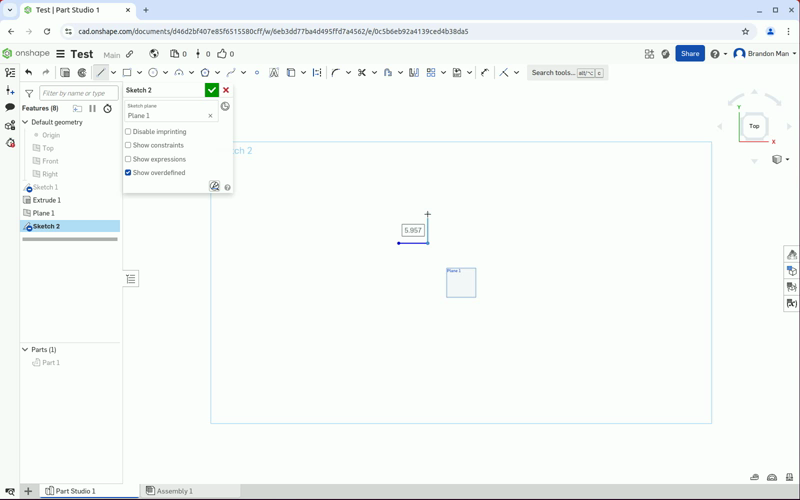
click(427, 213)
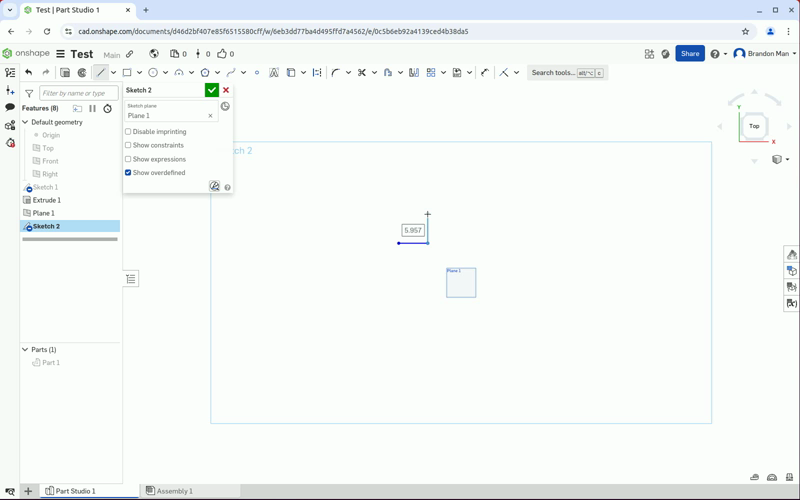
key_up(shift)
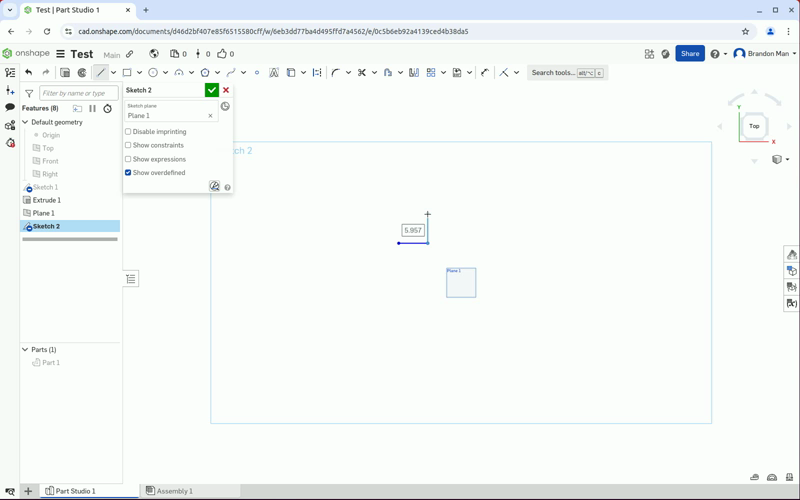
key_down(shift)
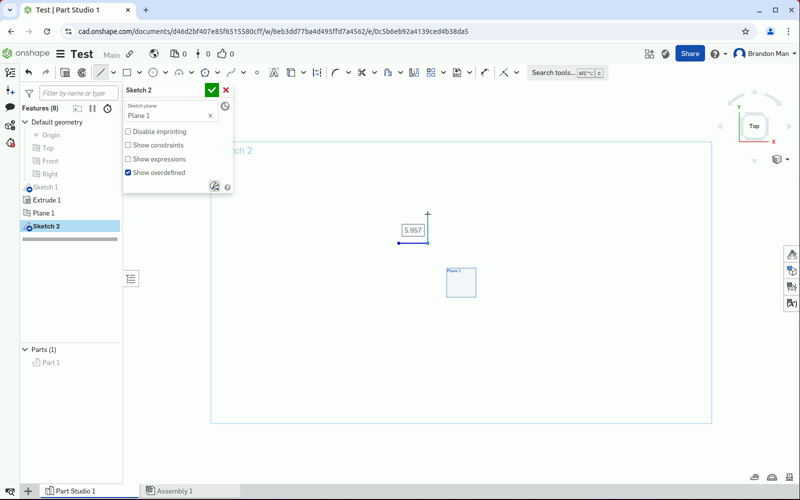
mouse_move(457, 213)
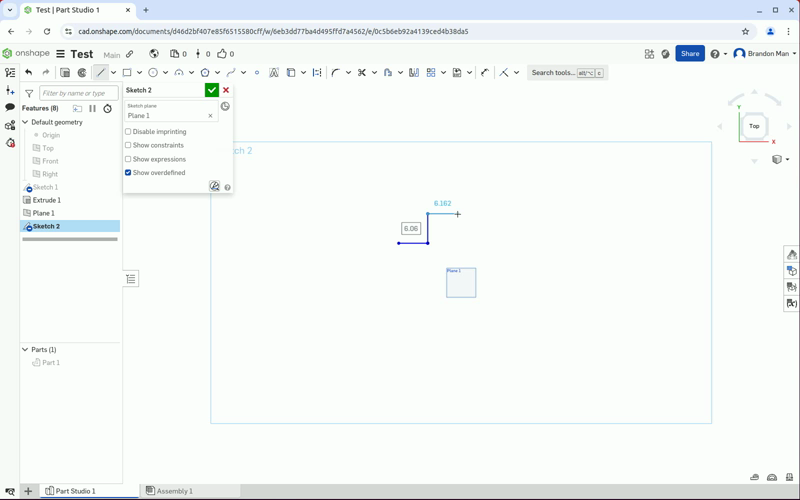
mouse_move(398, 213)
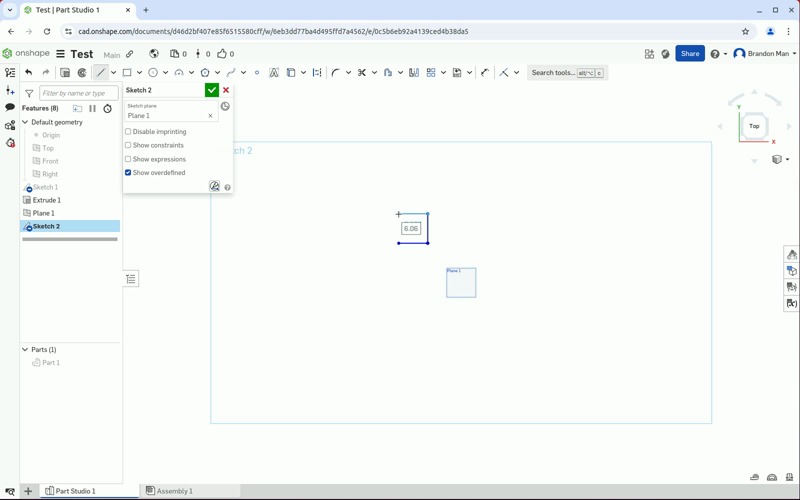
click(398, 213)
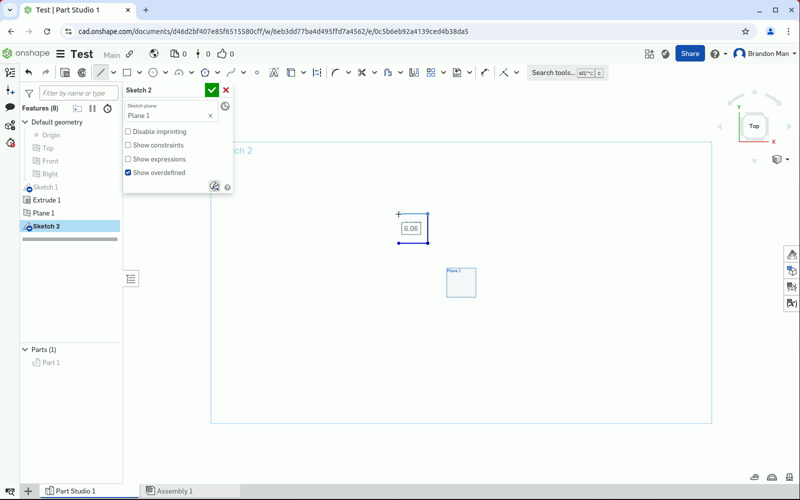
key_up(shift)
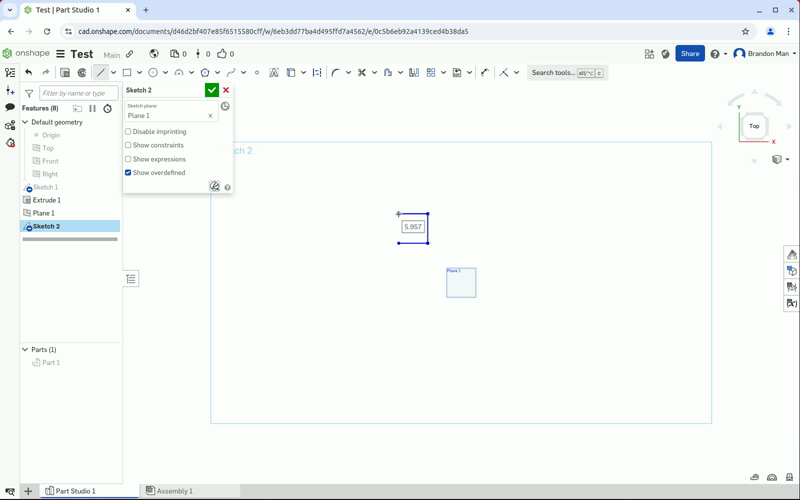
mouse_move(428, 213)
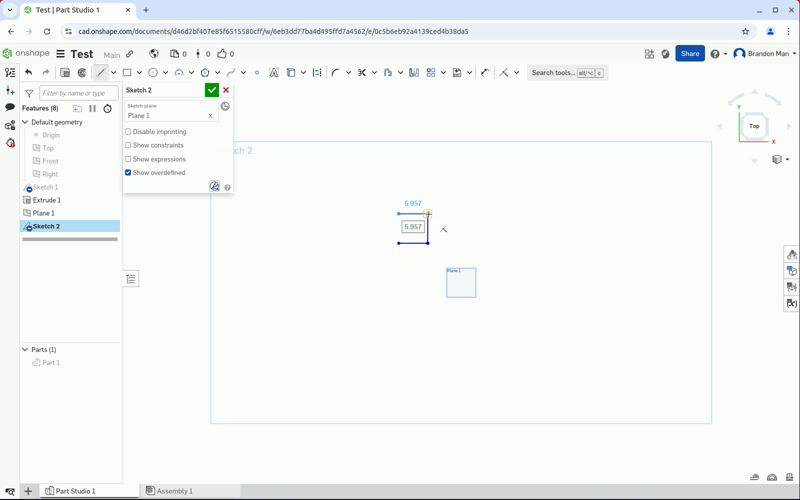
key_down(shift)
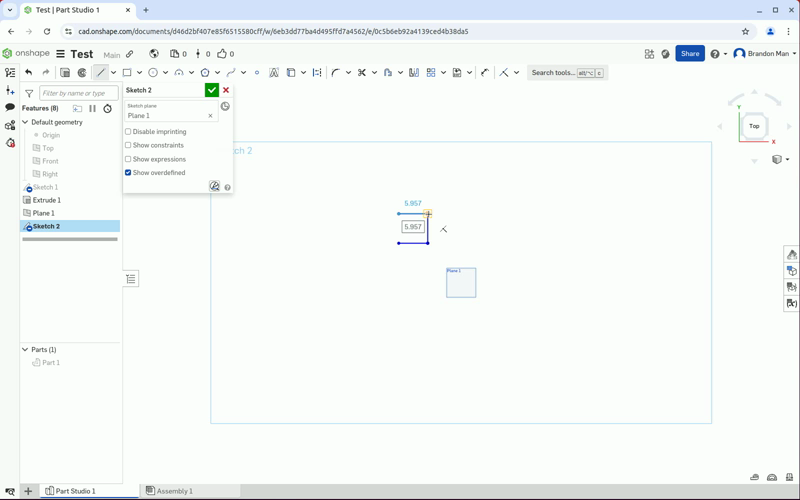
mouse_move(398, 243)
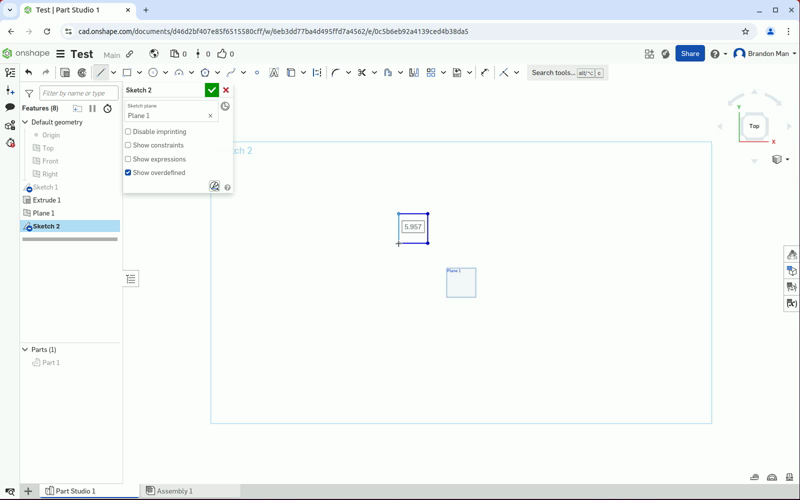
key_up(shift)
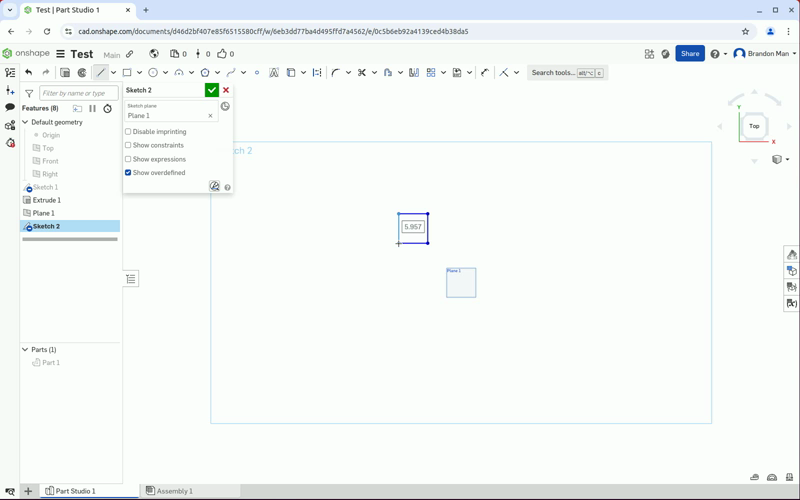
click(398, 243)
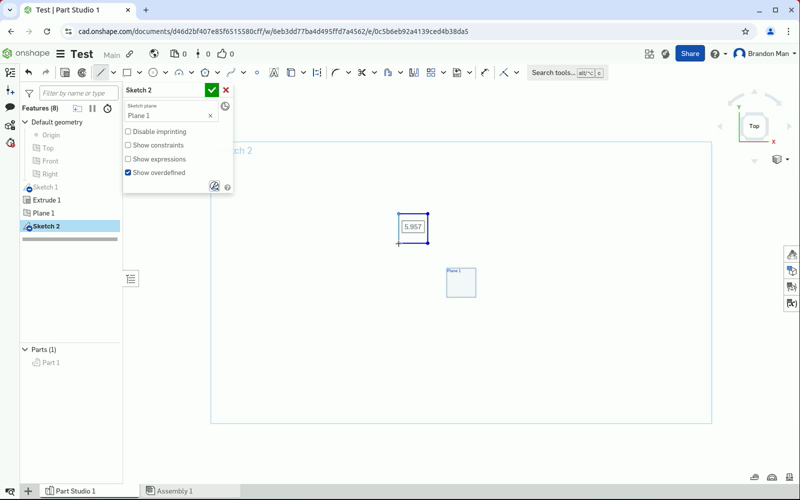
key(esc)
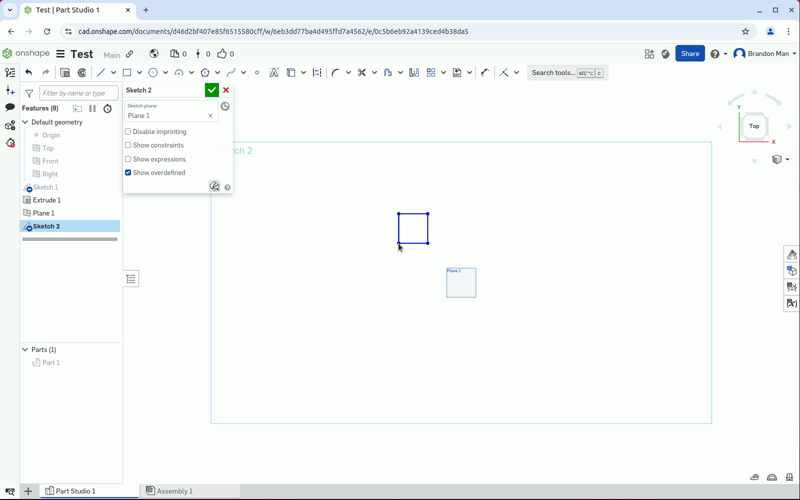
mouse_move(415, 225)
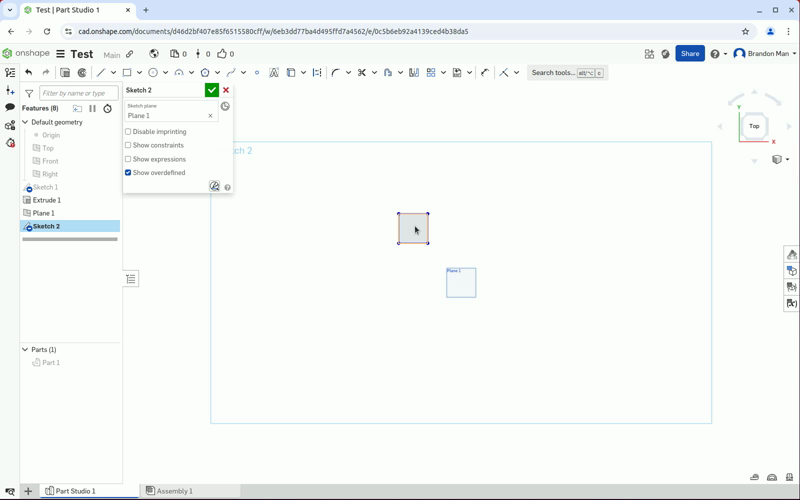
scroll(6)
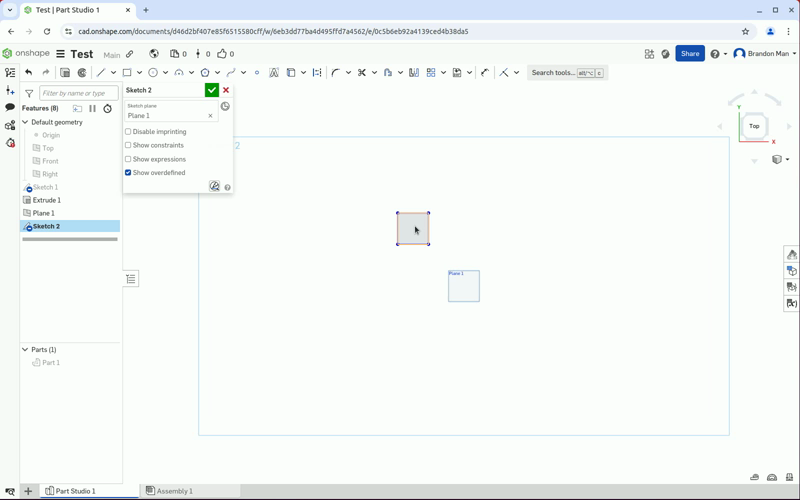
scroll(6)
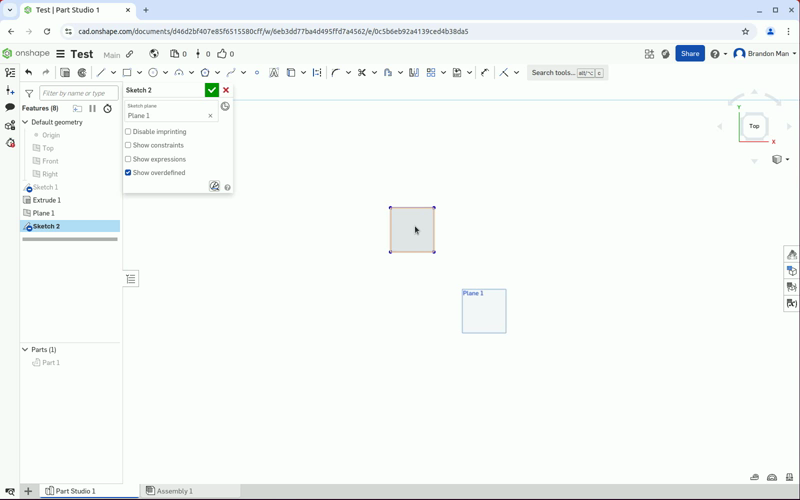
scroll(6)
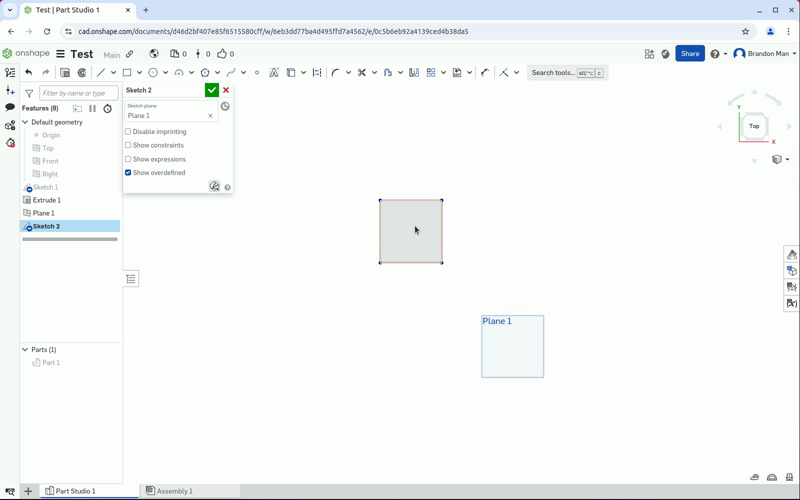
scroll(6)
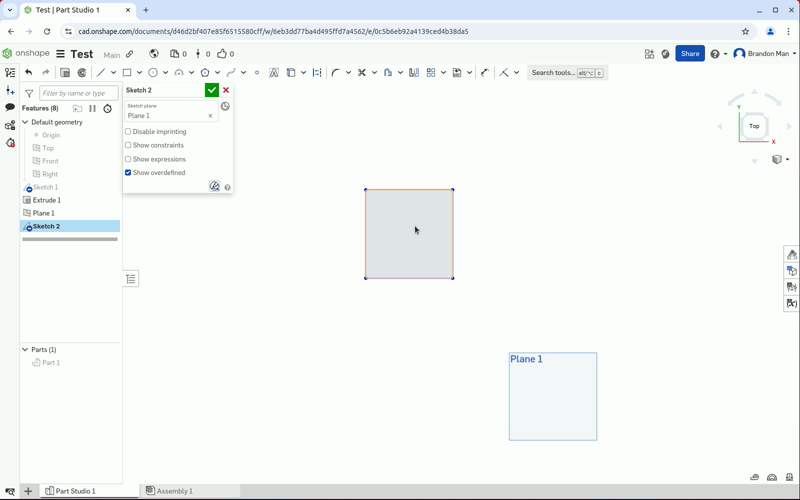
scroll(6)
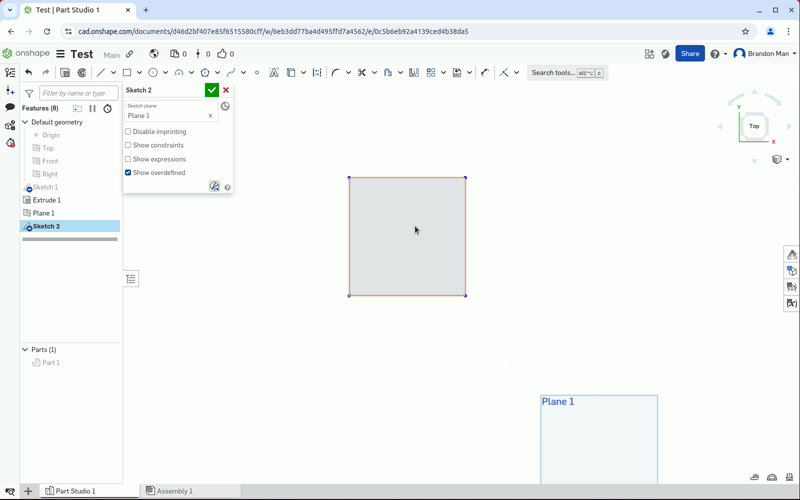
scroll(6)
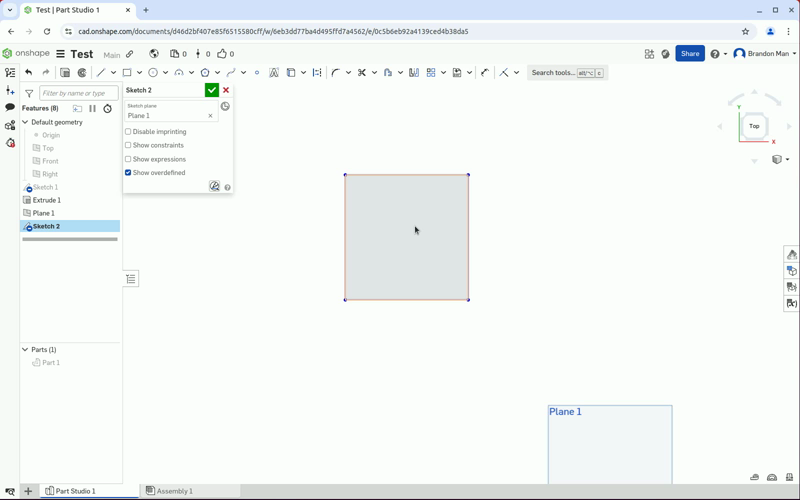
scroll(6)
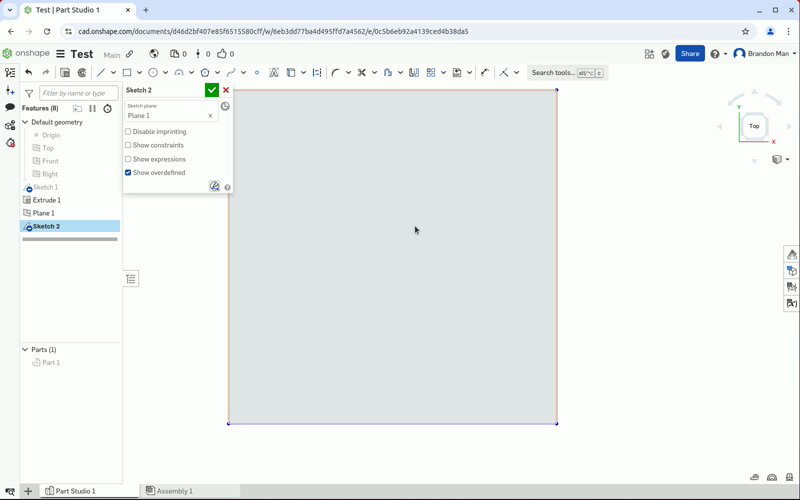
click(415, 225)
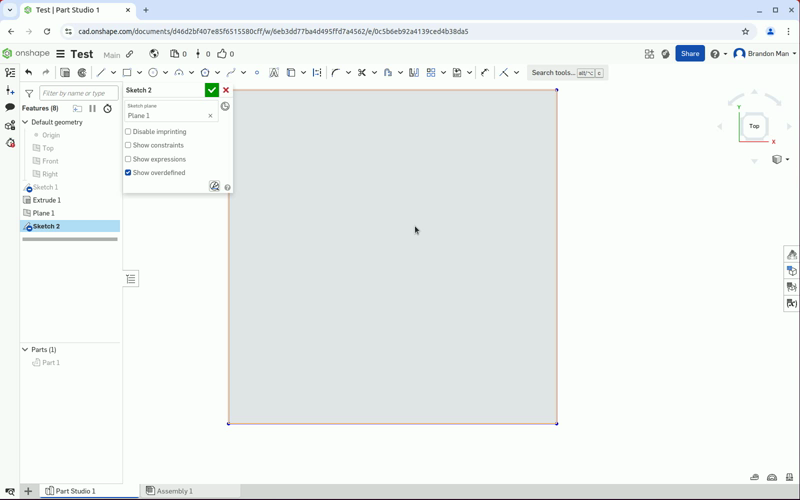
scroll(-6)
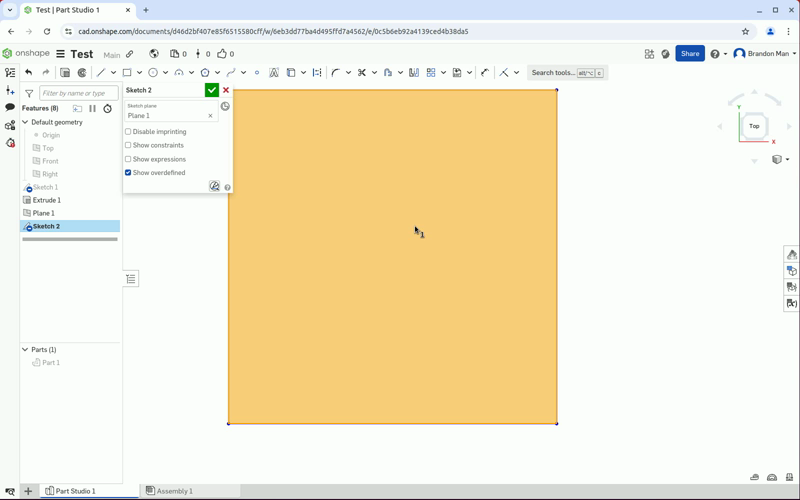
scroll(-6)
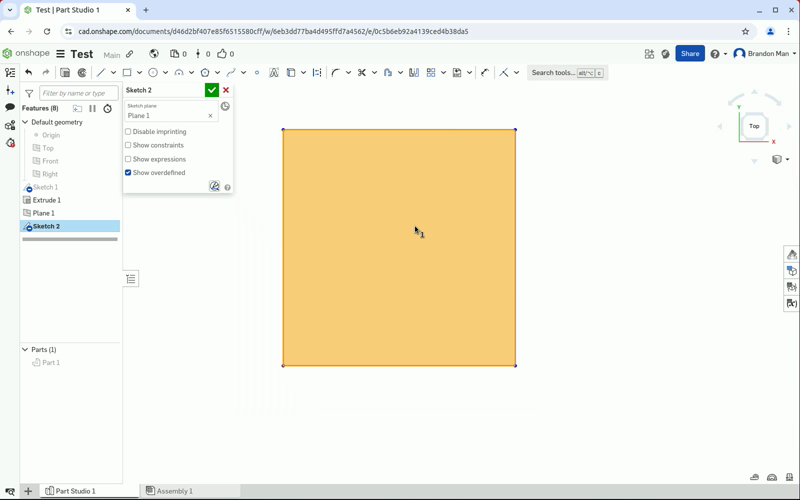
scroll(-6)
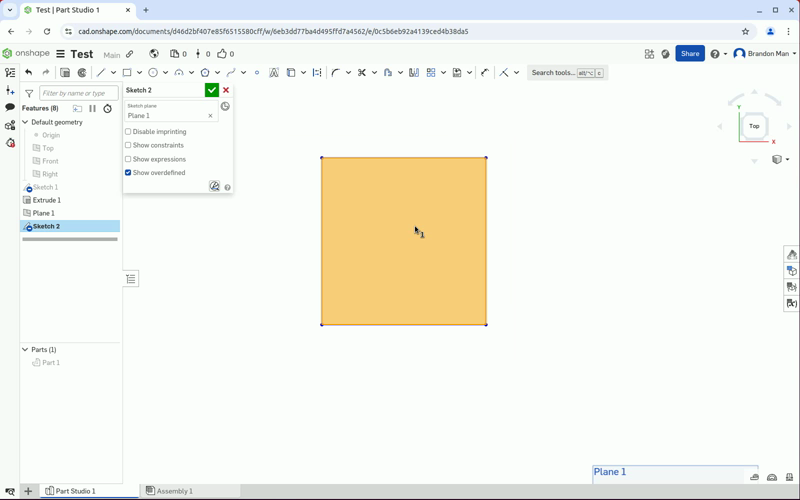
scroll(-6)
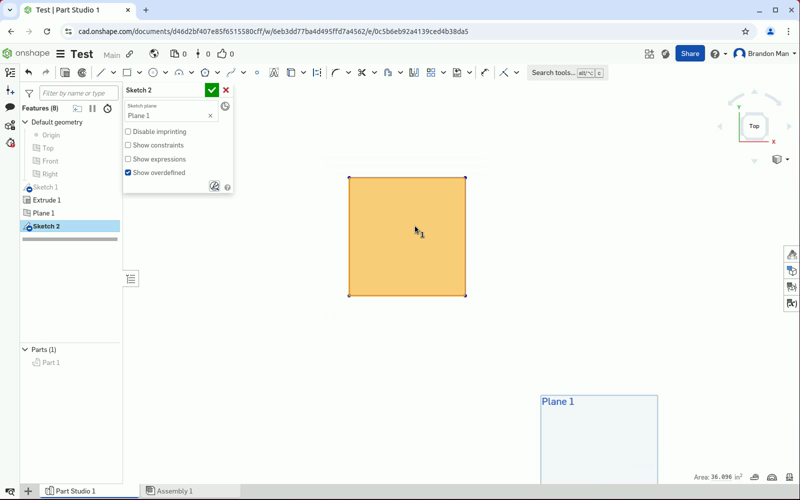
scroll(-6)
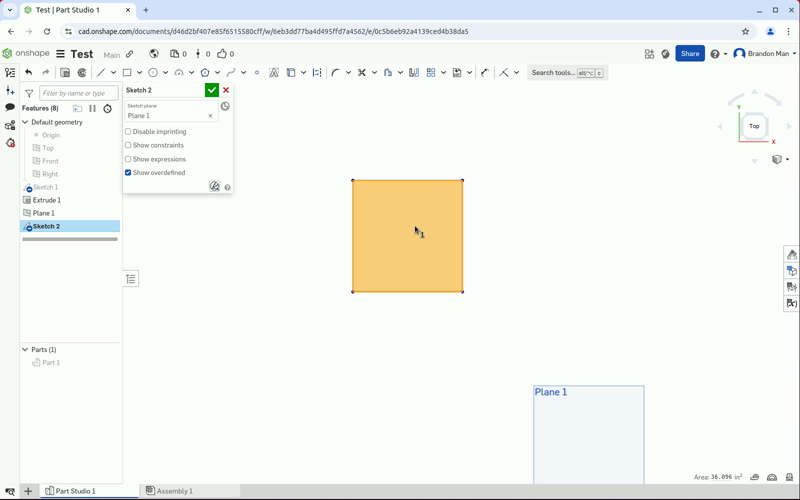
scroll(-6)
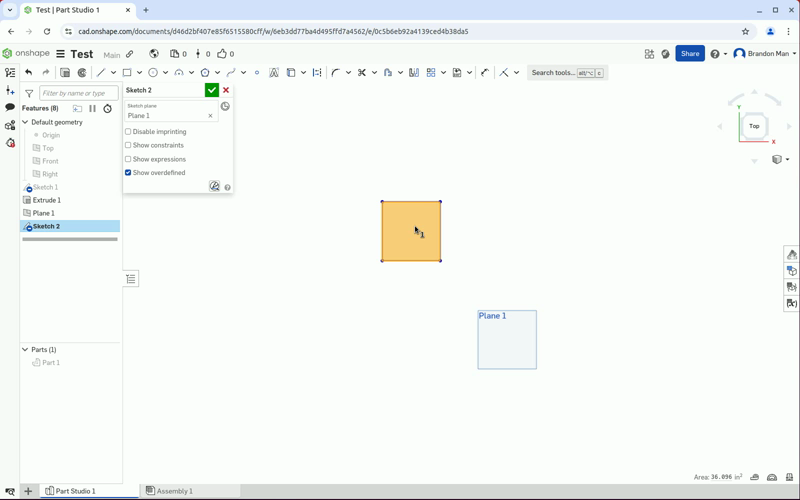
scroll(-6)
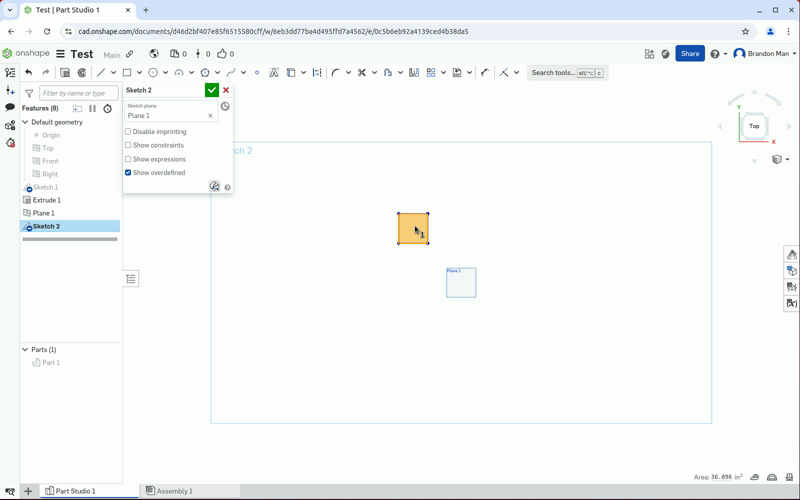
mouse_move(73, 352)
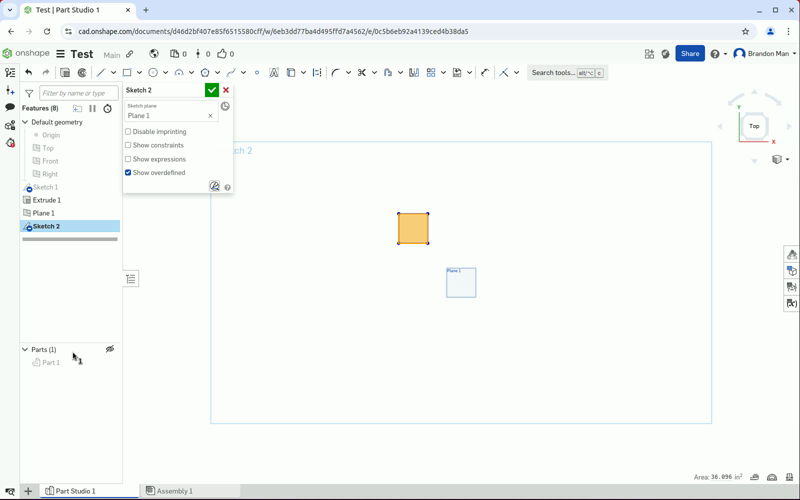
key(shift+y)
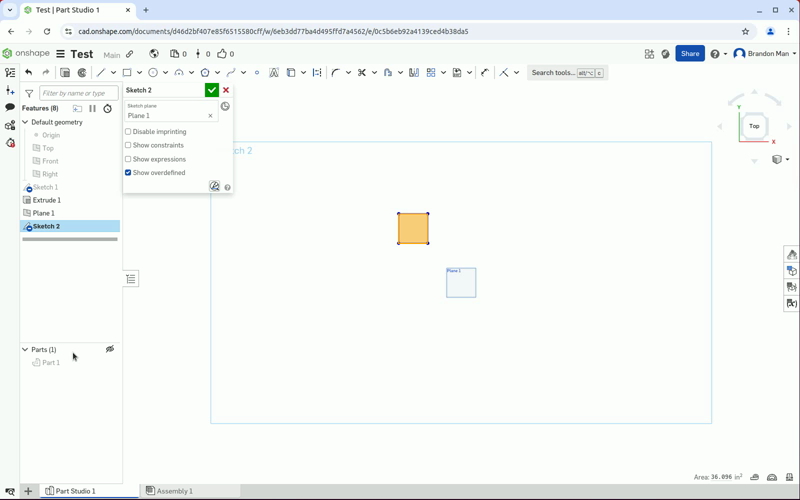
key(shift+e)
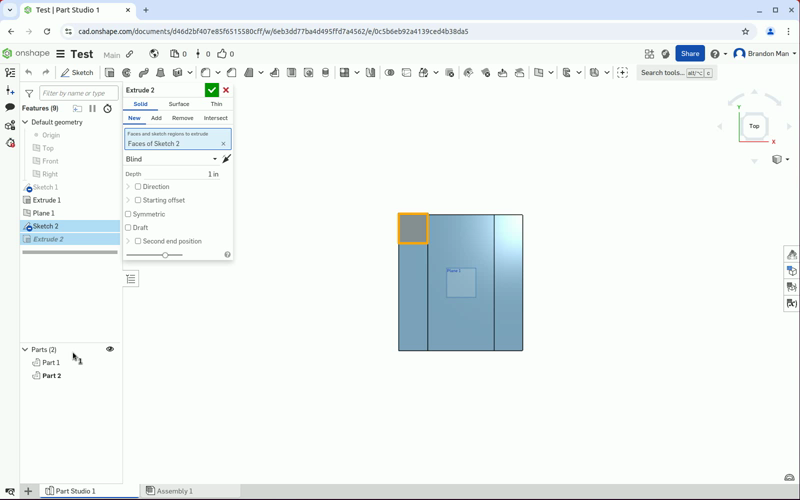
mouse_move(143, 106)
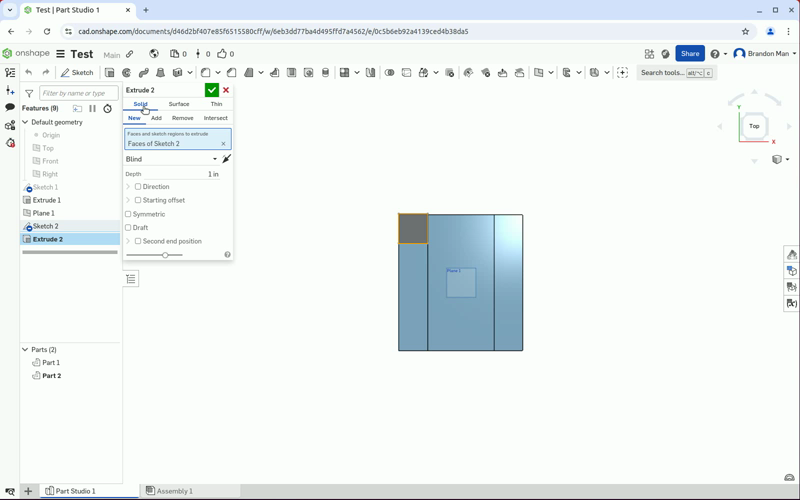
click(143, 106)
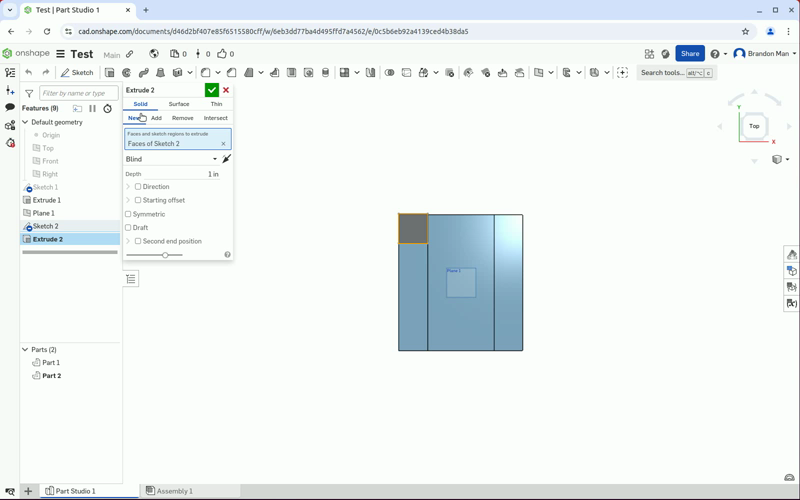
mouse_move(137, 120)
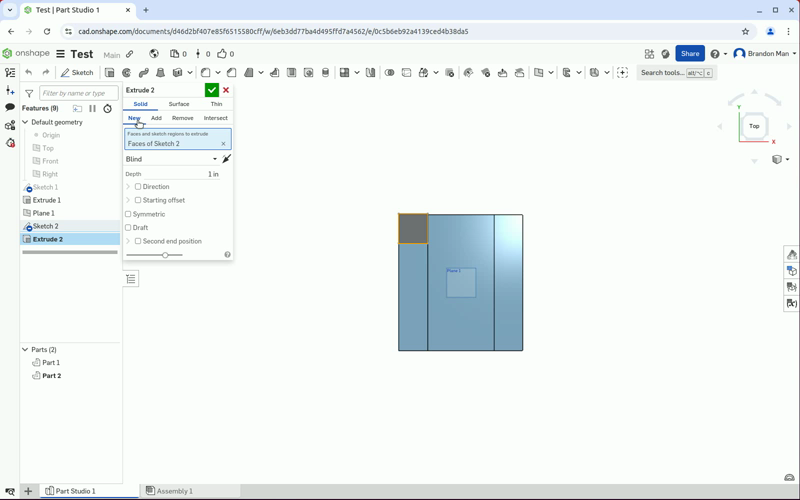
click(137, 120)
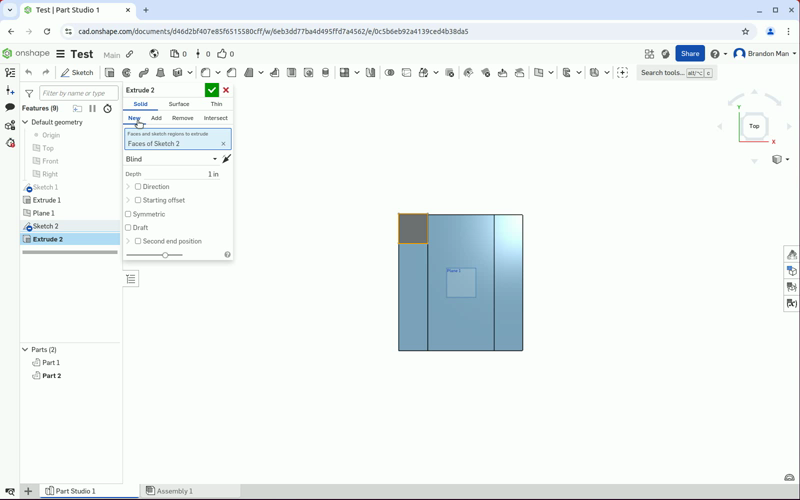
key(tab, 4)
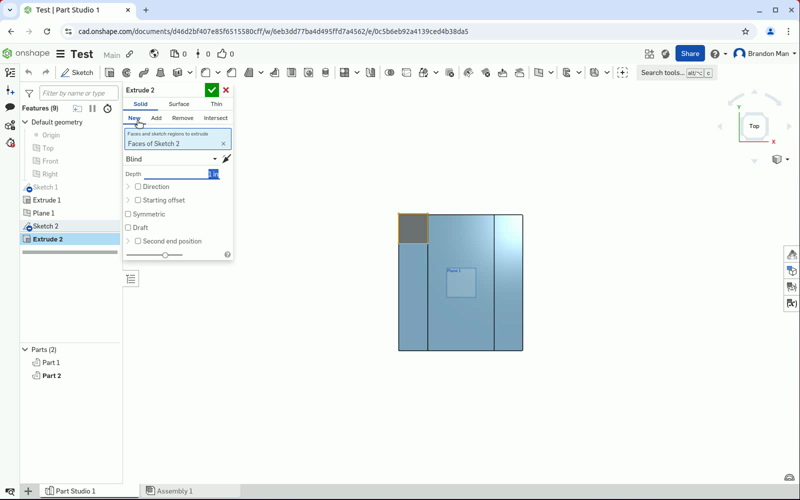
text(3.37)
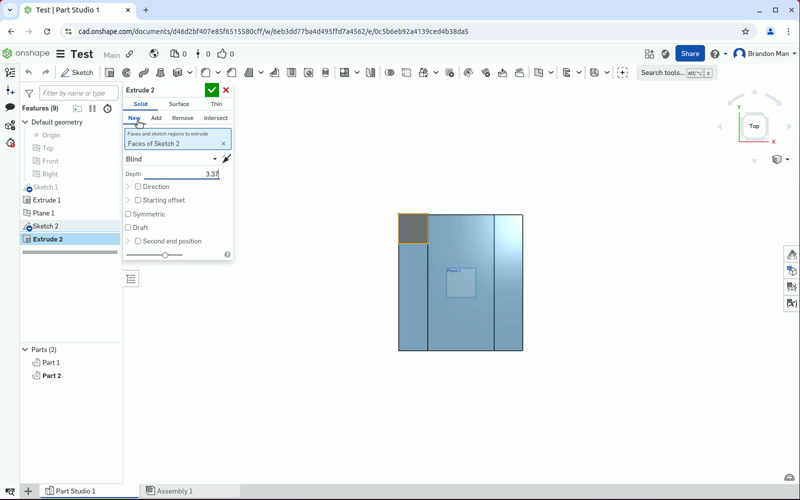
key(enter)
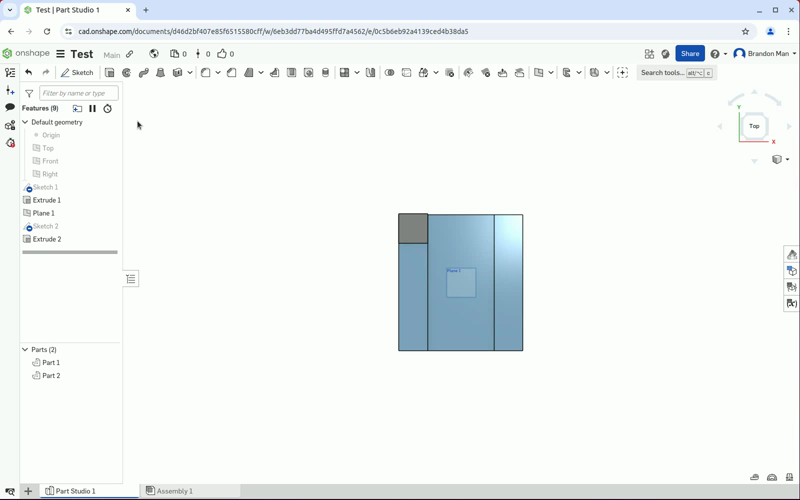
key(shift+h)
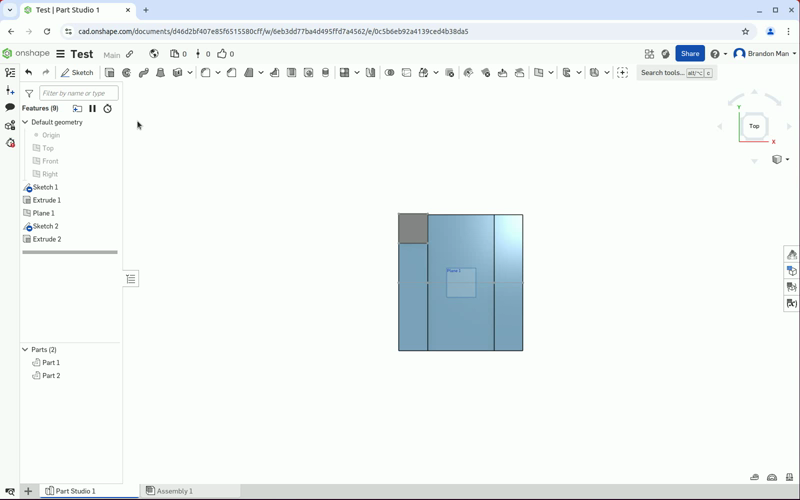
key(shift+h)
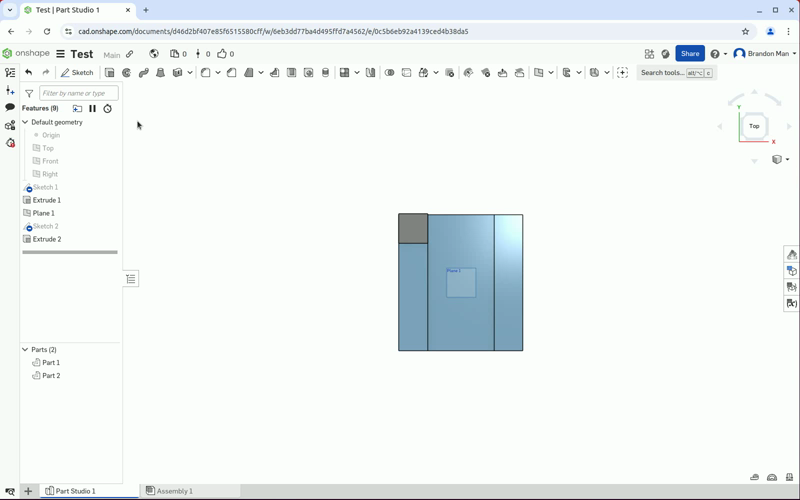
mouse_move(73, 189)
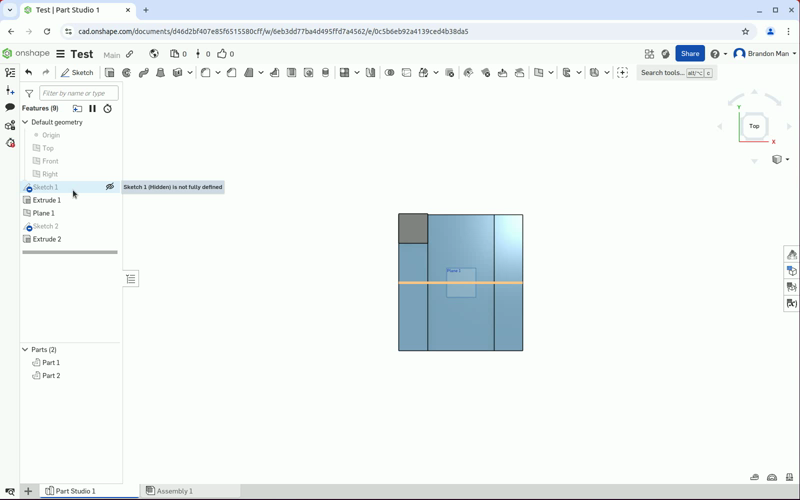
click(73, 189)
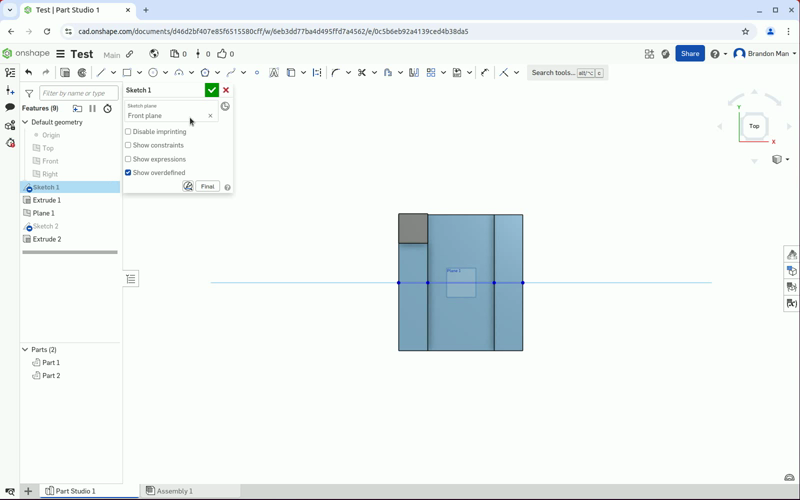
mouse_move(229, 92)
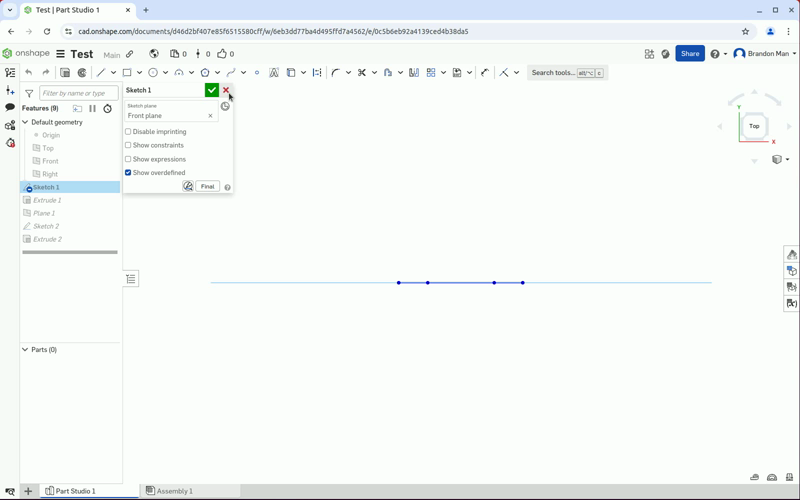
click(229, 92)
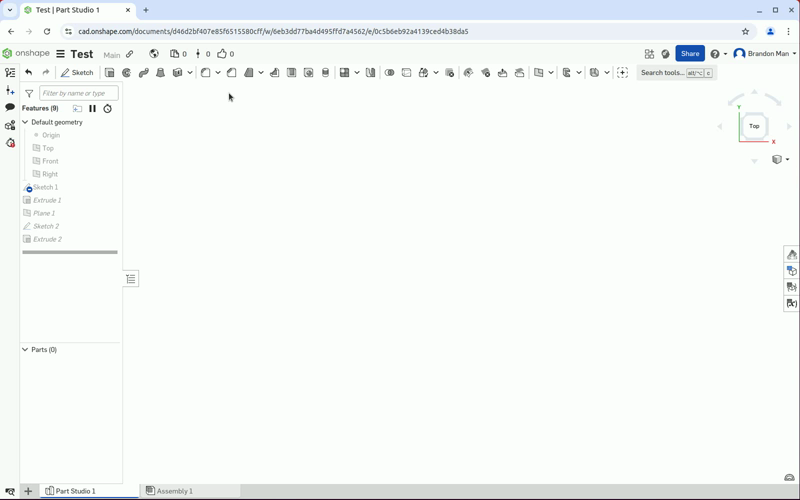
key(shift+s)
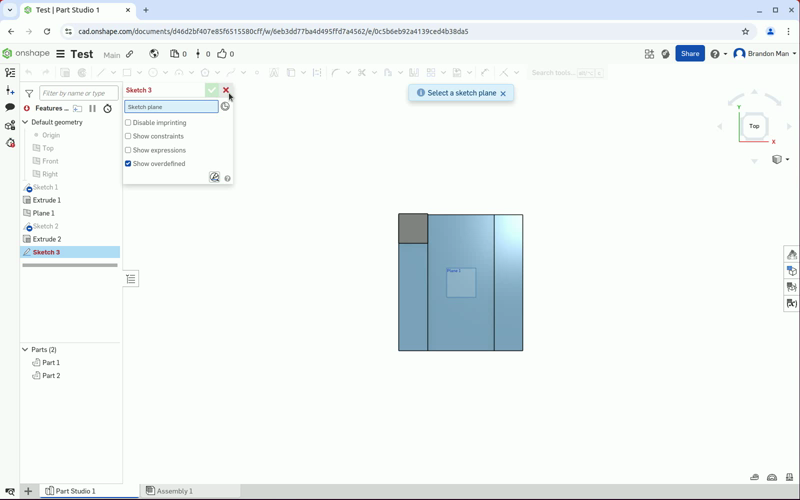
mouse_move(73, 215)
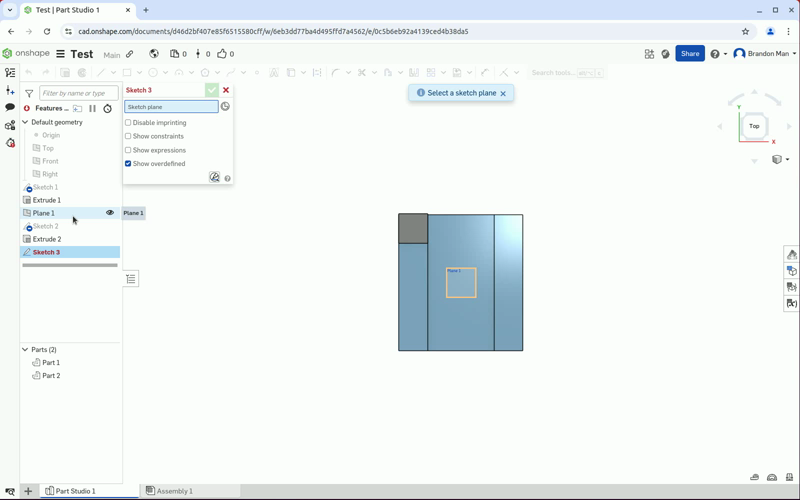
click(73, 215)
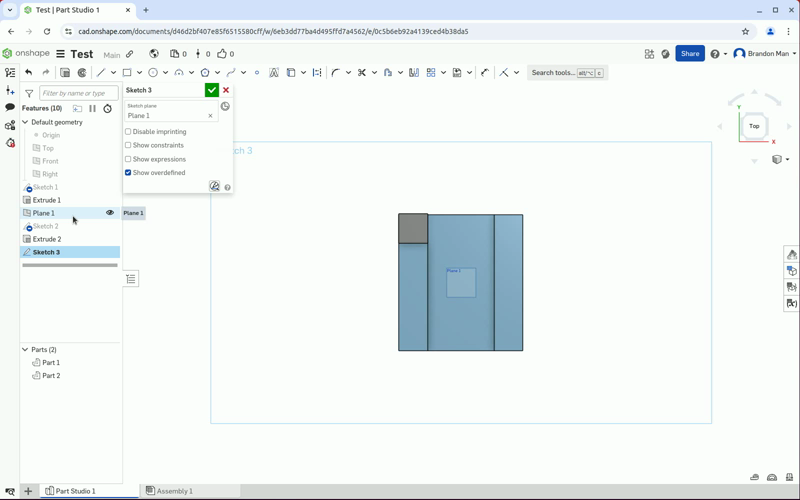
mouse_move(73, 352)
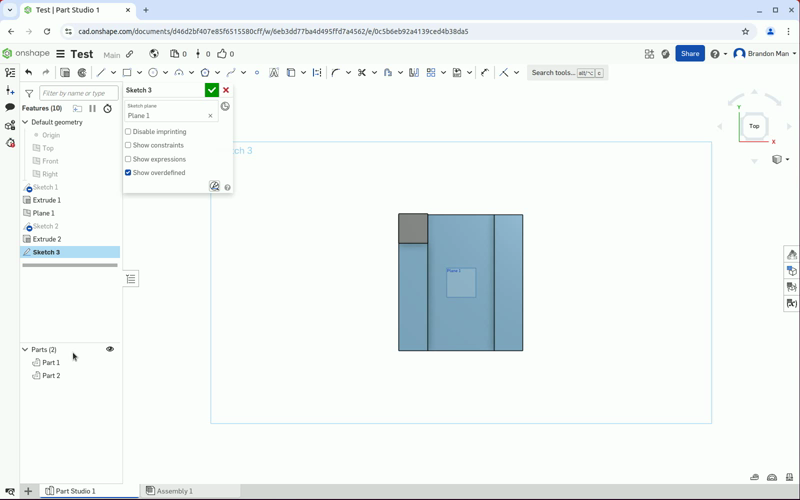
key(y)
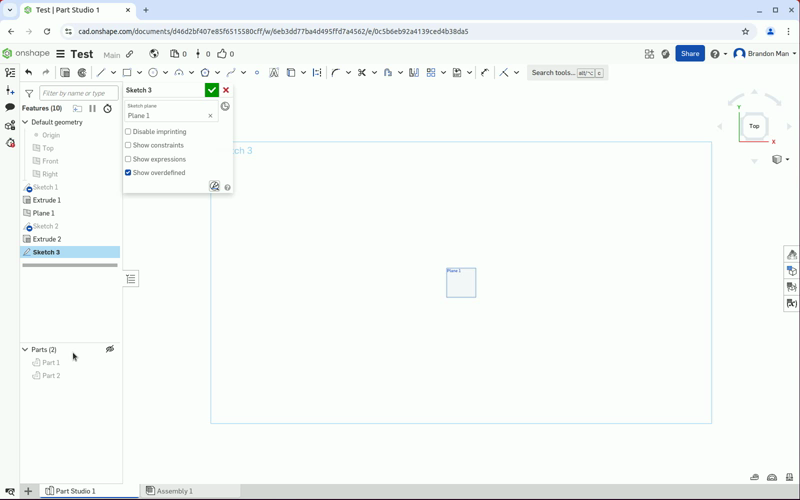
key(l)
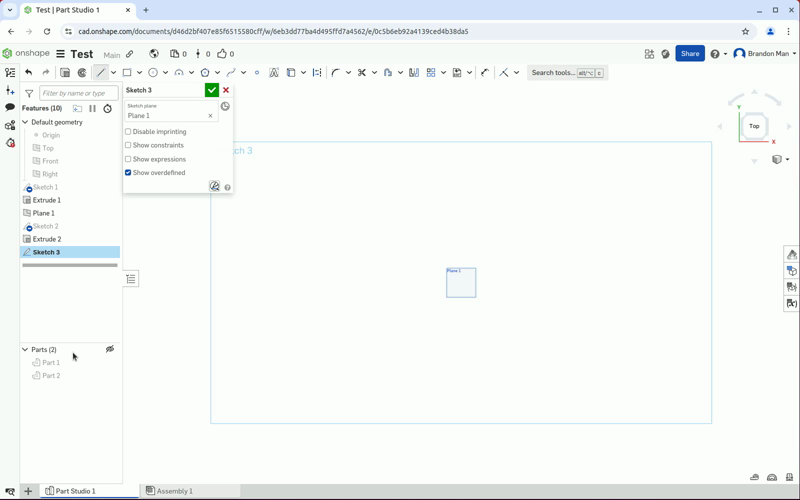
key_down(shift)
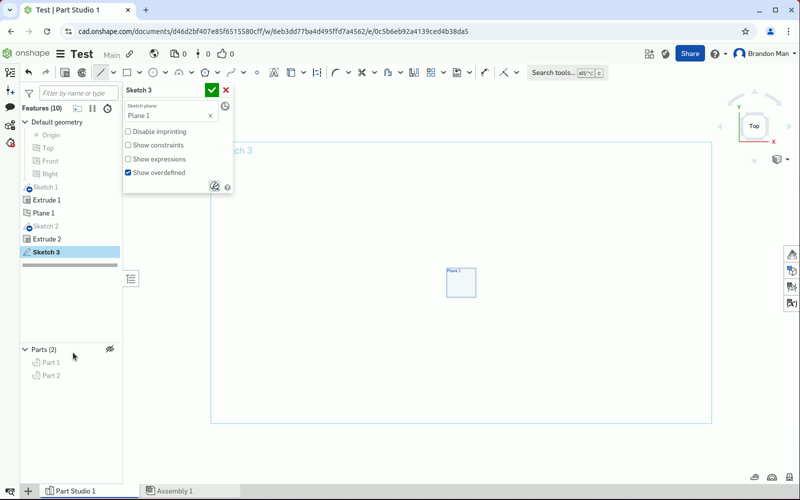
mouse_move(398, 351)
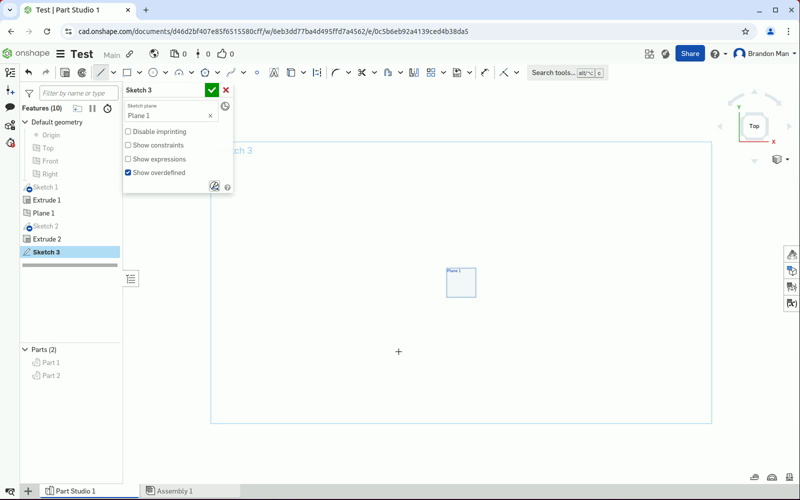
click(398, 351)
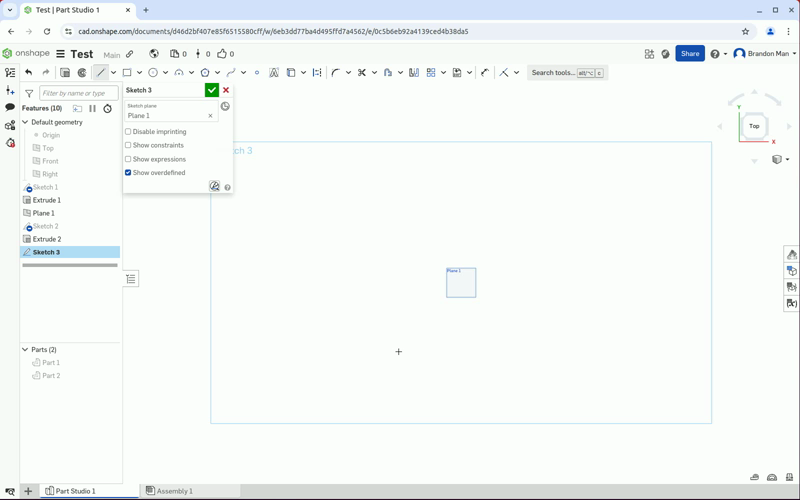
key_up(shift)
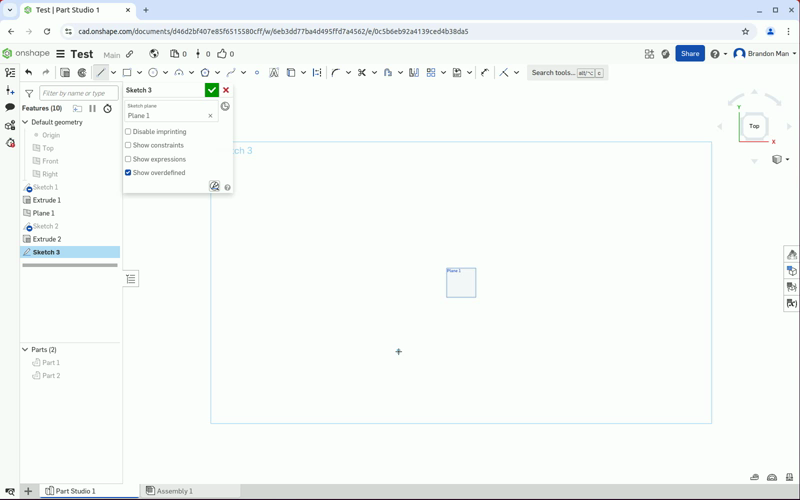
key_down(shift)
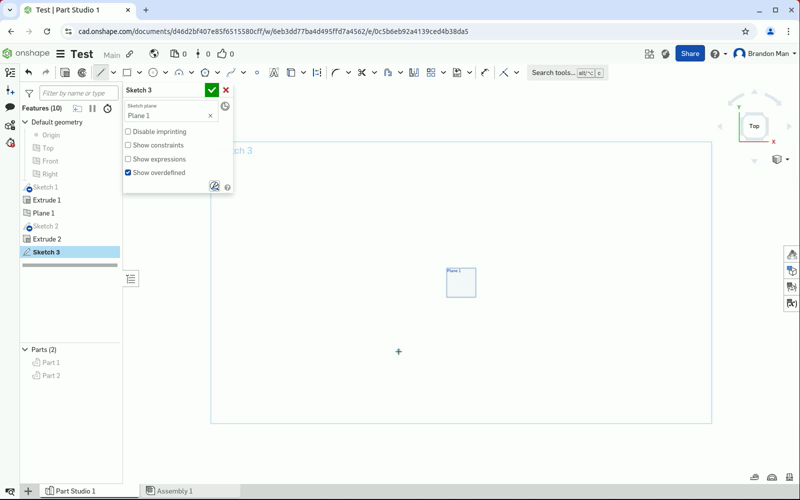
mouse_move(428, 351)
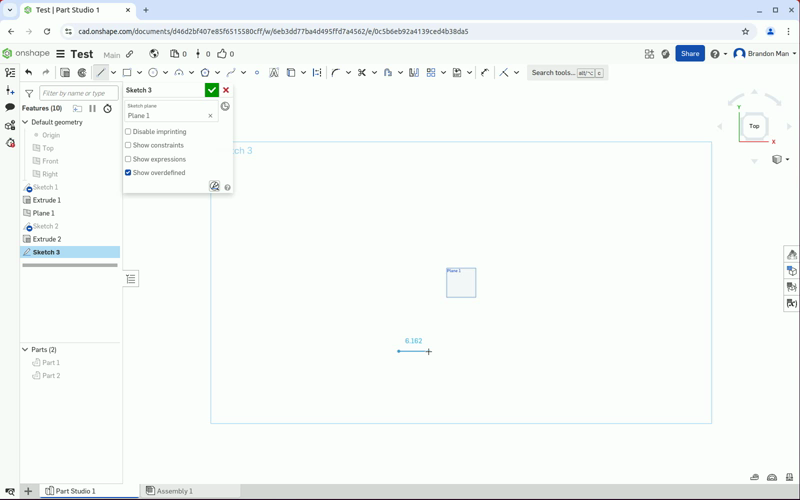
mouse_move(427, 351)
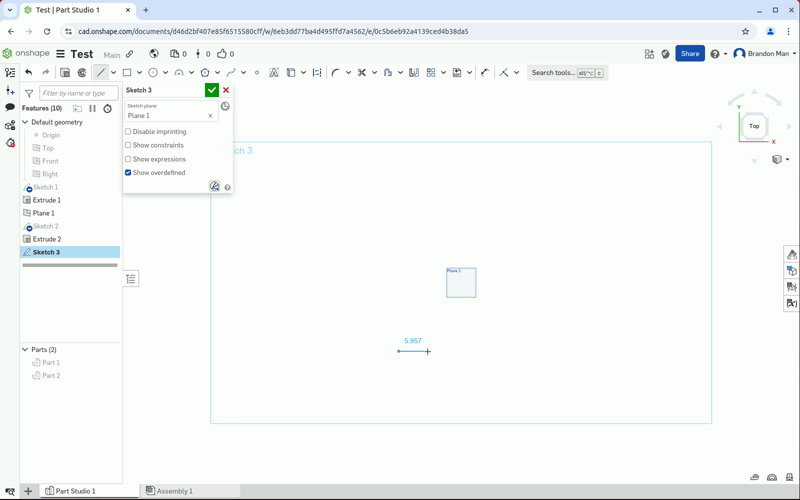
click(427, 351)
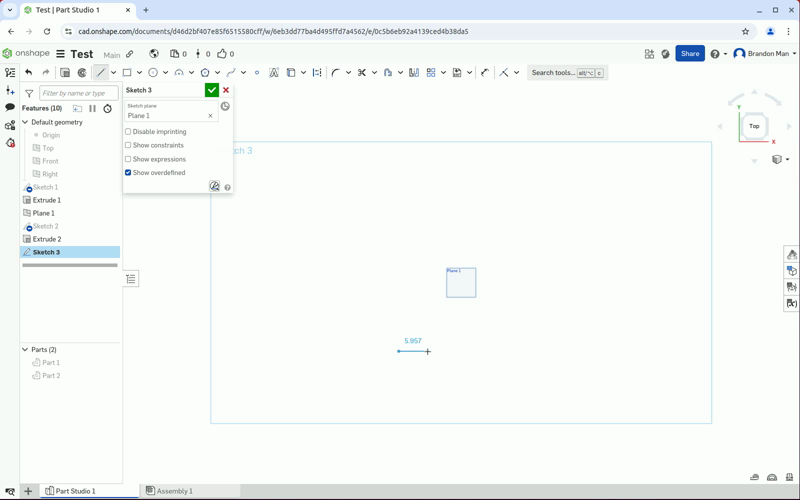
key_up(shift)
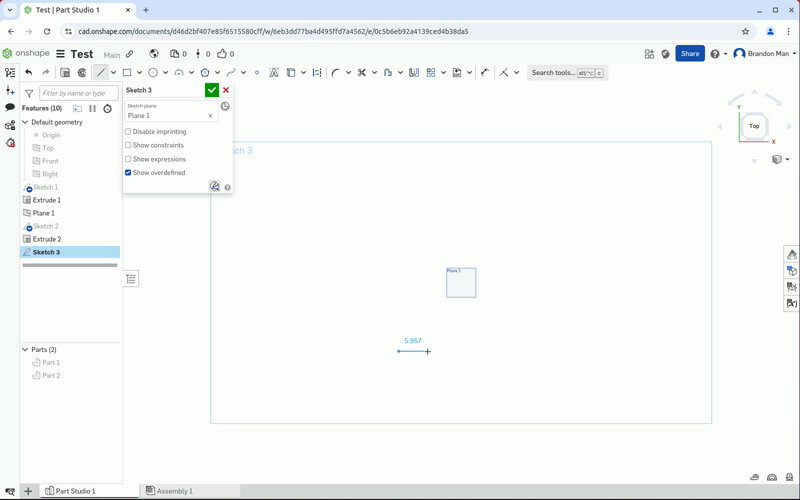
key_down(shift)
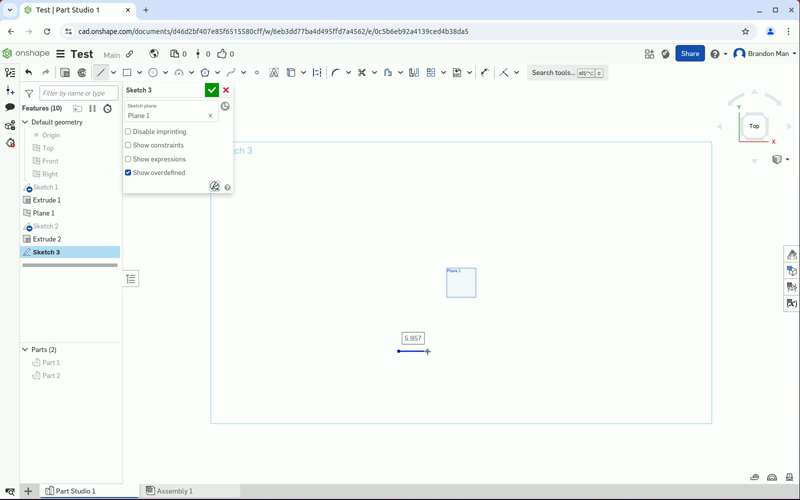
mouse_move(457, 351)
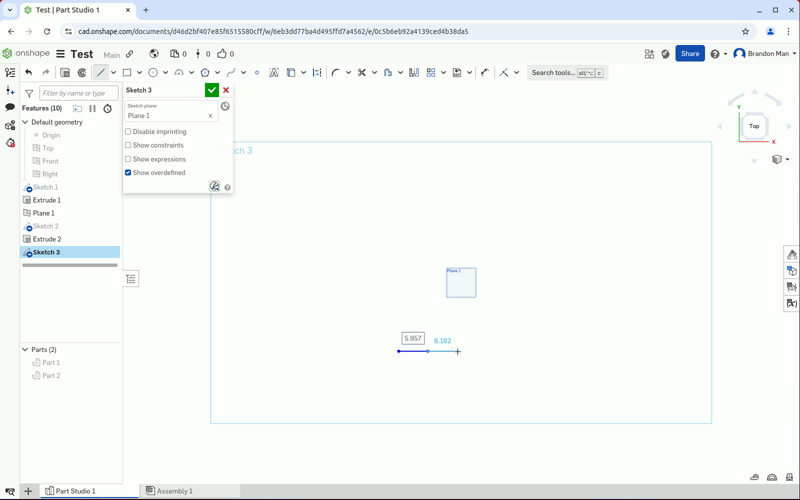
mouse_move(427, 321)
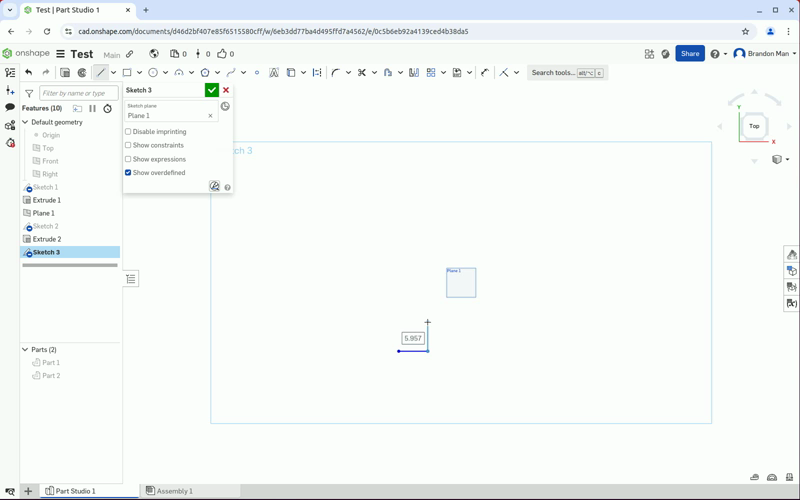
click(427, 321)
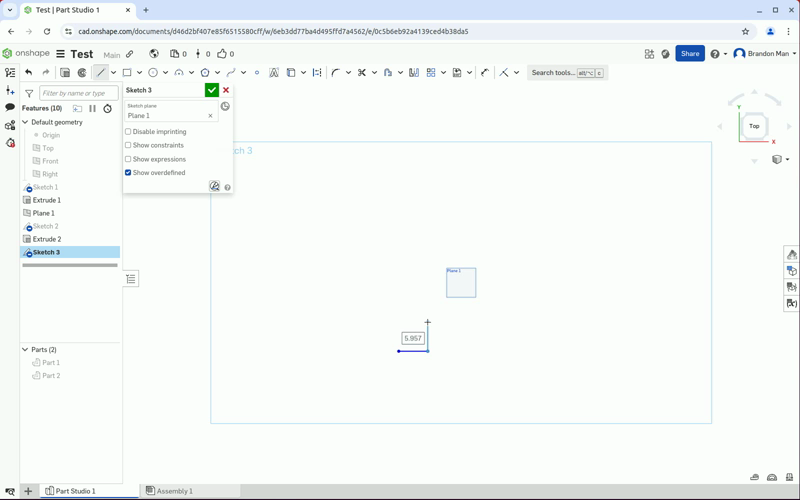
key_up(shift)
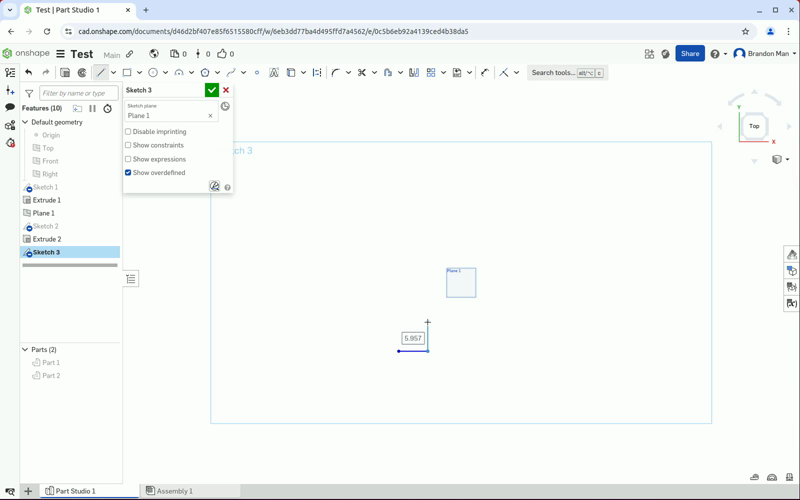
key_down(shift)
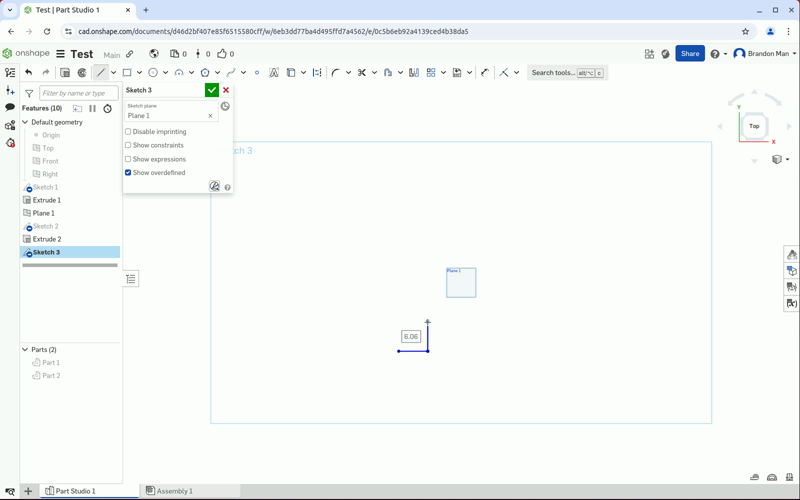
mouse_move(457, 321)
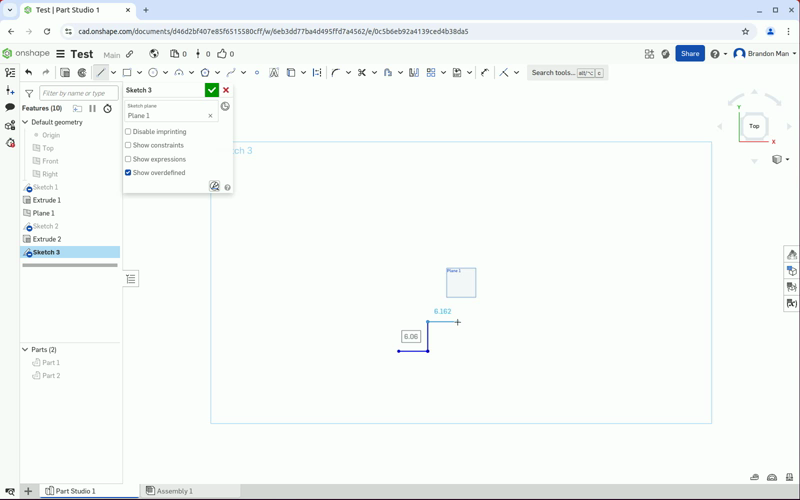
mouse_move(398, 321)
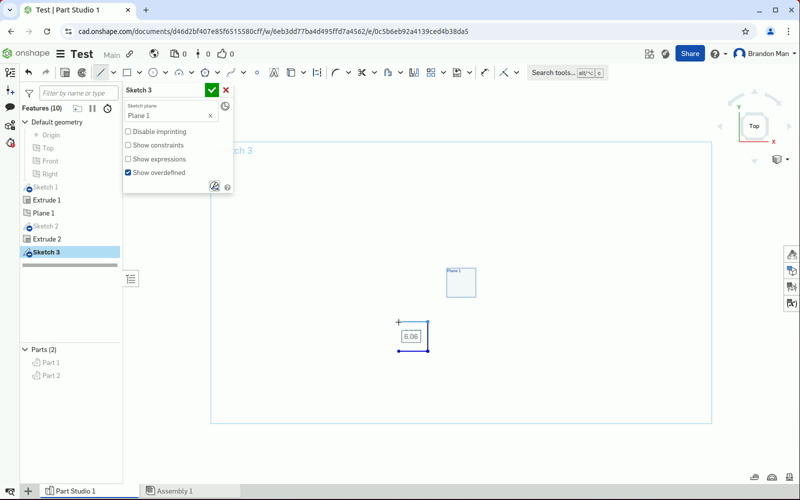
click(398, 321)
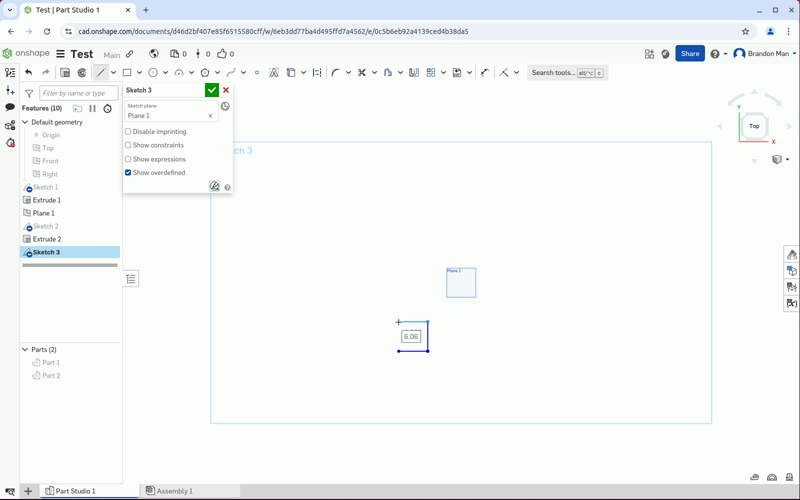
key_up(shift)
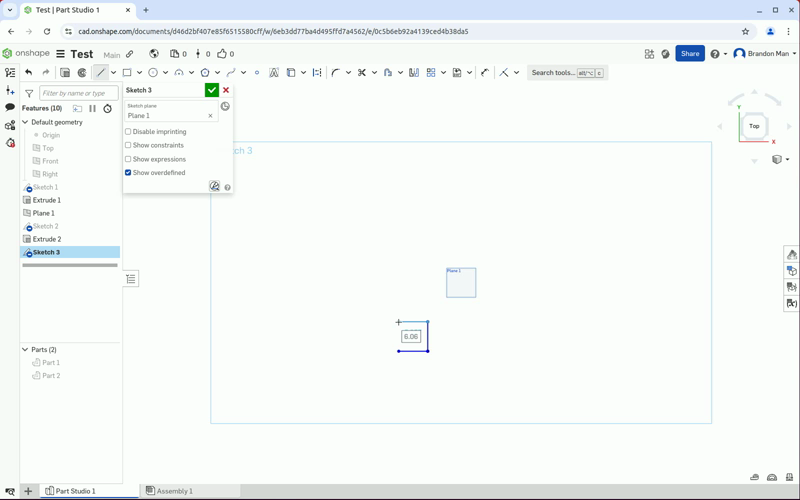
mouse_move(428, 321)
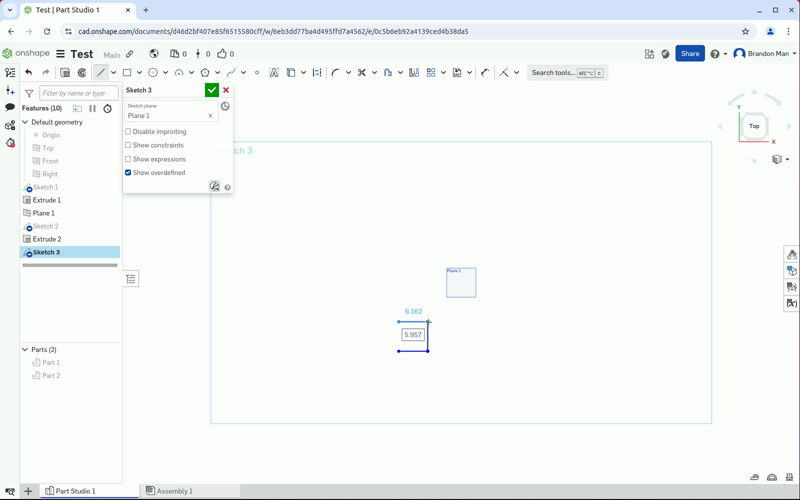
key_down(shift)
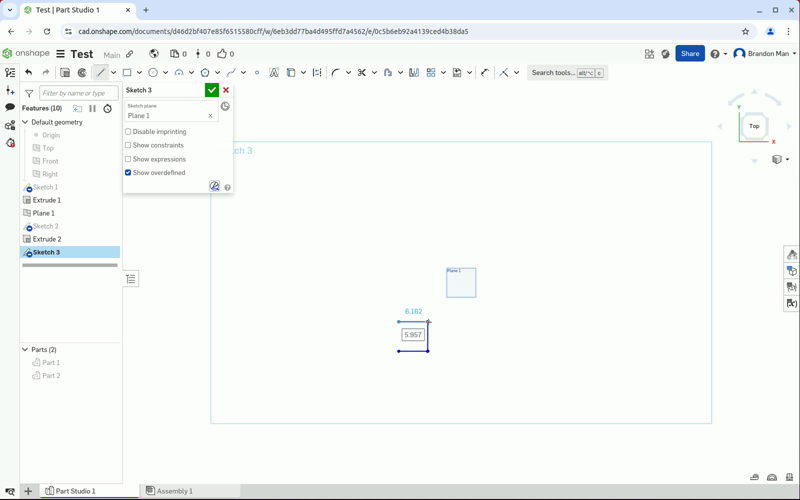
mouse_move(398, 351)
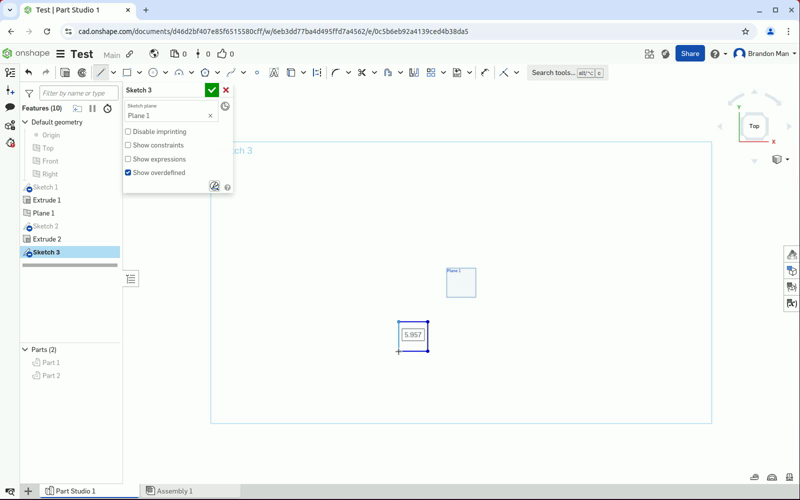
key_up(shift)
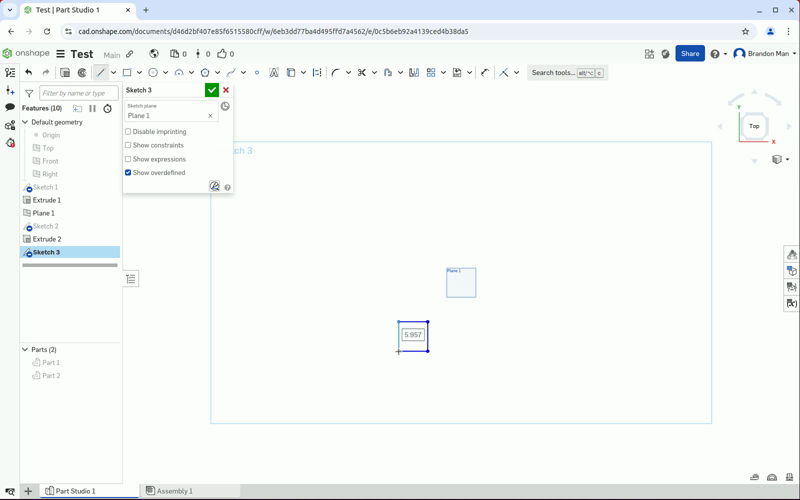
click(398, 351)
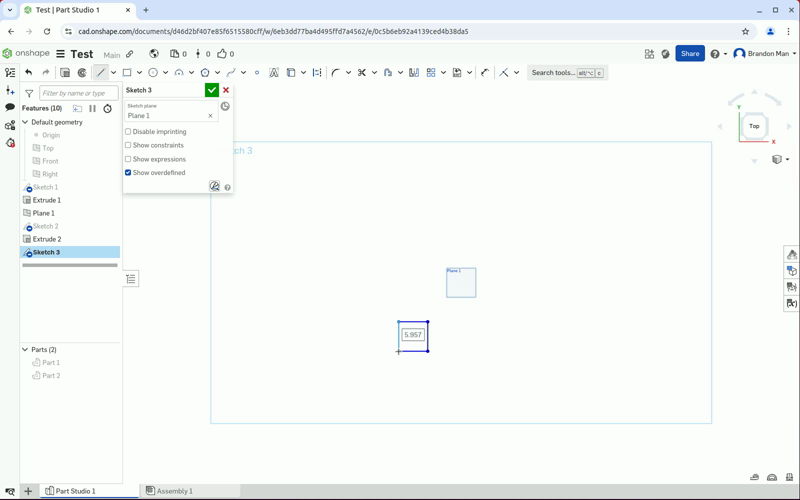
key(esc)
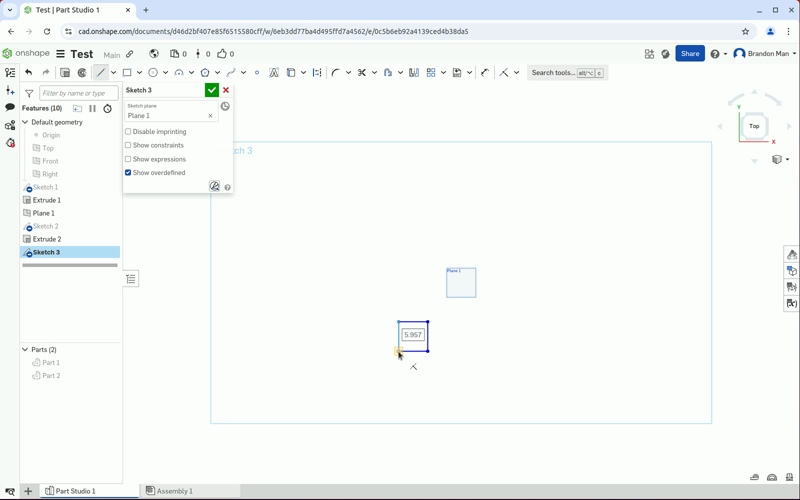
mouse_move(418, 337)
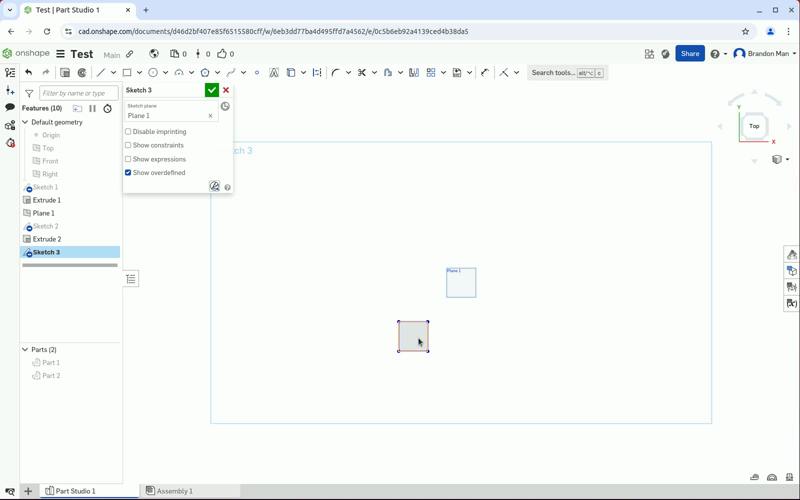
scroll(6)
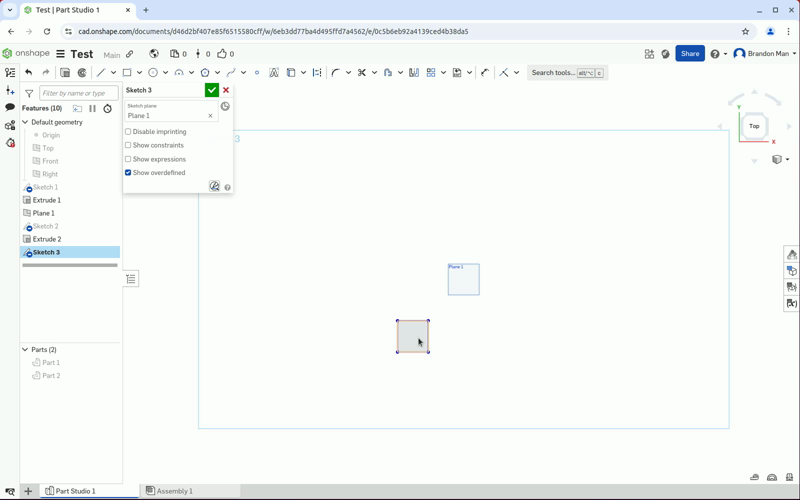
scroll(6)
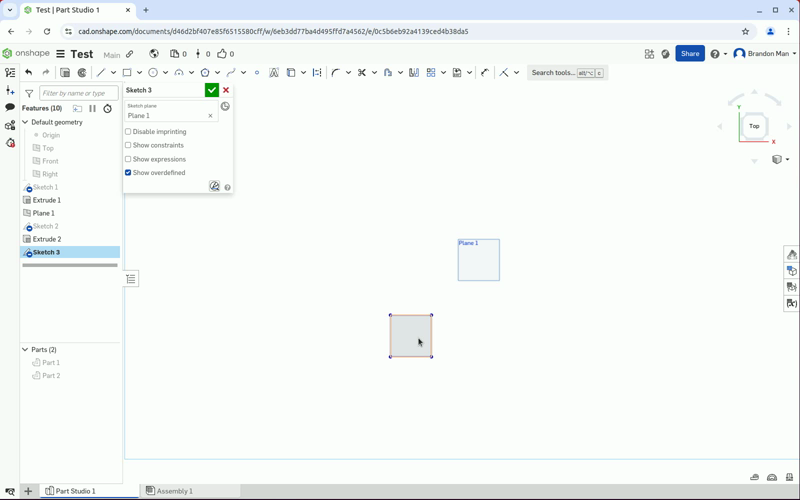
scroll(6)
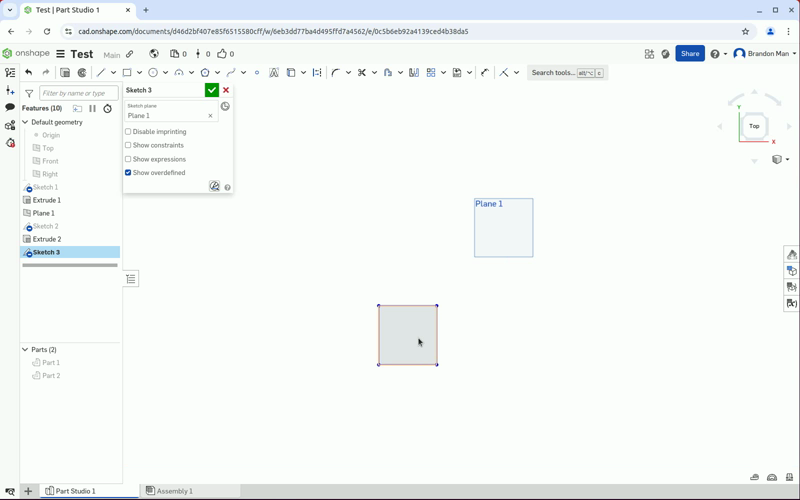
scroll(6)
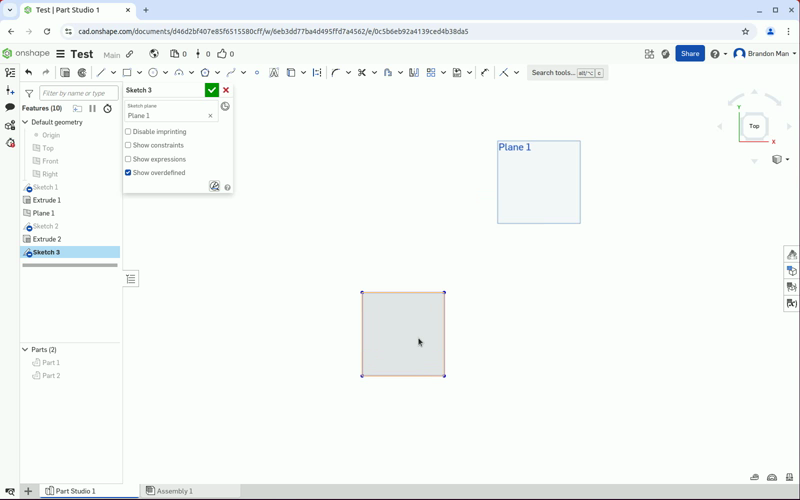
scroll(6)
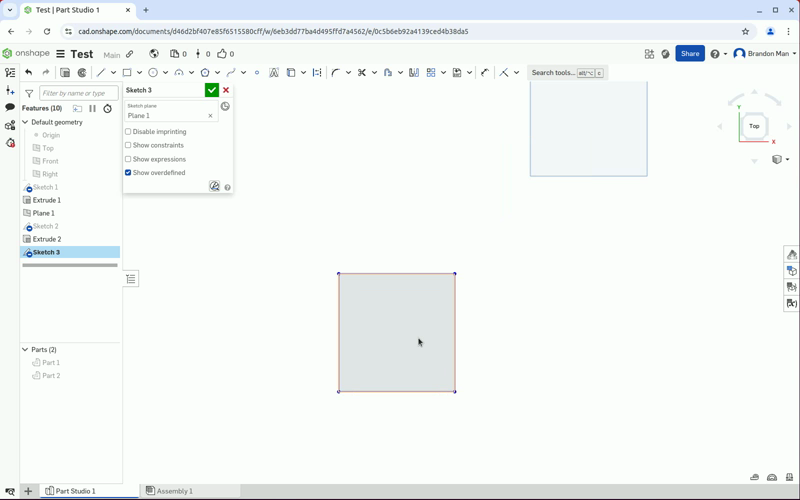
scroll(6)
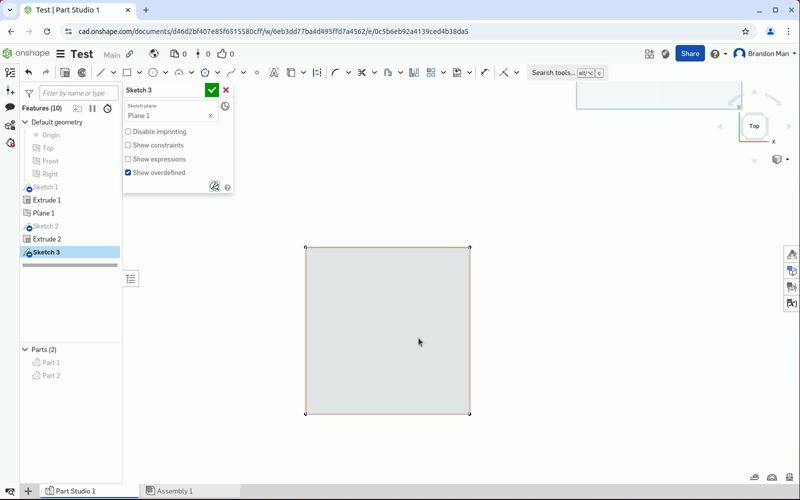
scroll(6)
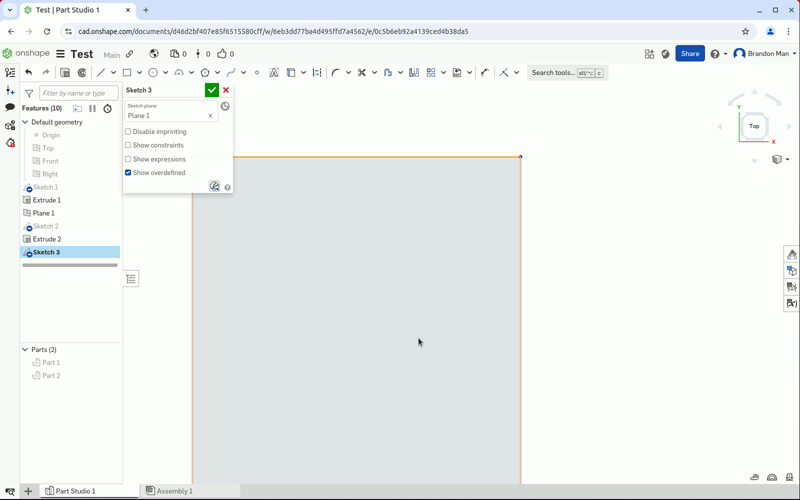
click(418, 337)
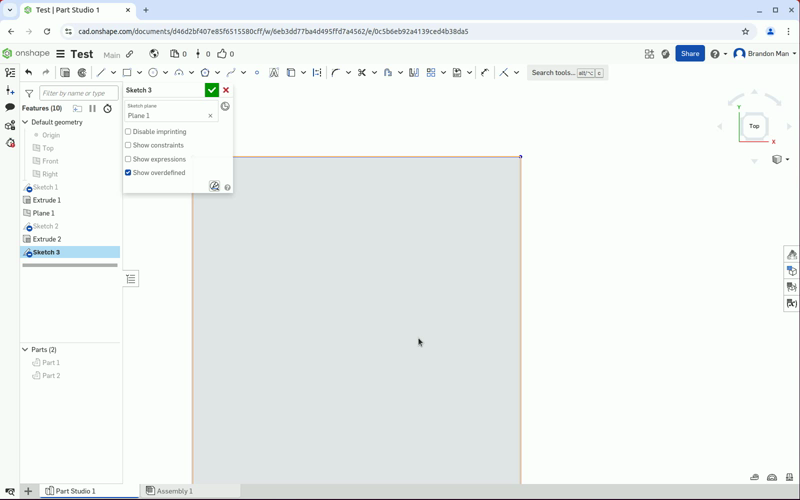
scroll(-6)
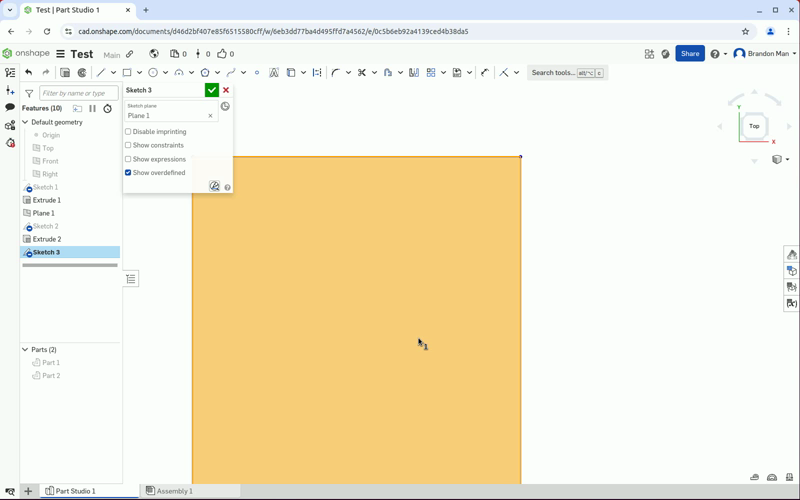
scroll(-6)
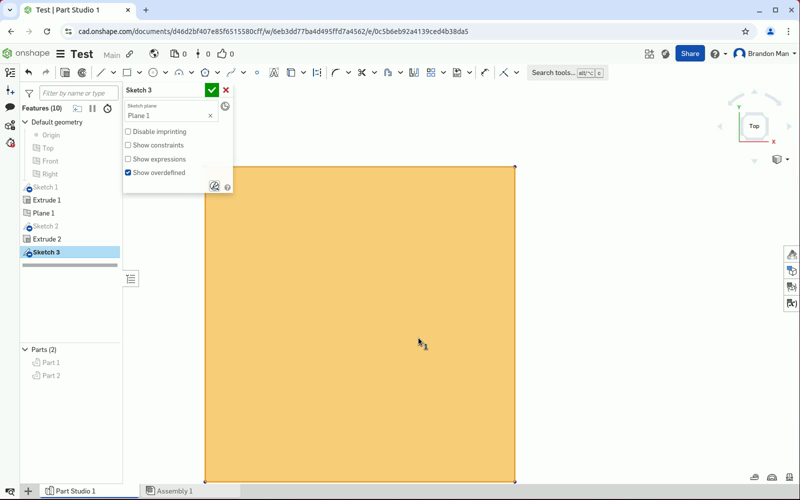
scroll(-6)
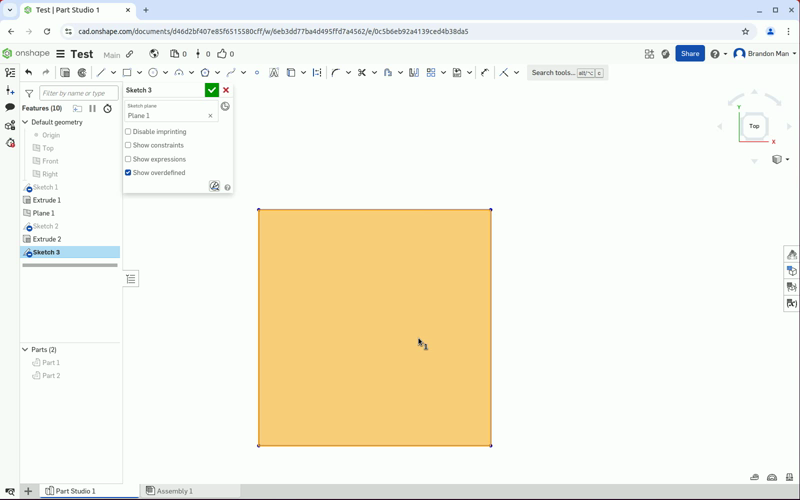
scroll(-6)
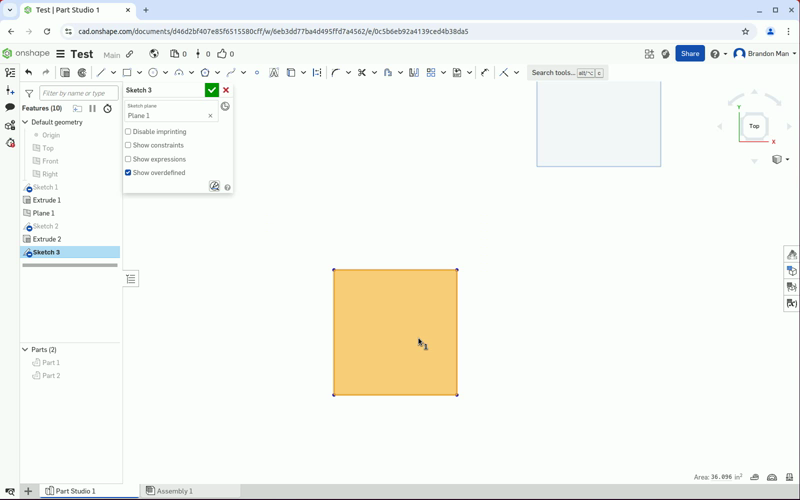
scroll(-6)
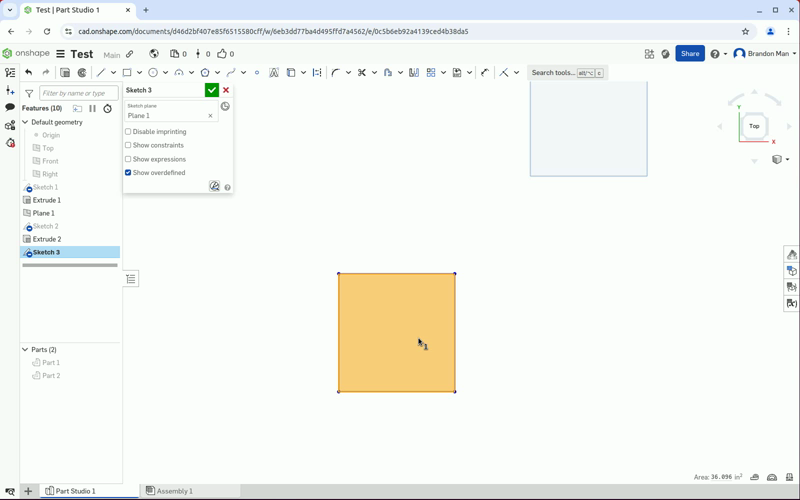
scroll(-6)
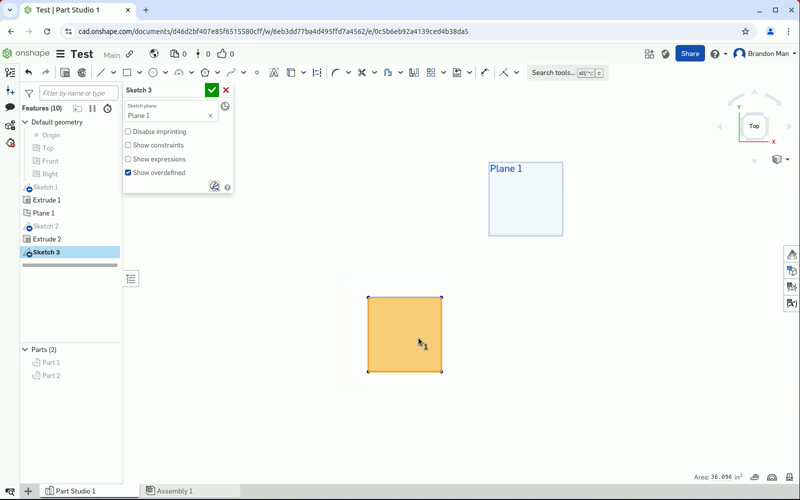
scroll(-6)
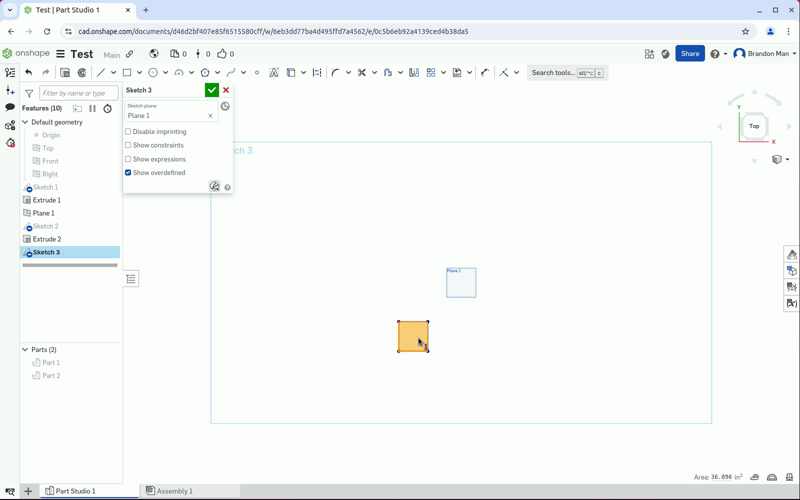
mouse_move(73, 352)
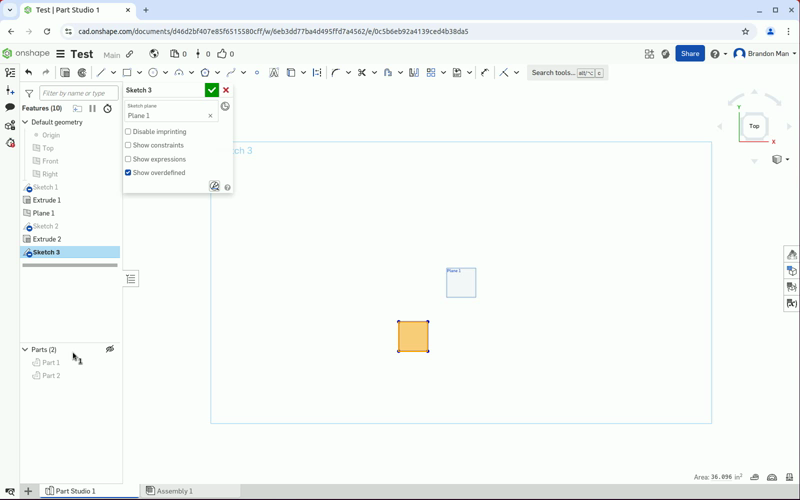
key(shift+y)
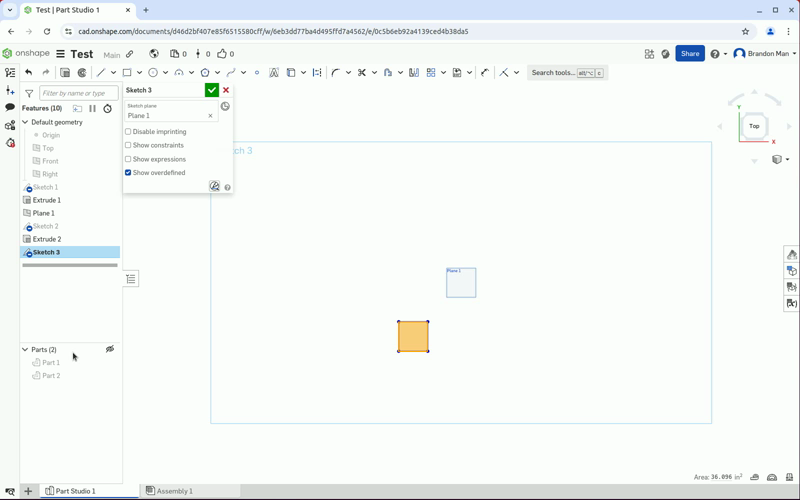
key(shift+e)
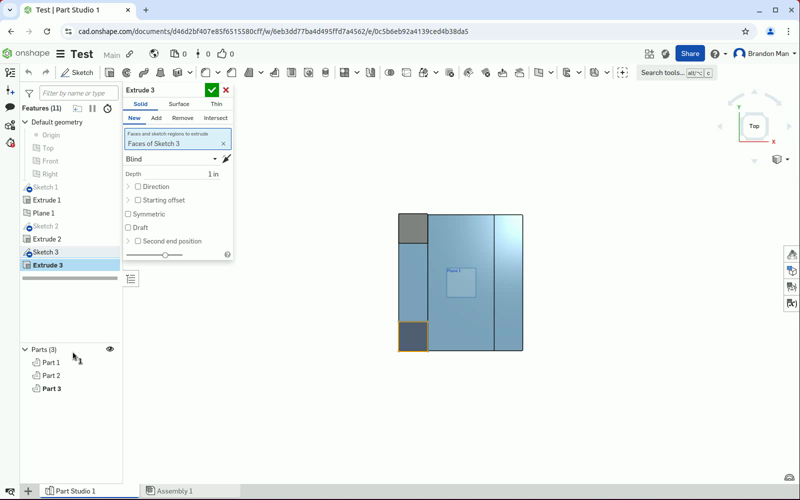
mouse_move(143, 106)
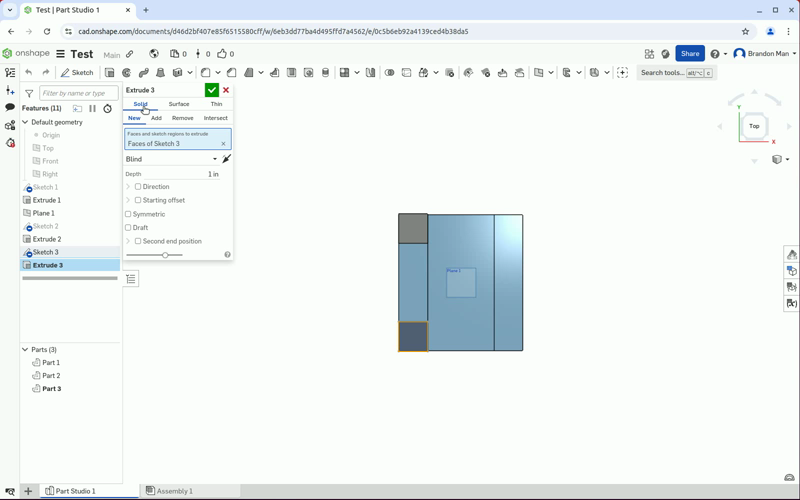
click(143, 106)
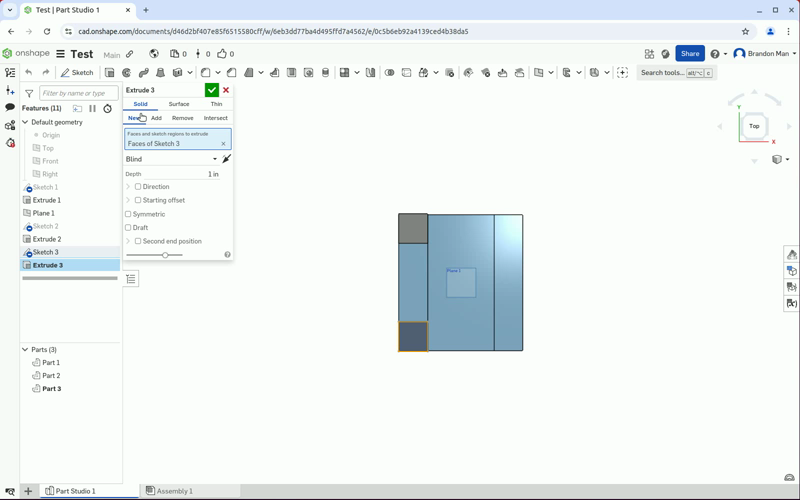
mouse_move(137, 120)
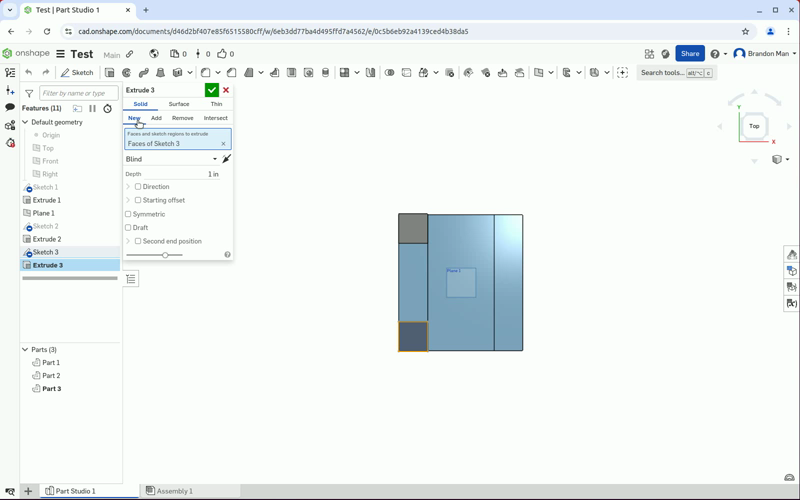
click(137, 120)
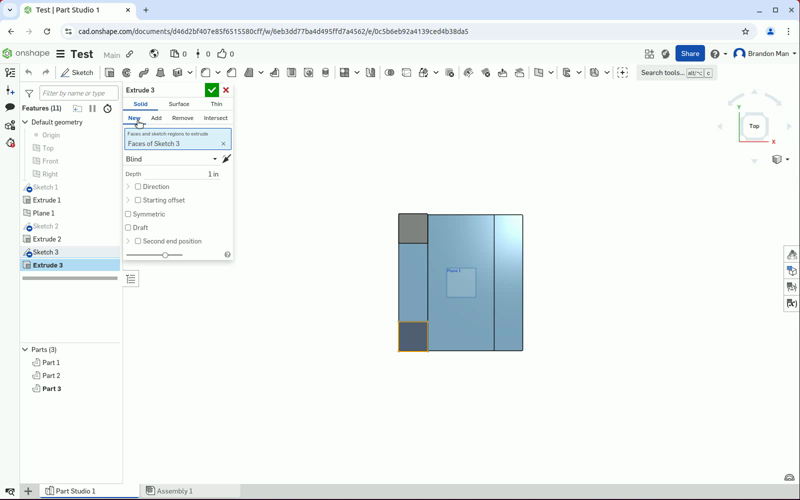
key(tab, 4)
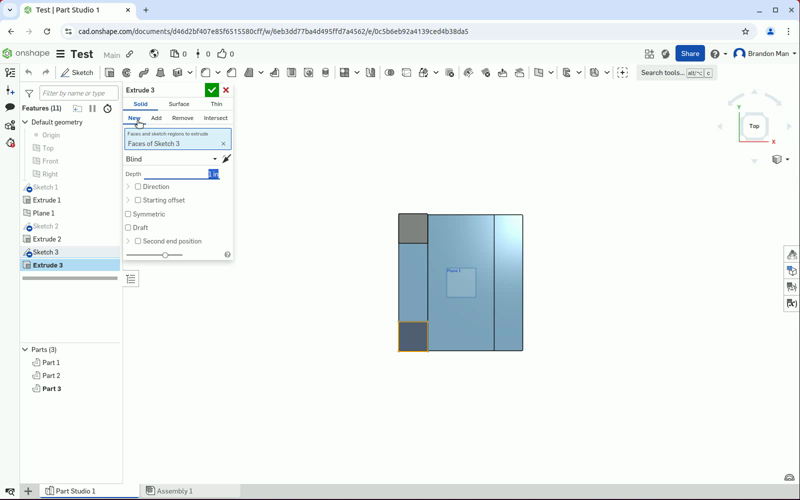
text(3.37)
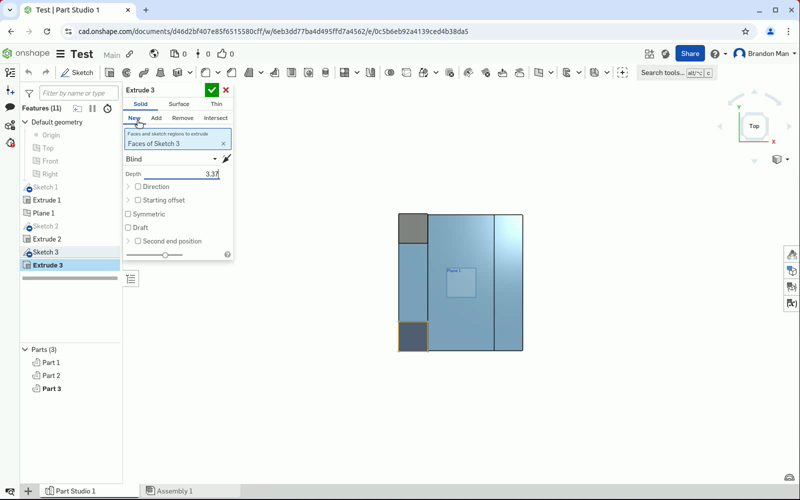
key(enter)
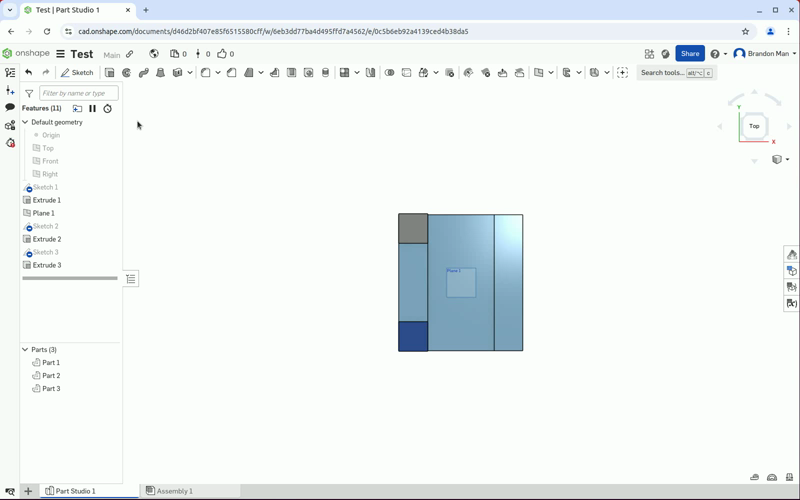
key(shift+h)
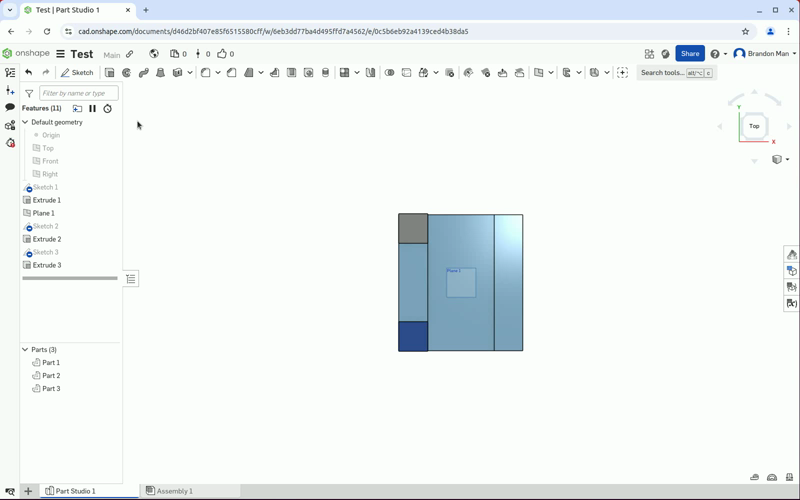
key(shift+h)
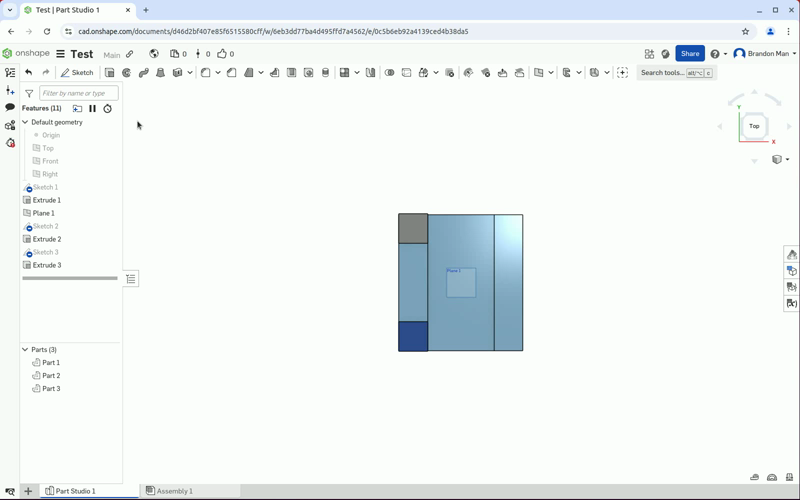
mouse_move(73, 189)
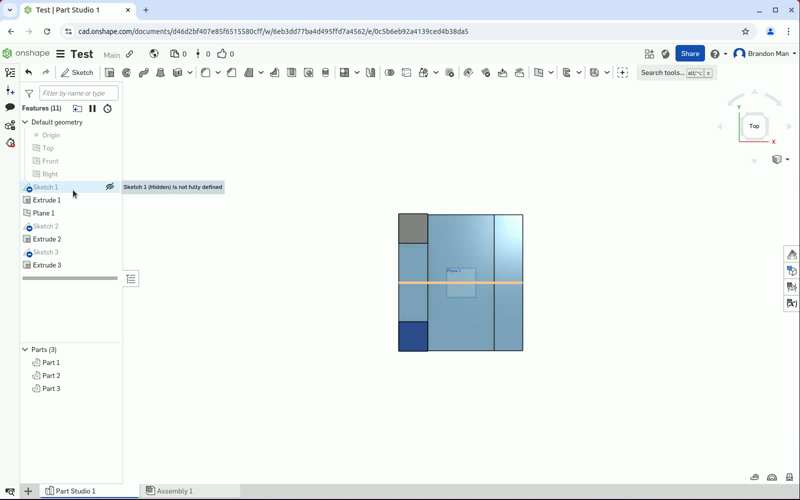
click(73, 189)
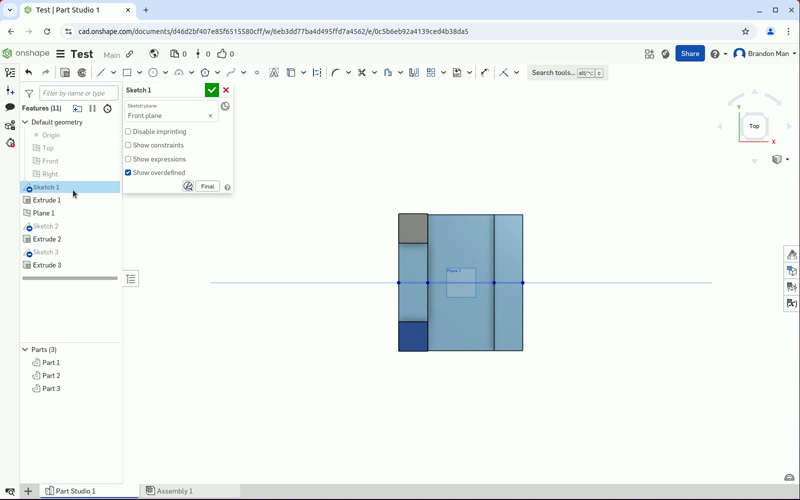
mouse_move(229, 92)
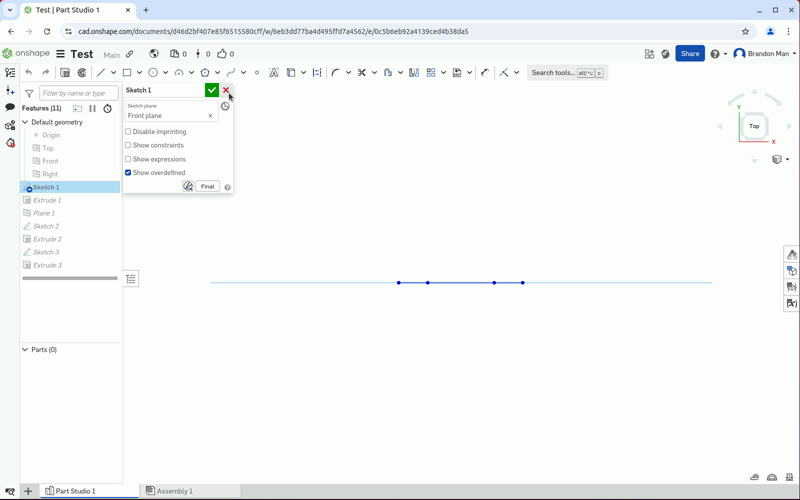
click(229, 92)
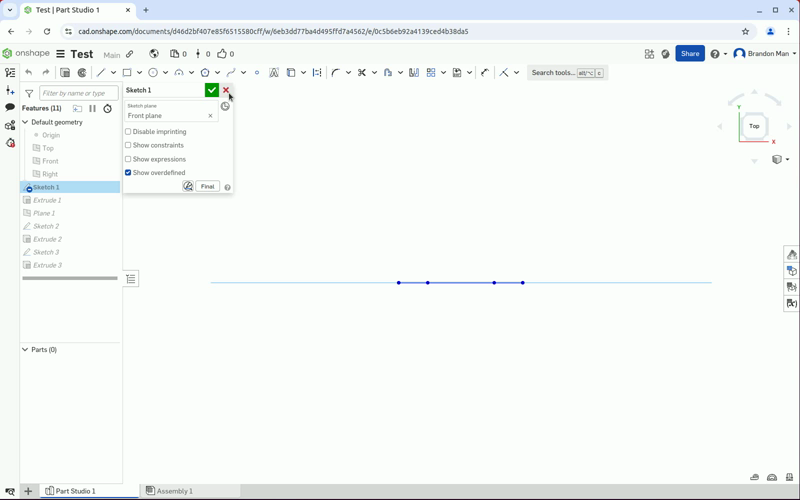
key(shift+s)
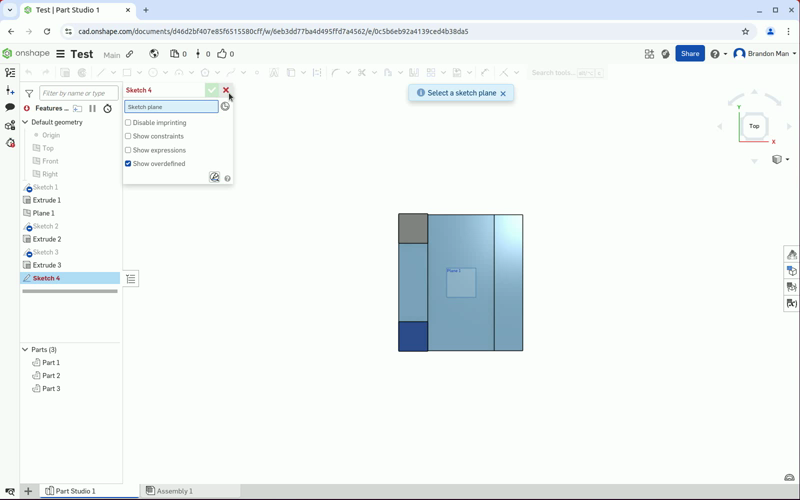
mouse_move(73, 215)
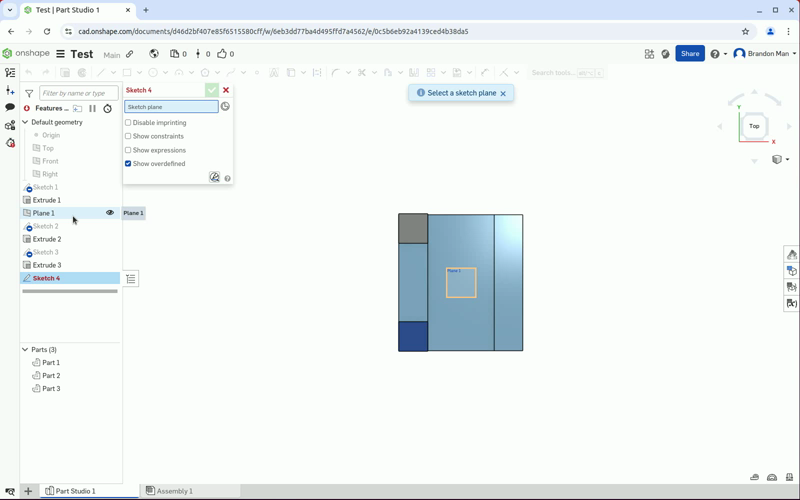
click(73, 215)
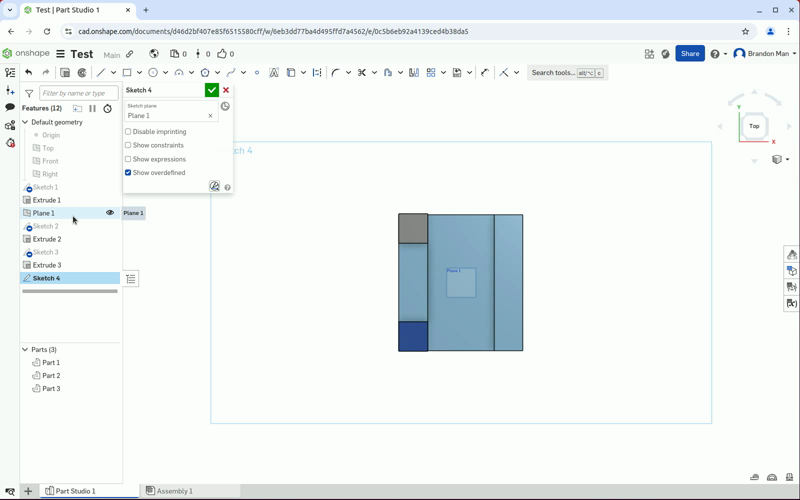
mouse_move(73, 352)
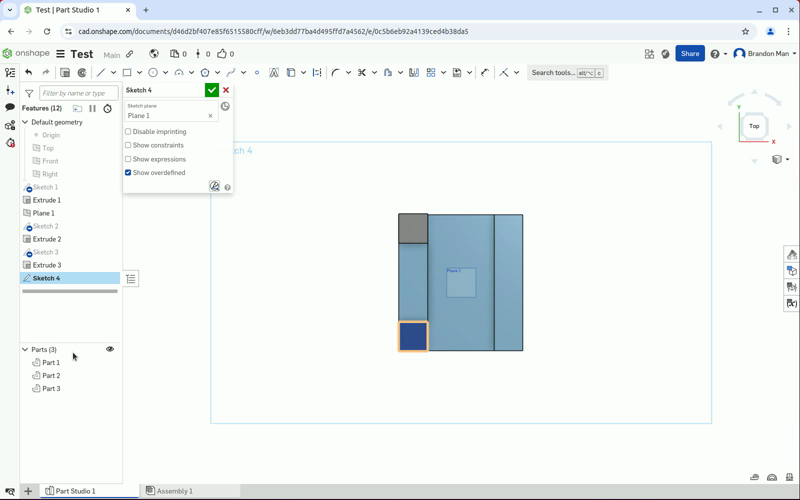
key(y)
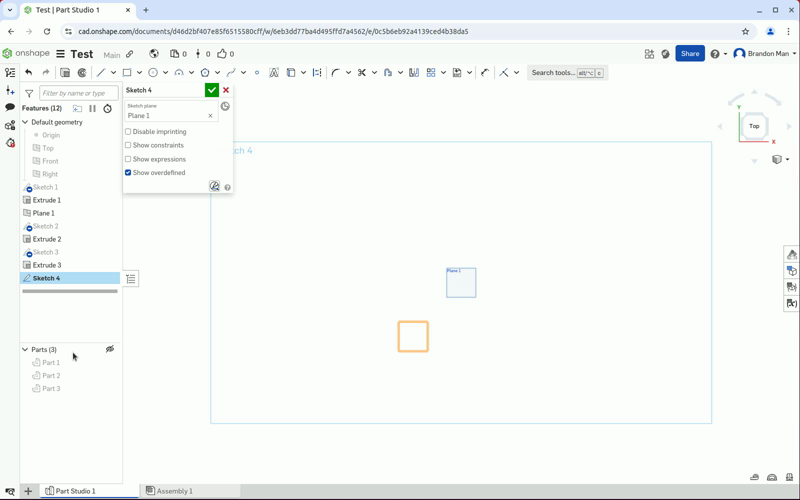
key(l)
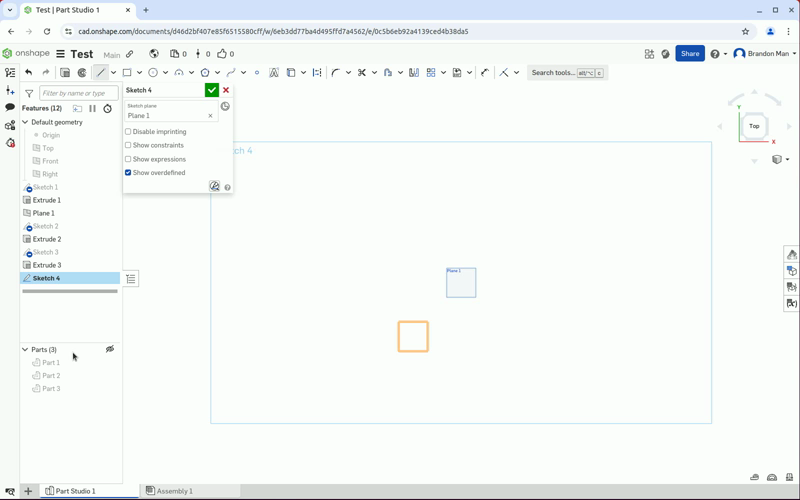
key_down(shift)
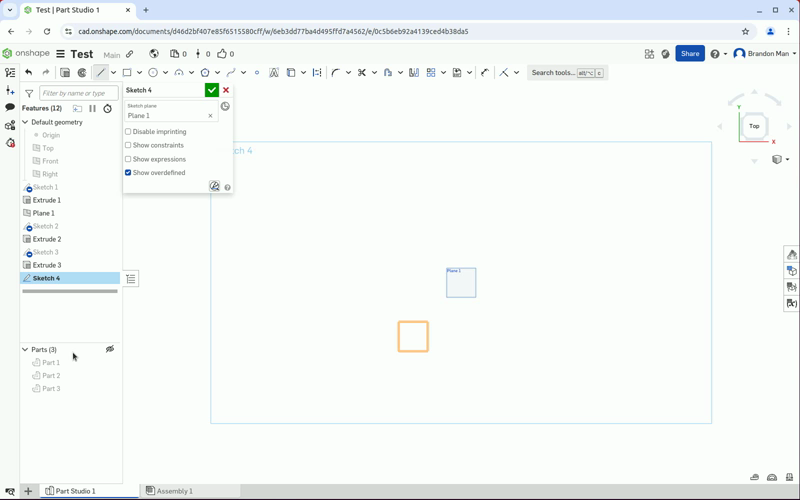
mouse_move(494, 243)
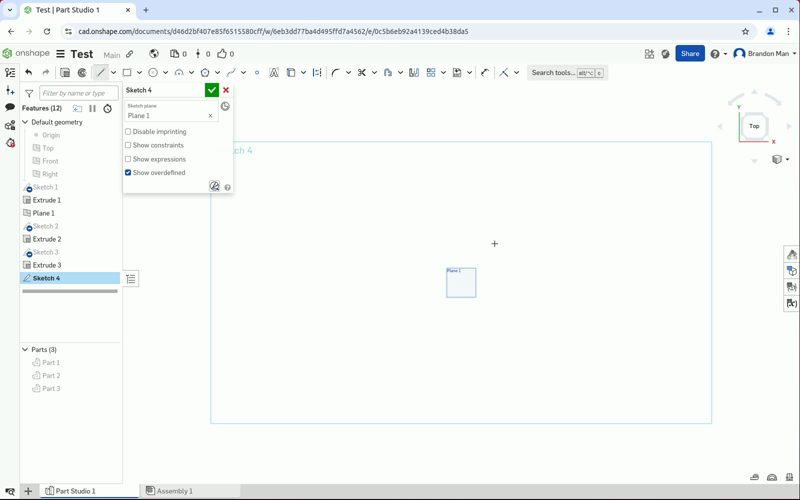
click(494, 243)
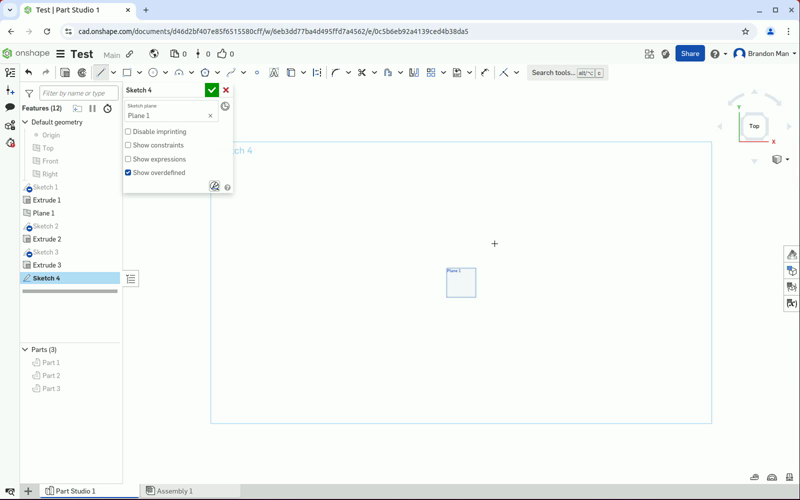
key_up(shift)
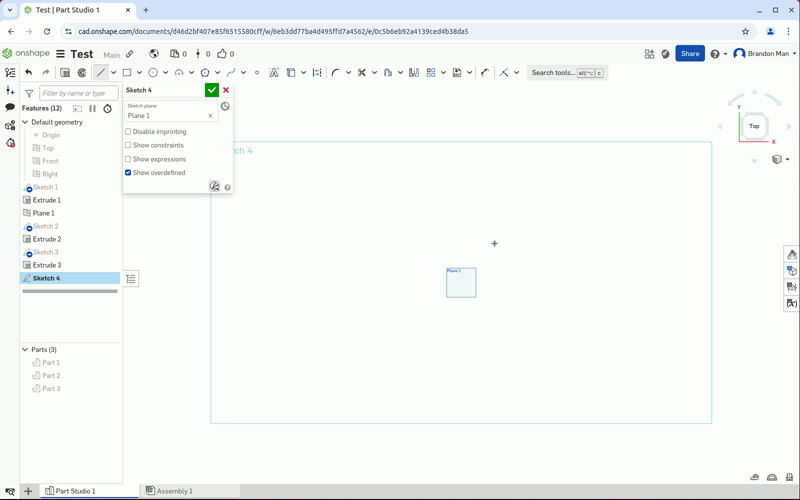
key_down(shift)
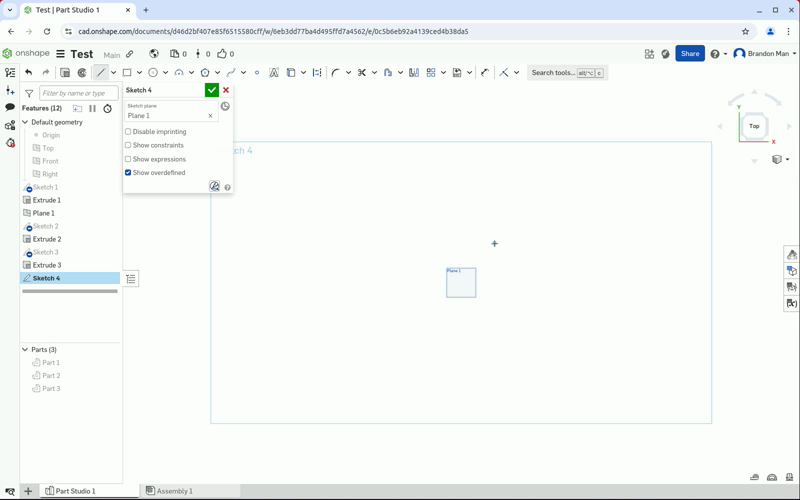
mouse_move(524, 243)
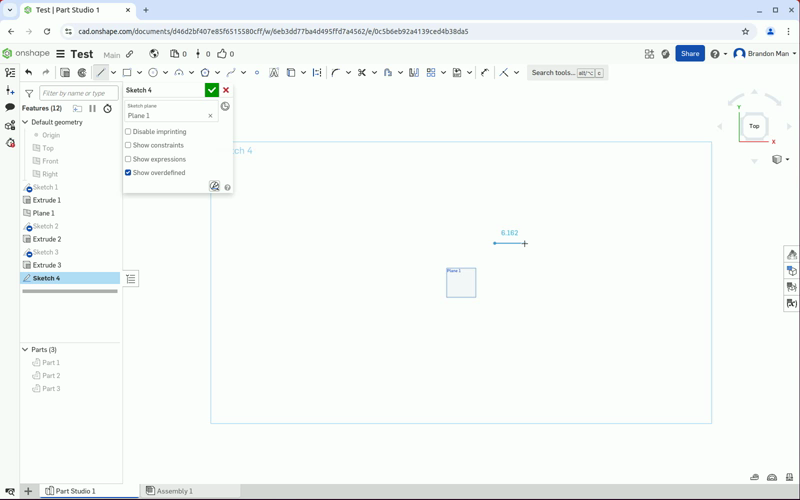
mouse_move(523, 243)
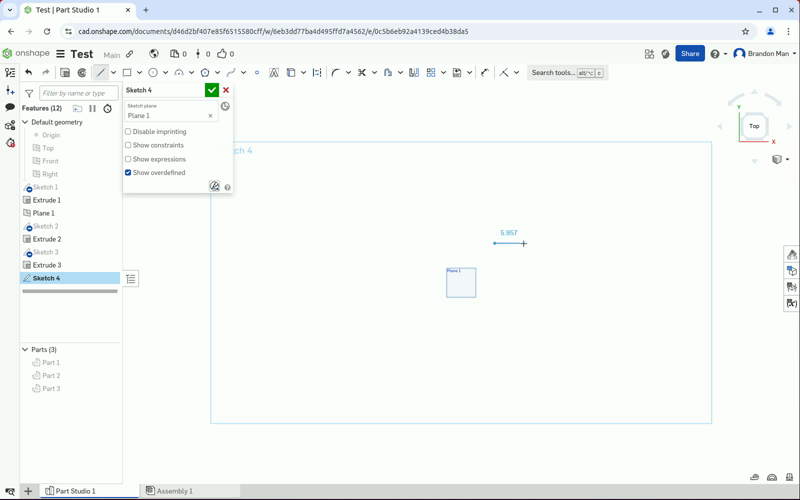
click(523, 243)
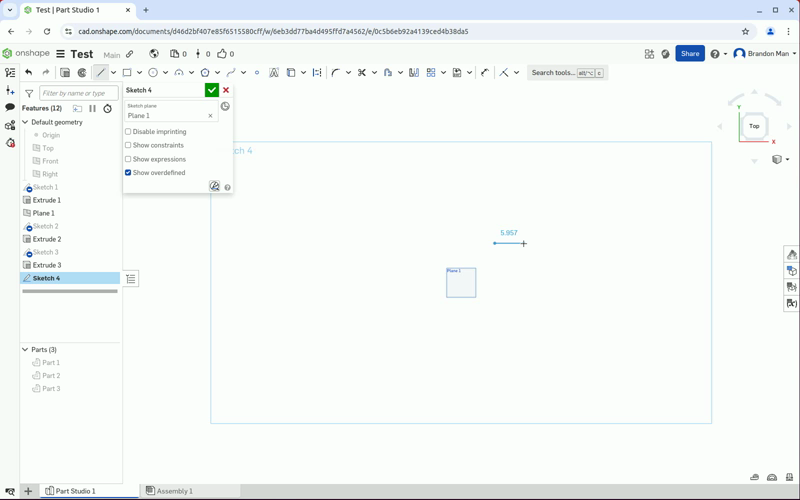
key_up(shift)
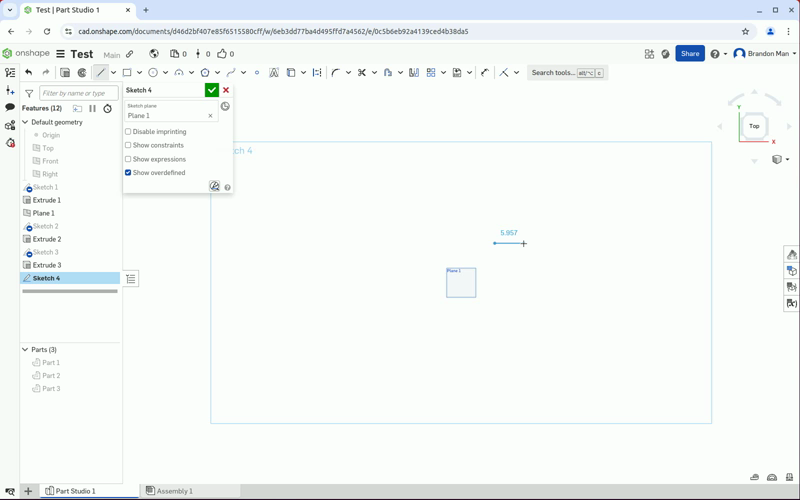
key_down(shift)
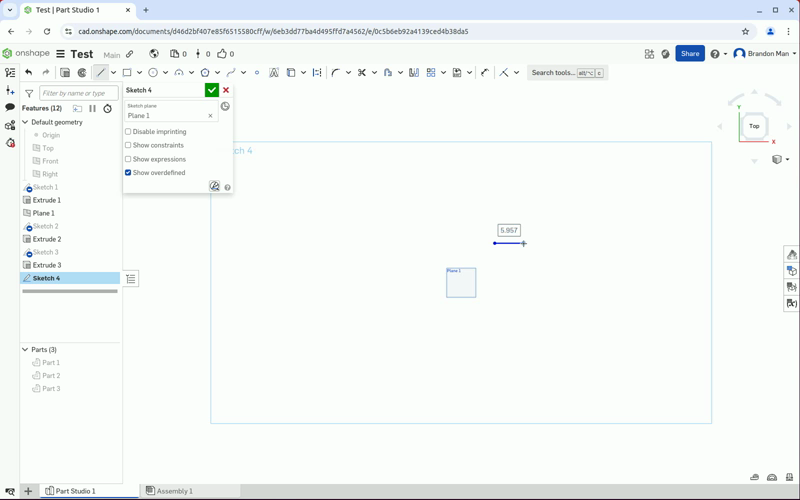
mouse_move(553, 243)
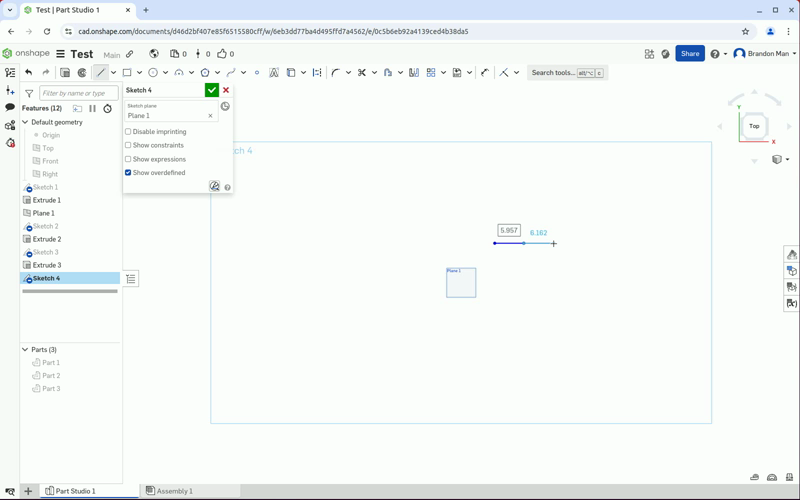
mouse_move(523, 213)
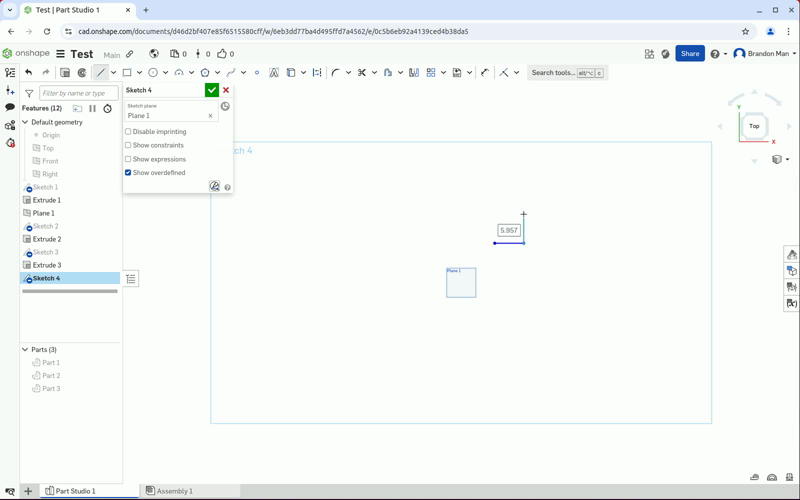
click(523, 213)
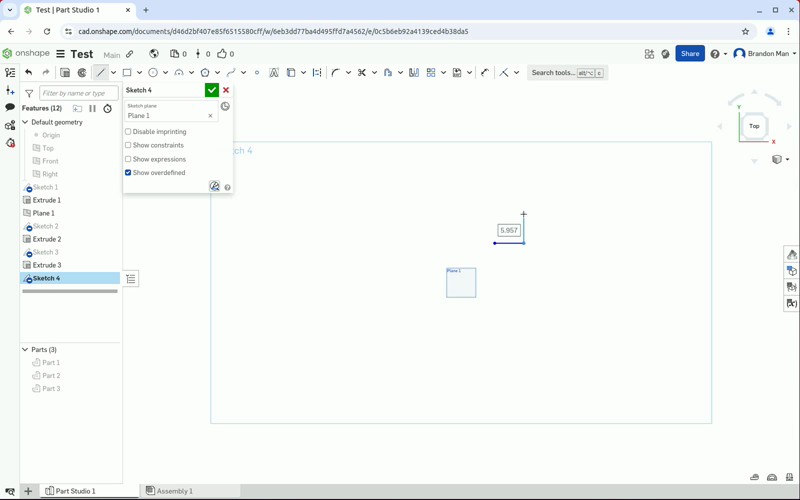
key_up(shift)
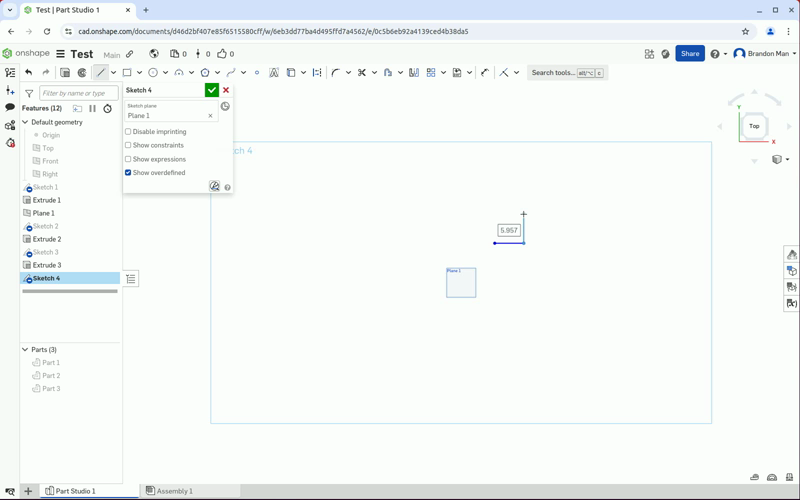
key_down(shift)
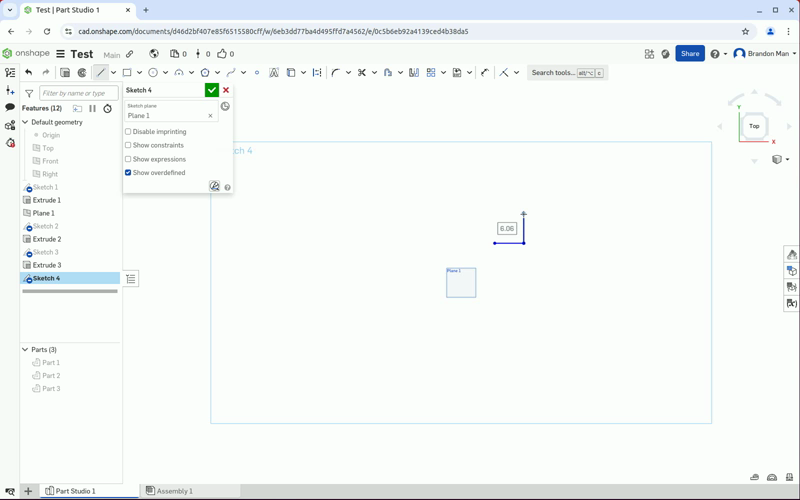
mouse_move(553, 213)
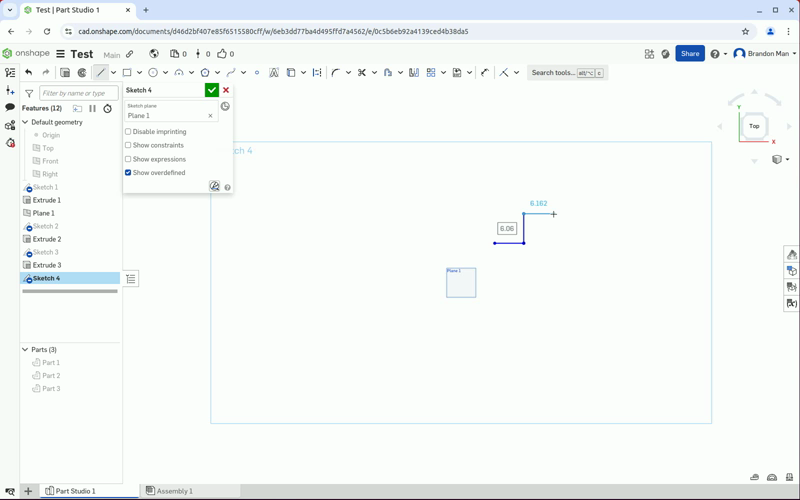
mouse_move(494, 213)
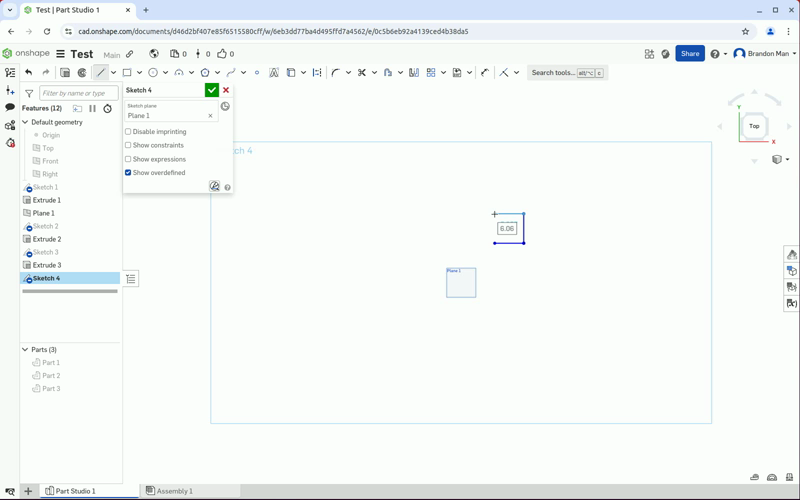
click(494, 213)
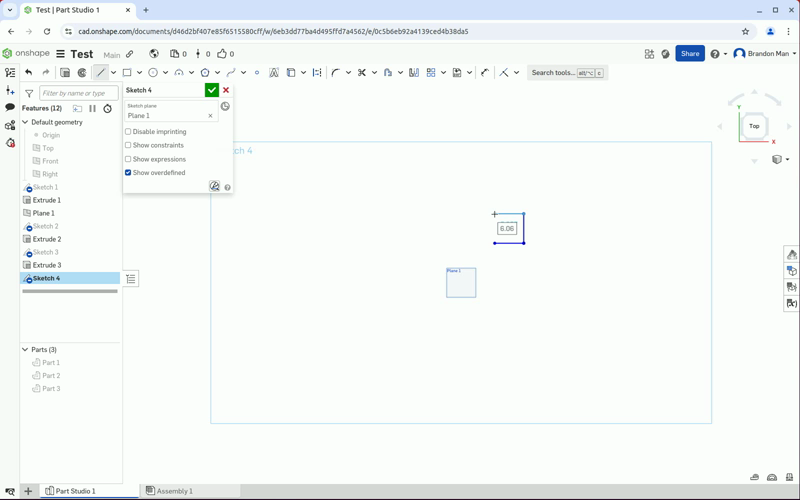
key_up(shift)
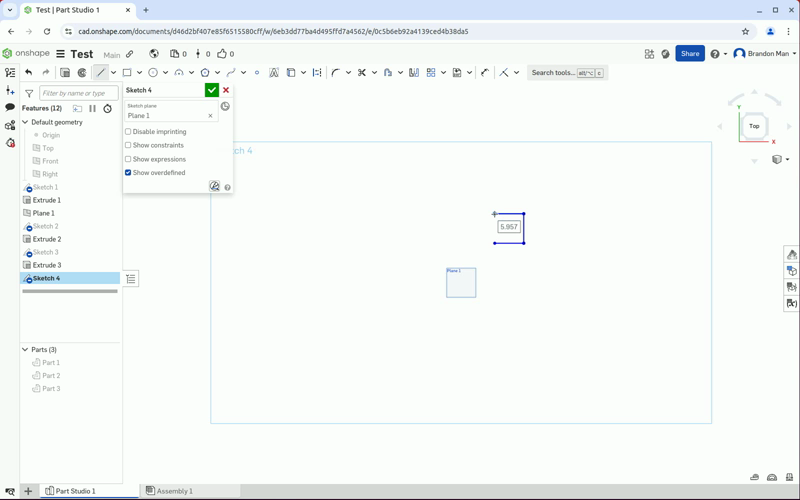
mouse_move(524, 213)
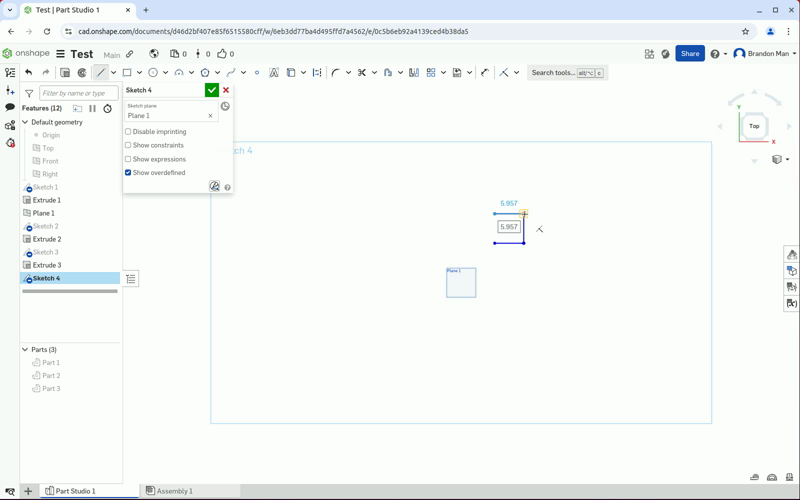
key_down(shift)
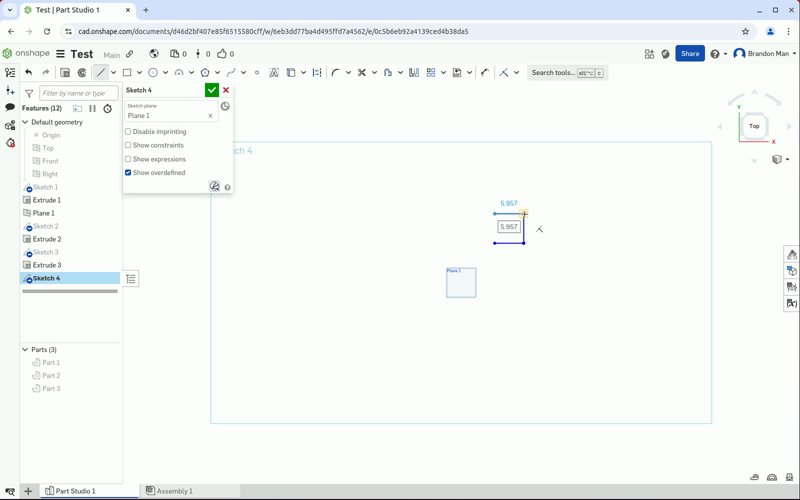
mouse_move(494, 243)
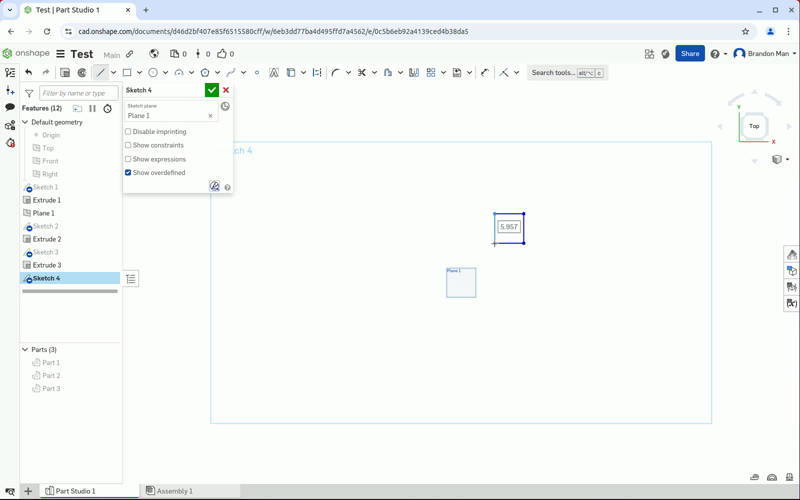
key_up(shift)
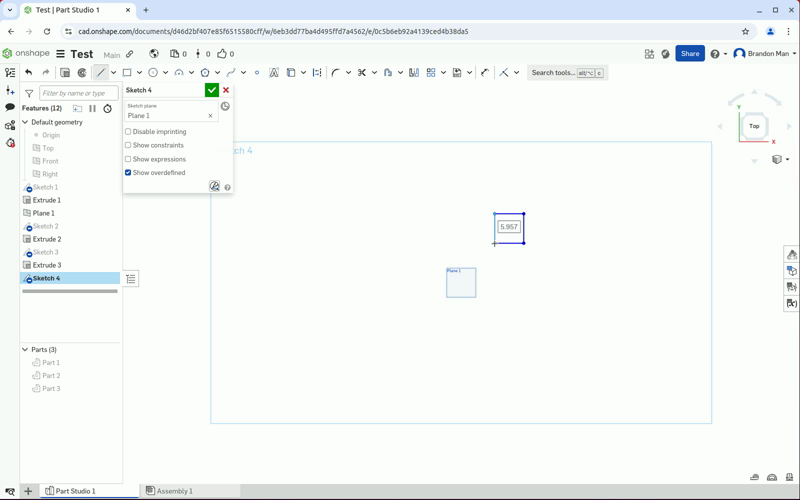
click(494, 243)
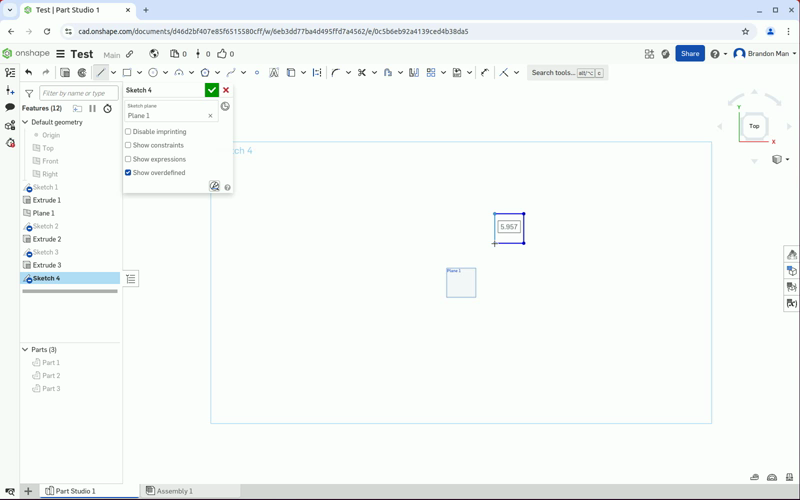
key(esc)
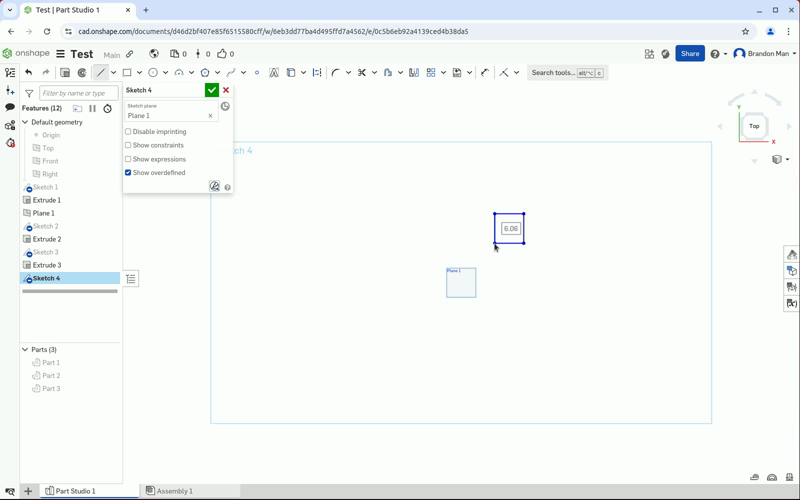
mouse_move(518, 229)
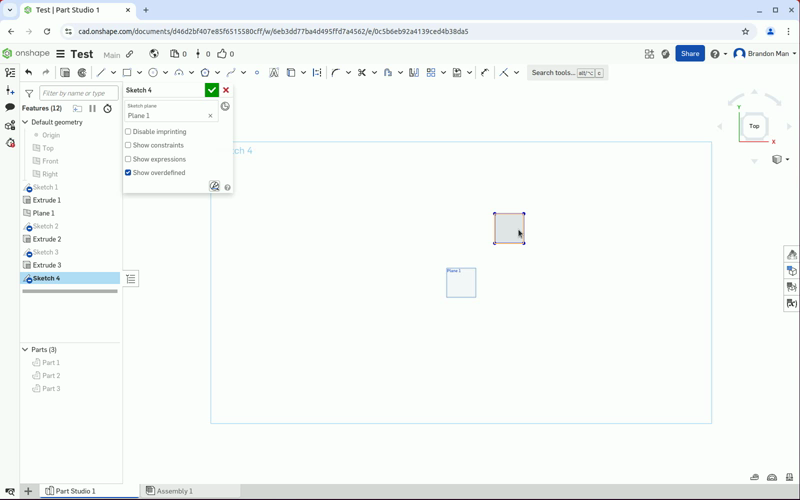
scroll(6)
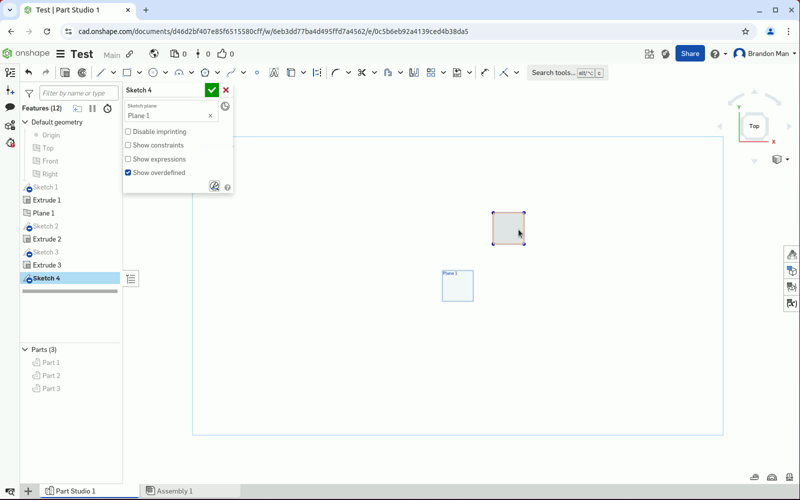
scroll(6)
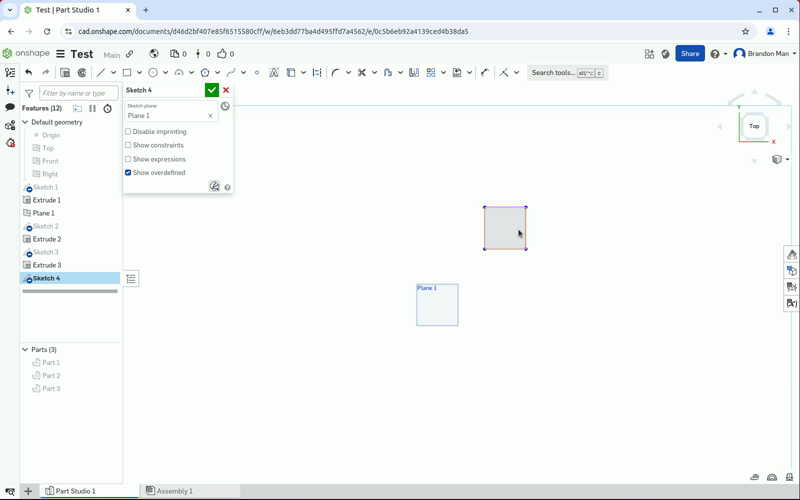
scroll(6)
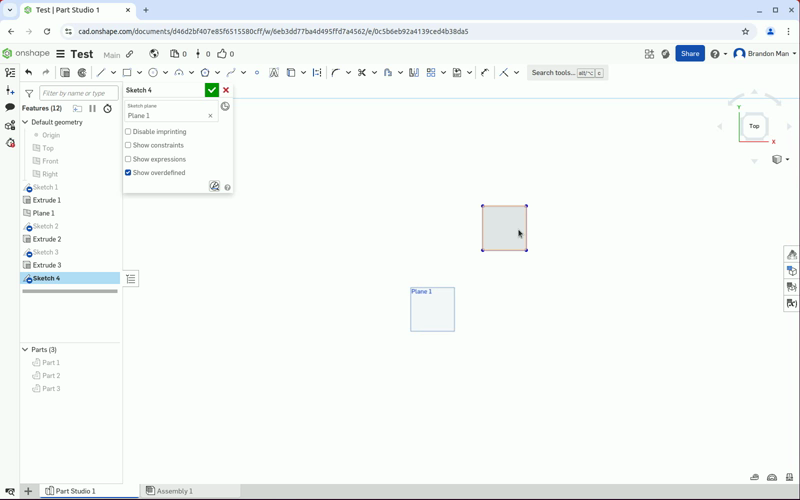
scroll(6)
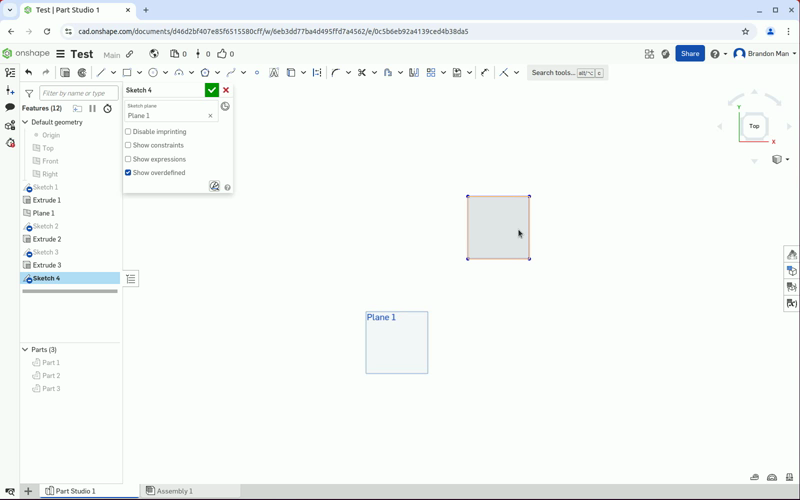
scroll(6)
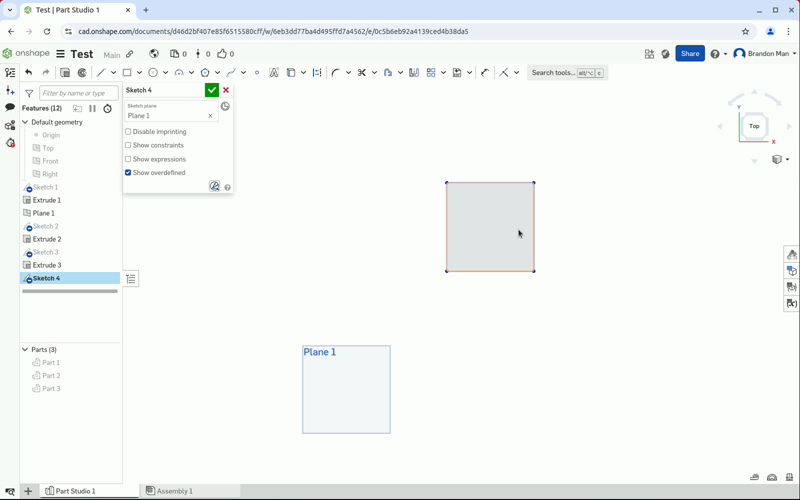
scroll(6)
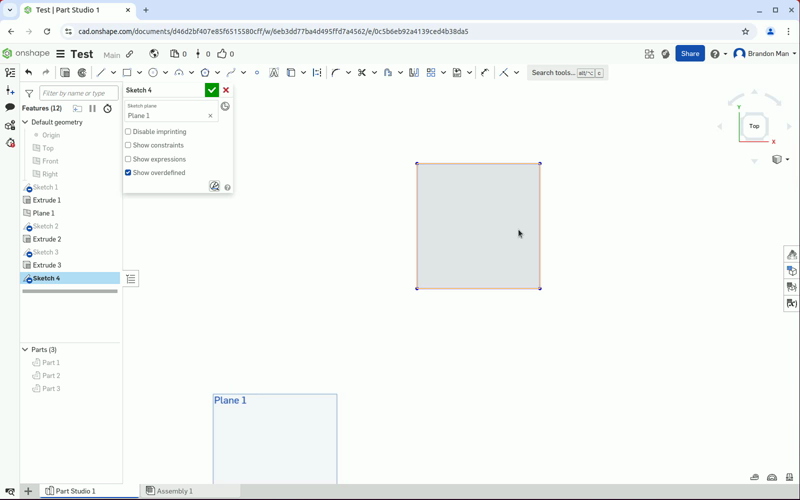
scroll(6)
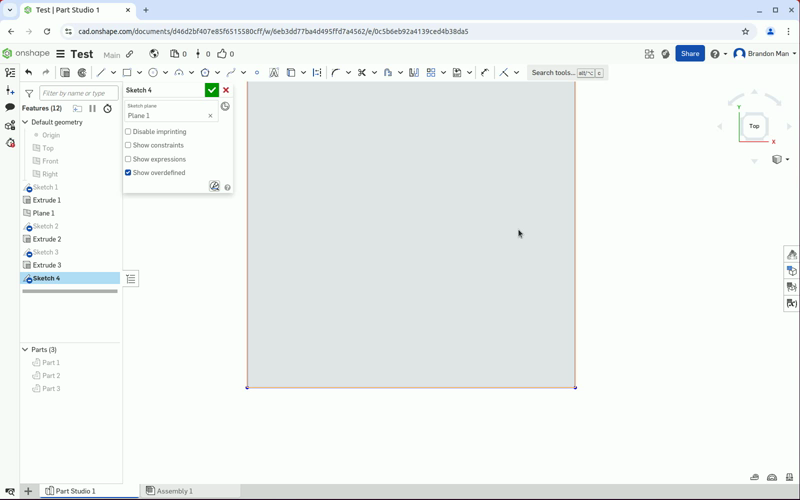
click(518, 229)
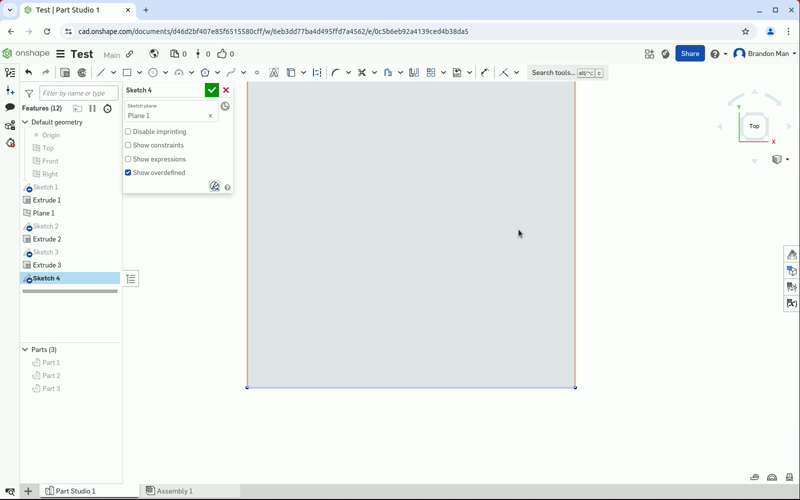
scroll(-6)
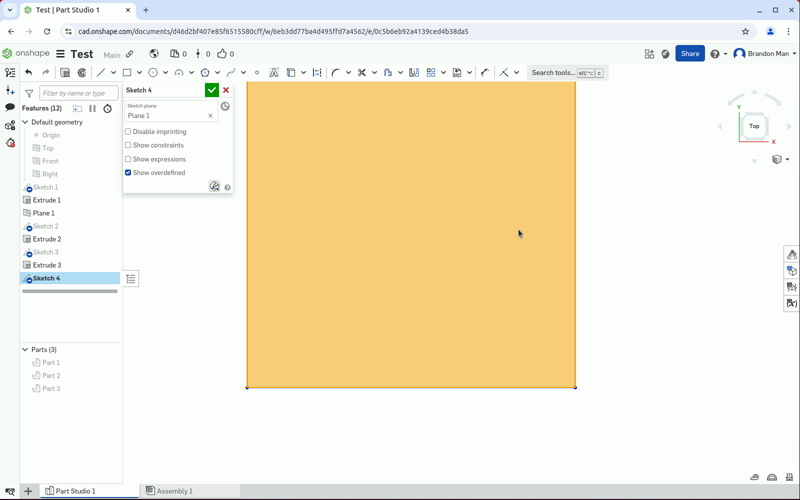
scroll(-6)
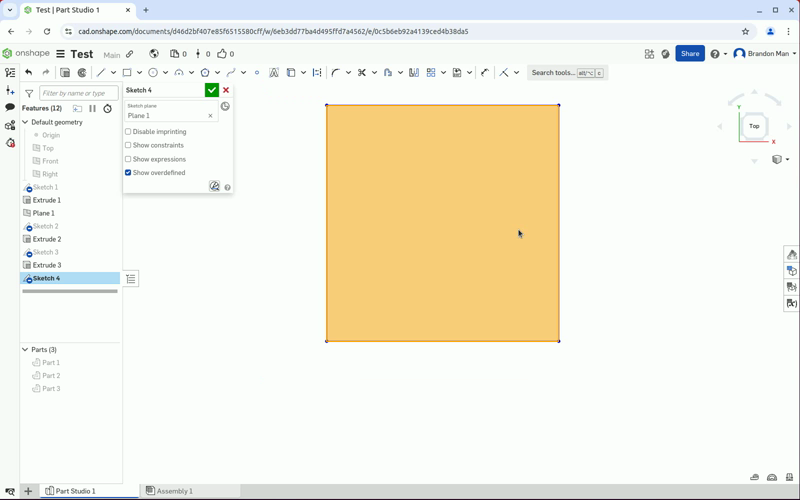
scroll(-6)
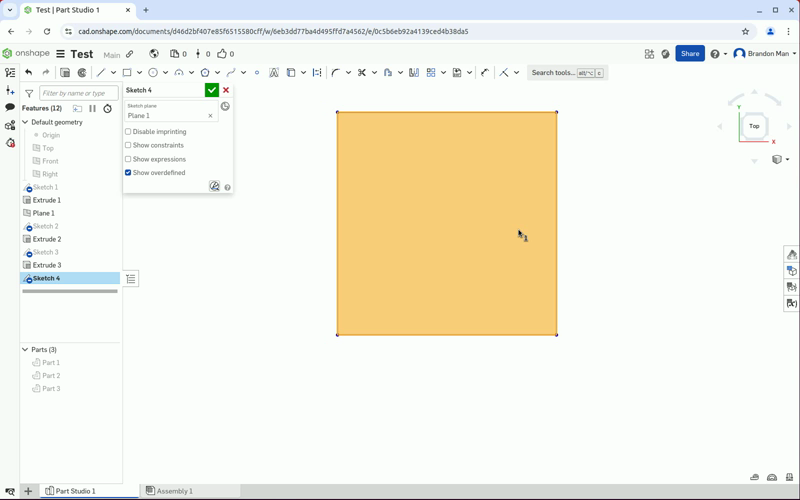
scroll(-6)
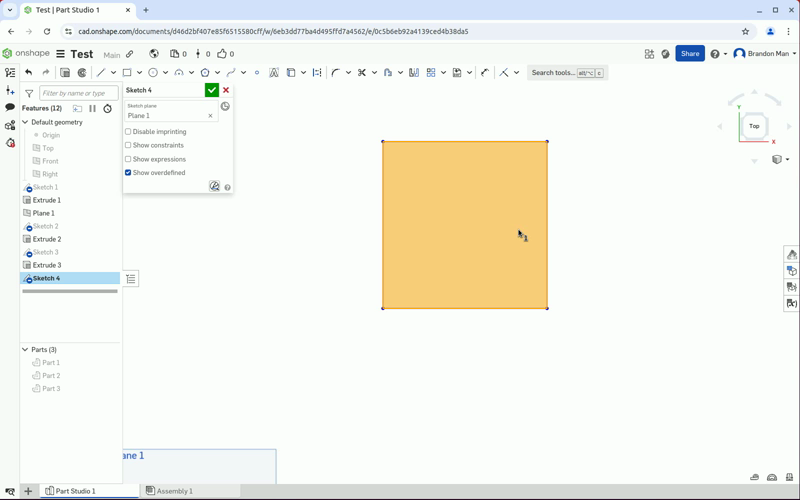
scroll(-6)
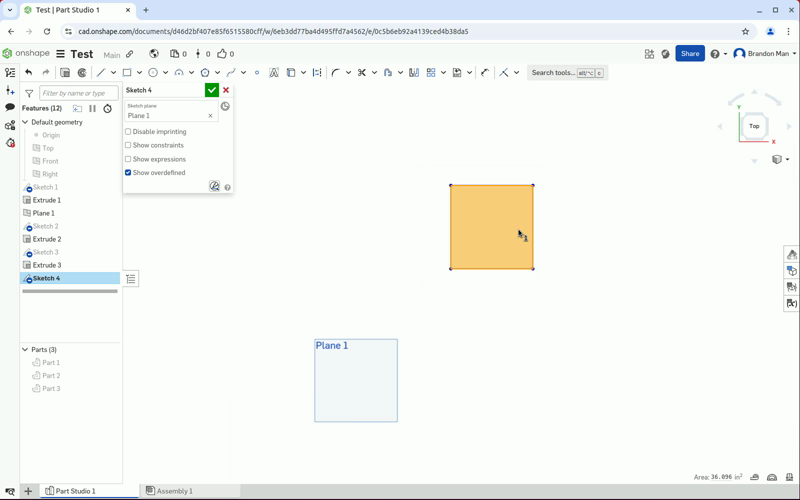
scroll(-6)
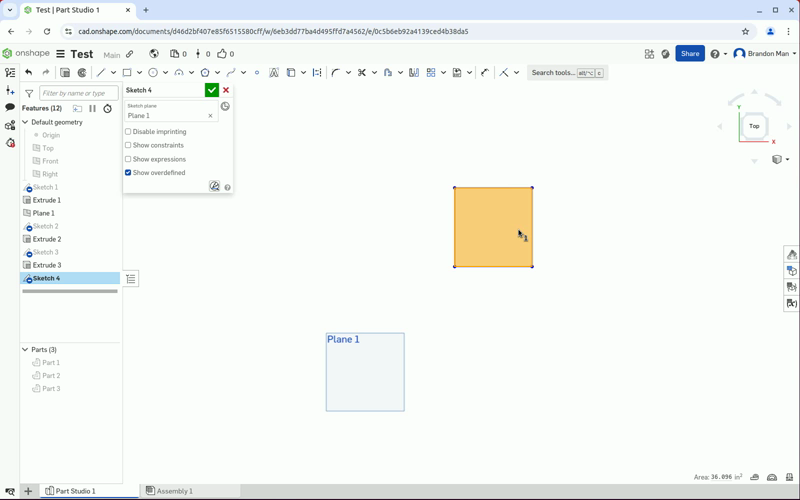
scroll(-6)
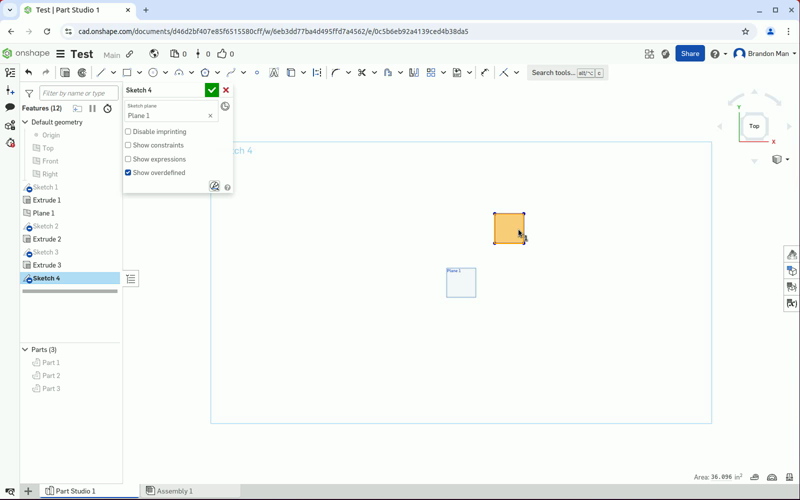
mouse_move(73, 352)
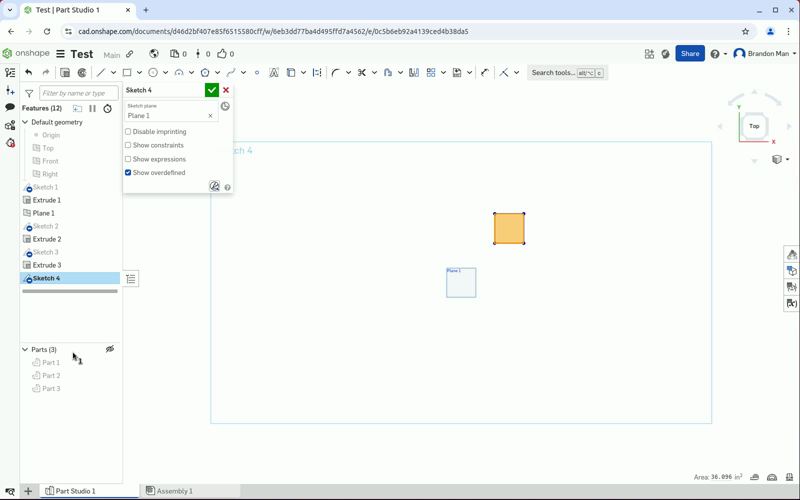
key(shift+y)
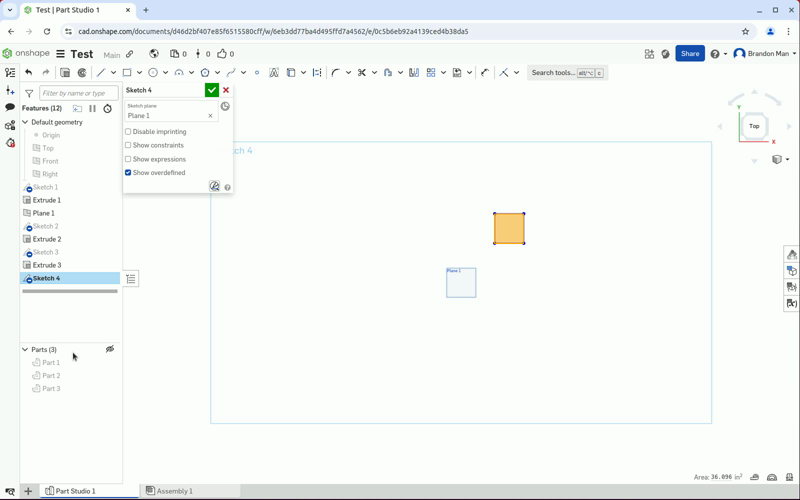
key(shift+e)
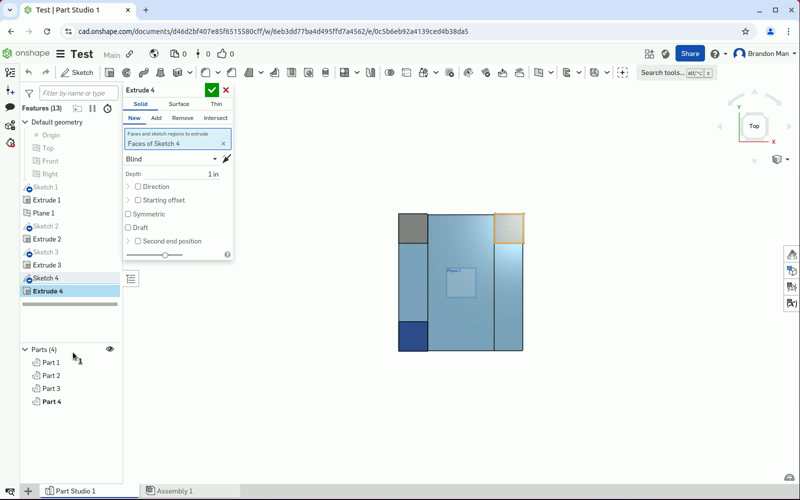
mouse_move(143, 106)
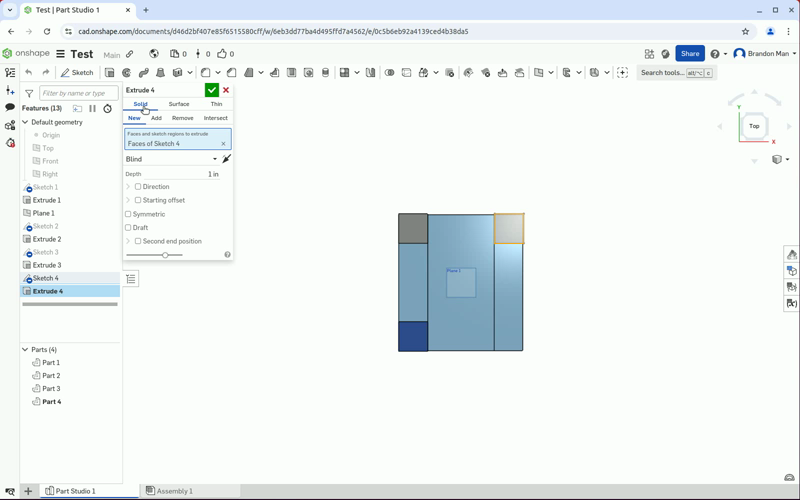
click(143, 106)
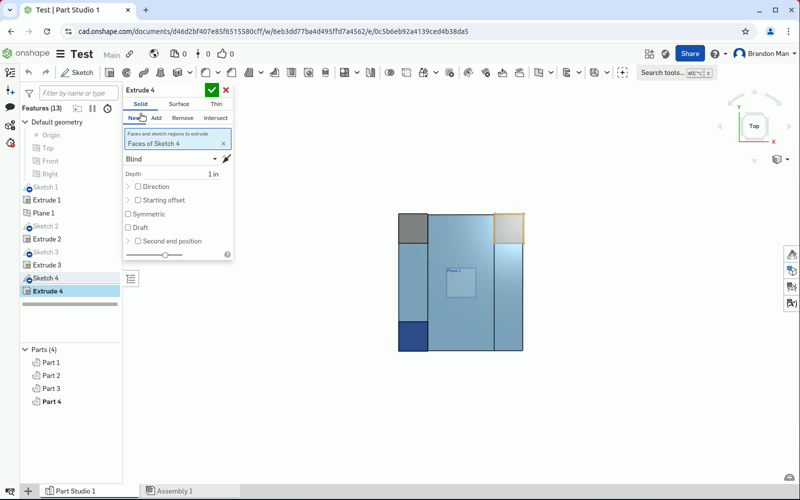
mouse_move(137, 120)
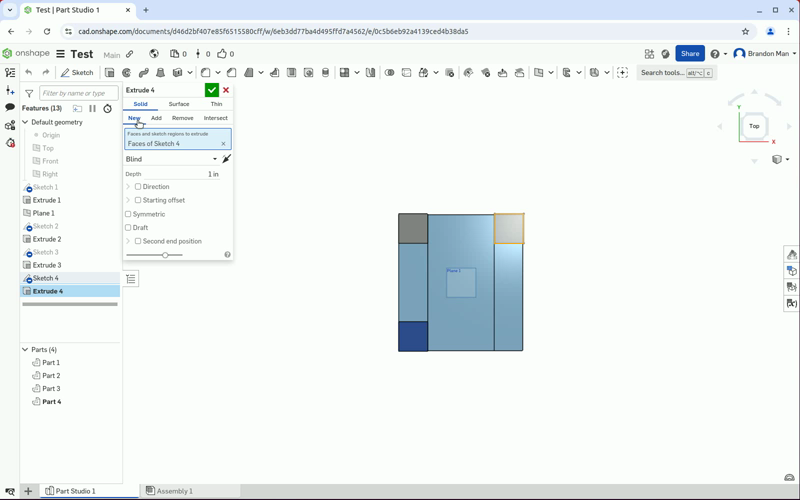
click(137, 120)
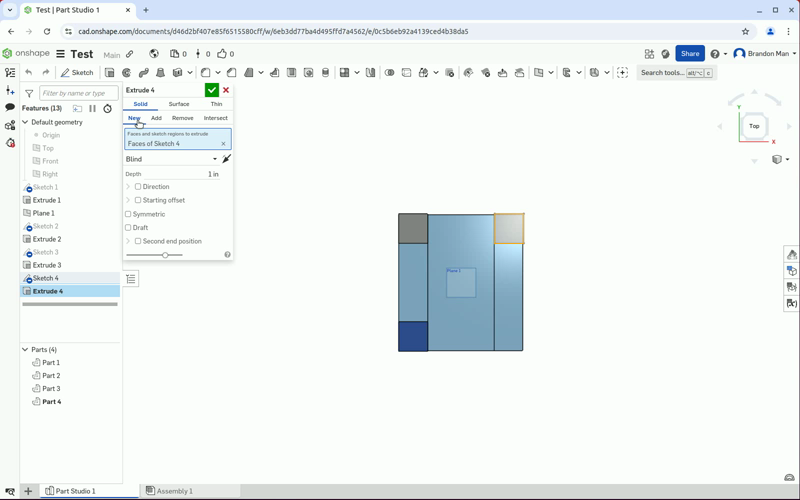
key(tab, 4)
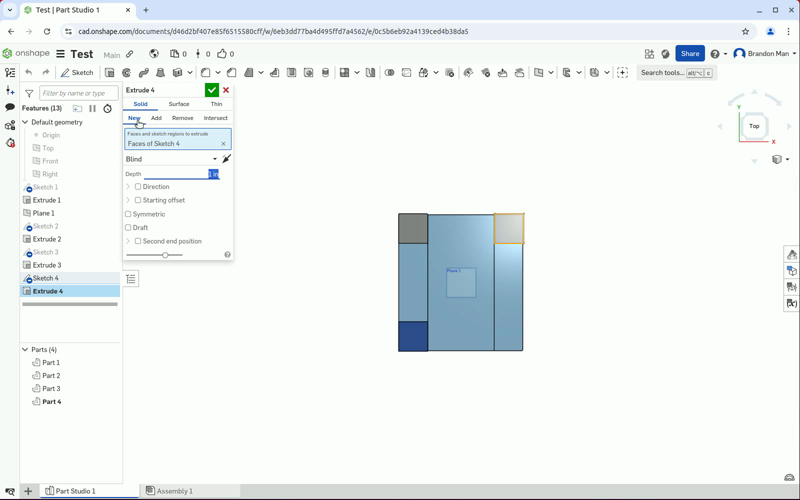
text(3.37)
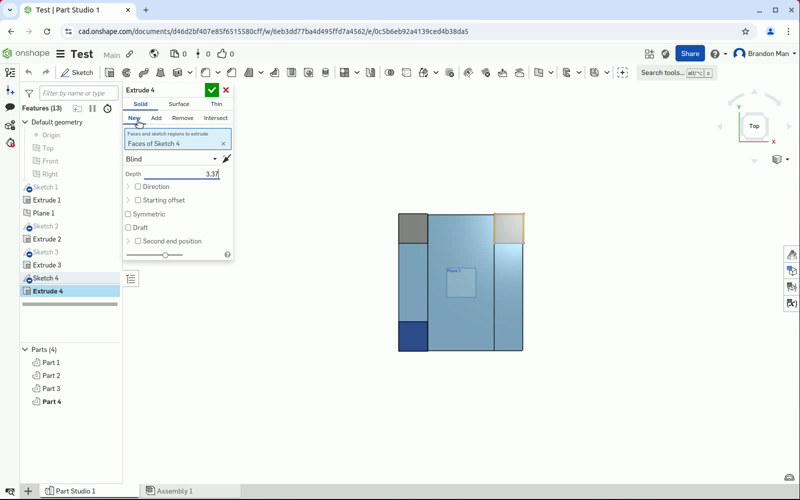
key(enter)
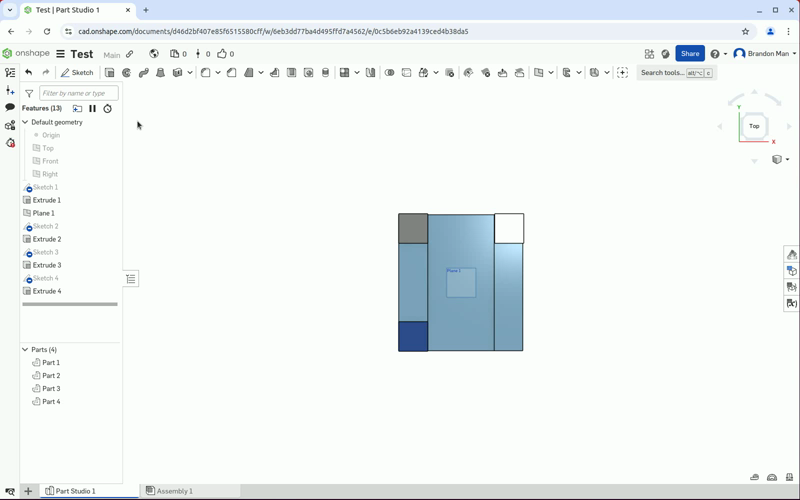
key(shift+h)
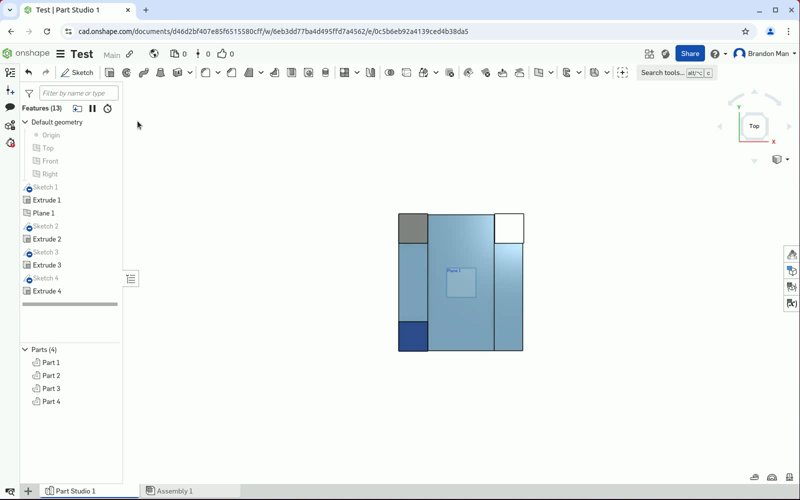
key(shift+h)
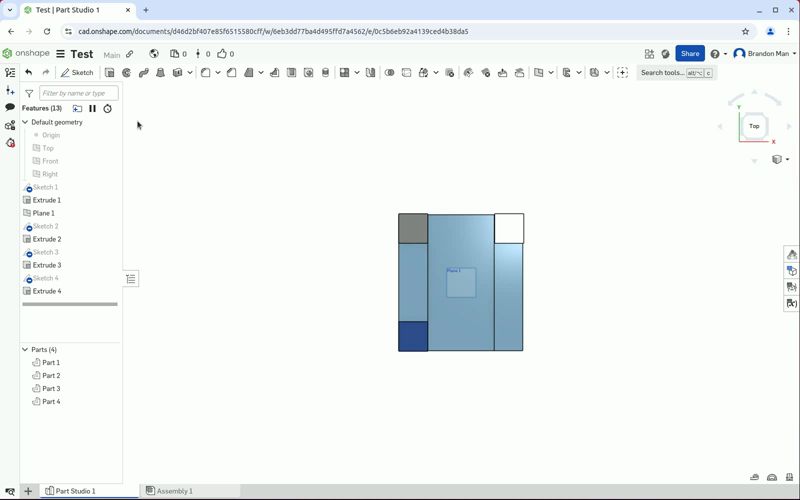
mouse_move(73, 189)
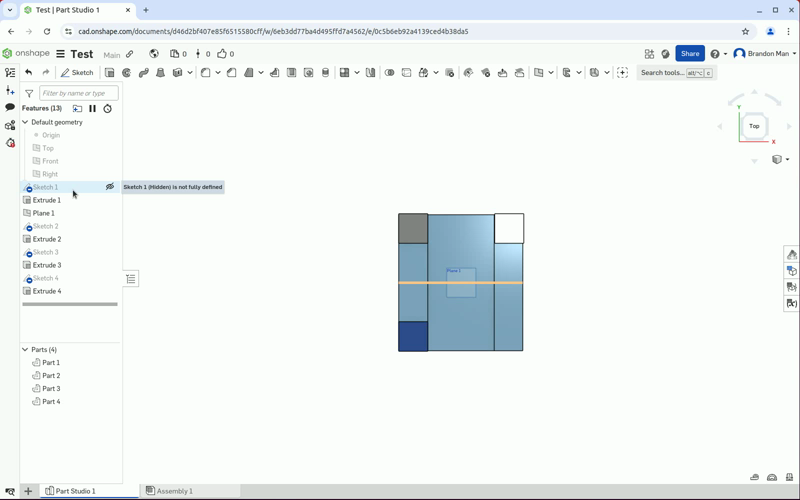
click(73, 189)
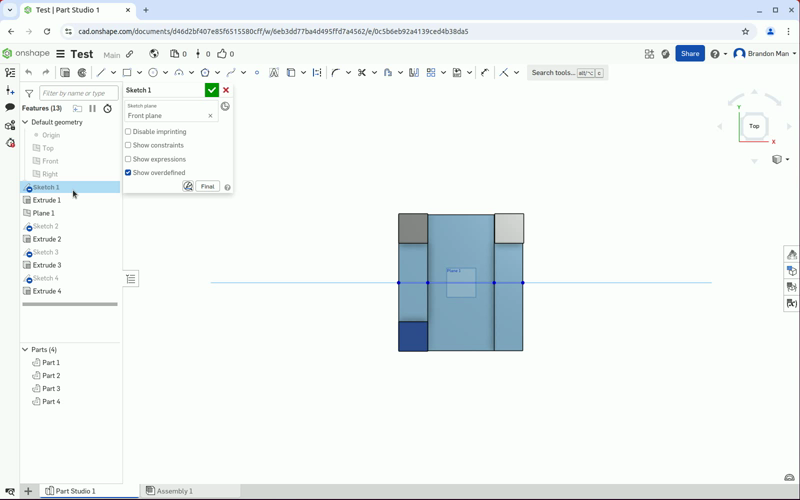
mouse_move(229, 92)
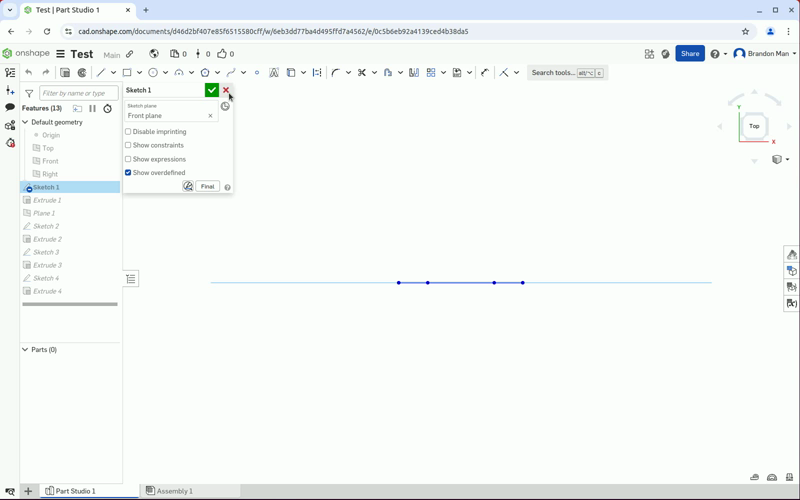
click(229, 92)
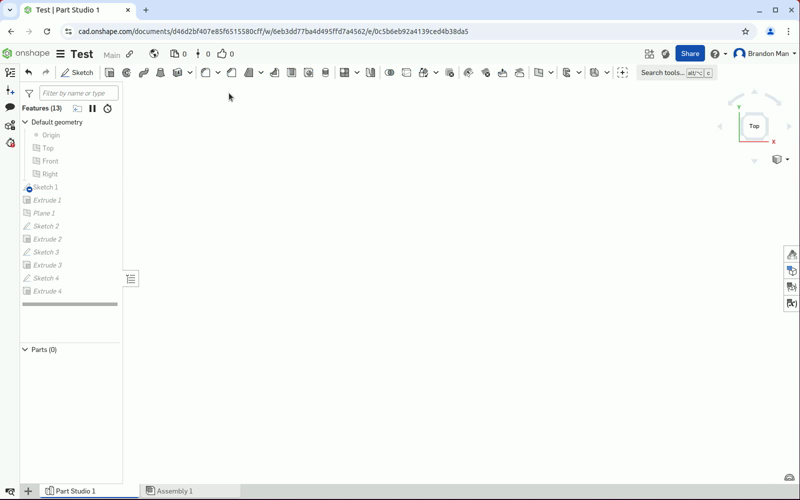
key(shift+s)
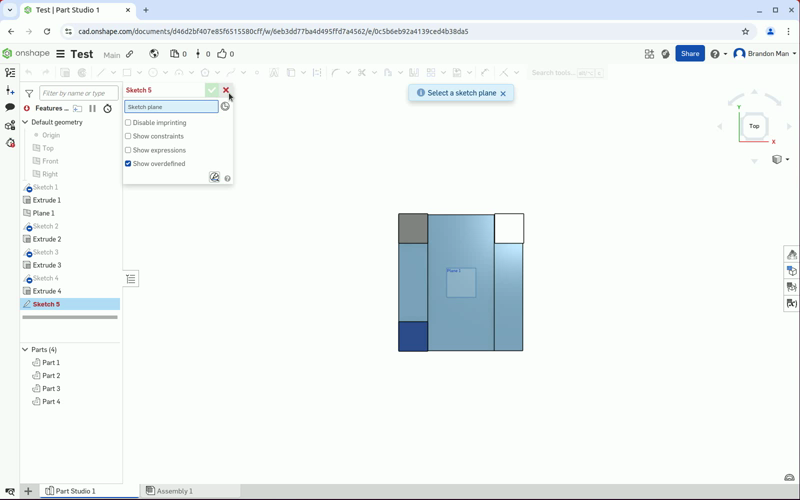
mouse_move(73, 215)
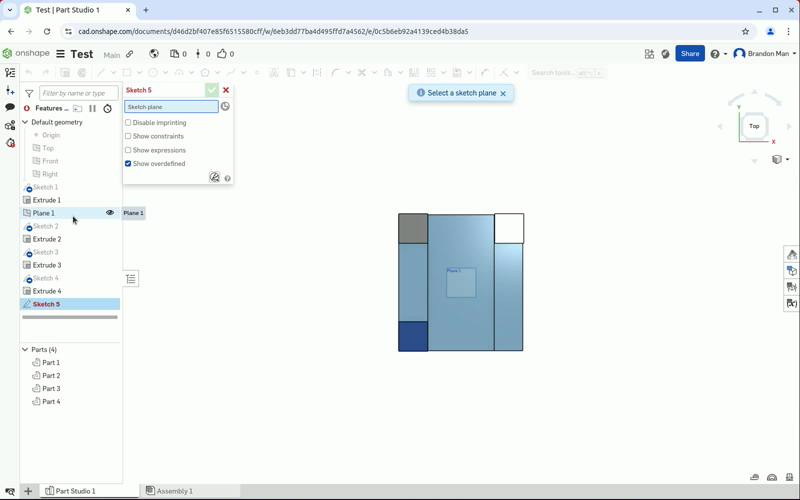
click(73, 215)
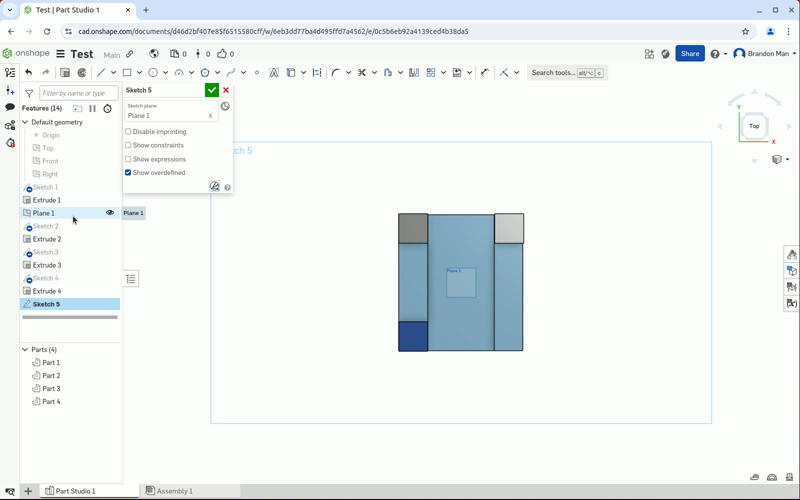
mouse_move(73, 352)
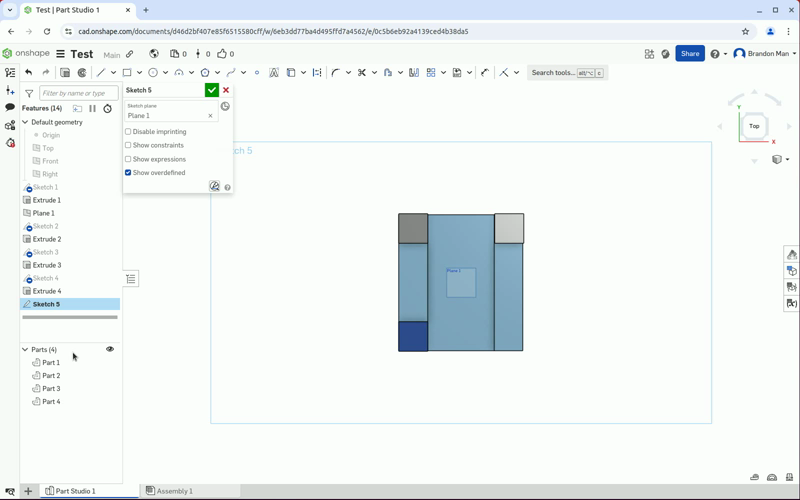
key(y)
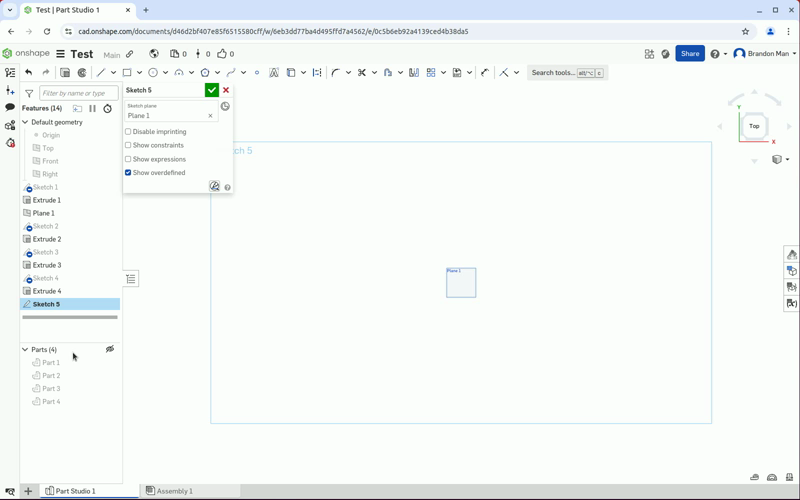
key(l)
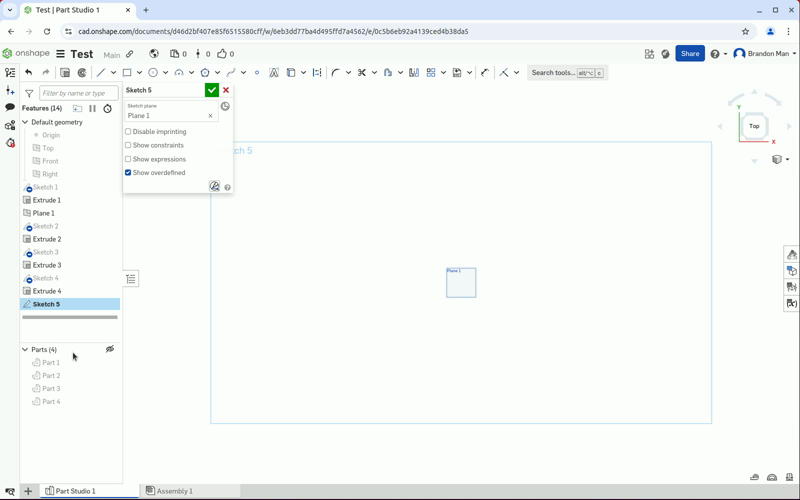
key_down(shift)
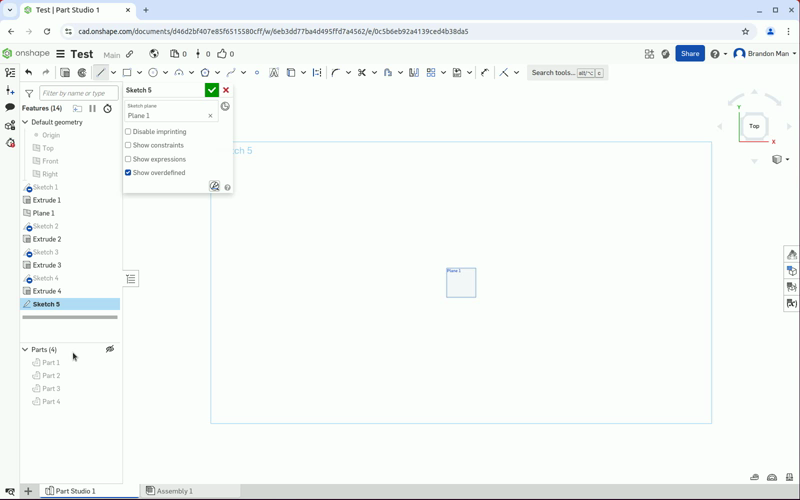
mouse_move(494, 351)
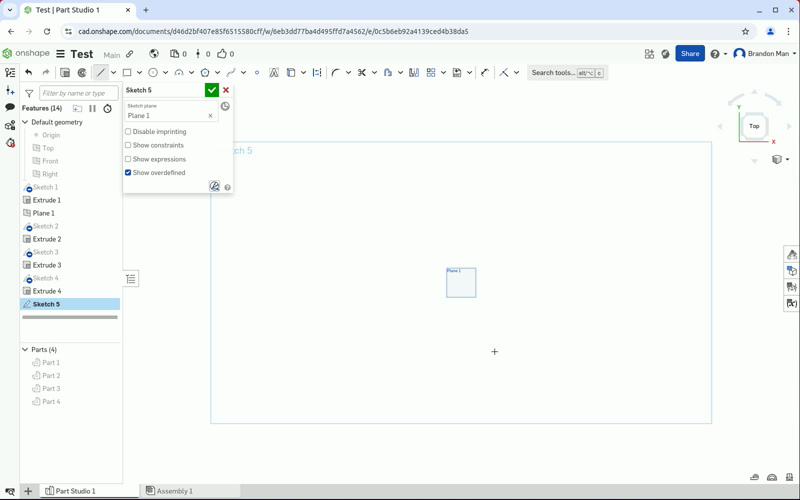
click(494, 351)
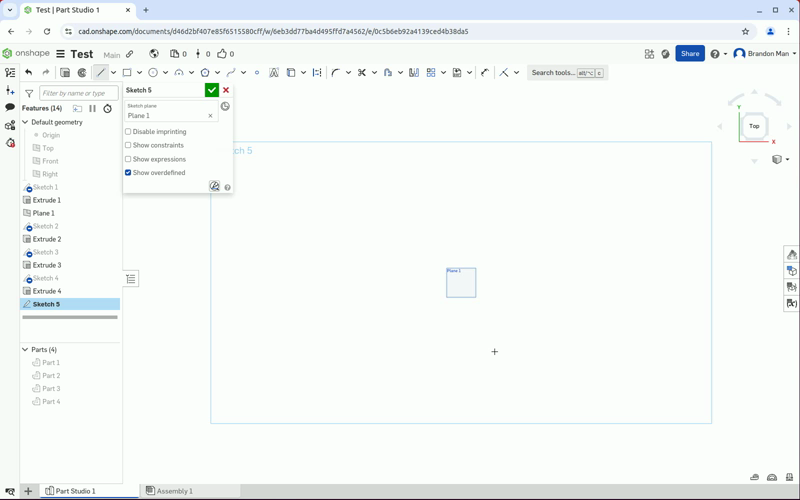
key_up(shift)
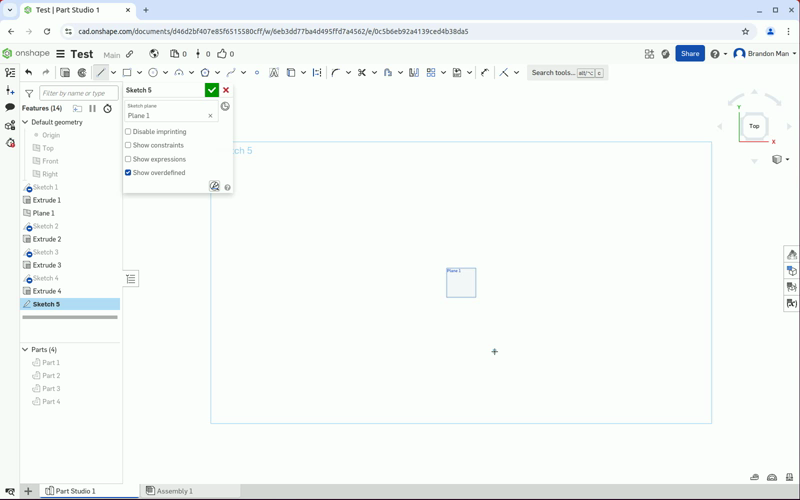
key_down(shift)
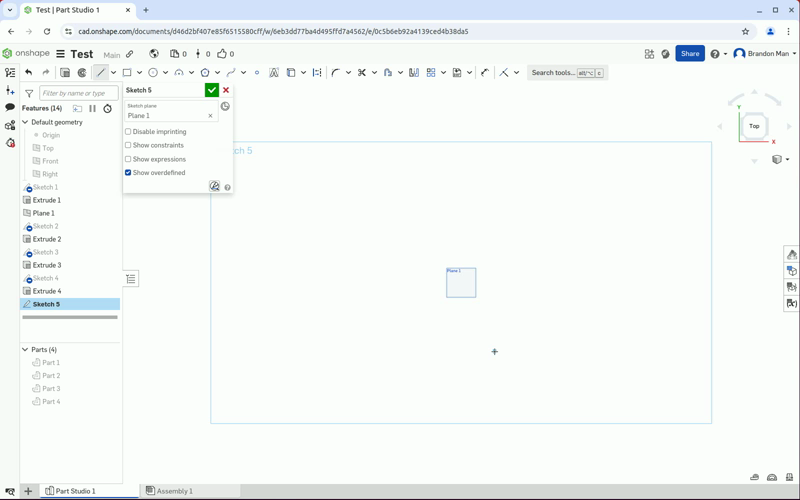
mouse_move(524, 351)
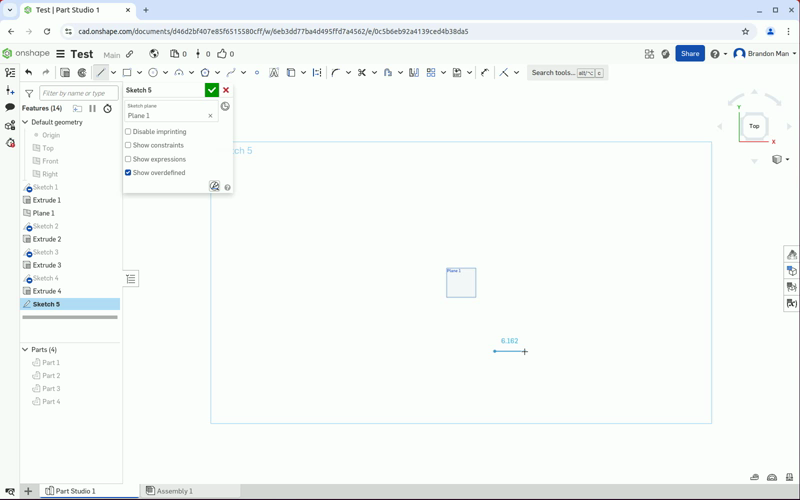
mouse_move(523, 351)
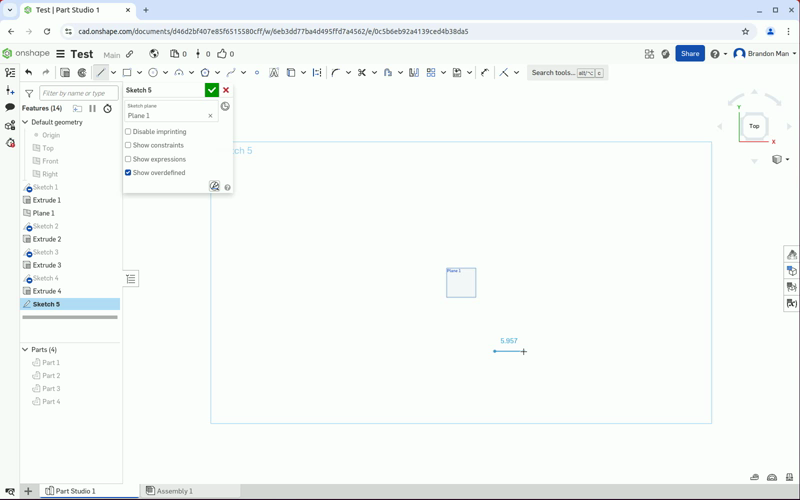
click(523, 351)
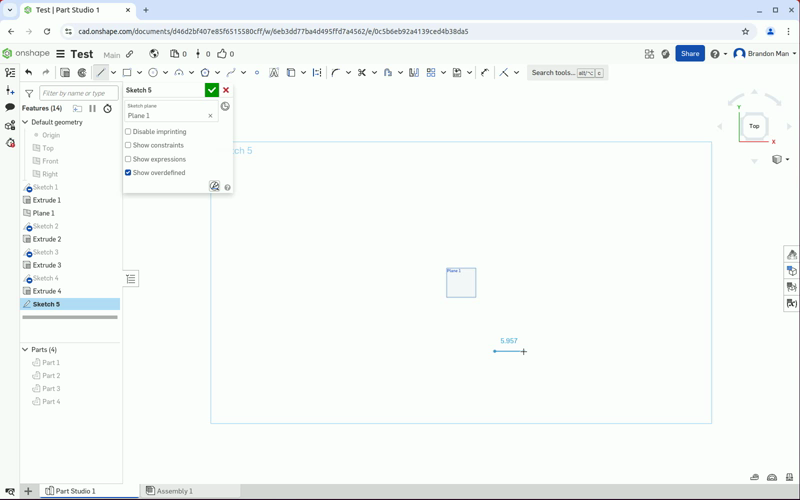
key_up(shift)
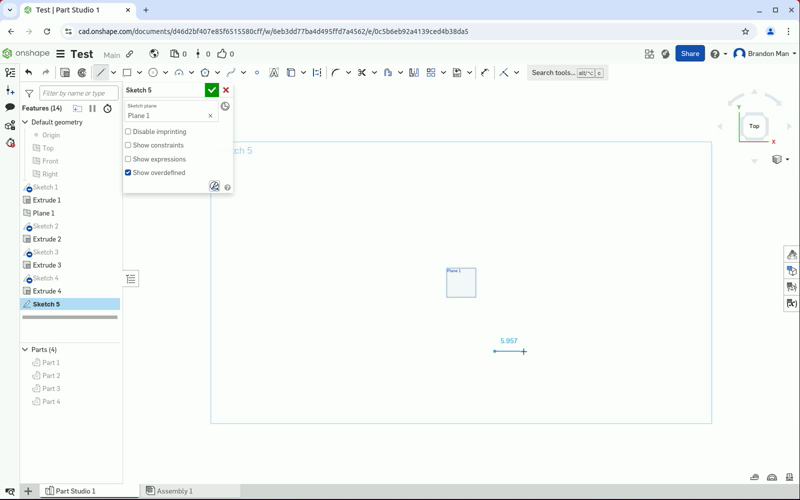
key_down(shift)
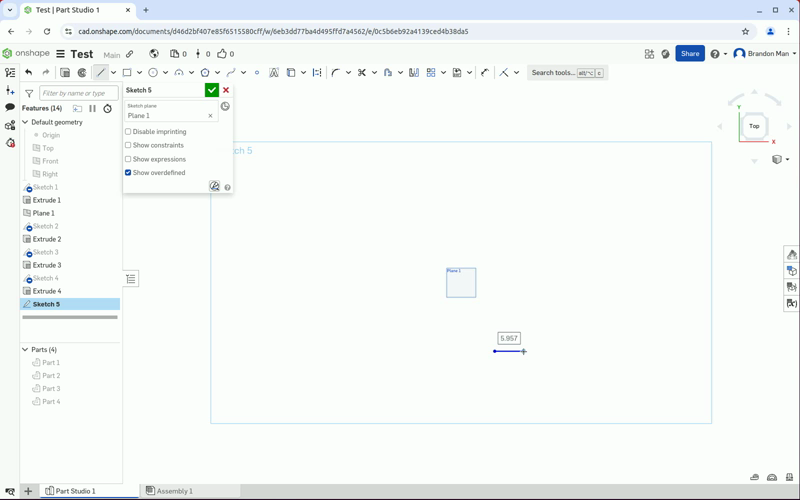
mouse_move(553, 351)
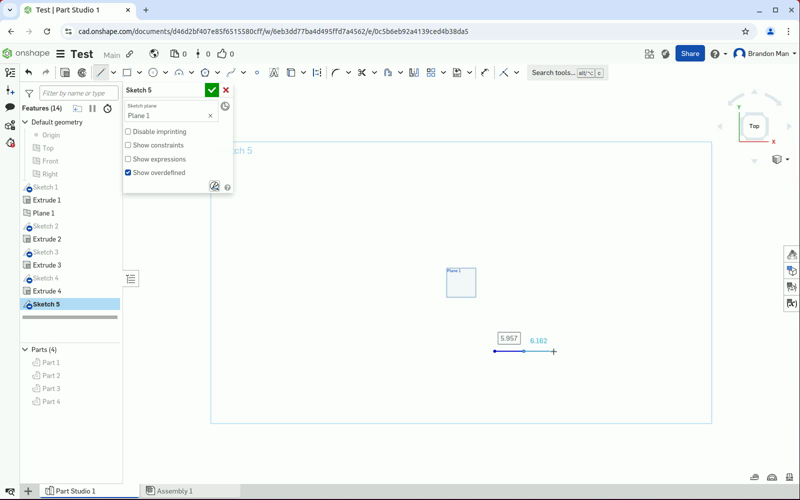
mouse_move(523, 321)
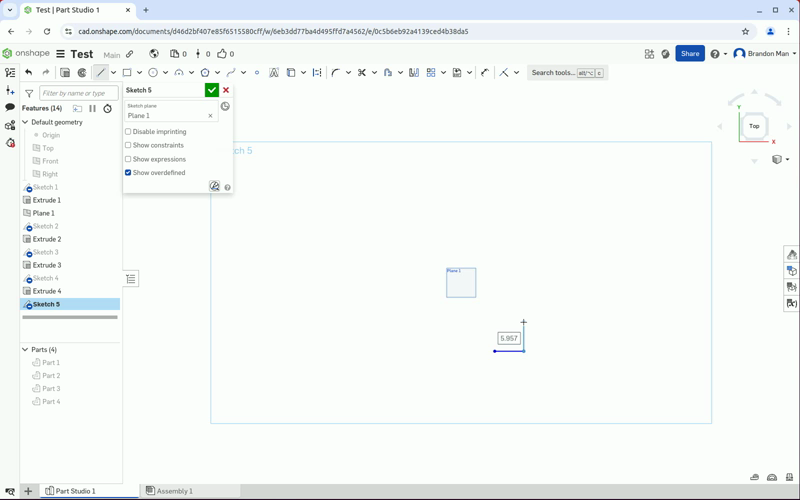
click(523, 321)
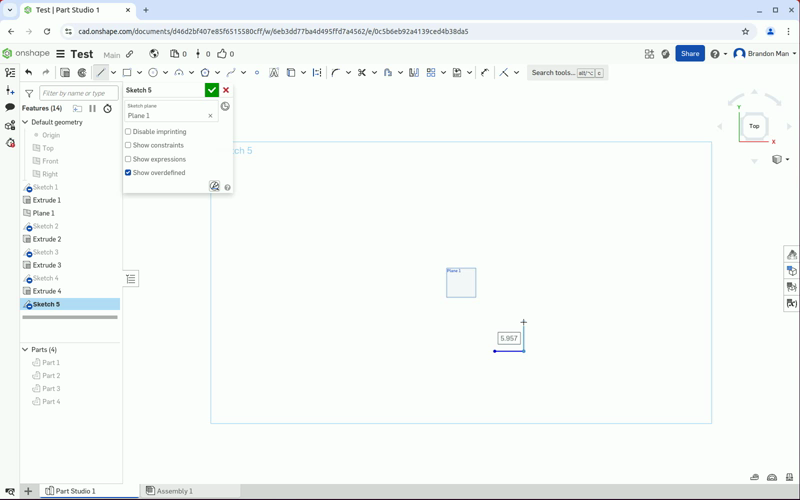
key_up(shift)
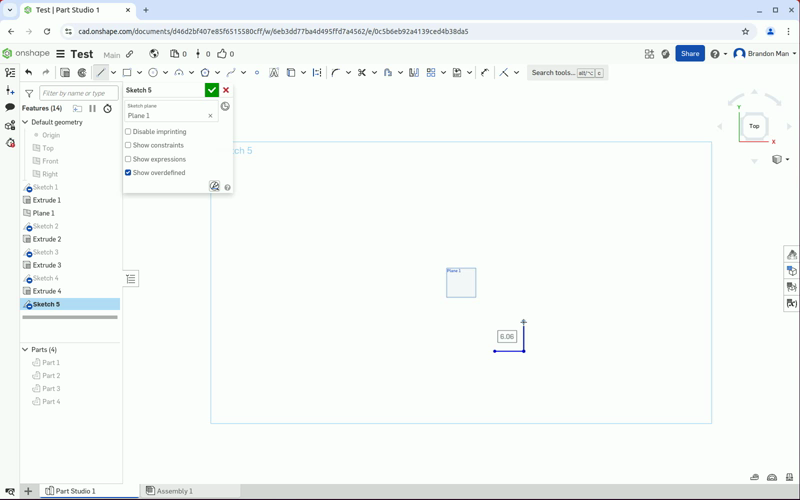
key_down(shift)
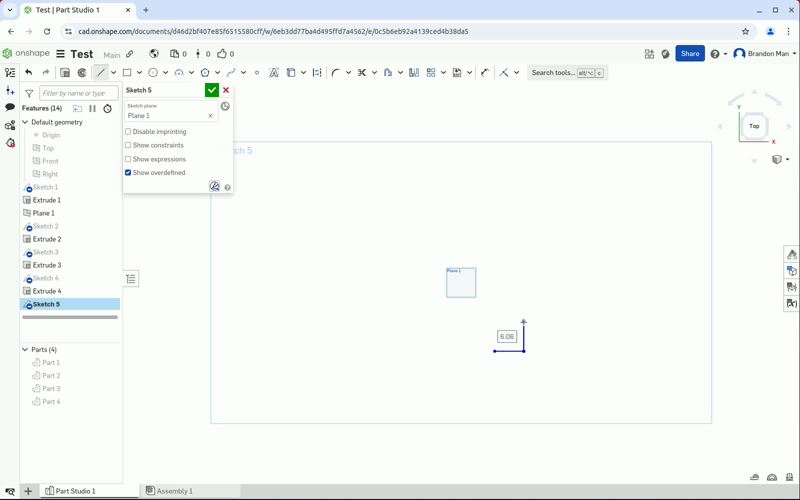
mouse_move(553, 321)
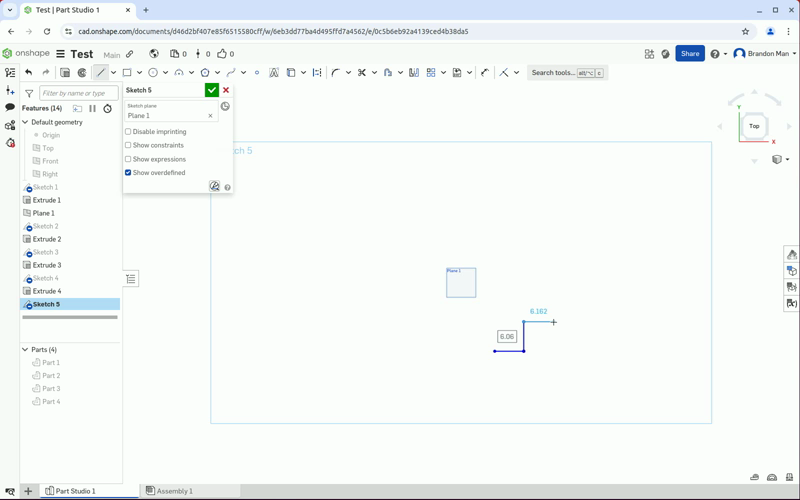
mouse_move(494, 321)
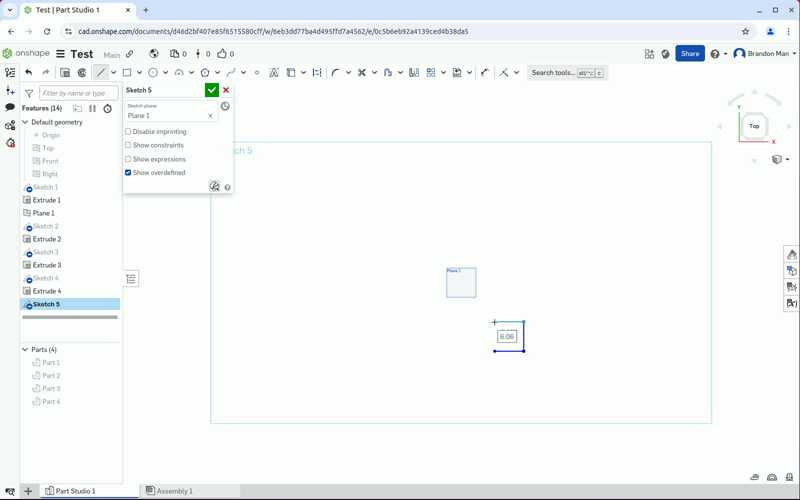
click(494, 321)
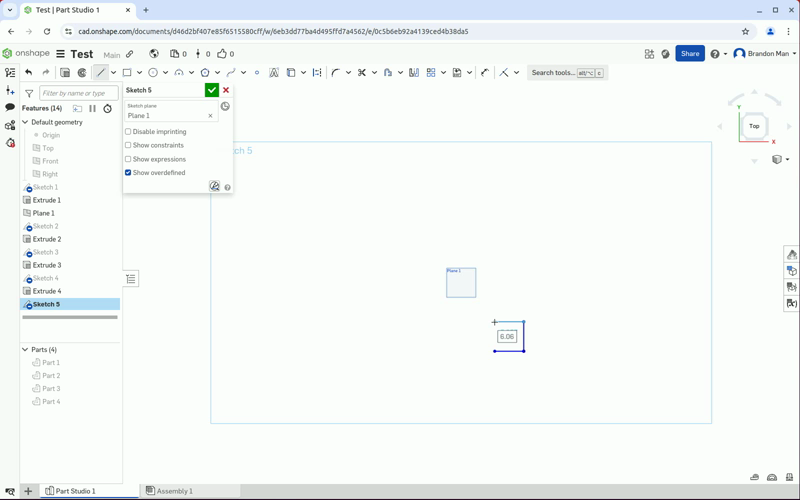
key_up(shift)
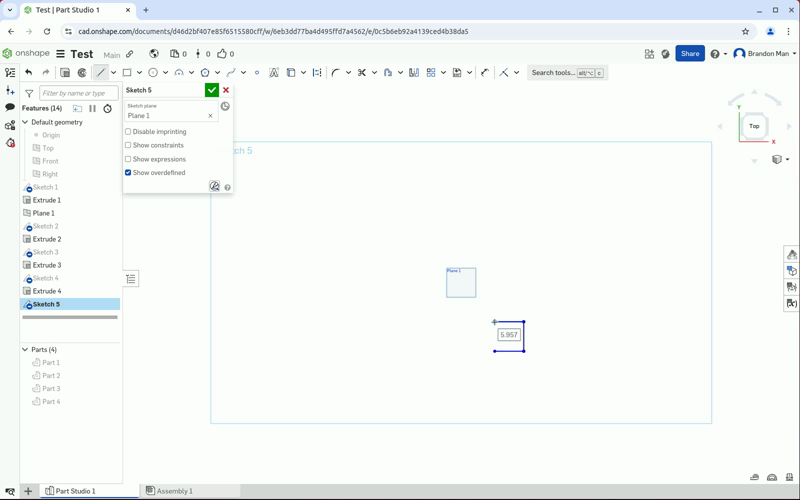
mouse_move(524, 321)
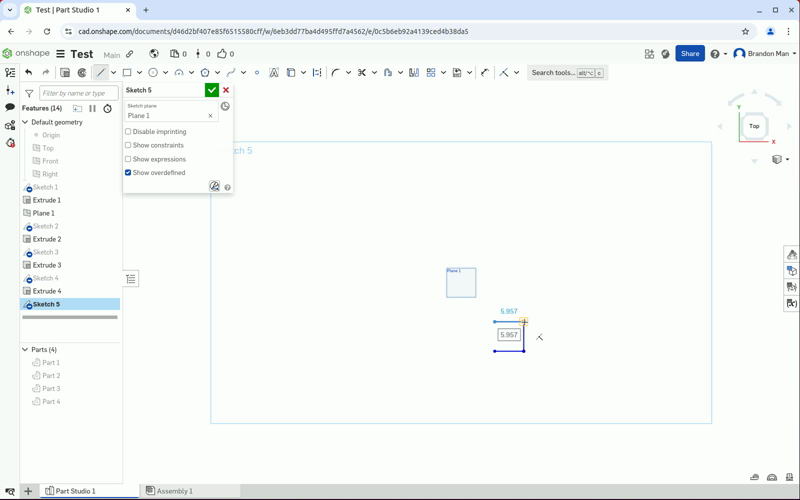
key_down(shift)
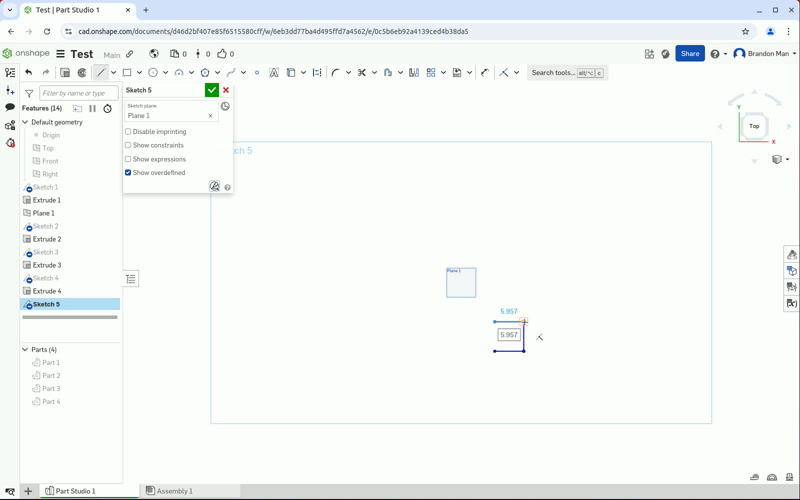
mouse_move(494, 351)
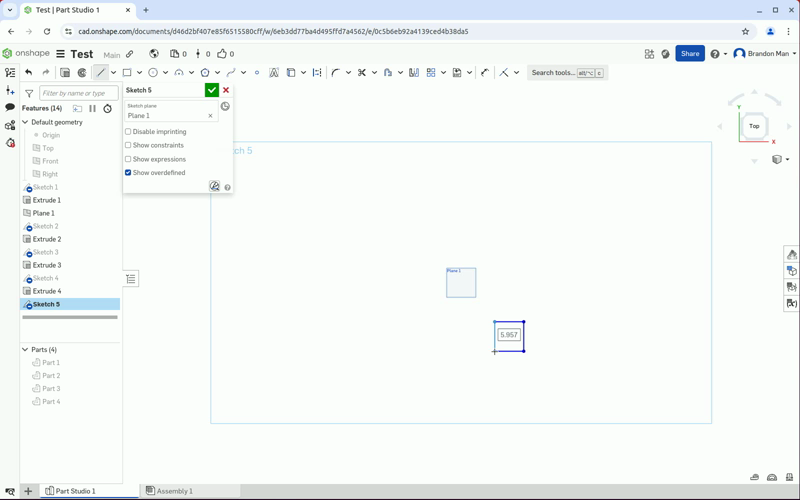
key_up(shift)
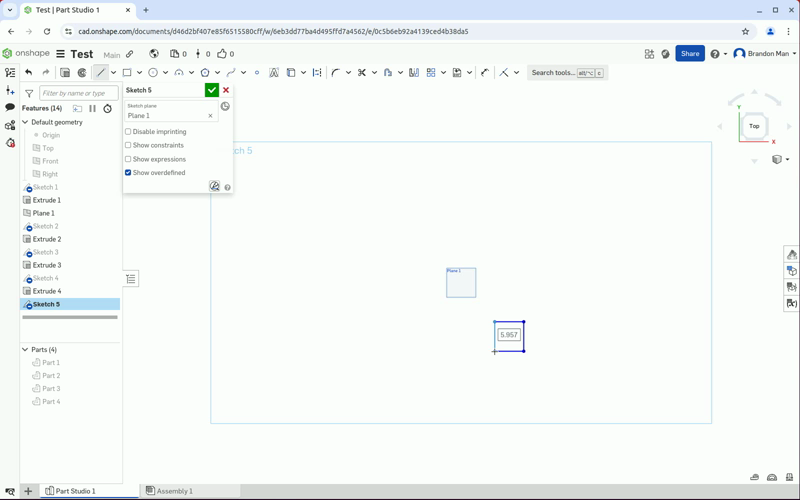
click(494, 351)
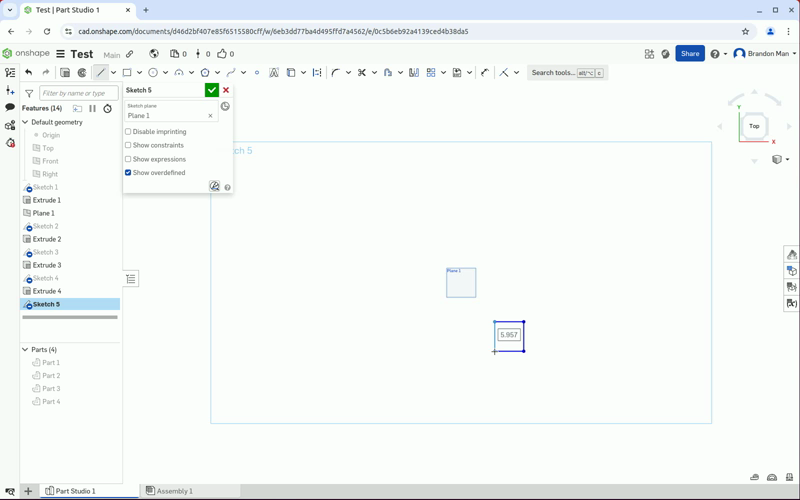
key(esc)
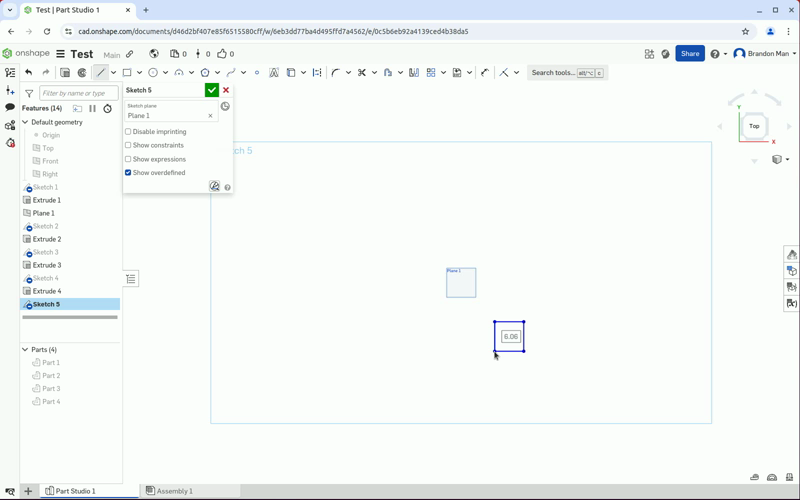
mouse_move(505, 324)
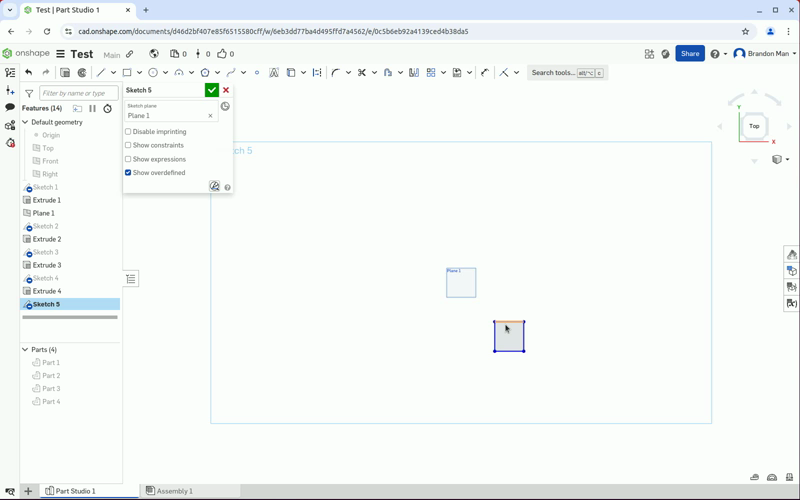
scroll(6)
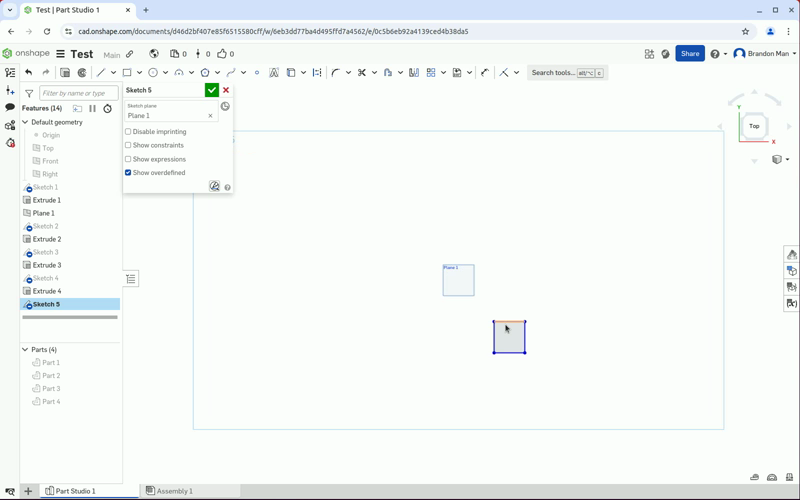
scroll(6)
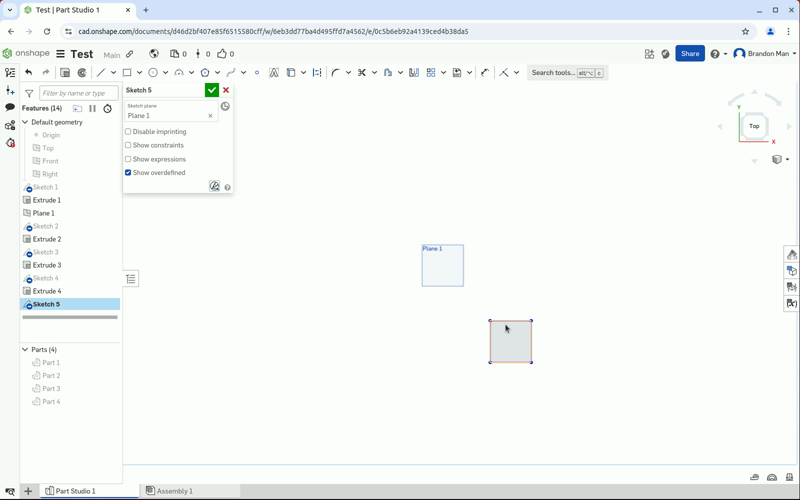
scroll(6)
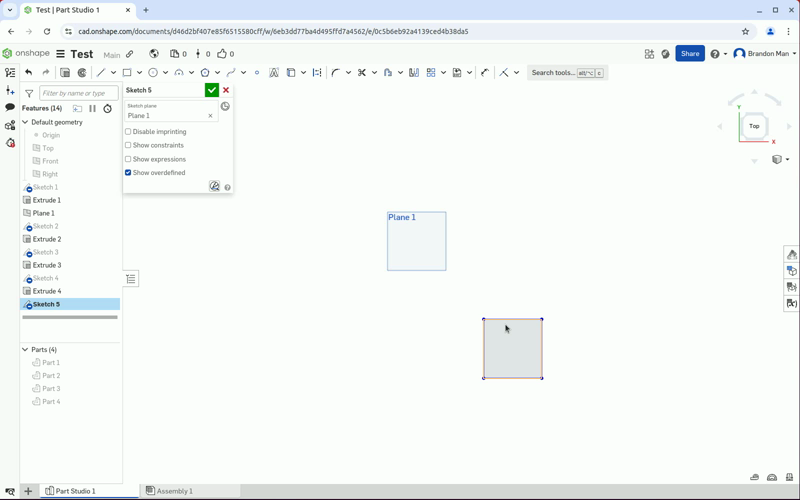
scroll(6)
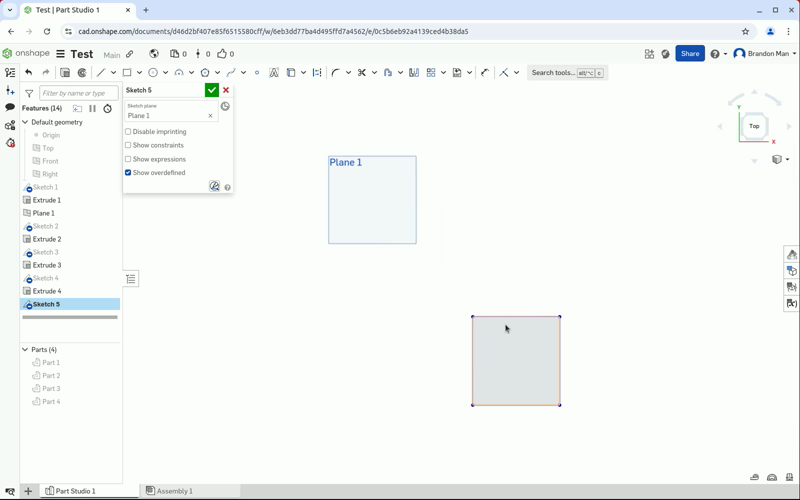
scroll(6)
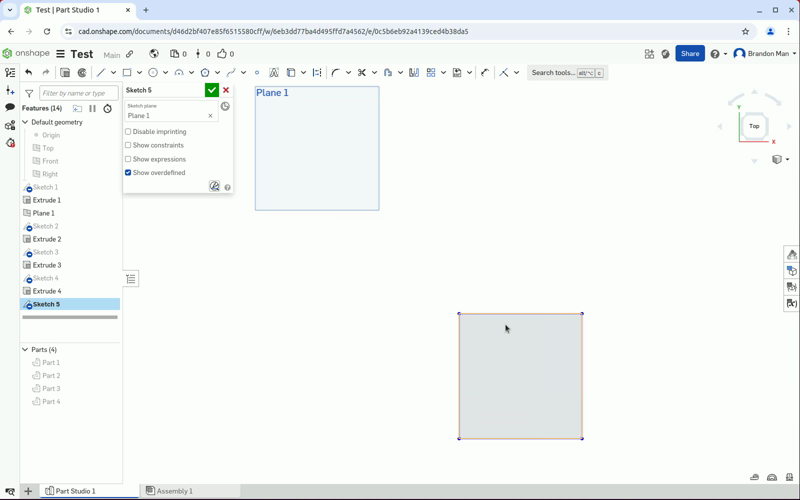
scroll(6)
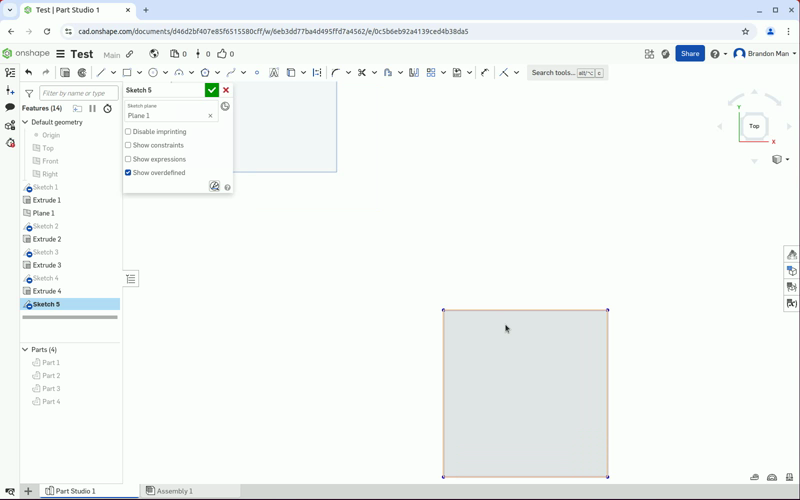
scroll(6)
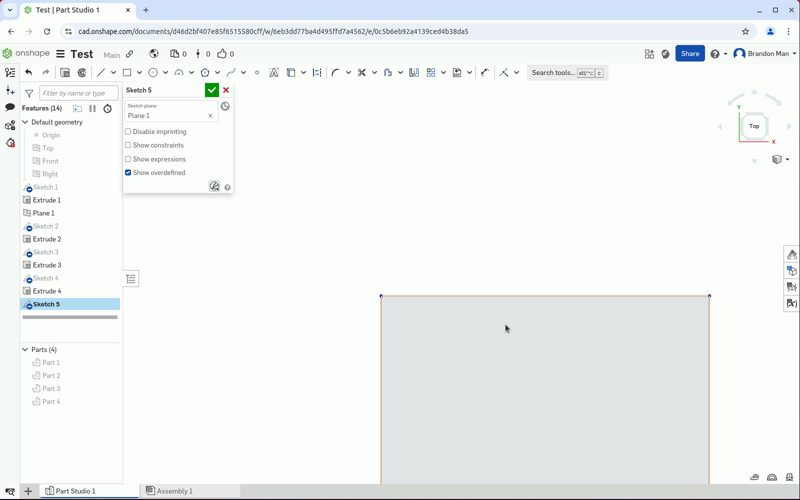
click(505, 324)
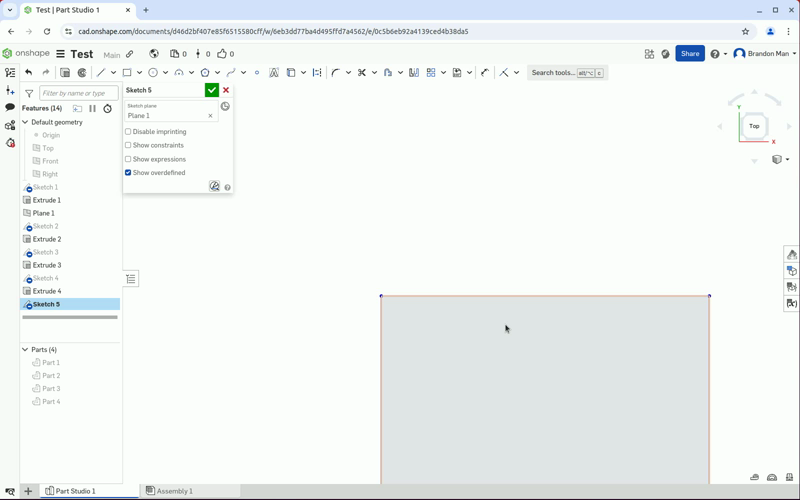
scroll(-6)
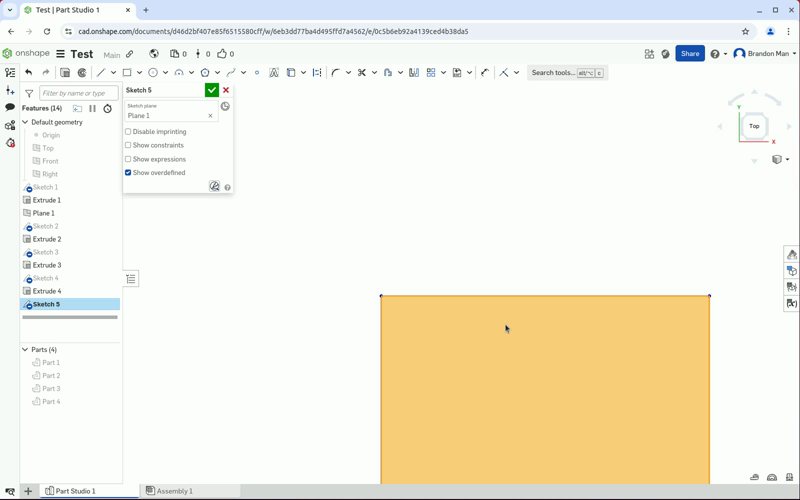
scroll(-6)
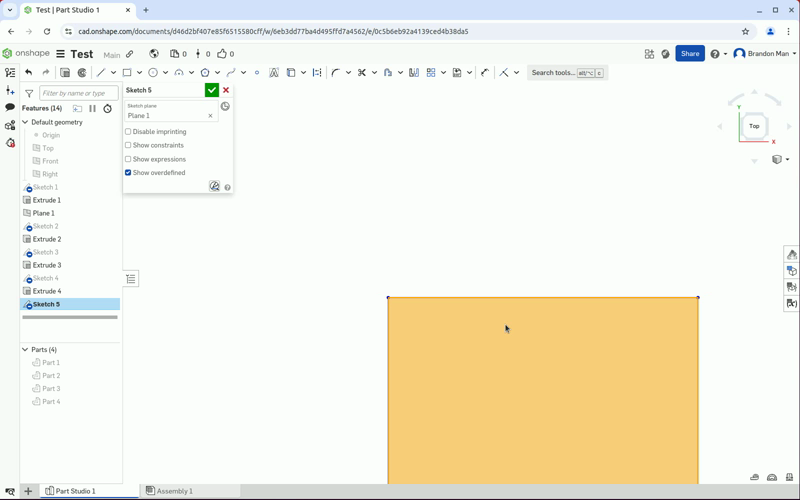
scroll(-6)
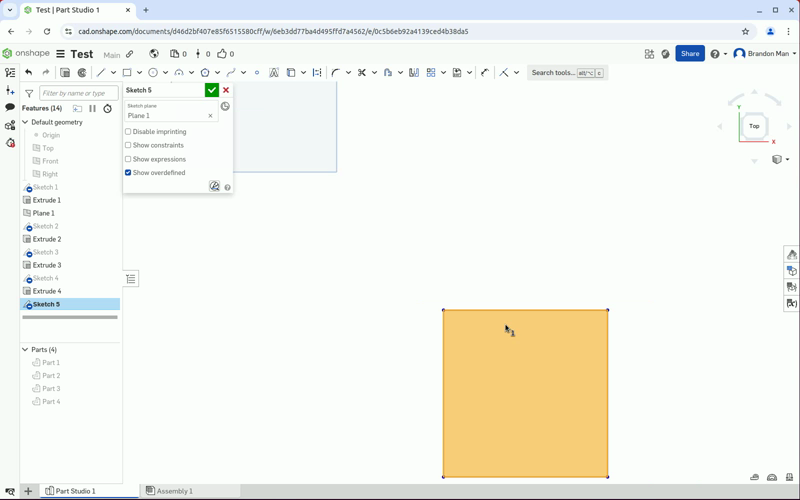
scroll(-6)
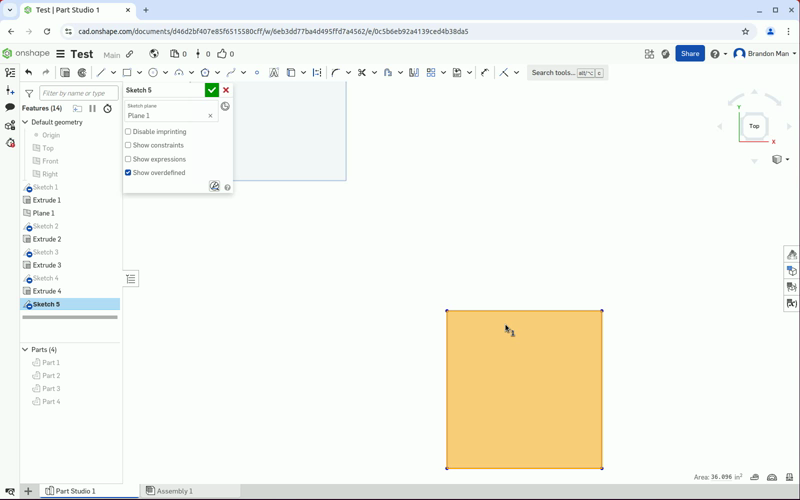
scroll(-6)
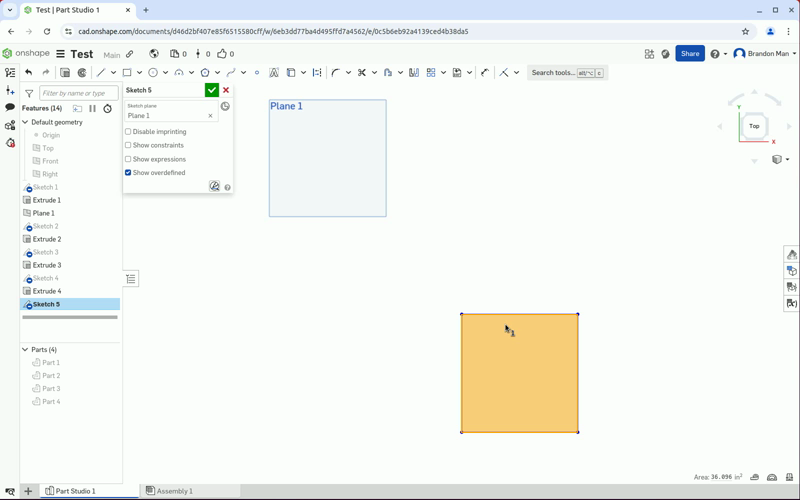
scroll(-6)
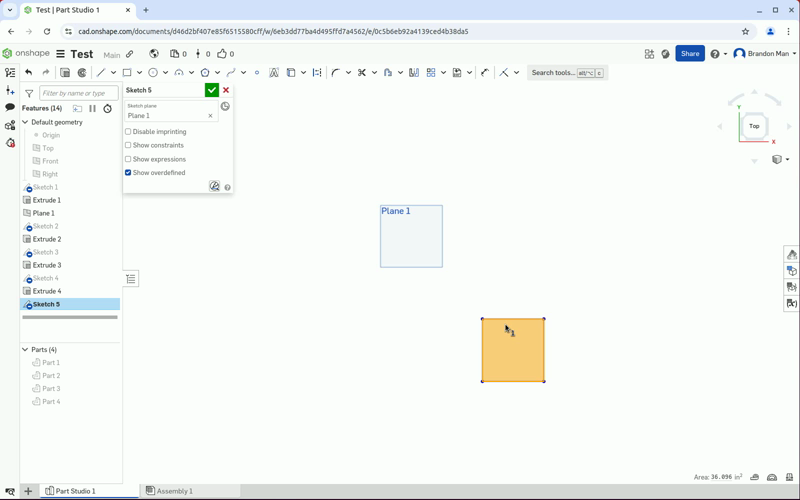
scroll(-6)
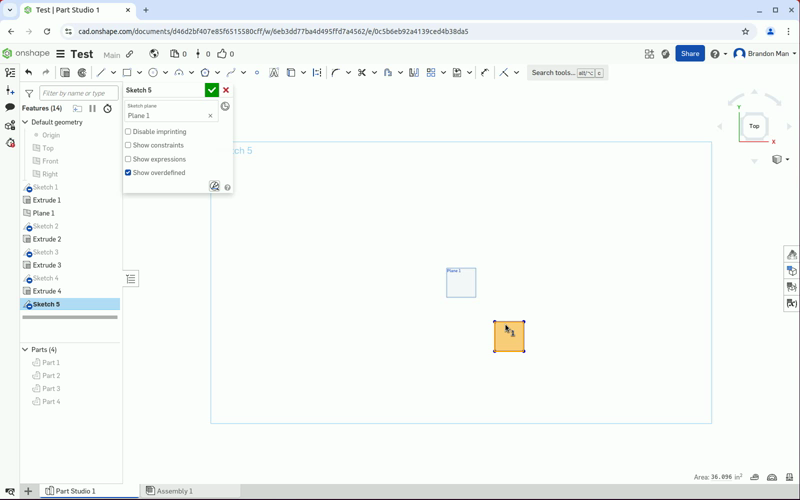
mouse_move(73, 352)
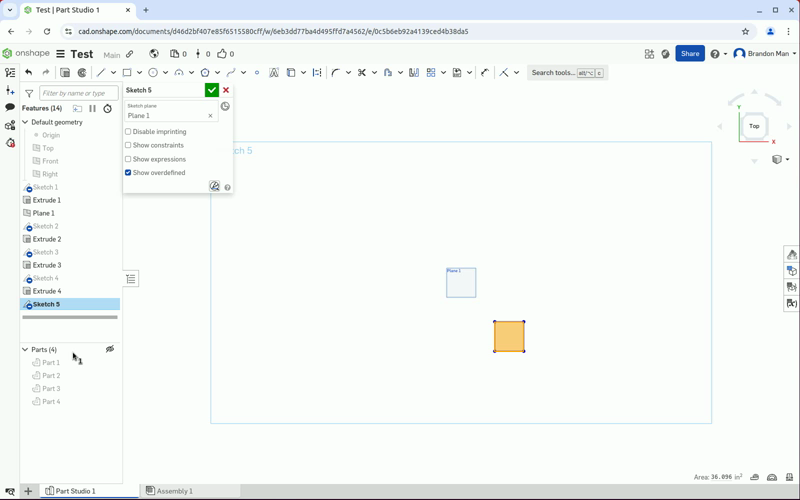
key(shift+y)
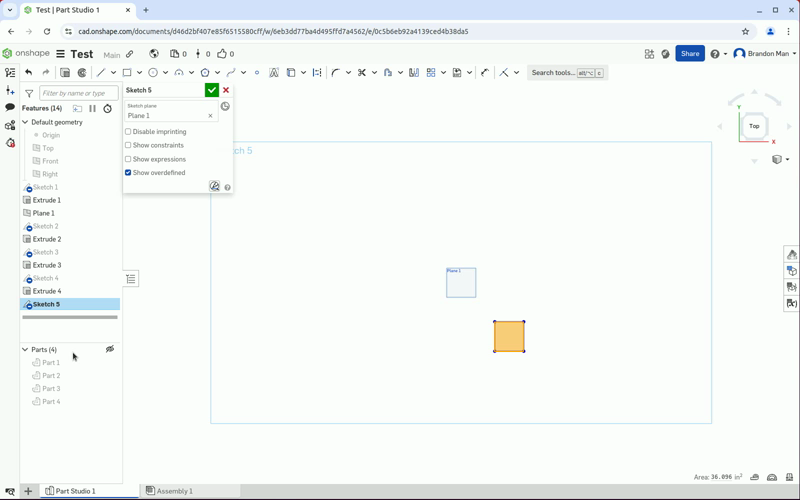
key(shift+e)
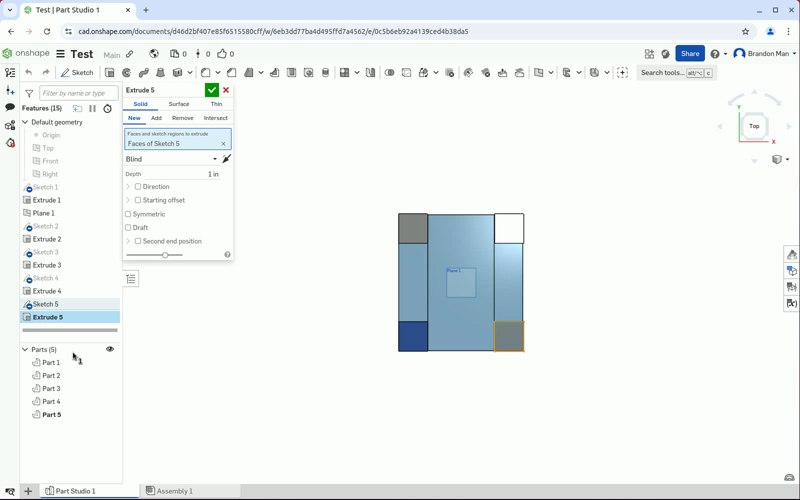
mouse_move(143, 106)
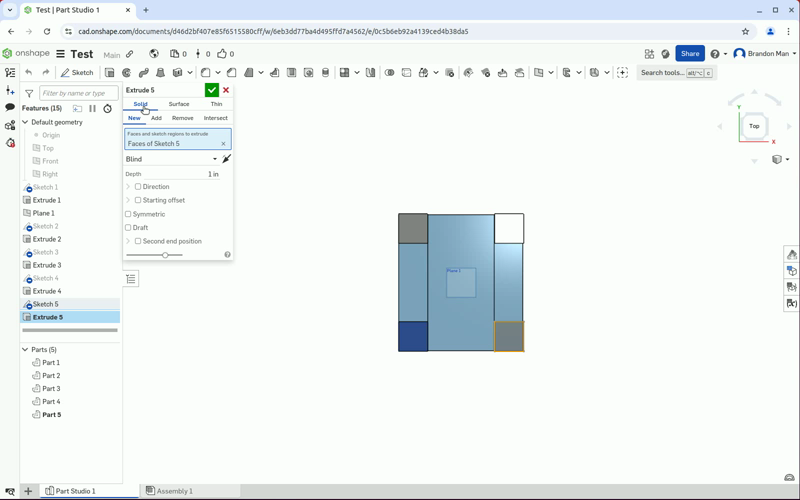
click(143, 106)
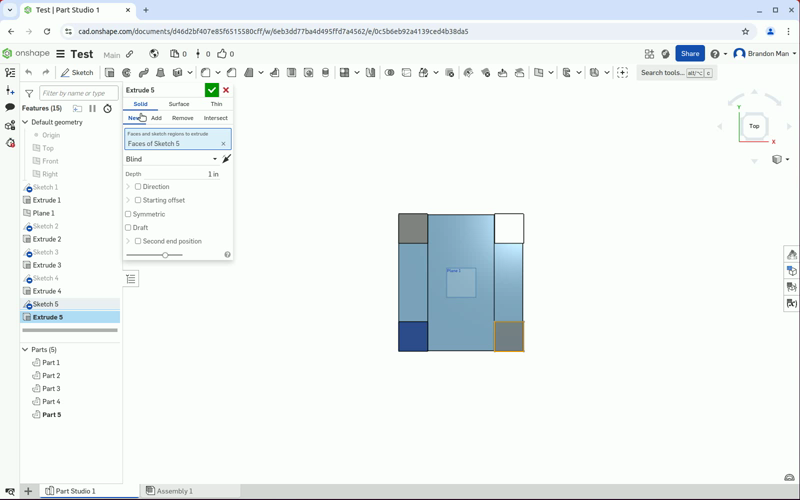
mouse_move(137, 120)
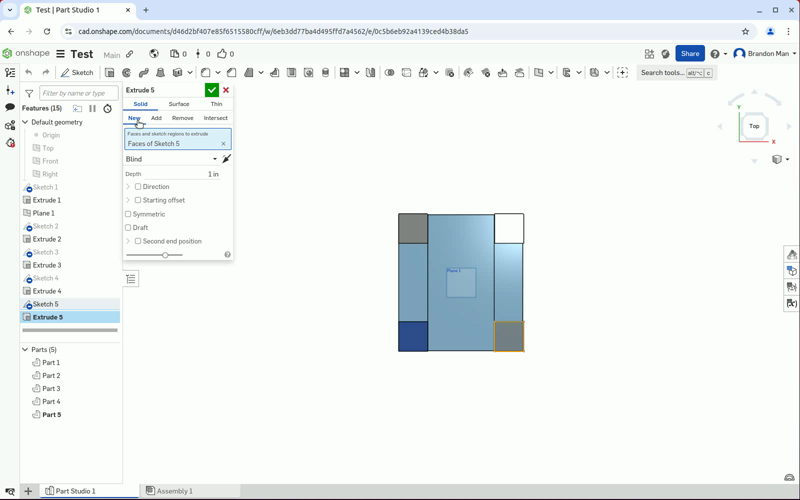
click(137, 120)
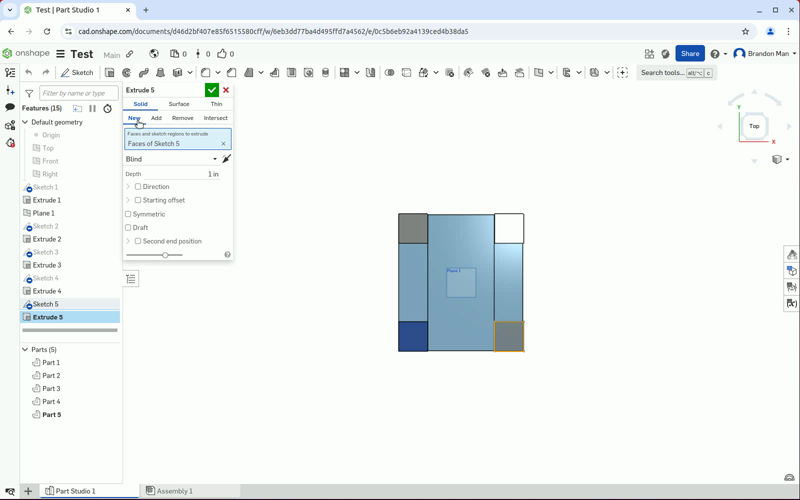
key(tab, 4)
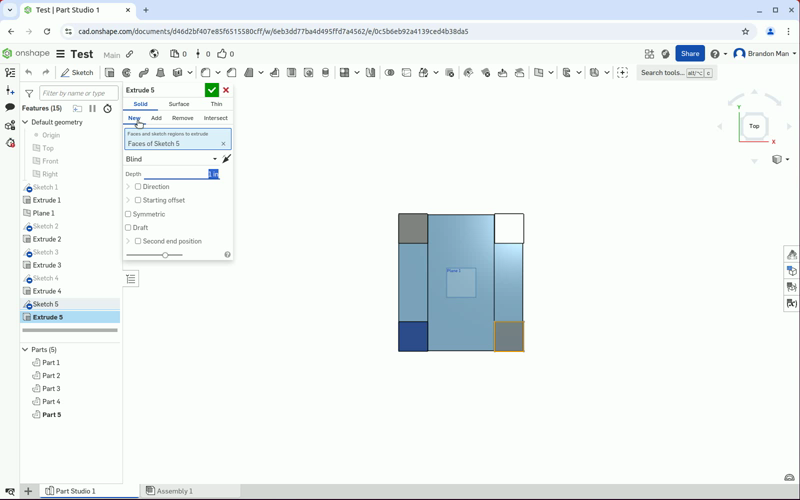
text(3.37)
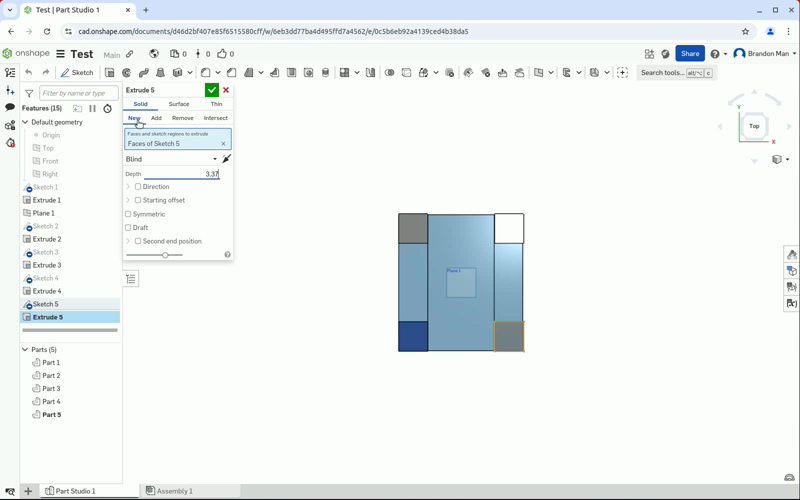
key(enter)
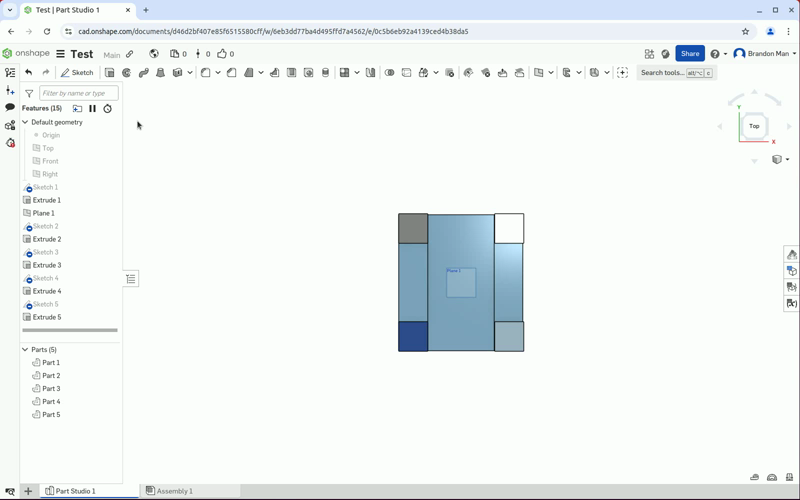
key(shift+h)
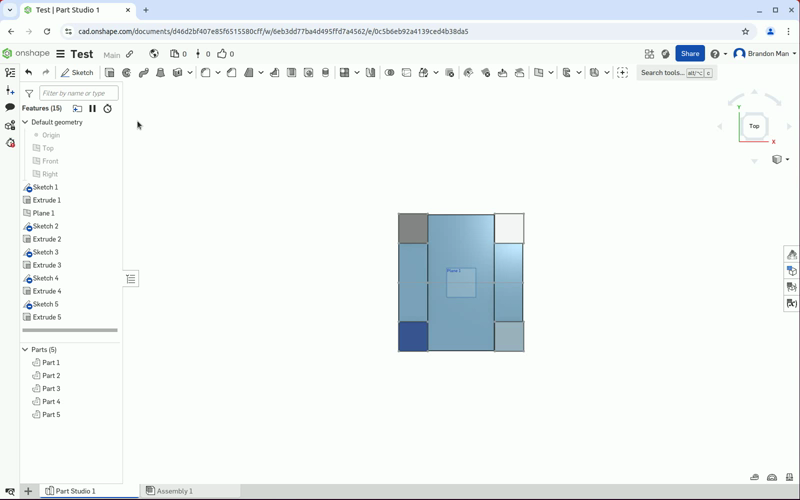
key(shift+h)
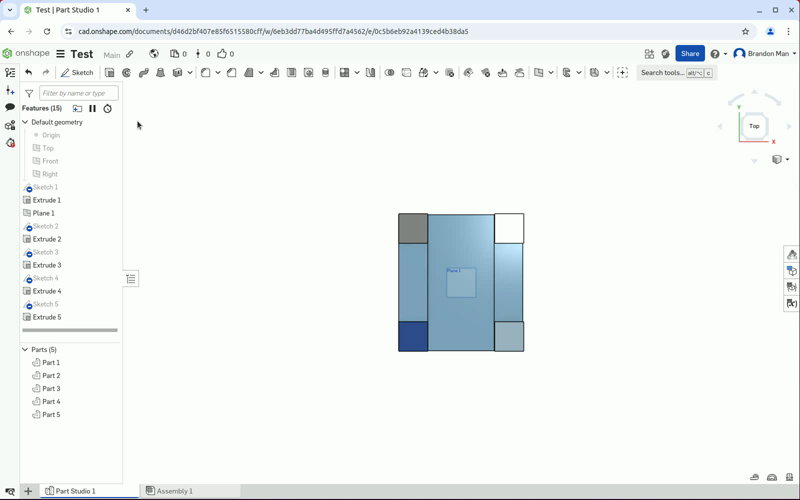
mouse_move(73, 189)
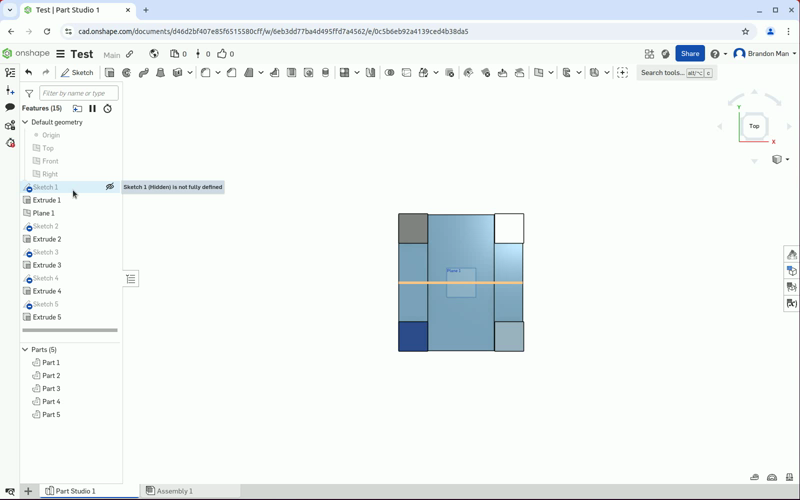
click(73, 189)
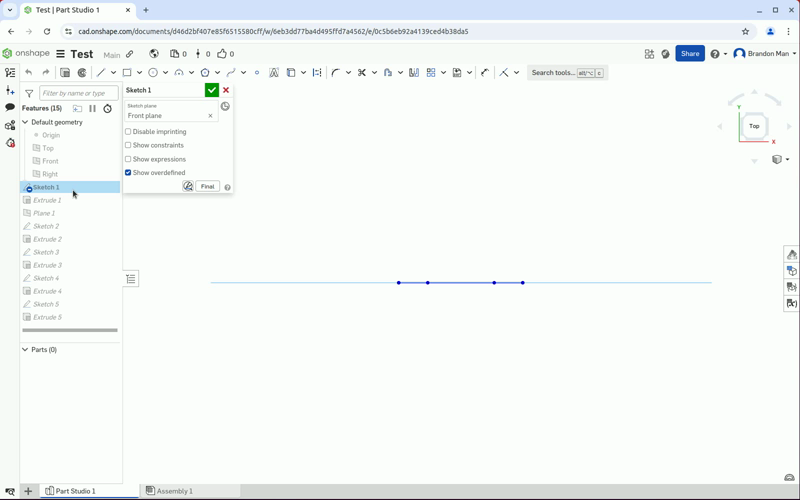
mouse_move(229, 92)
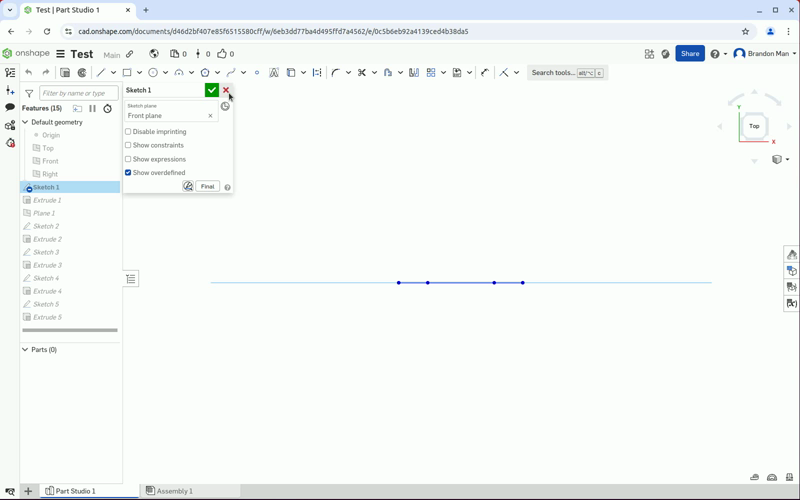
click(229, 92)
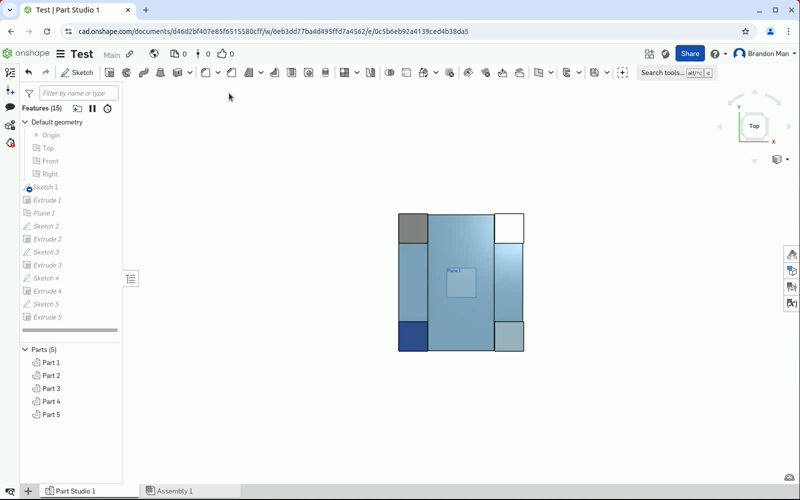
mouse_move(541, 75)
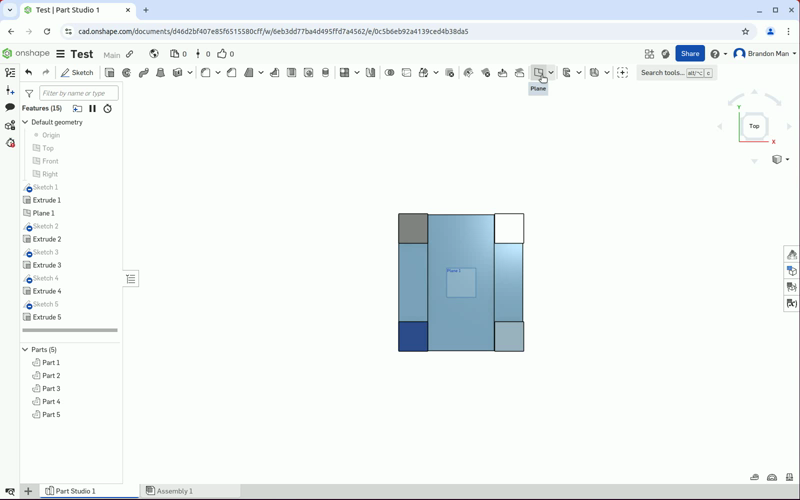
click(541, 75)
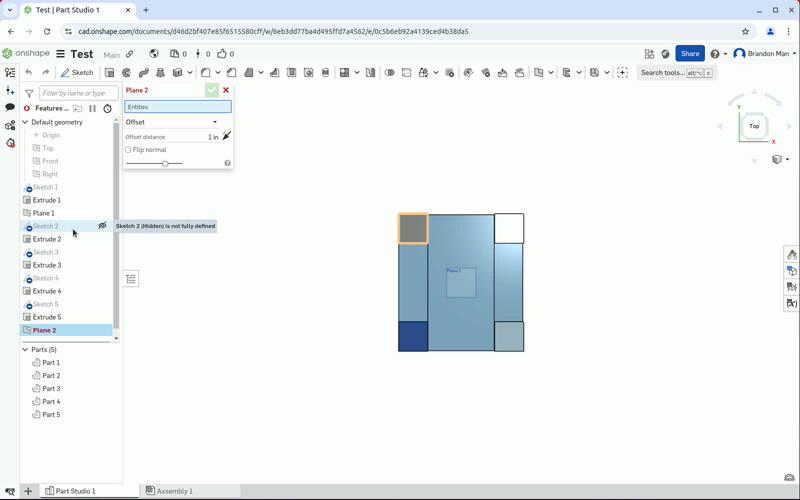
scroll(3)
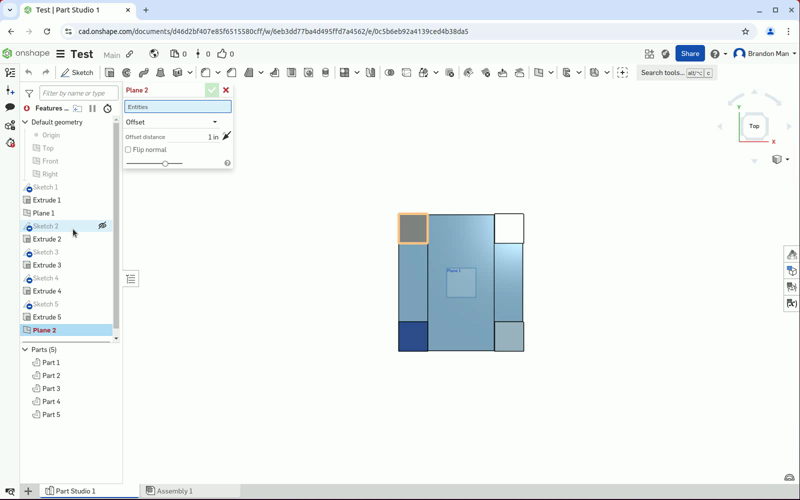
mouse_move(69, 150)
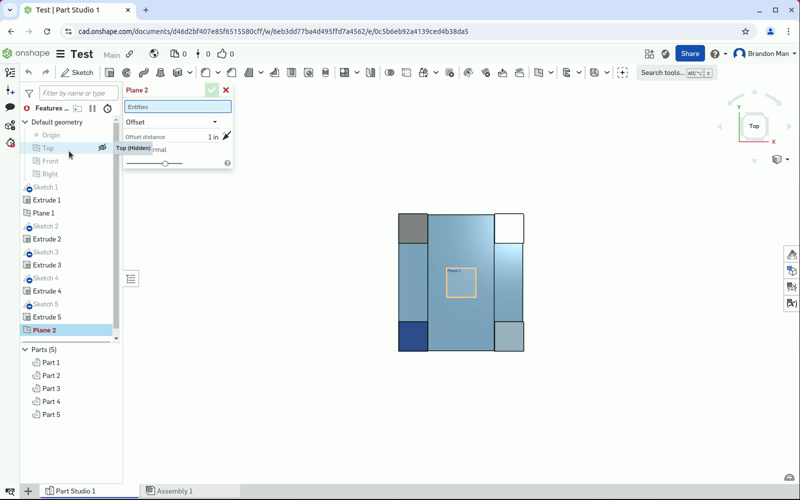
click(69, 150)
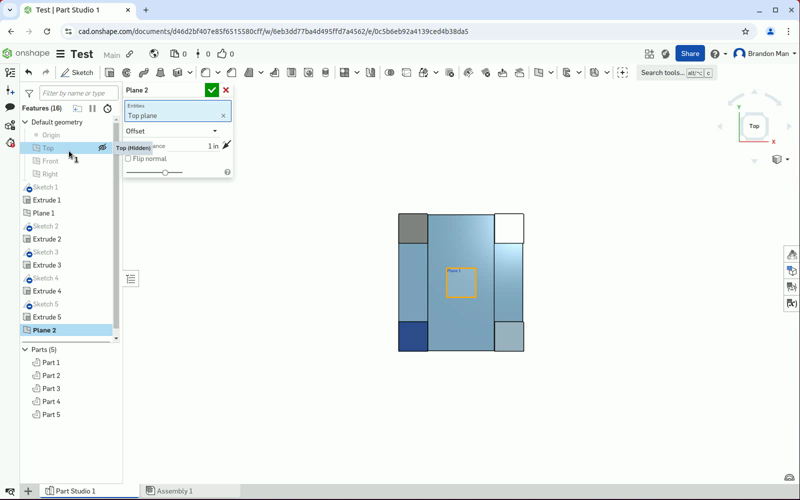
key(tab, 2)
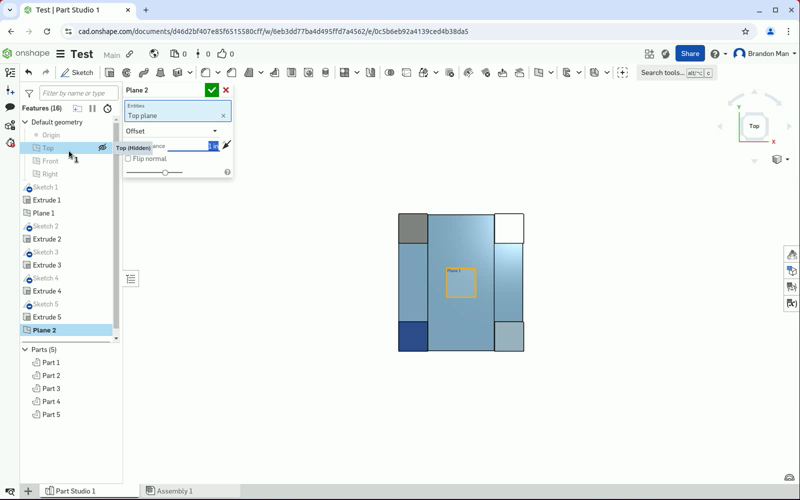
text(9.86)
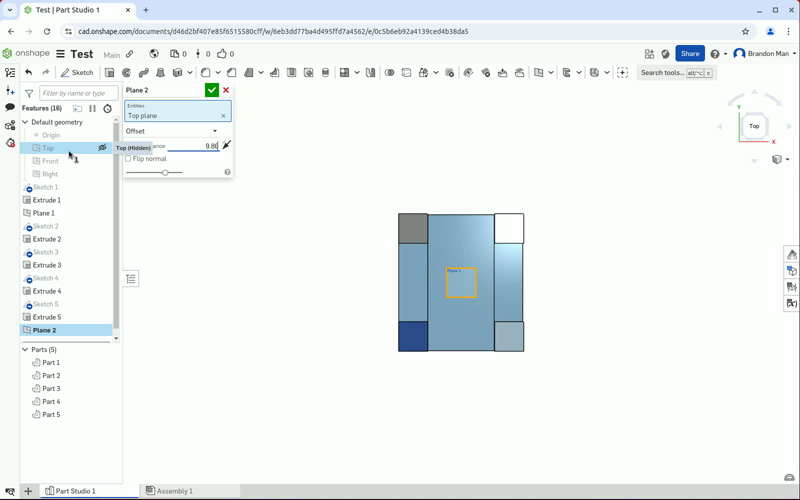
key(enter, 2)
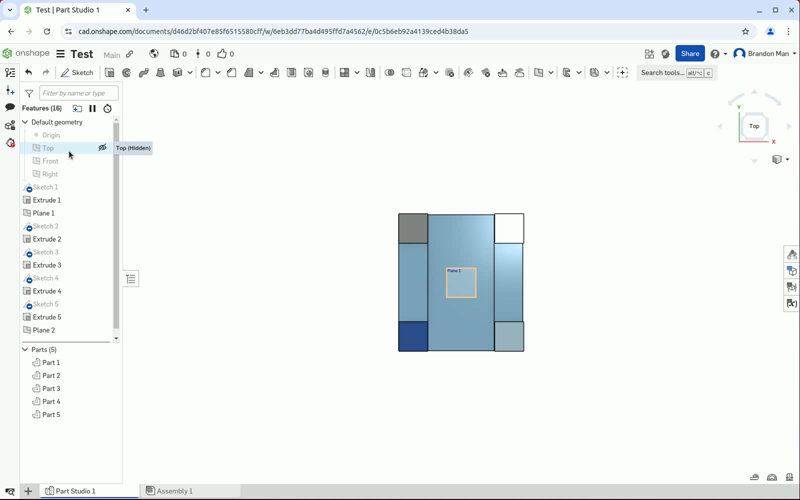
key(shift+s)
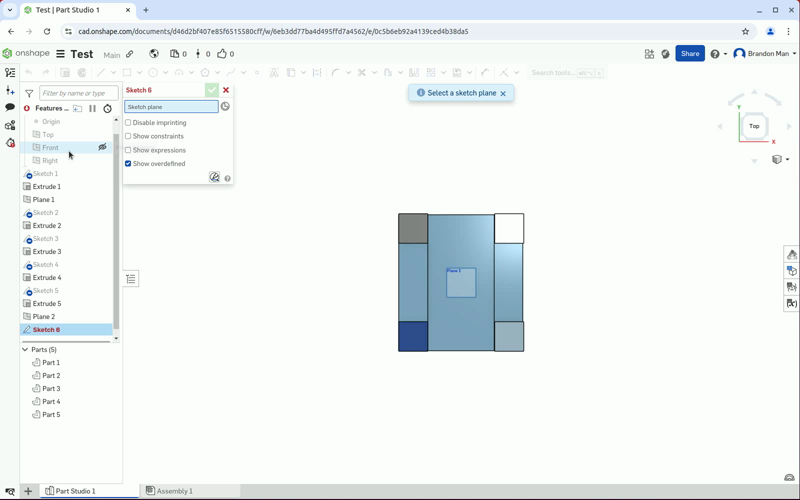
mouse_move(69, 319)
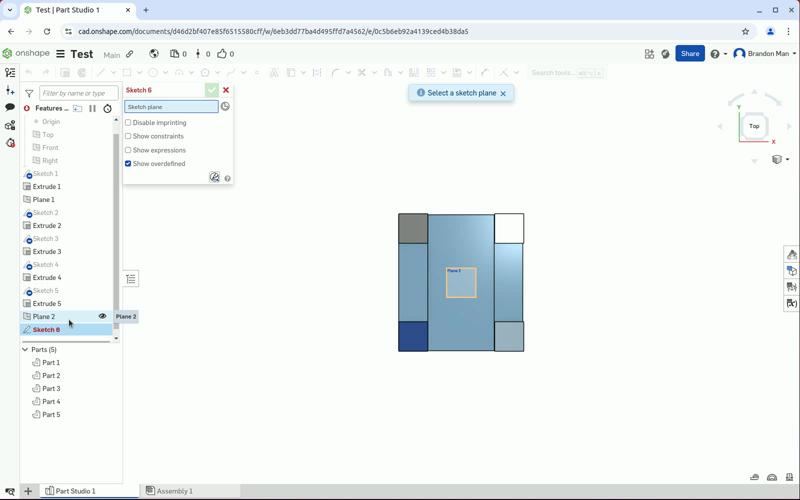
click(69, 319)
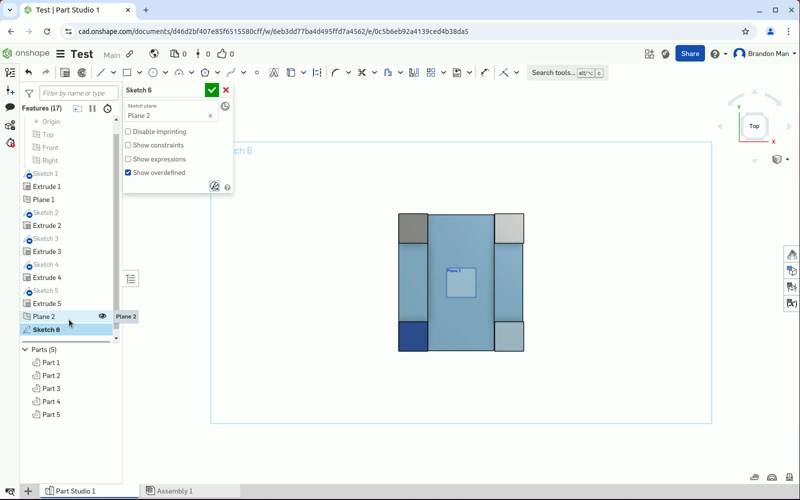
mouse_move(73, 352)
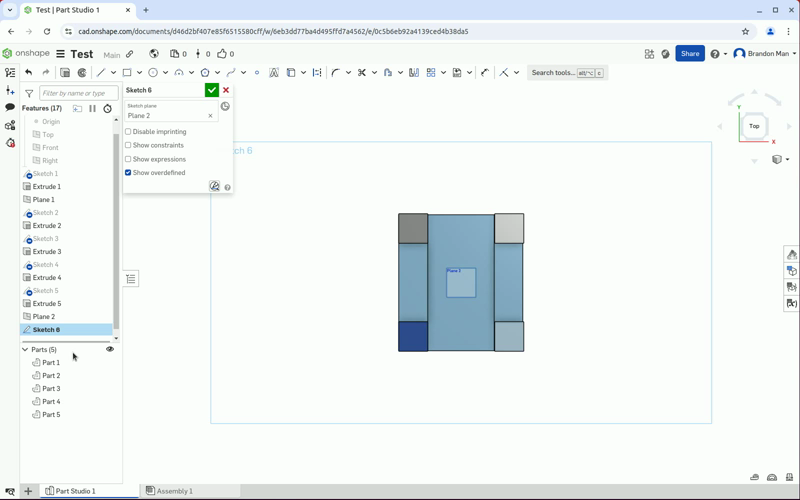
key(y)
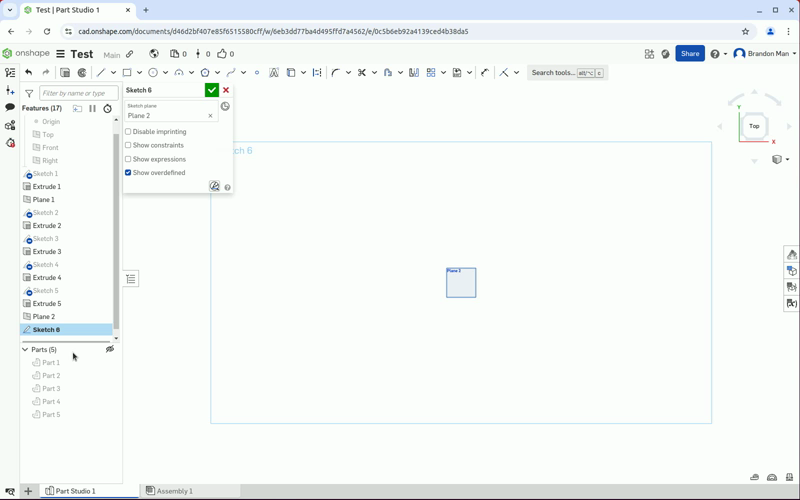
key(c)
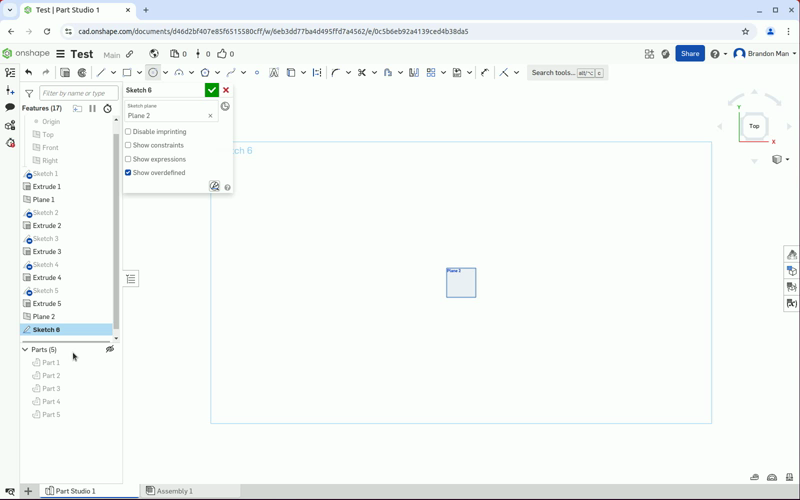
key_down(shift)
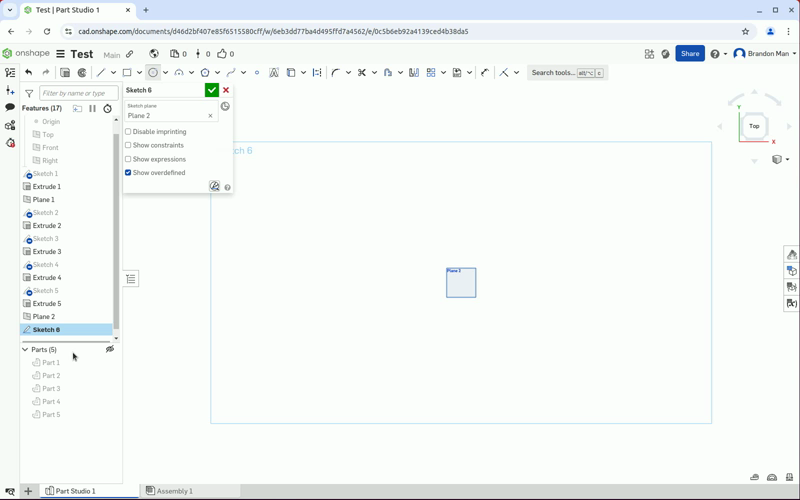
mouse_move(461, 282)
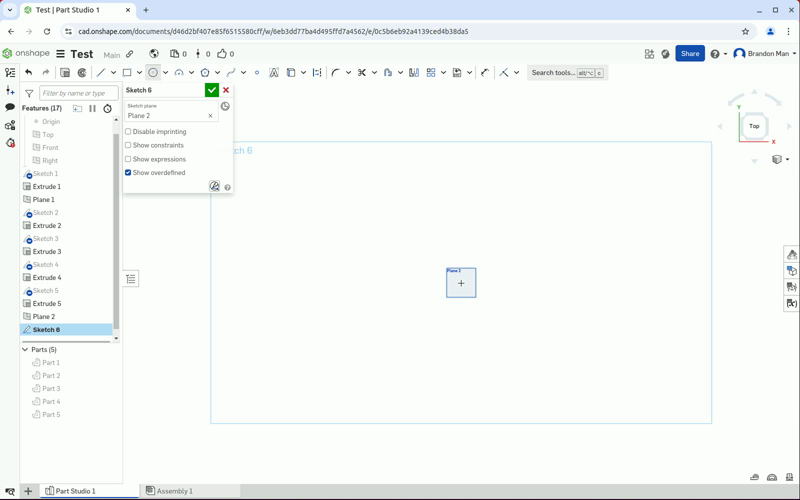
click(461, 282)
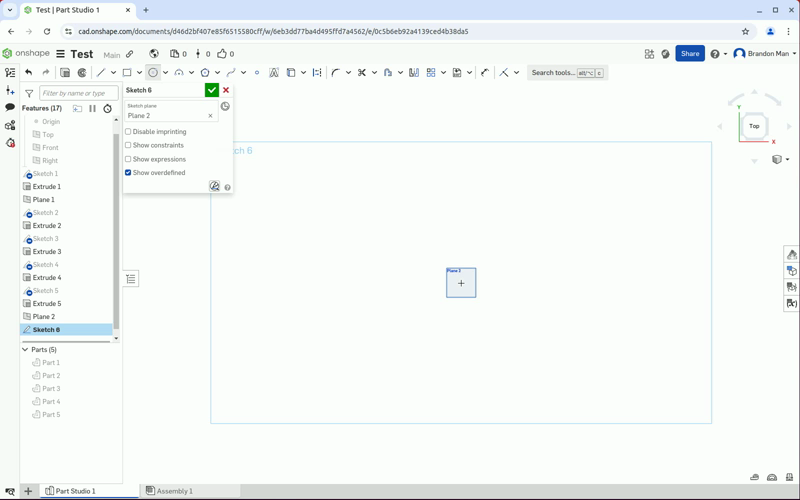
key_up(shift)
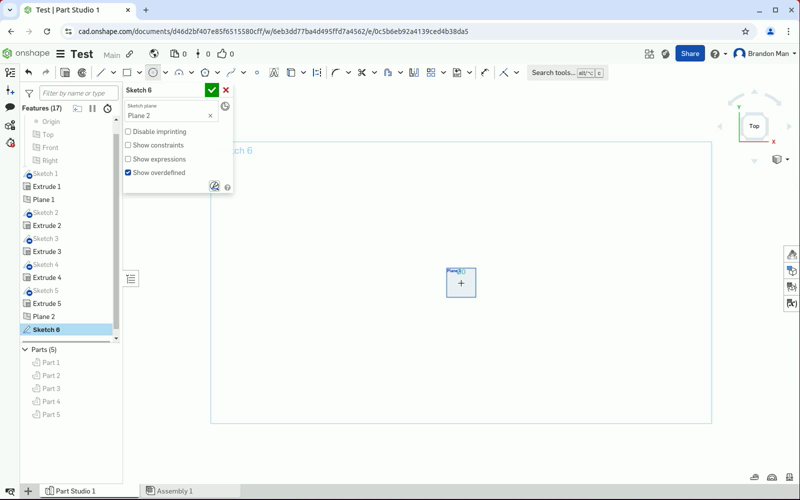
mouse_move(476, 282)
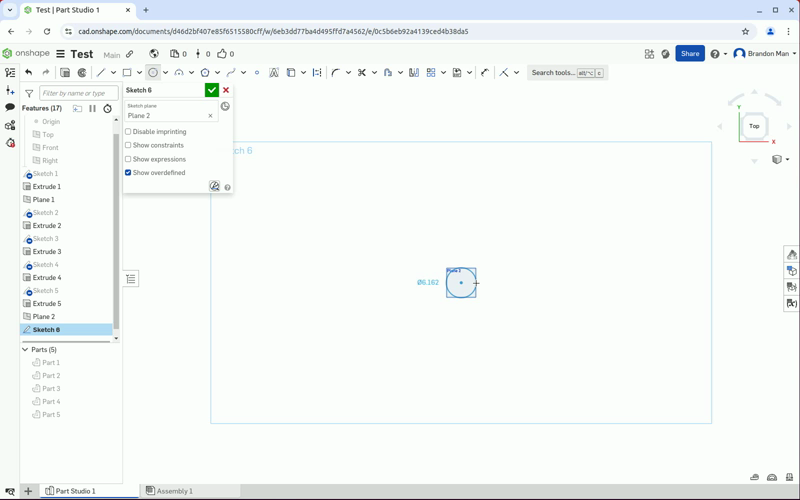
click(476, 282)
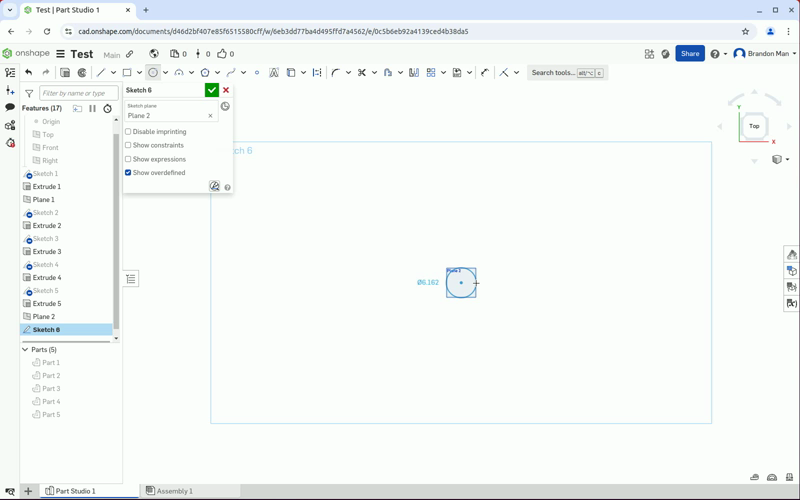
key(esc)
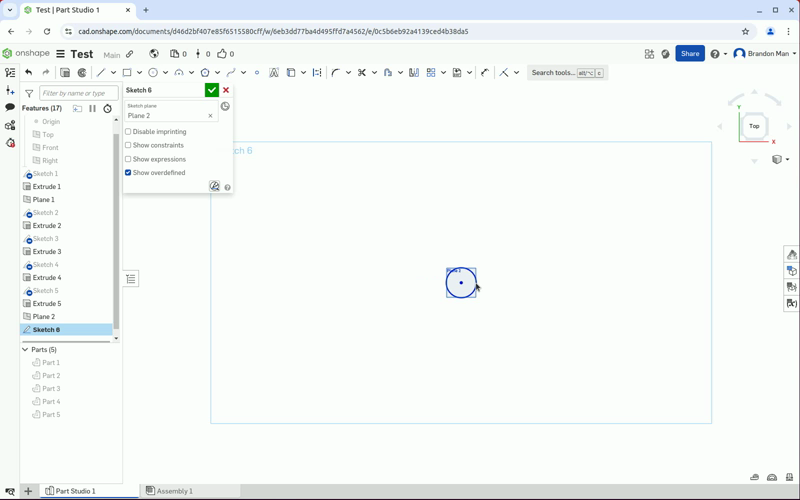
mouse_move(457, 279)
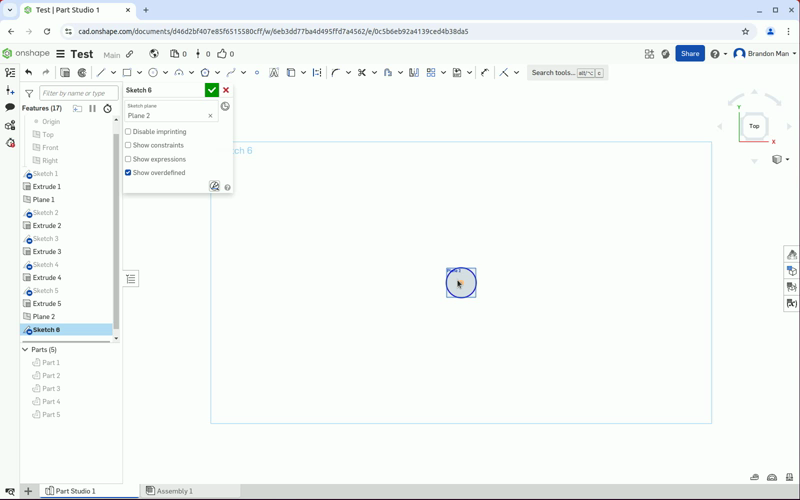
scroll(6)
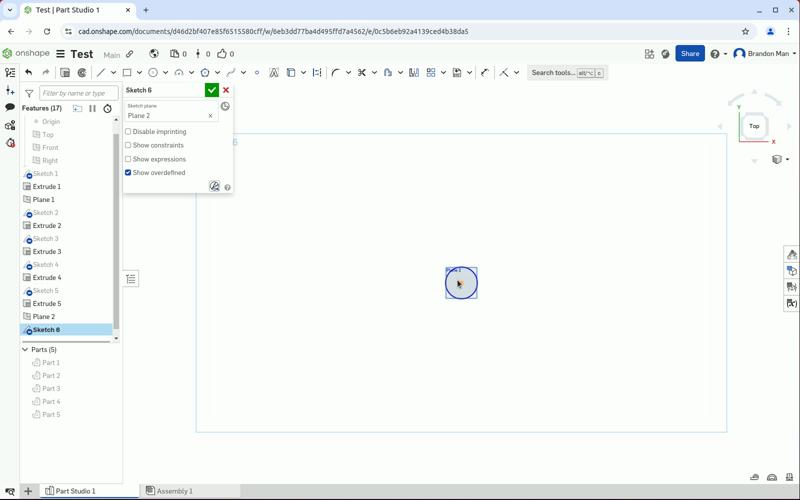
scroll(6)
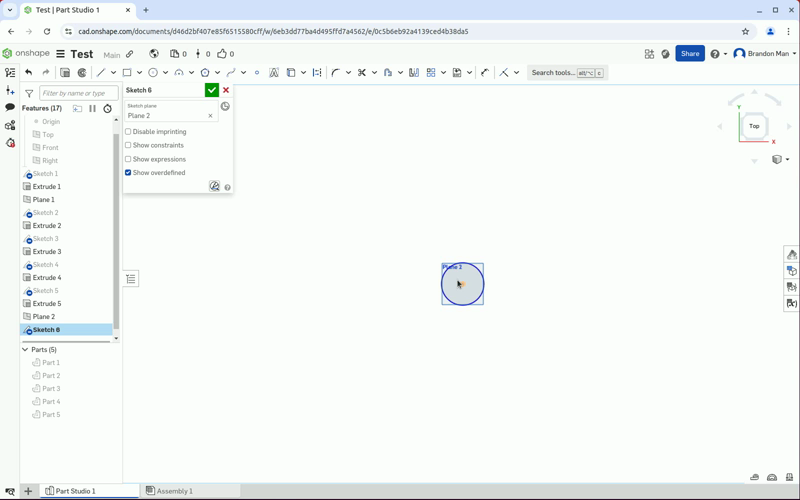
scroll(6)
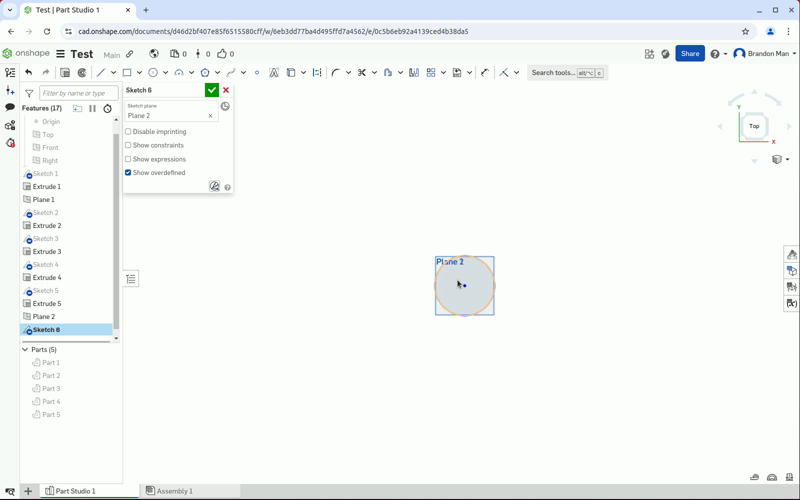
scroll(6)
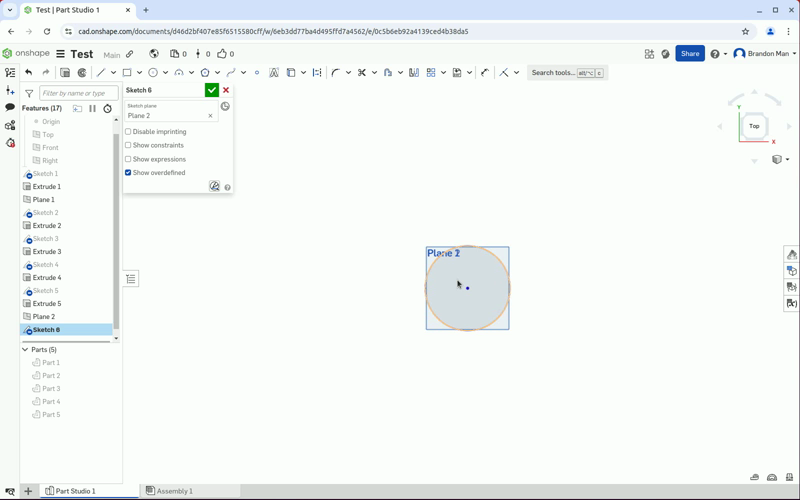
scroll(6)
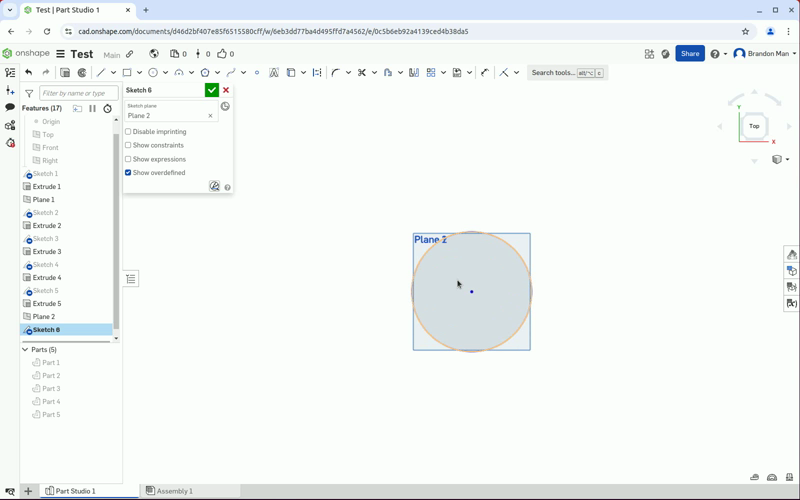
scroll(6)
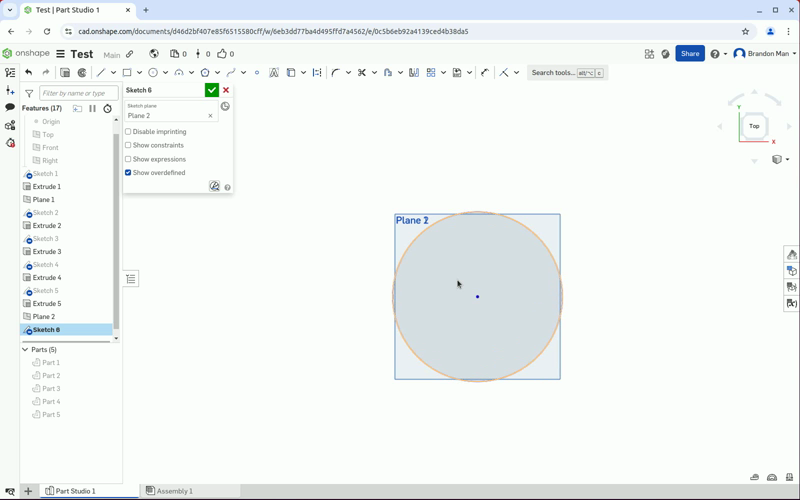
scroll(6)
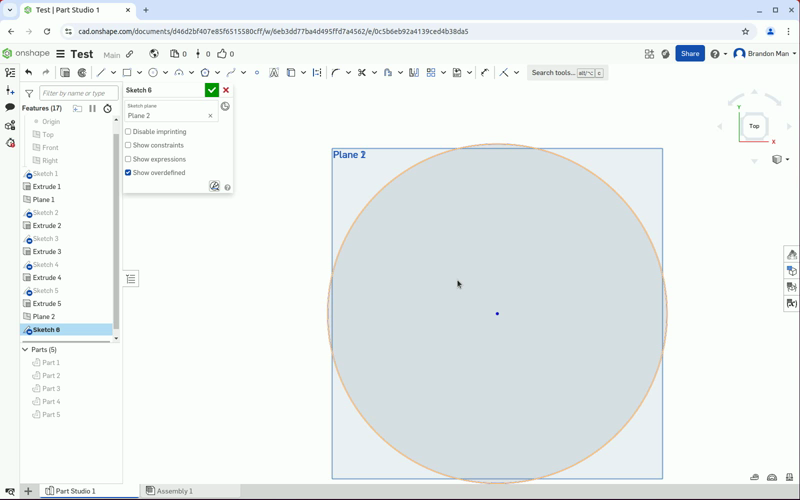
click(457, 279)
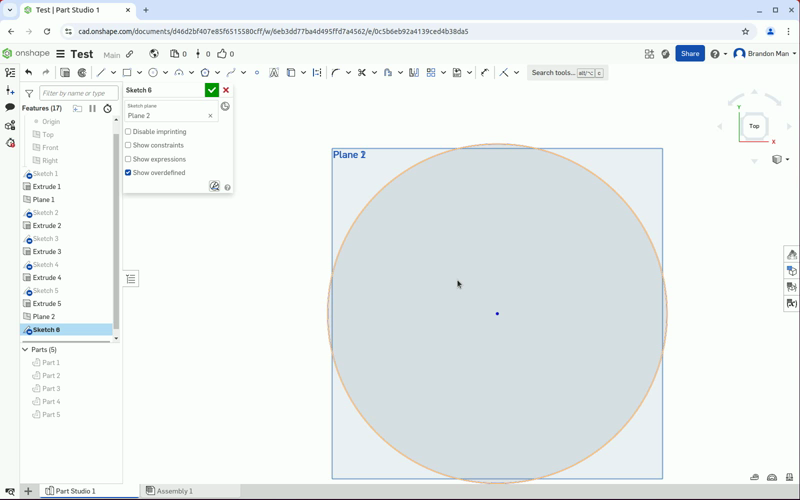
scroll(-6)
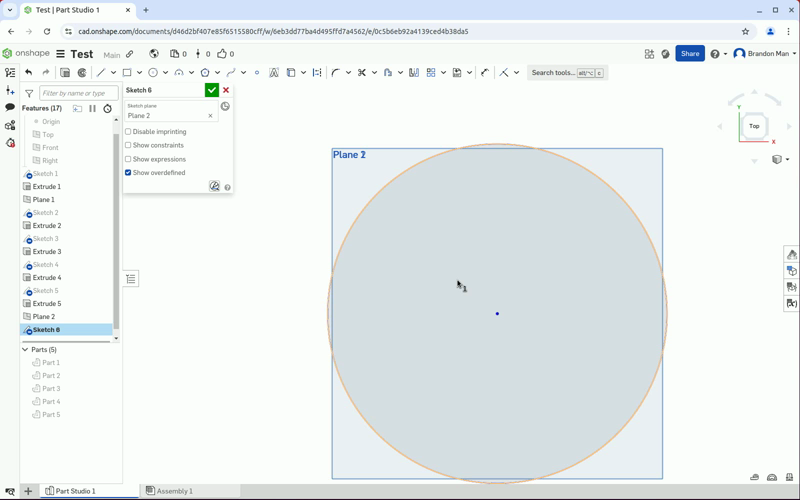
scroll(-6)
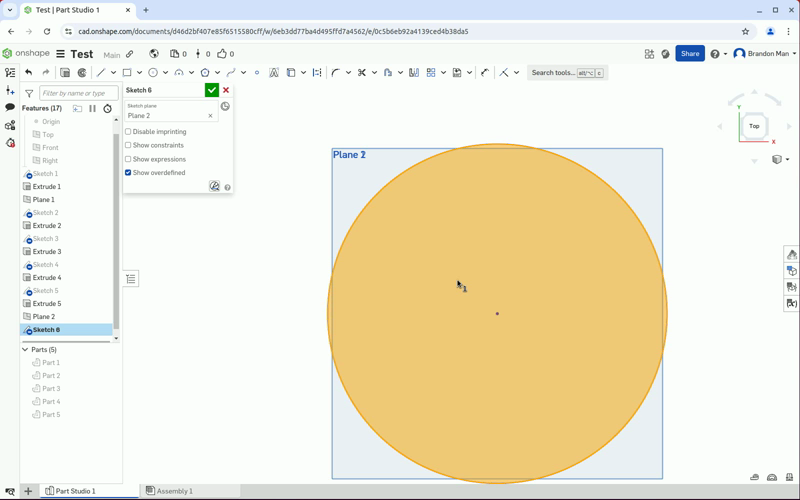
scroll(-6)
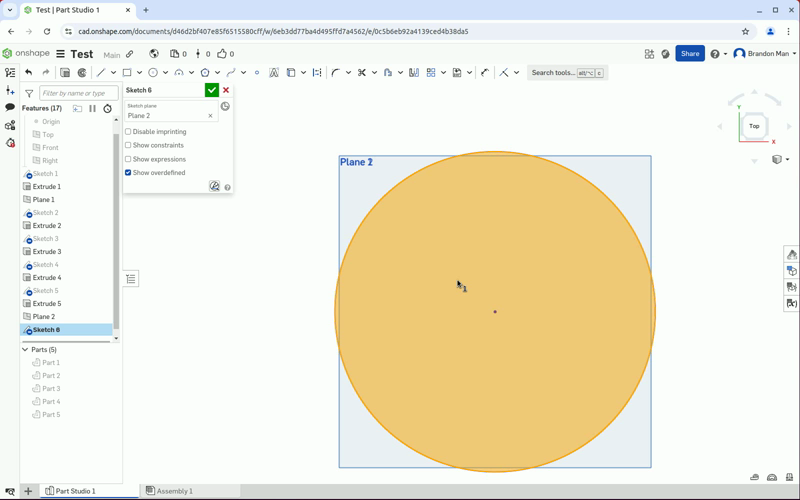
scroll(-6)
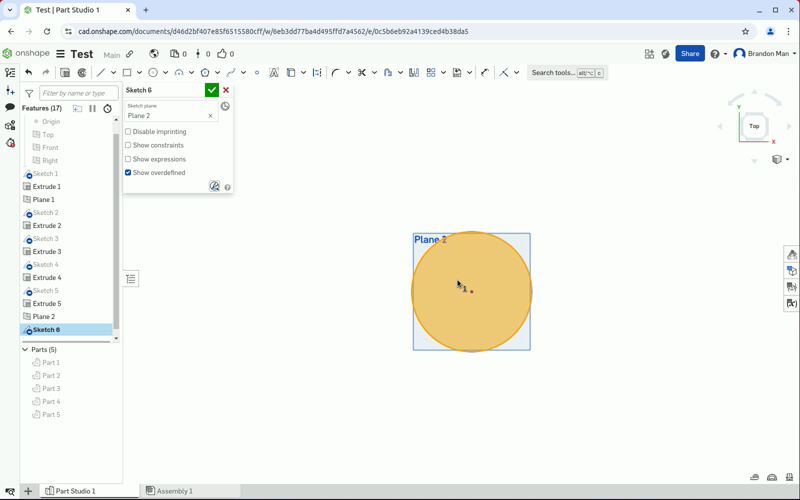
scroll(-6)
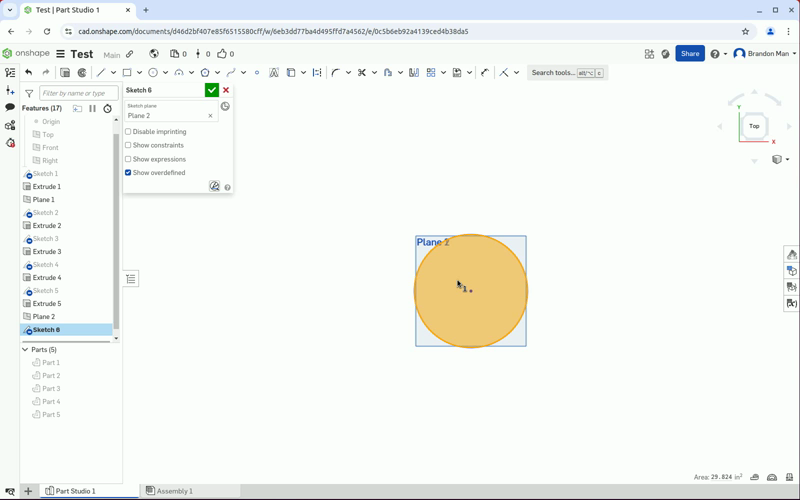
scroll(-6)
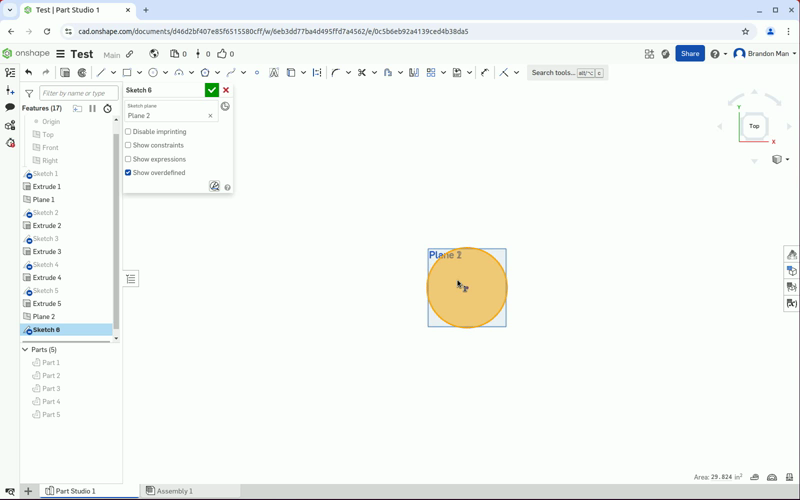
scroll(-6)
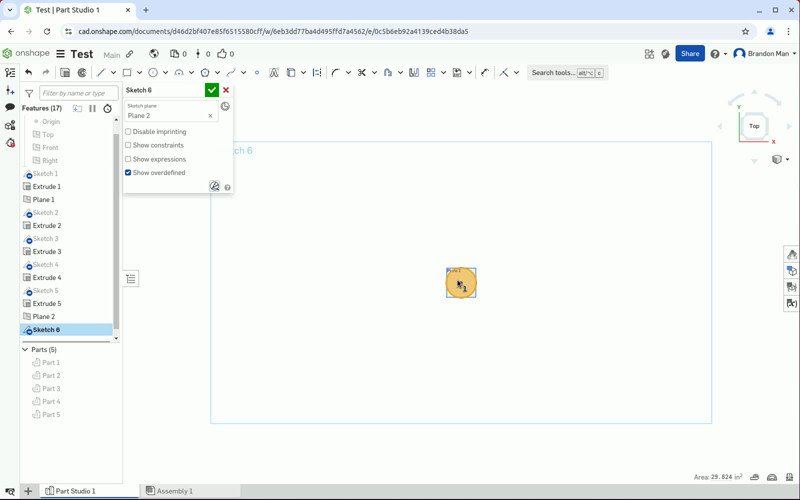
mouse_move(73, 352)
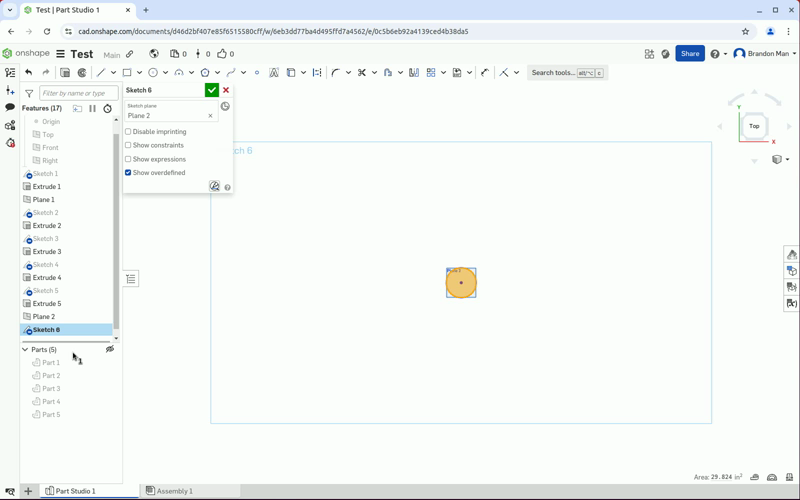
key(shift+y)
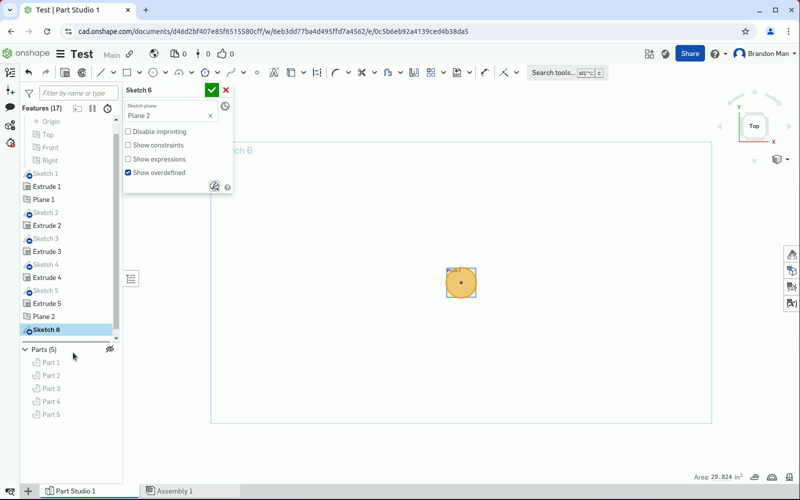
key(shift+e)
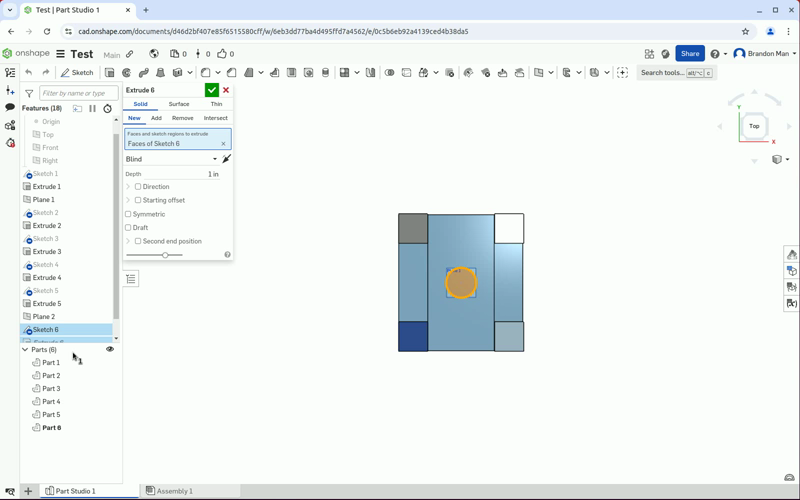
mouse_move(143, 106)
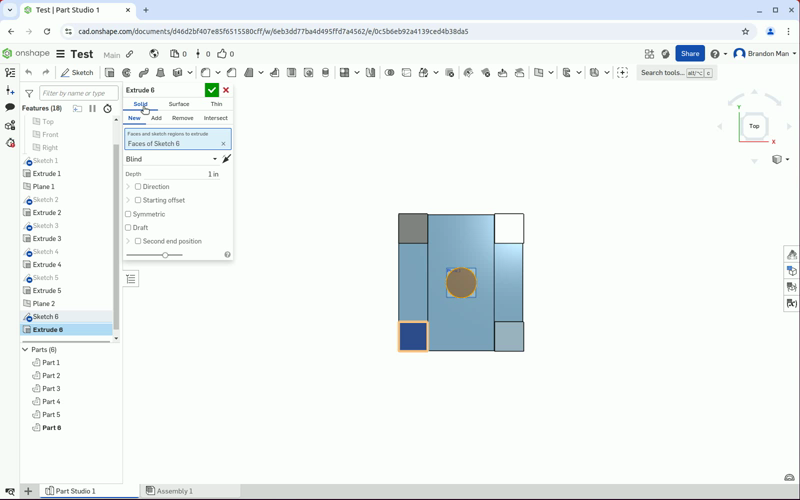
click(143, 106)
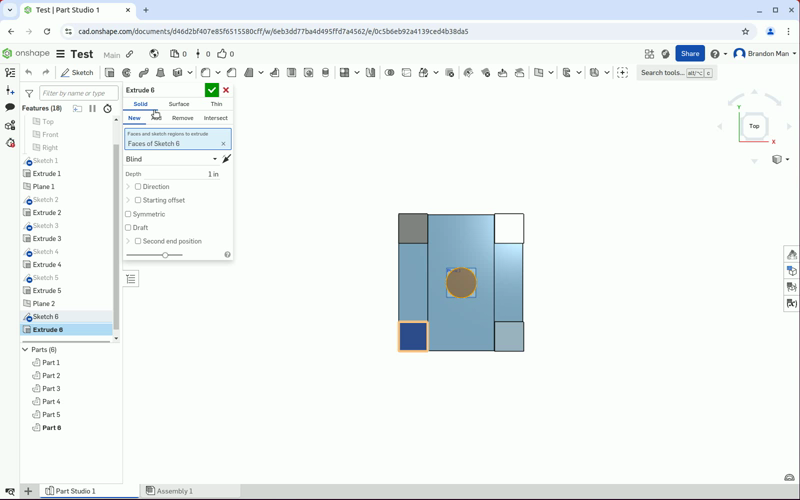
mouse_move(186, 120)
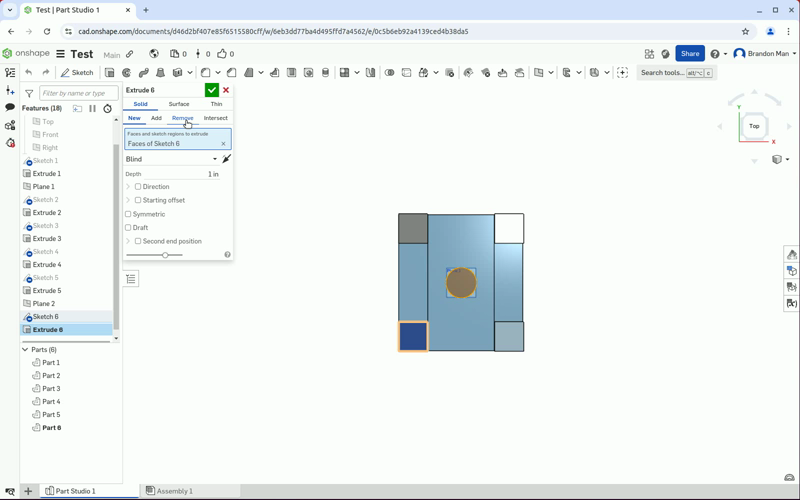
click(186, 120)
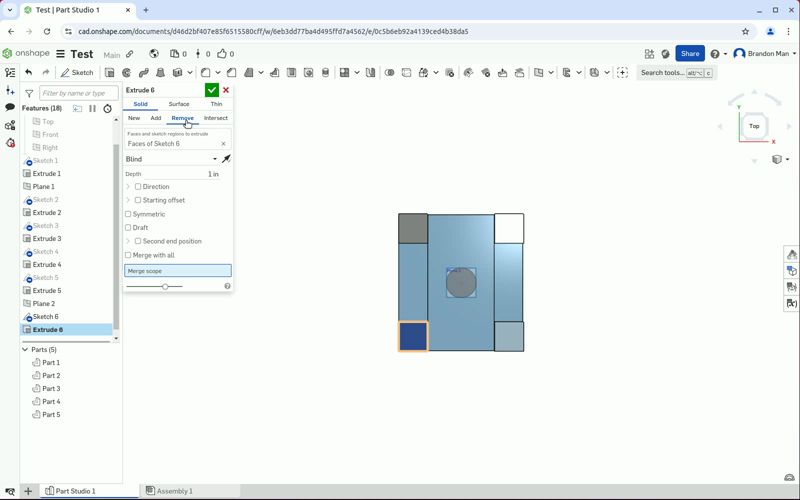
key(tab, 4)
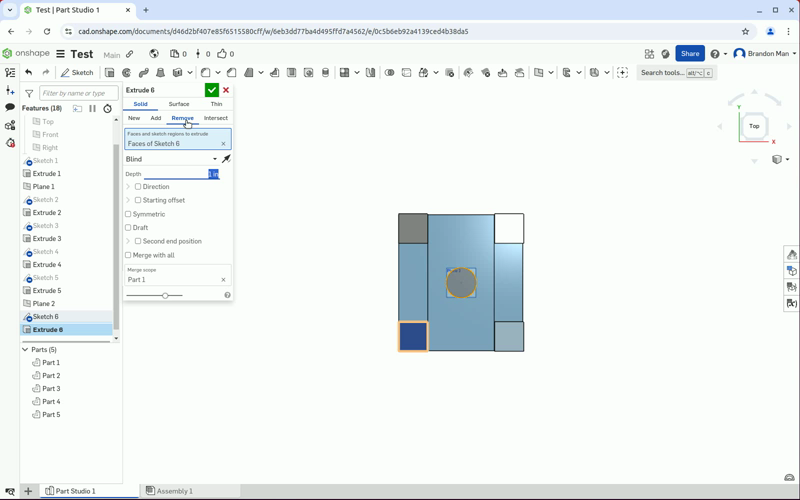
text(4.574)
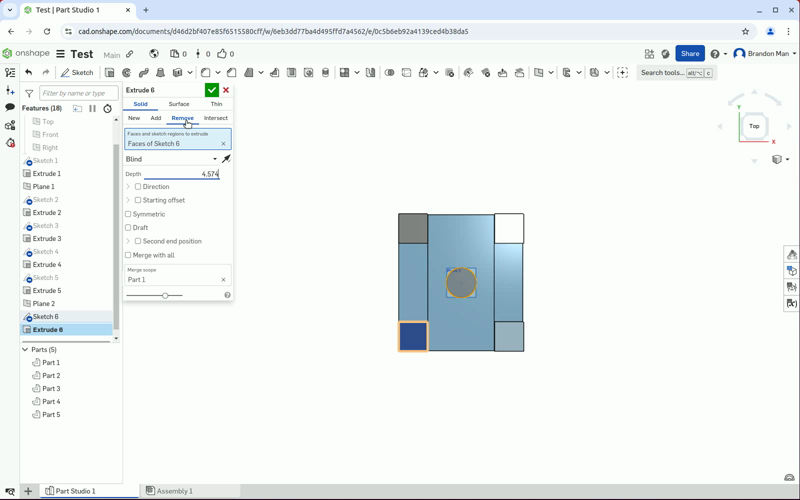
key(tab, 6)
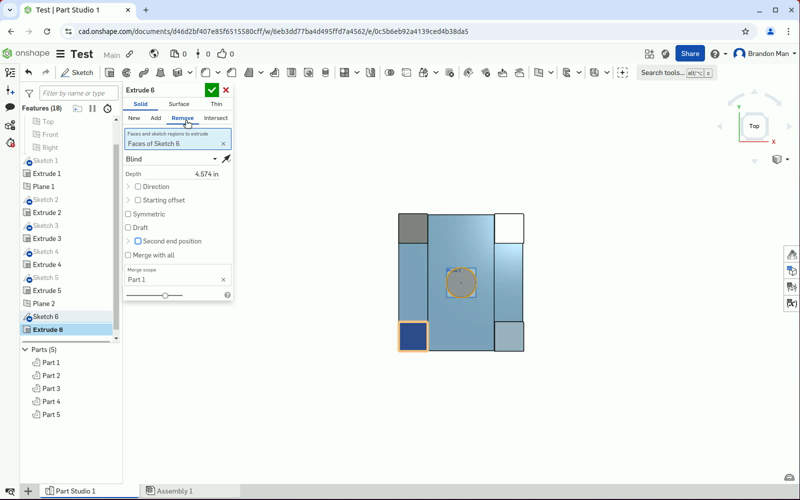
key(space)
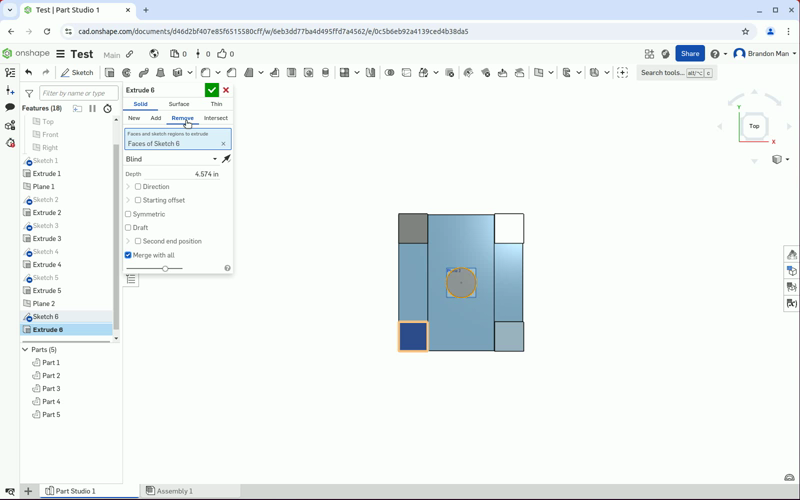
key(enter)
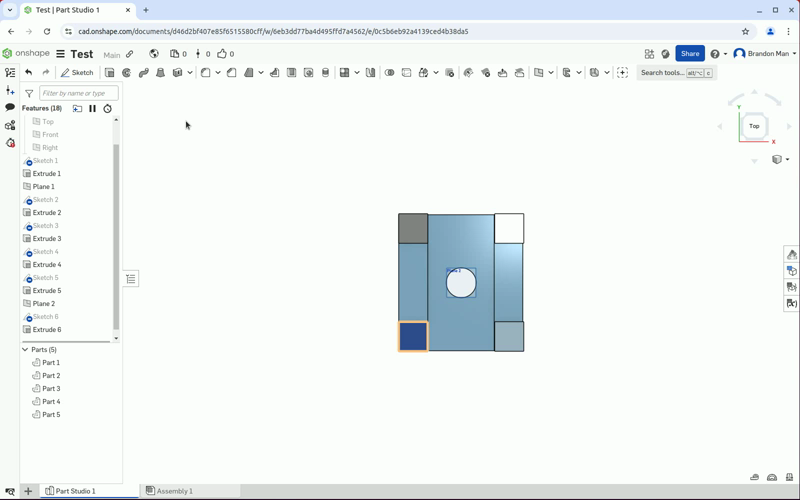
key(shift+h)
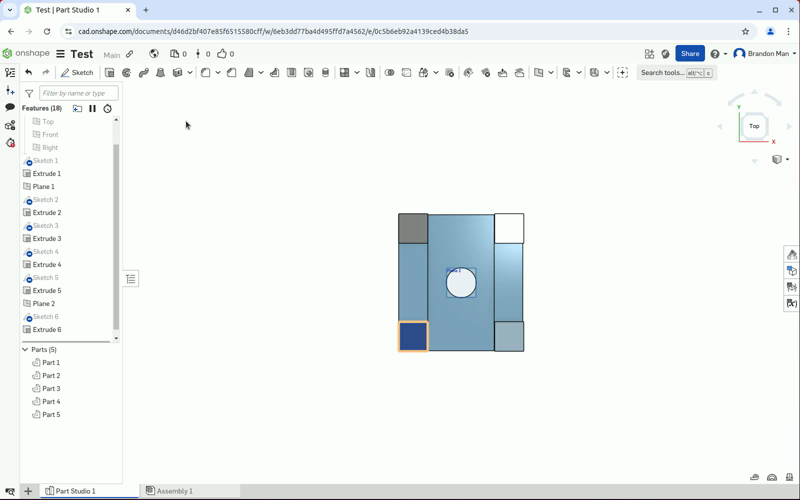
key(shift+h)
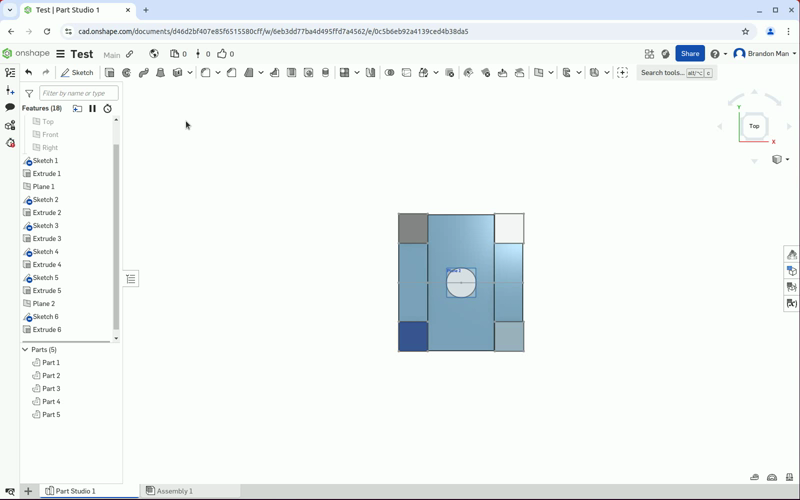
key(shift+7)
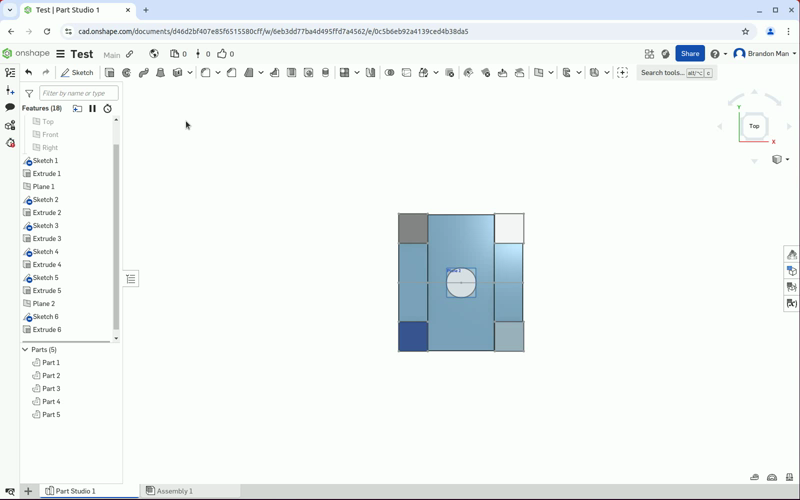
key(up, 3)
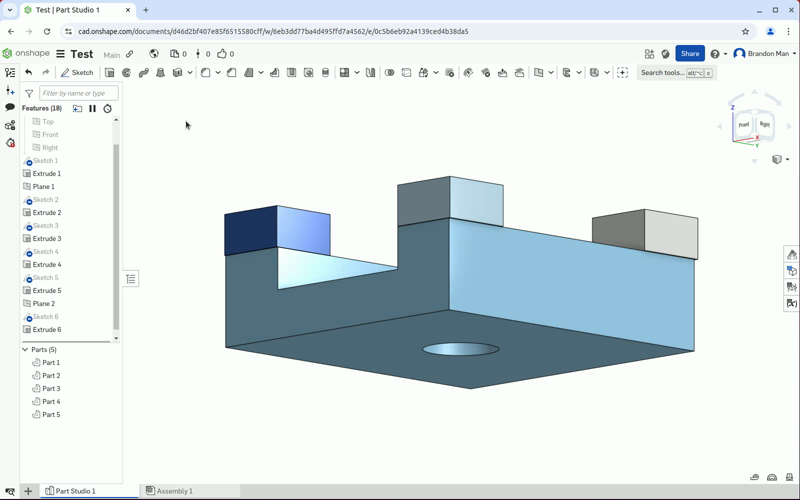
key(left, 3)
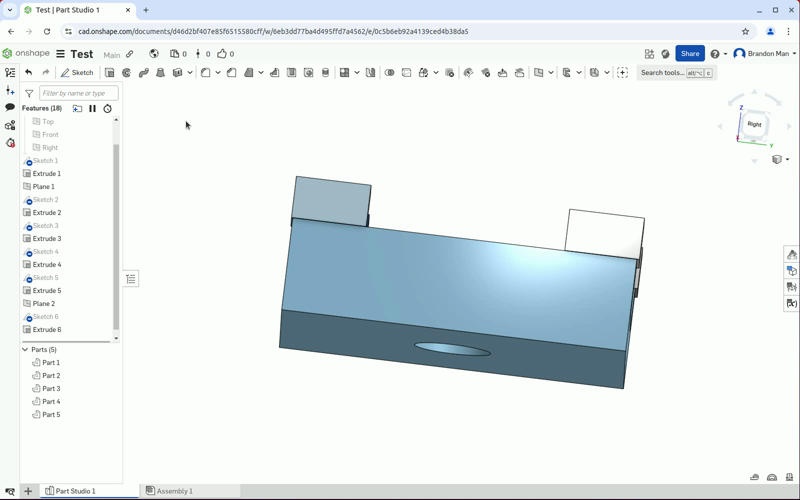
key(right, 3)
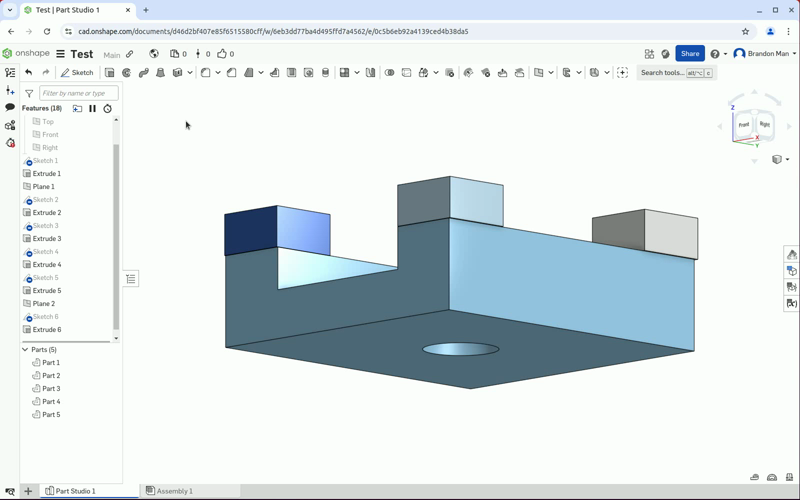
key(down, 3)
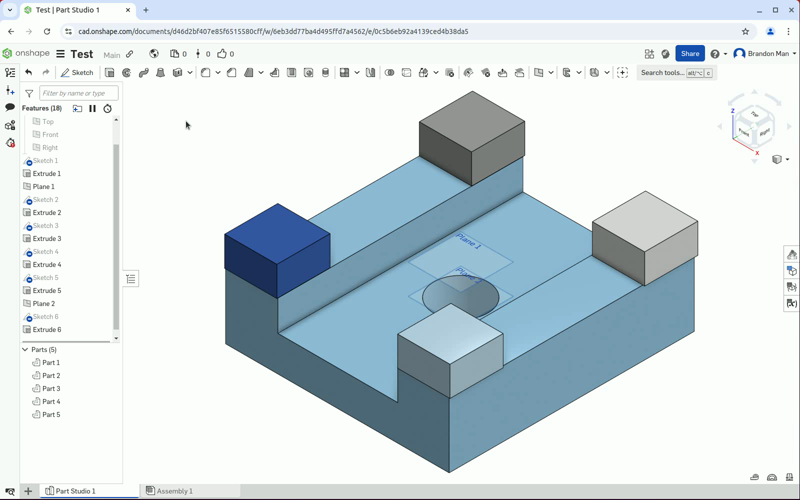
mouse_move(69, 163)
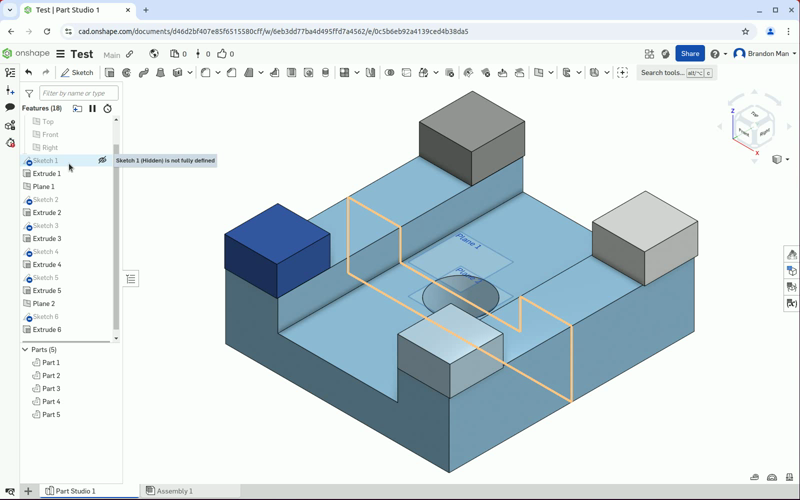
click(69, 163)